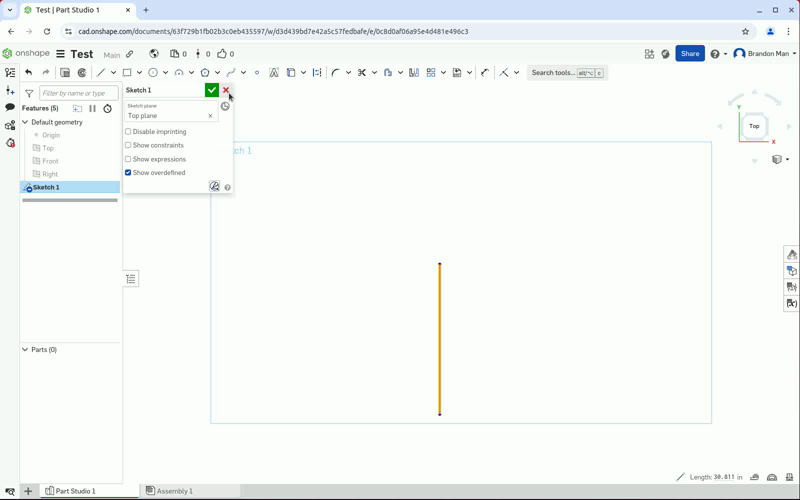
key(shift+h)
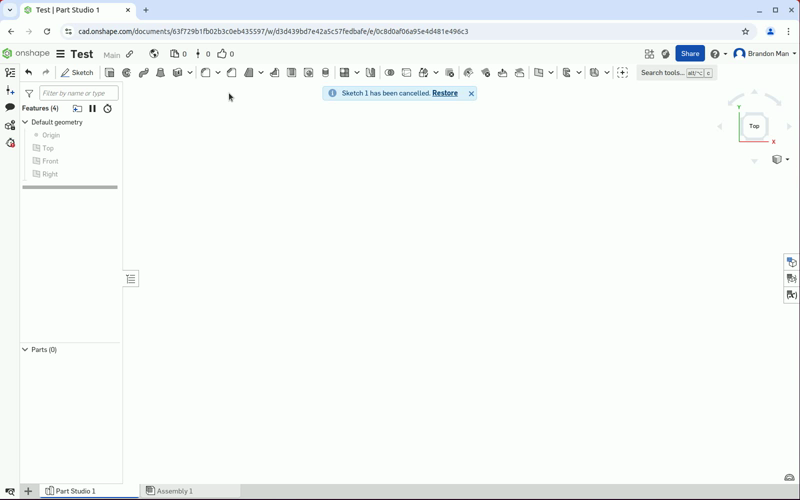
mouse_move(73, 352)
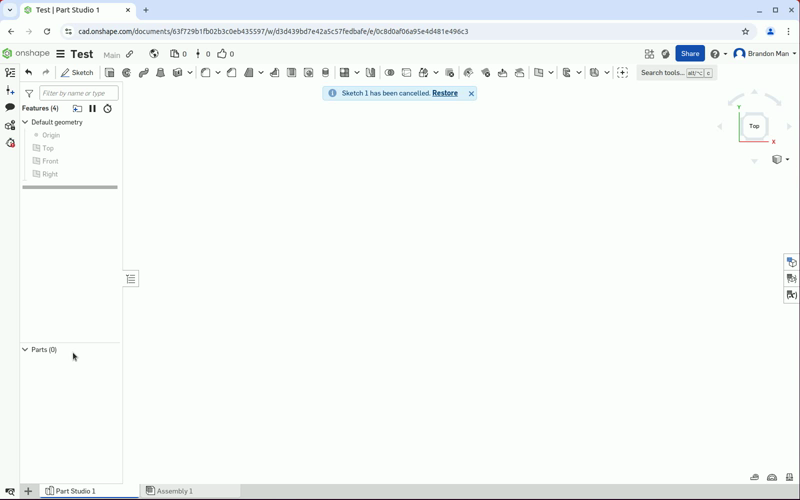
key(y)
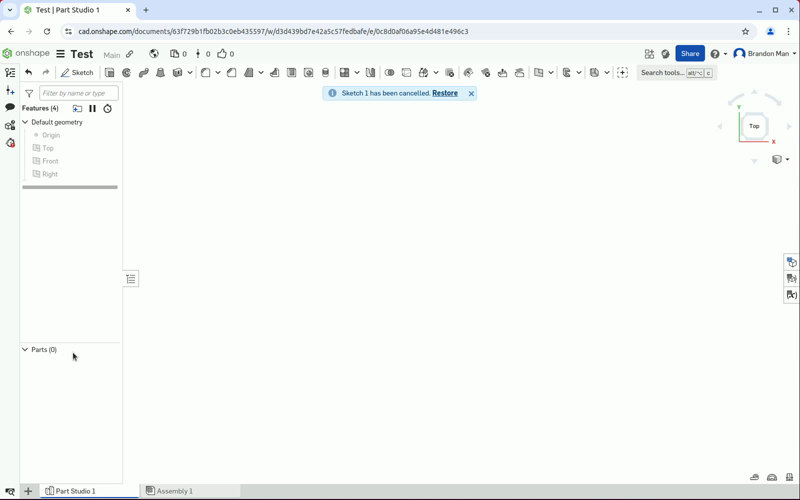
key(shift+p)
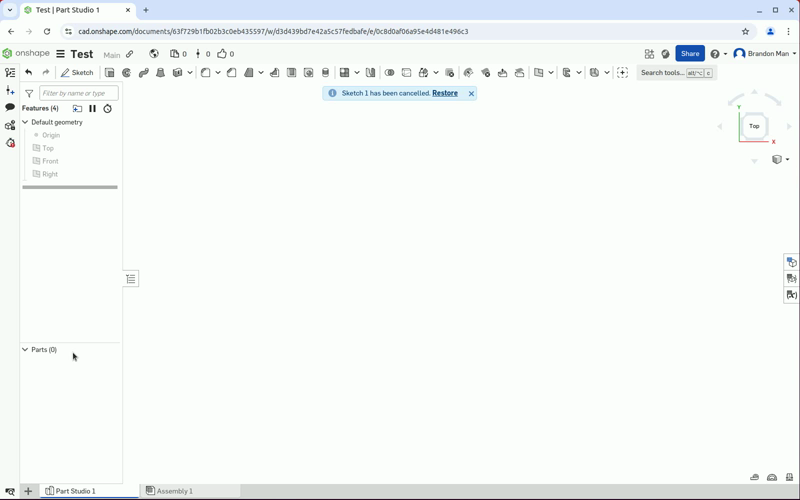
key(space)
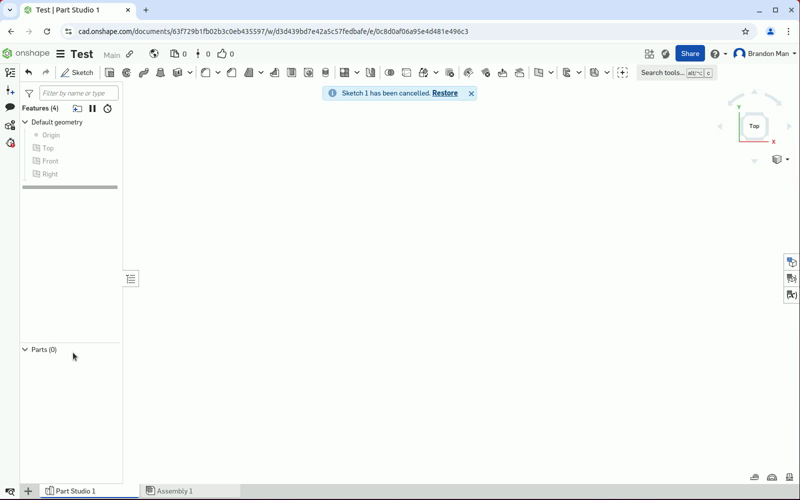
key_down(shift)
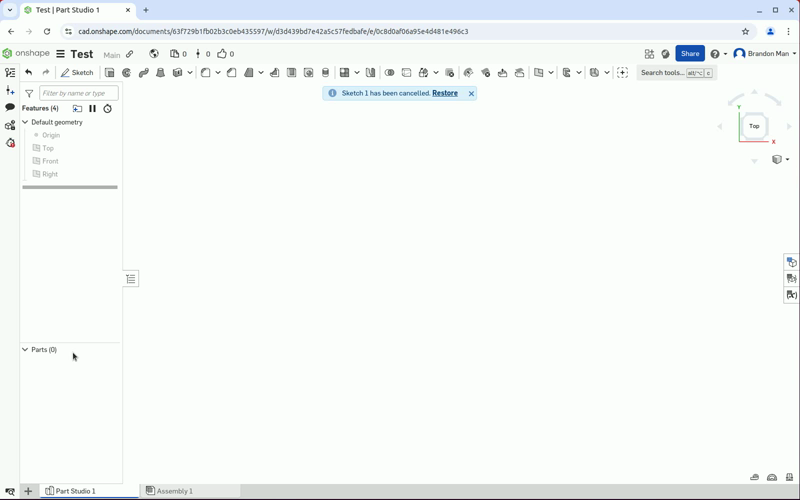
key(up)
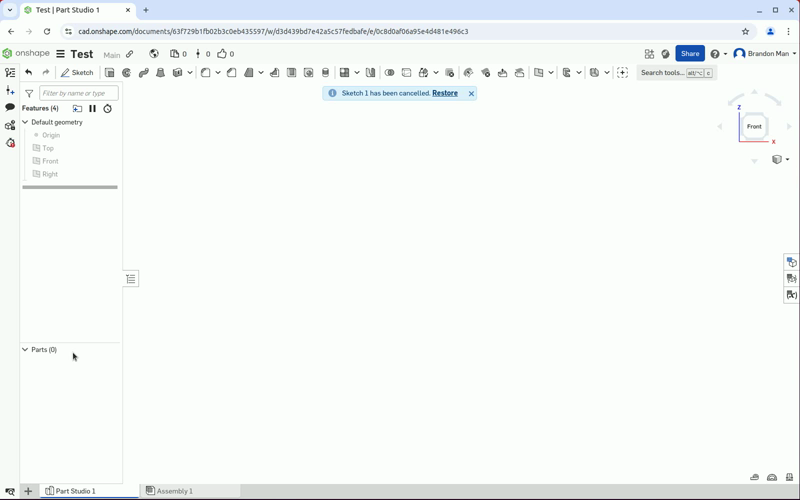
key_up(shift)
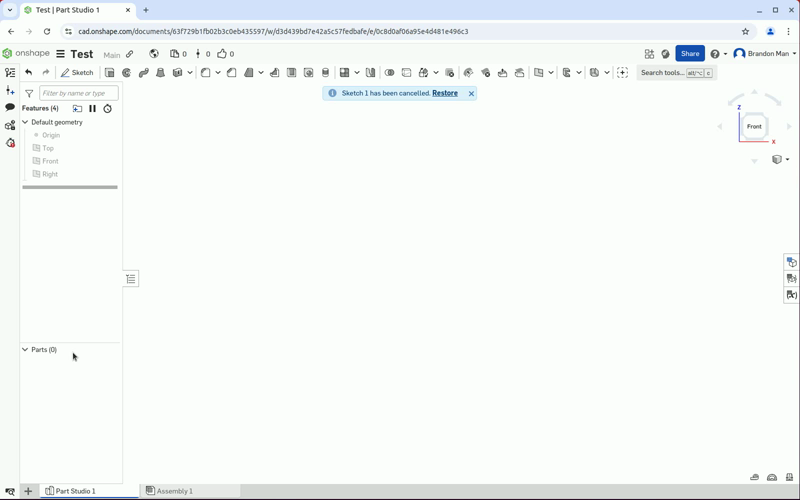
mouse_move(73, 352)
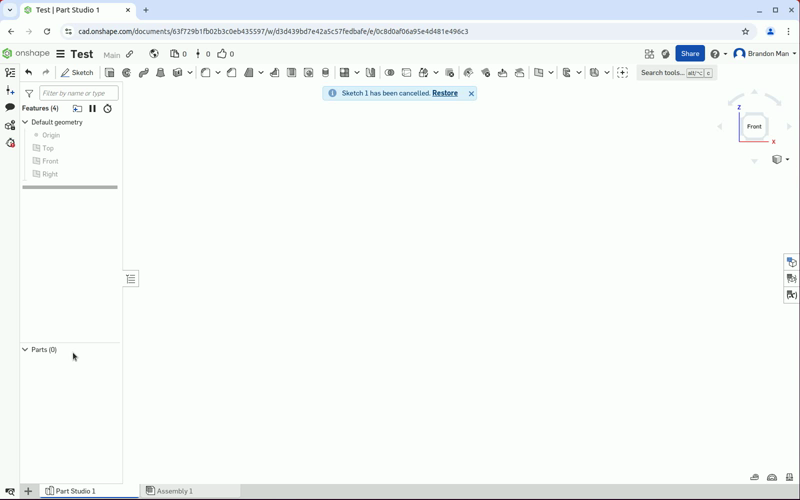
key(shift+y)
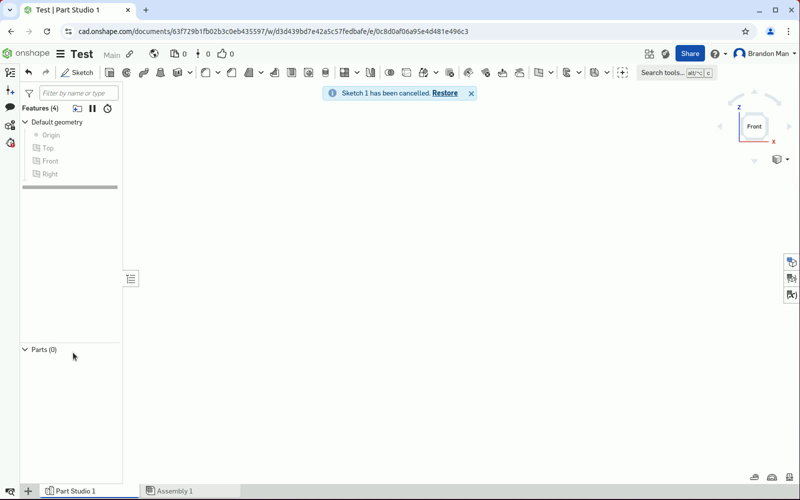
key(shift+s)
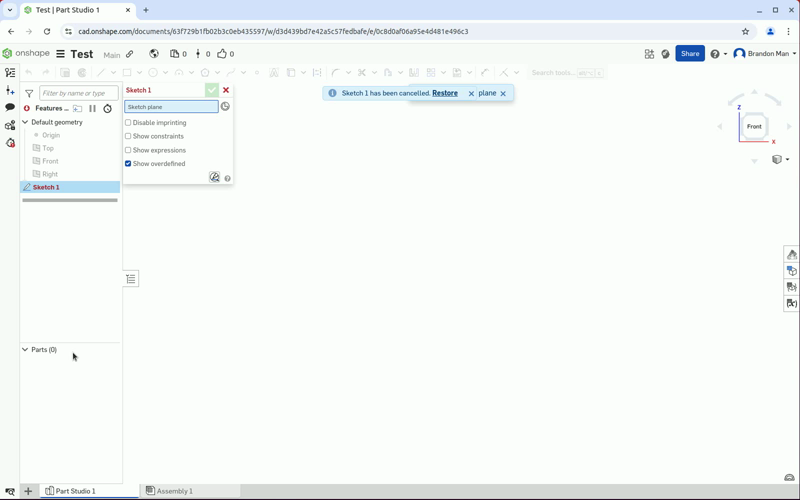
mouse_move(73, 163)
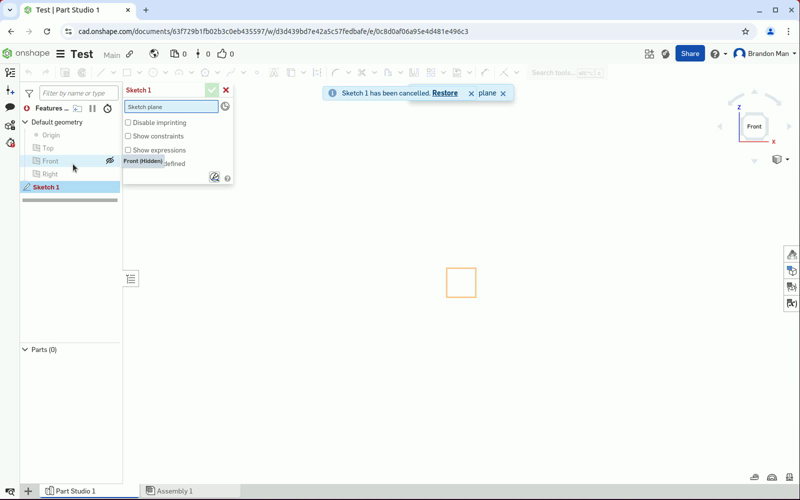
click(73, 163)
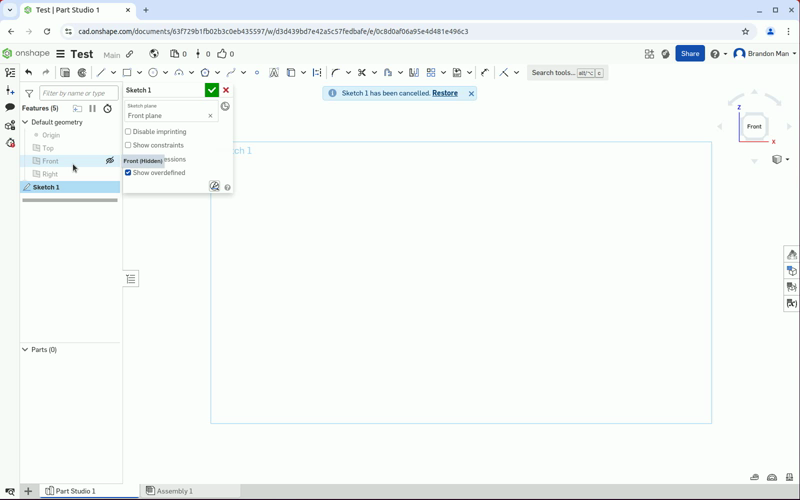
mouse_move(73, 352)
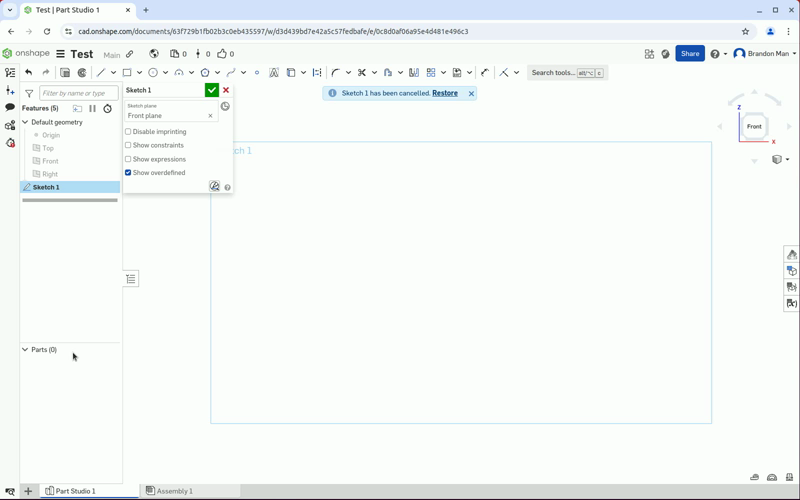
key(y)
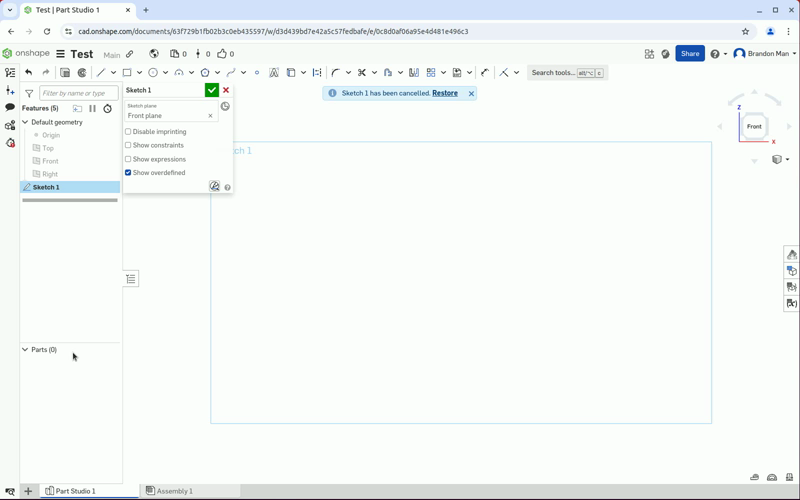
key(l)
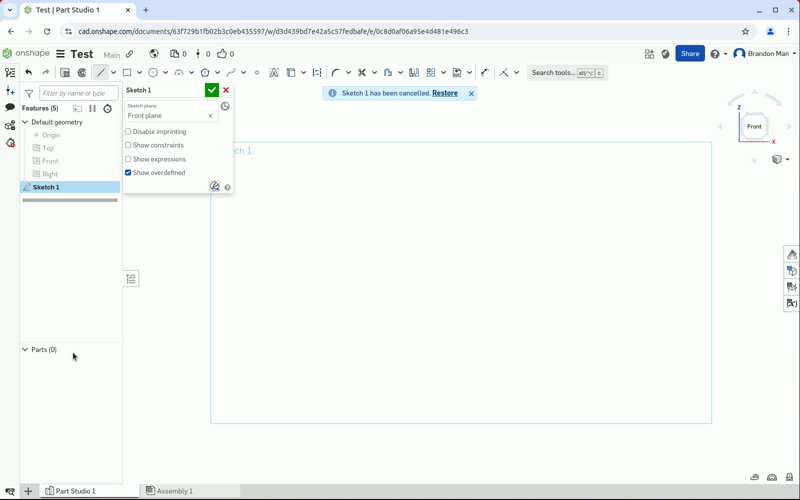
key_down(shift)
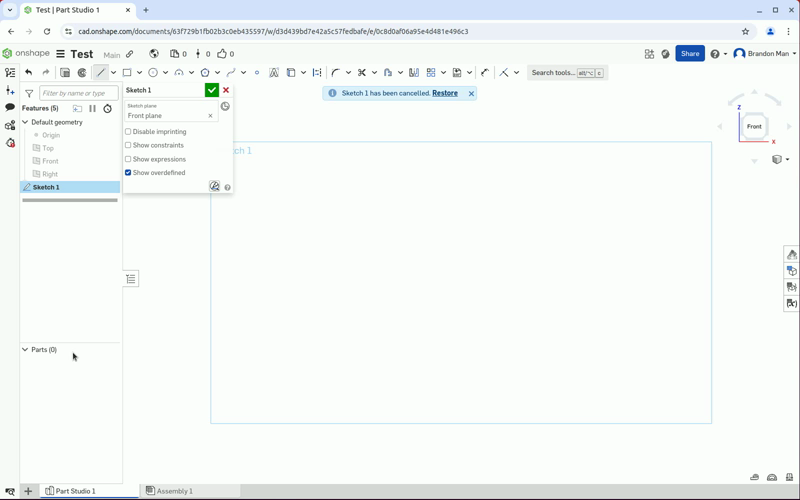
mouse_move(348, 282)
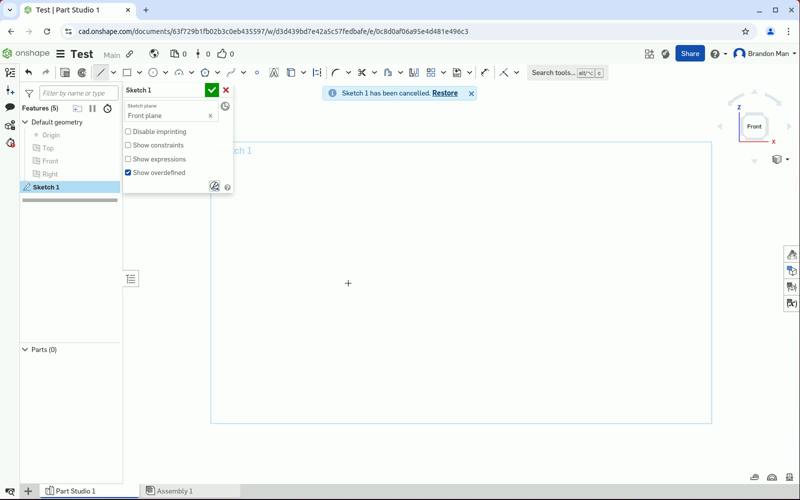
click(348, 282)
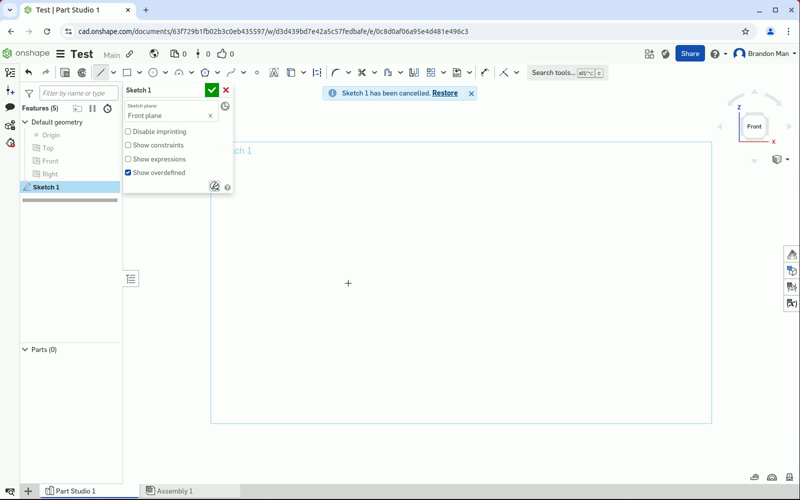
key_up(shift)
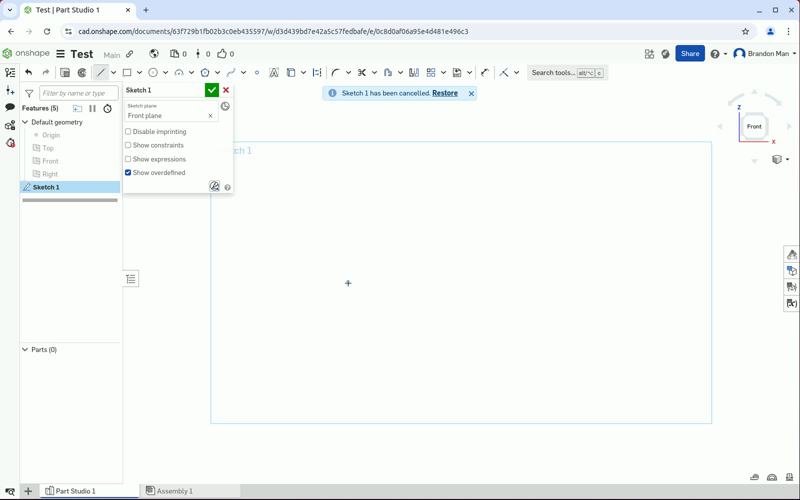
key_down(shift)
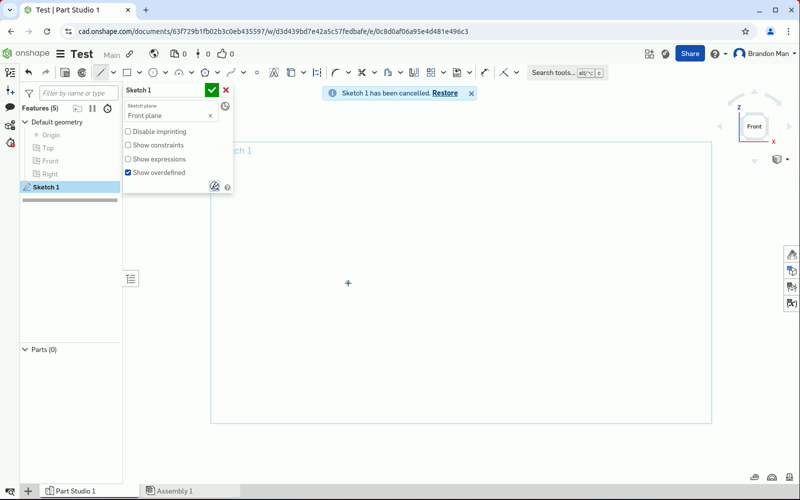
mouse_move(378, 282)
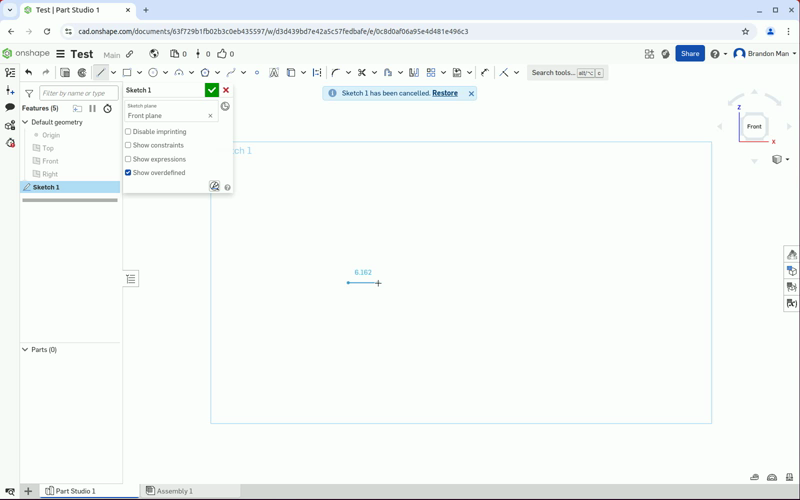
mouse_move(368, 282)
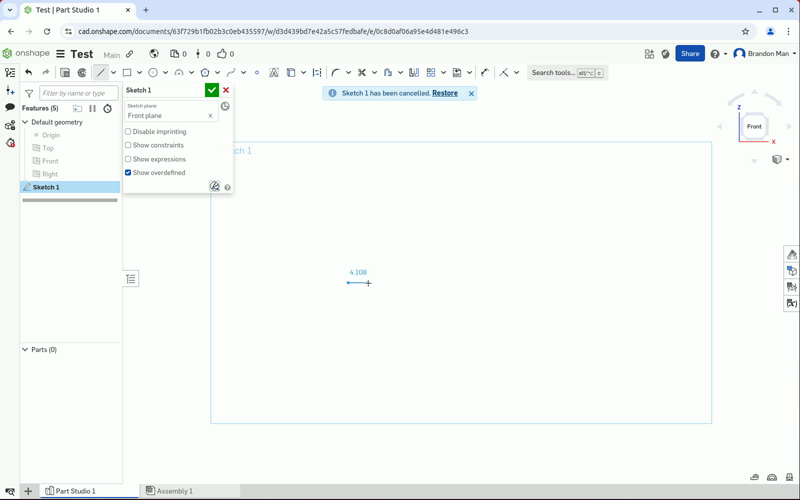
click(368, 282)
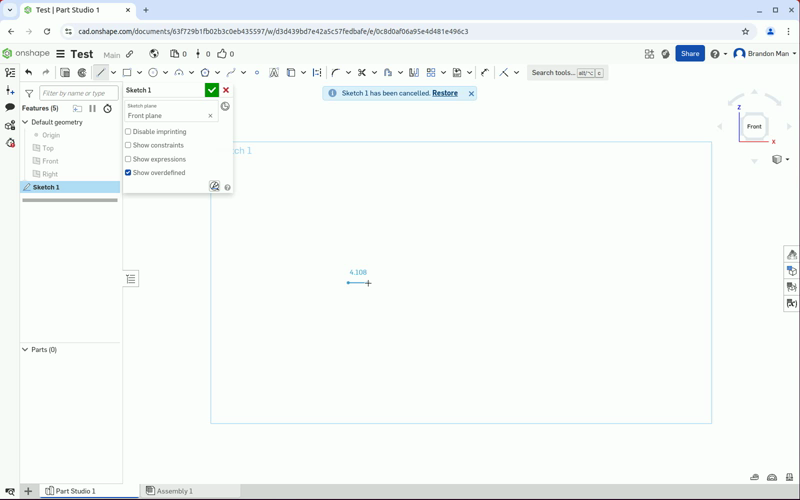
key_up(shift)
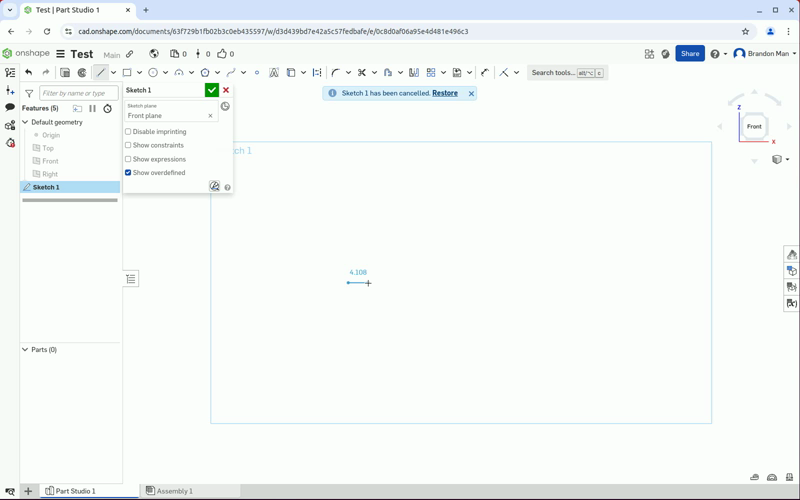
key_down(shift)
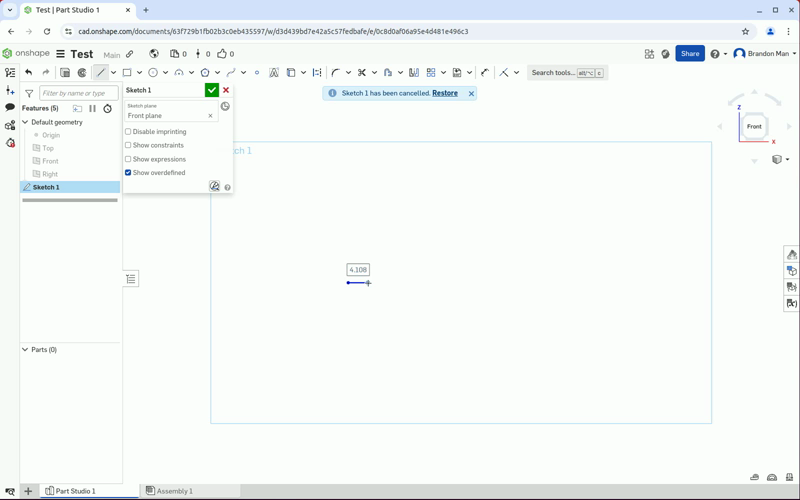
mouse_move(398, 282)
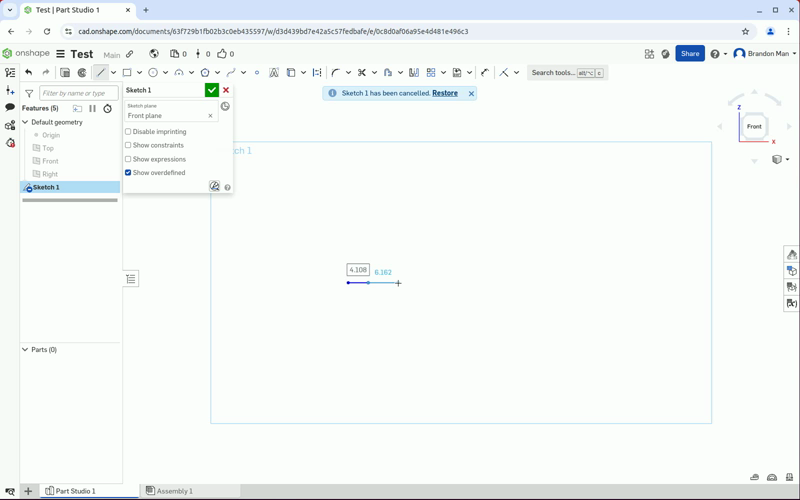
mouse_move(387, 282)
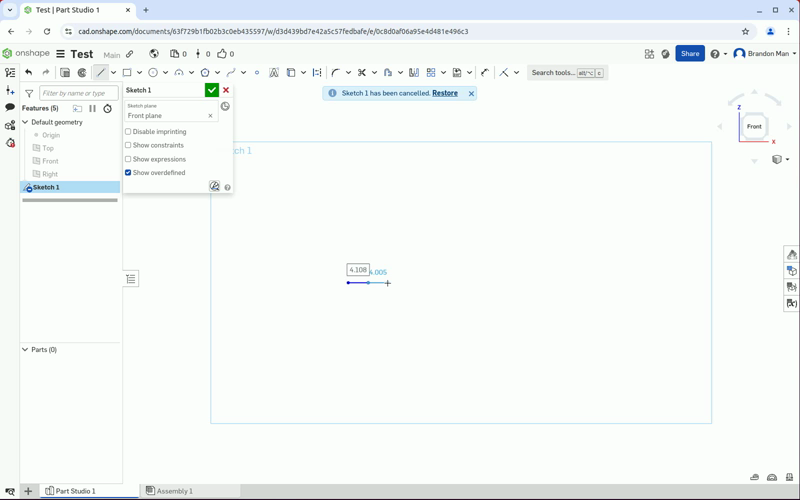
click(387, 282)
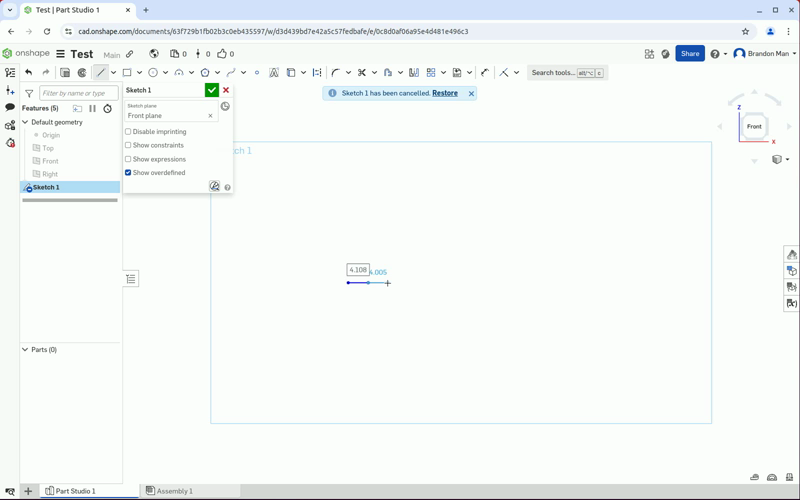
key_up(shift)
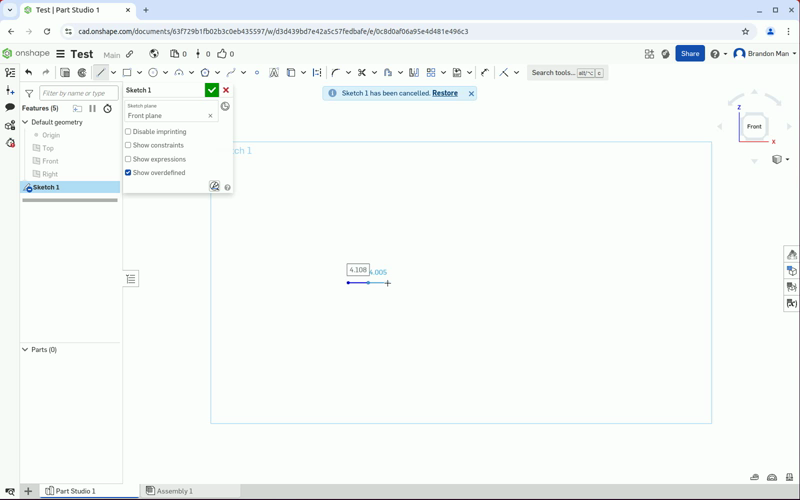
key_down(shift)
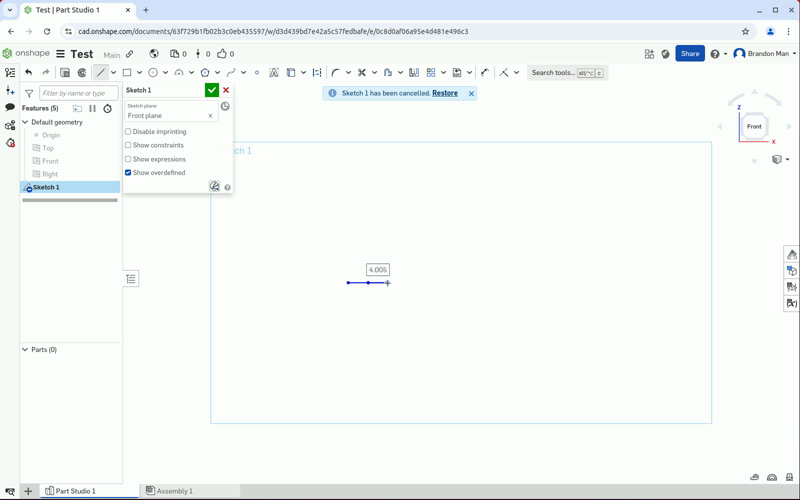
mouse_move(417, 282)
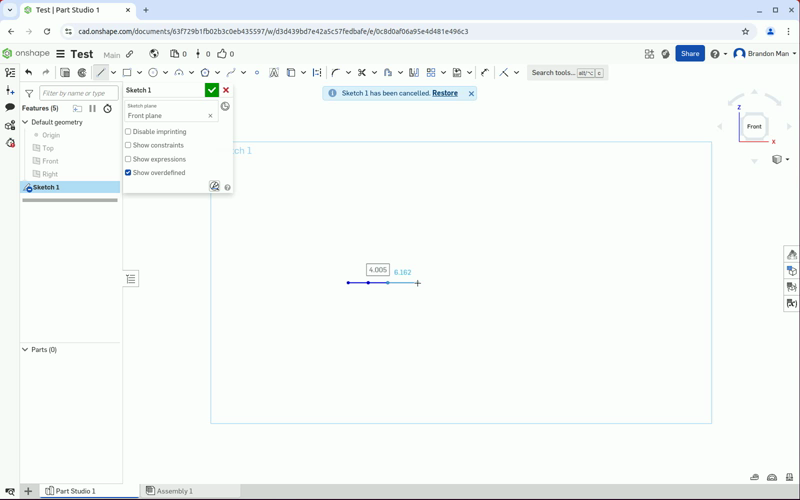
mouse_move(387, 276)
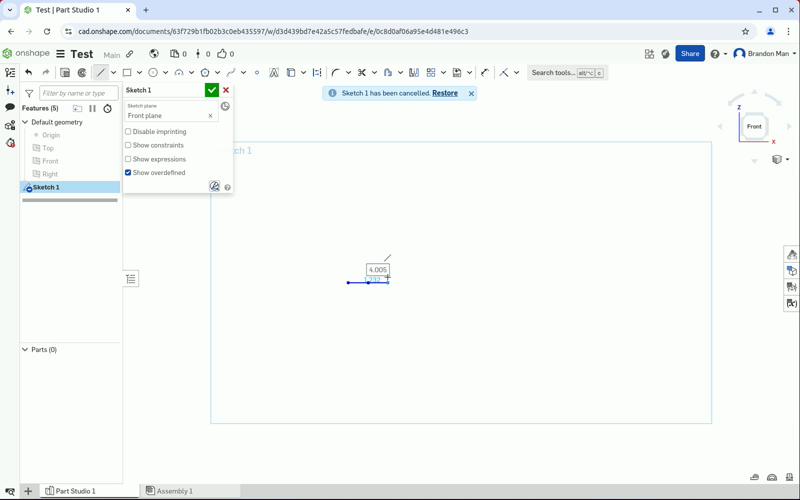
scroll(6)
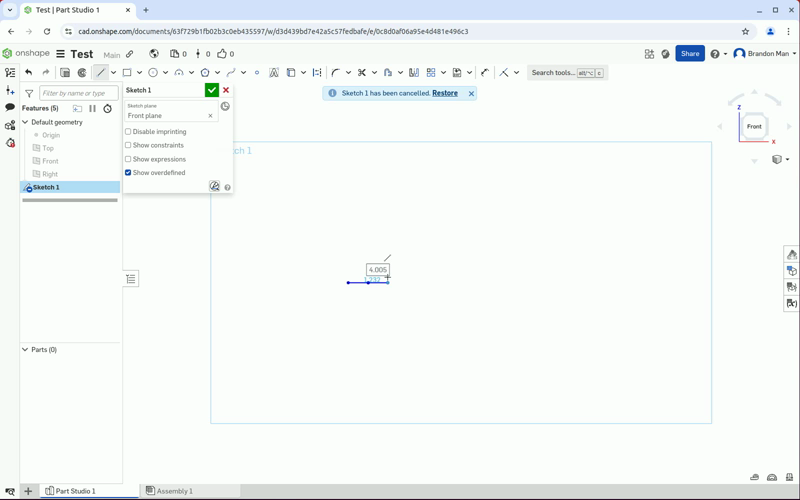
scroll(6)
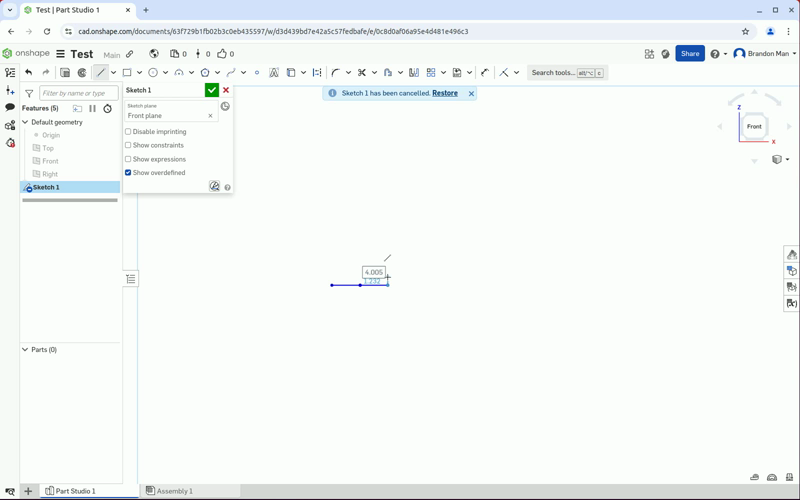
scroll(6)
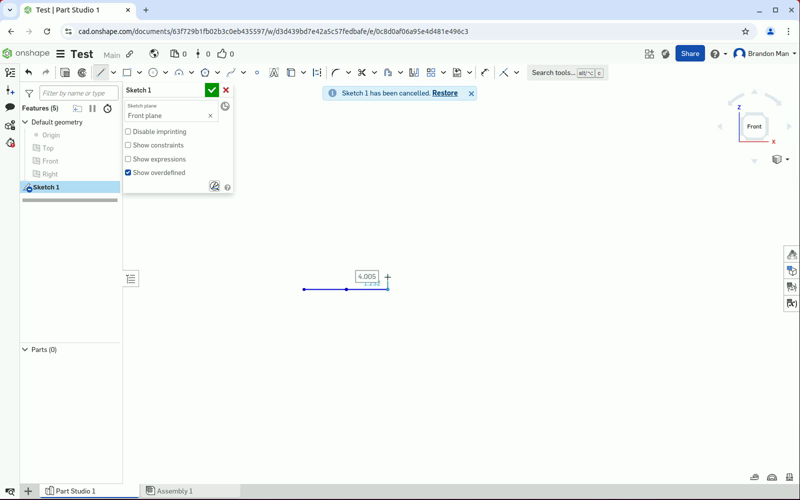
scroll(6)
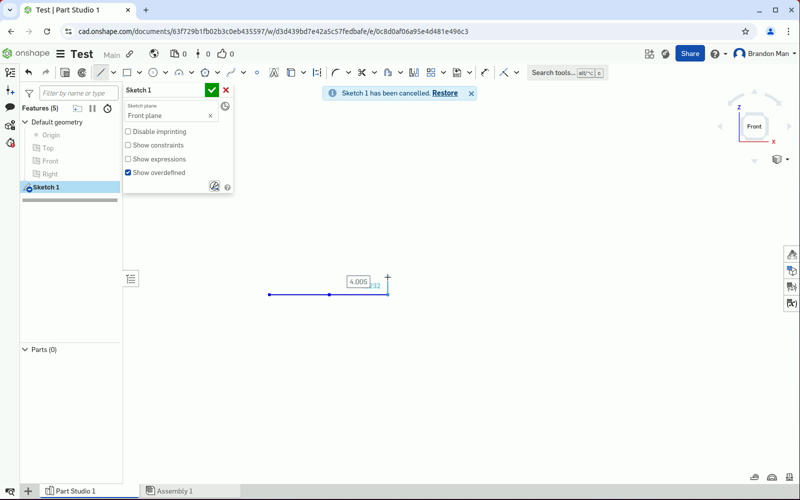
scroll(6)
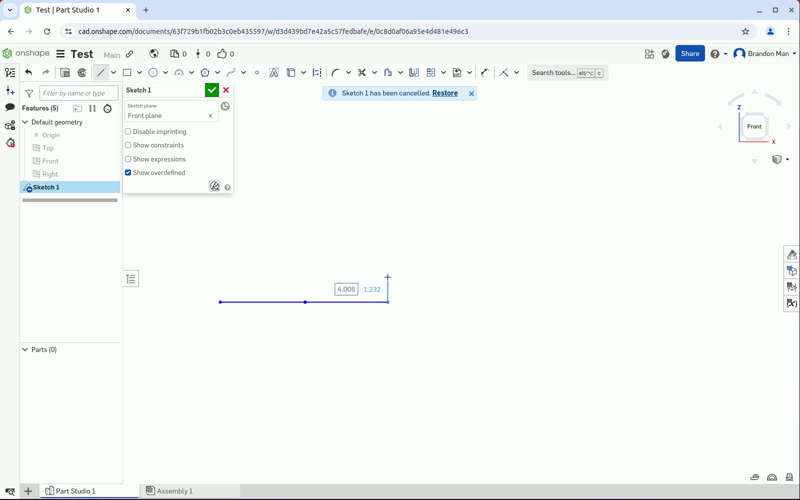
scroll(6)
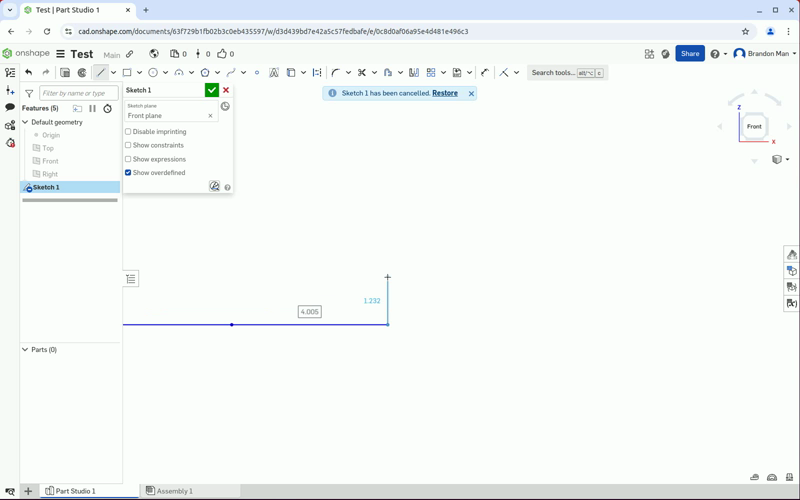
scroll(6)
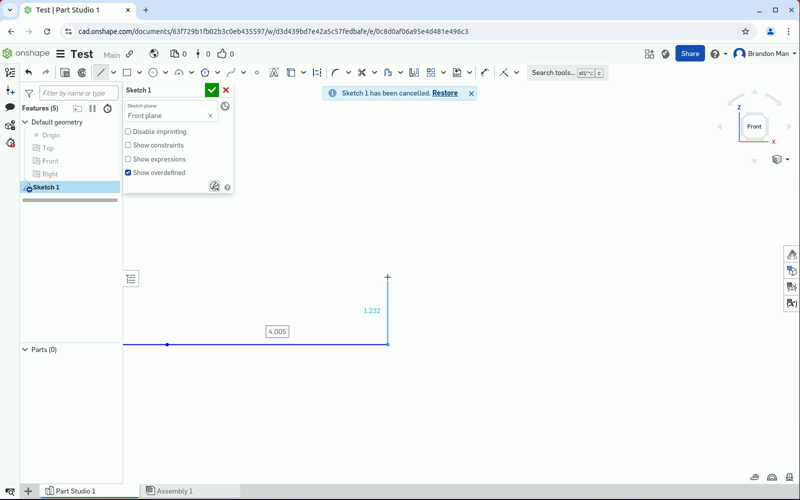
click(387, 276)
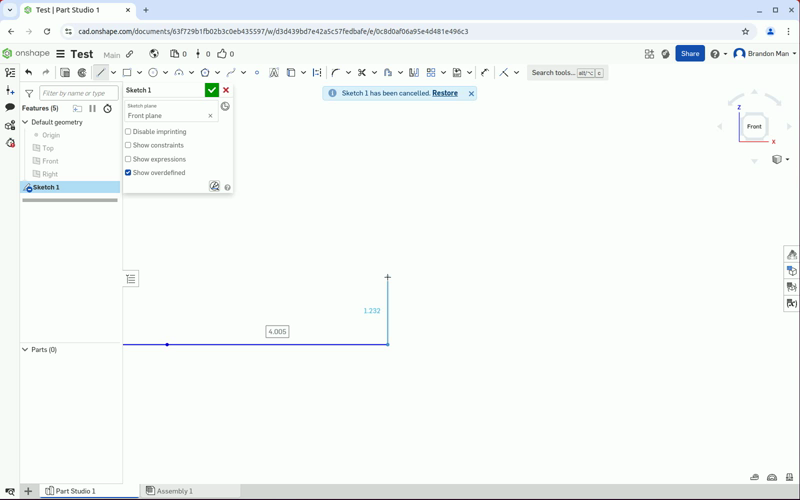
scroll(-6)
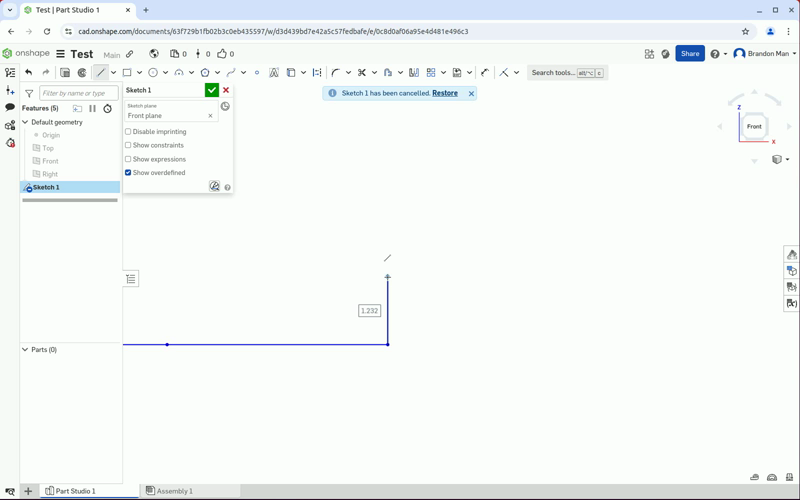
scroll(-6)
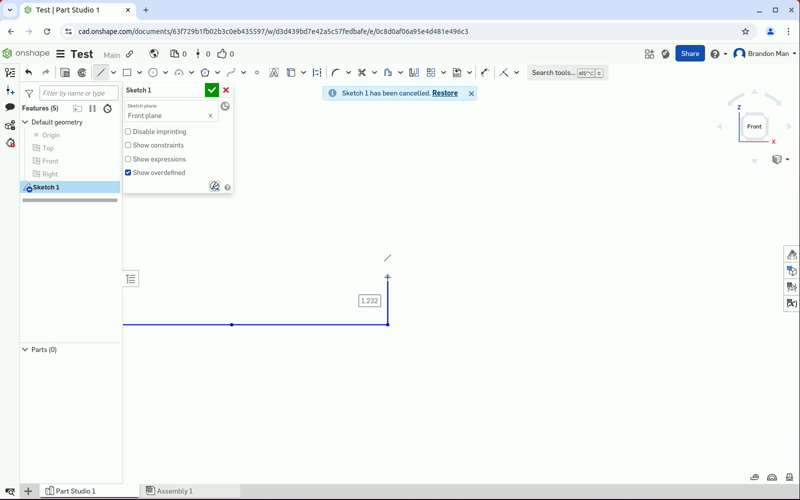
scroll(-6)
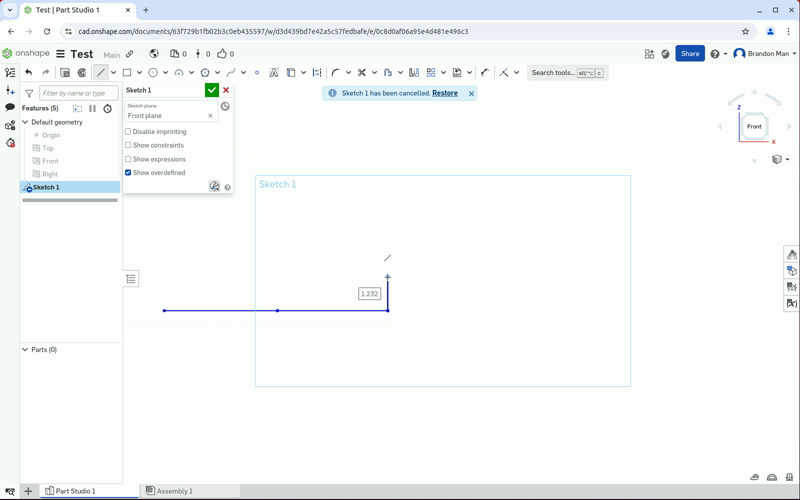
scroll(-6)
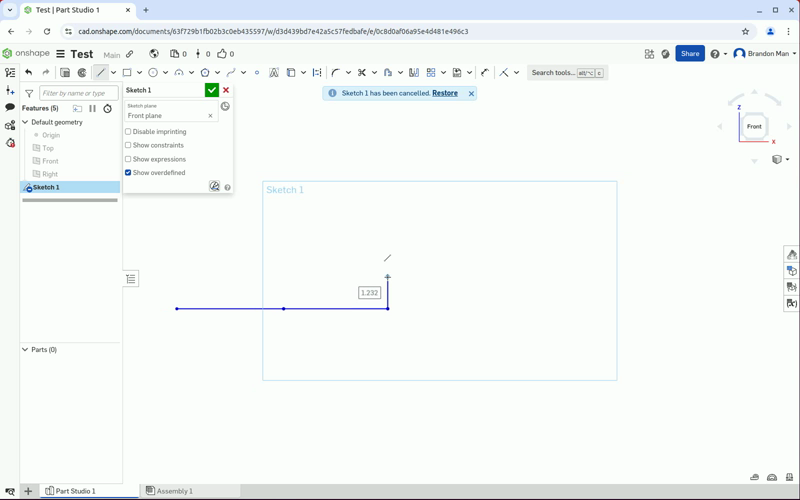
scroll(-6)
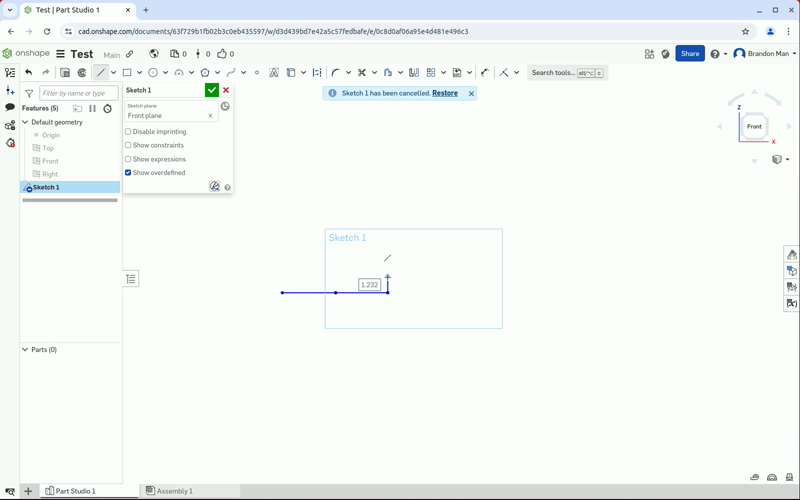
scroll(-6)
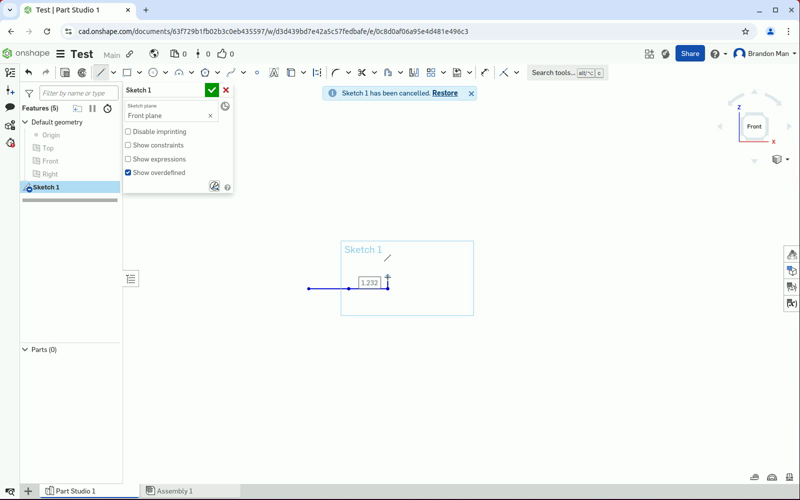
scroll(-6)
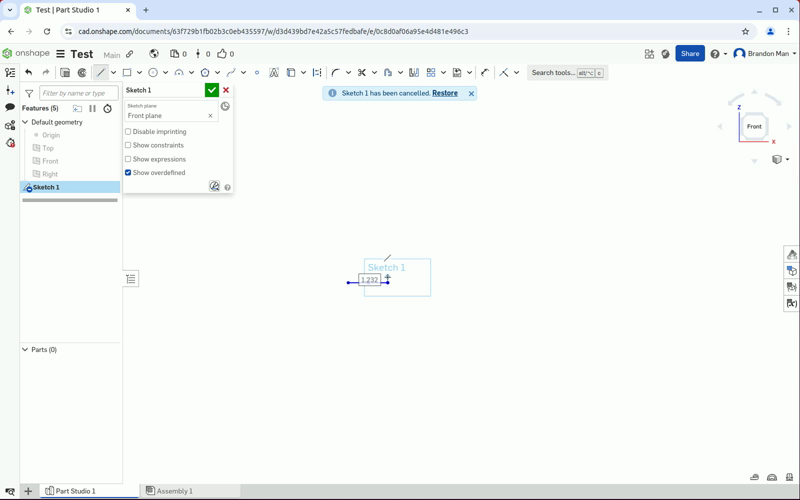
key_up(shift)
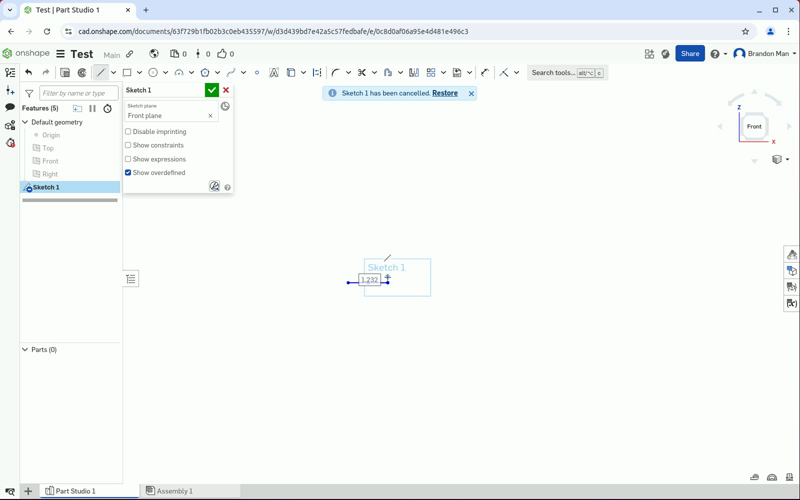
key_down(shift)
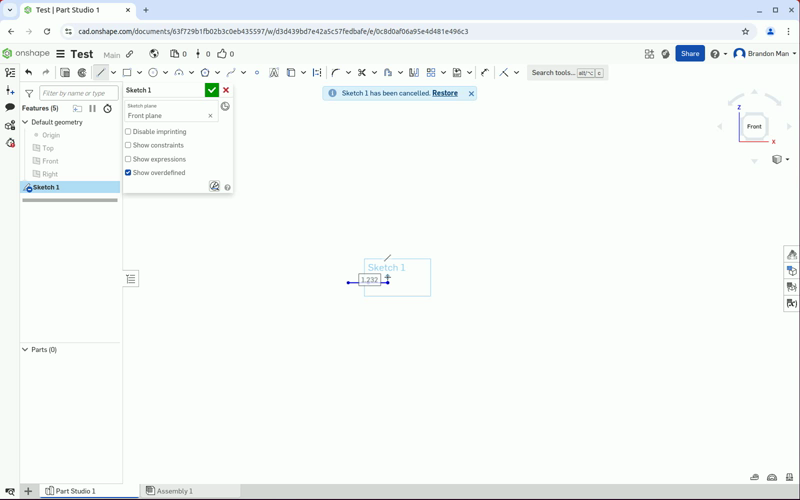
mouse_move(417, 276)
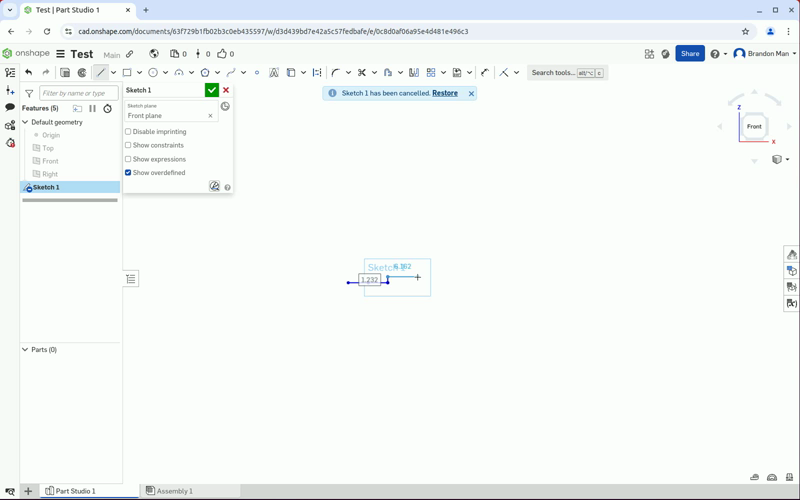
mouse_move(348, 276)
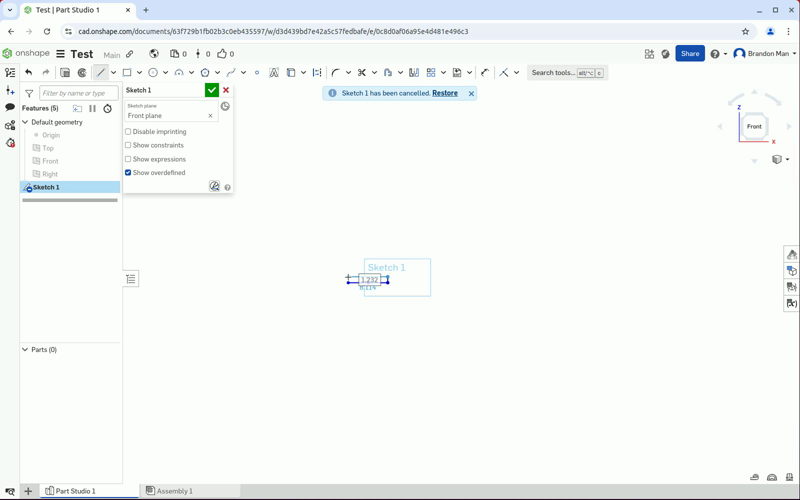
click(348, 276)
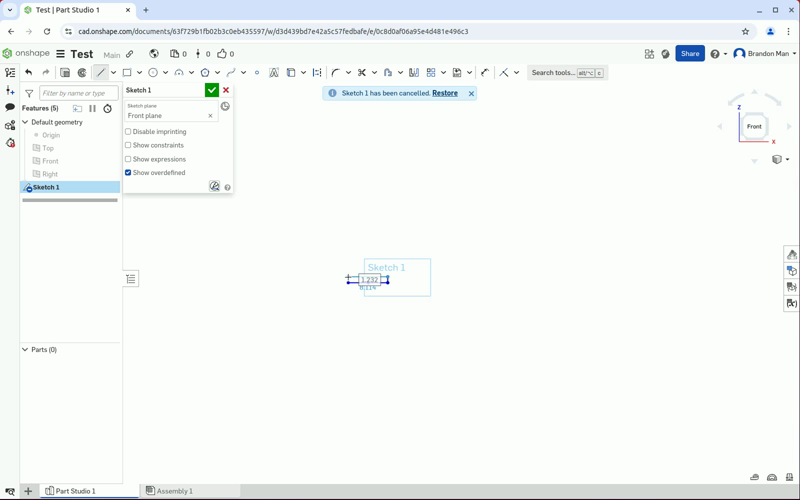
key_up(shift)
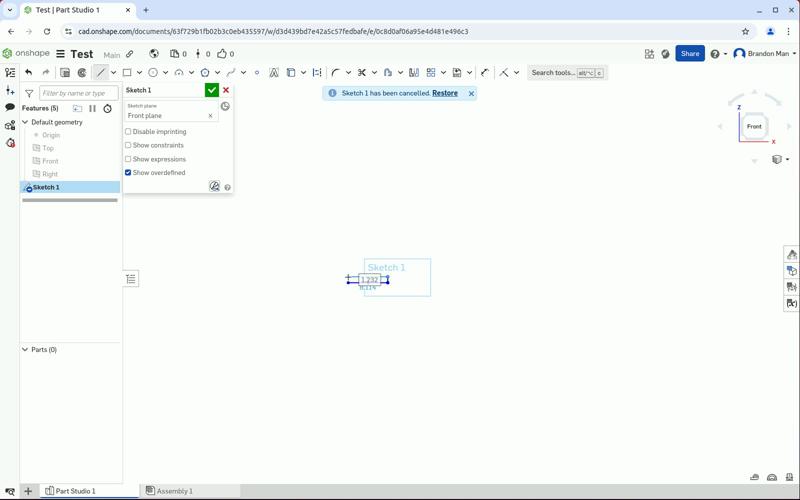
mouse_move(378, 276)
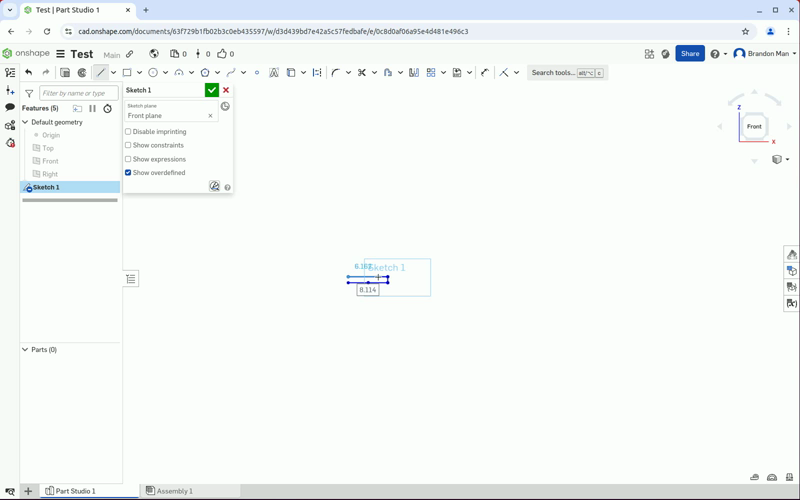
key_down(shift)
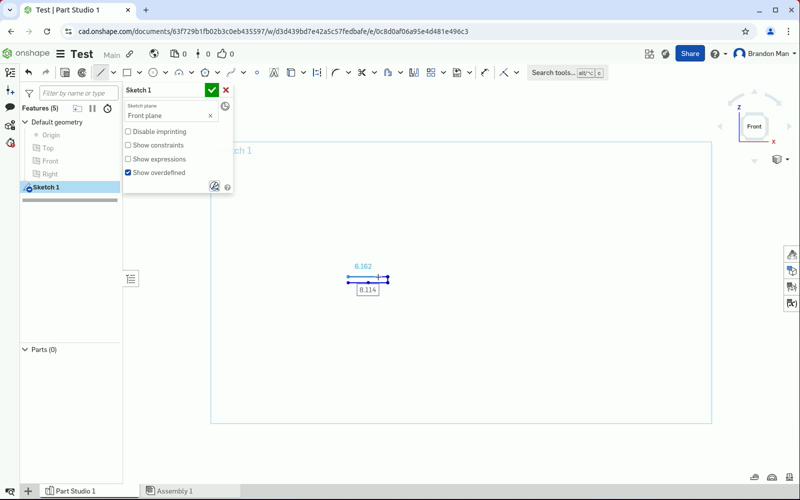
mouse_move(348, 282)
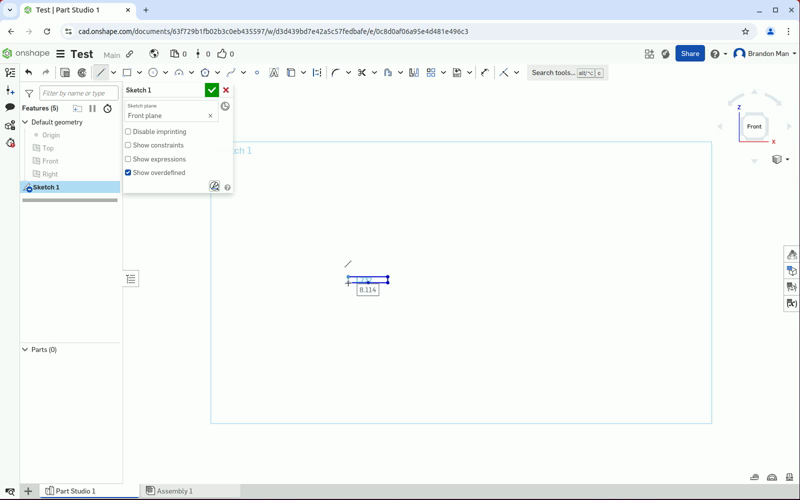
scroll(6)
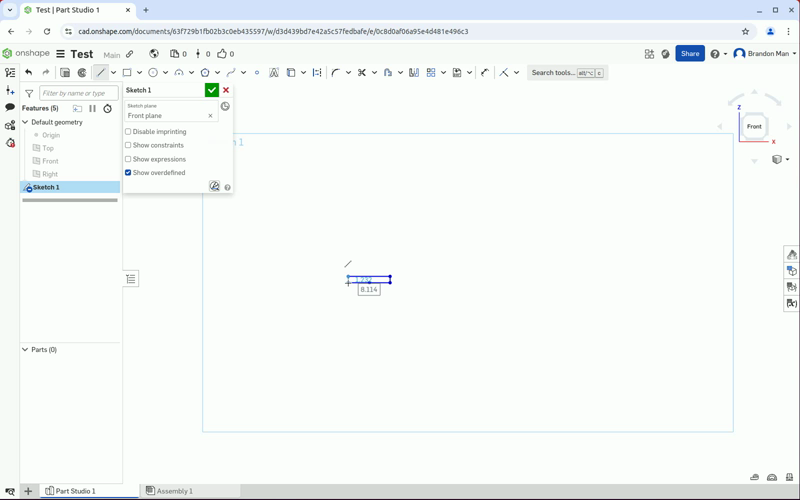
scroll(6)
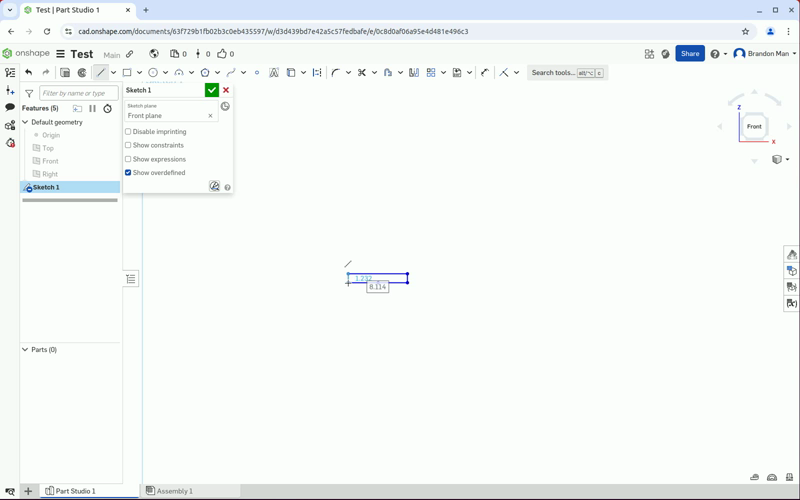
scroll(6)
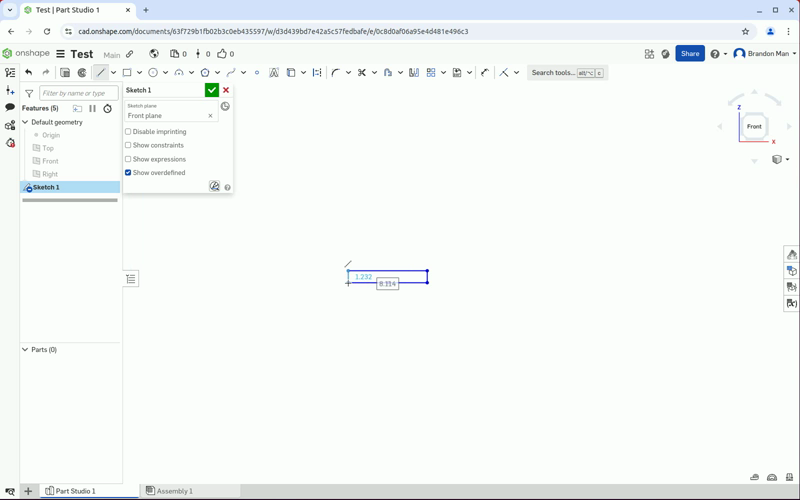
scroll(6)
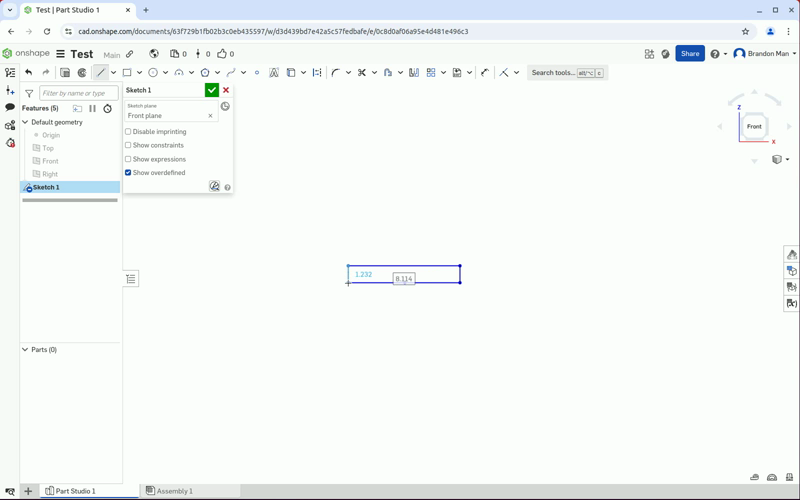
scroll(6)
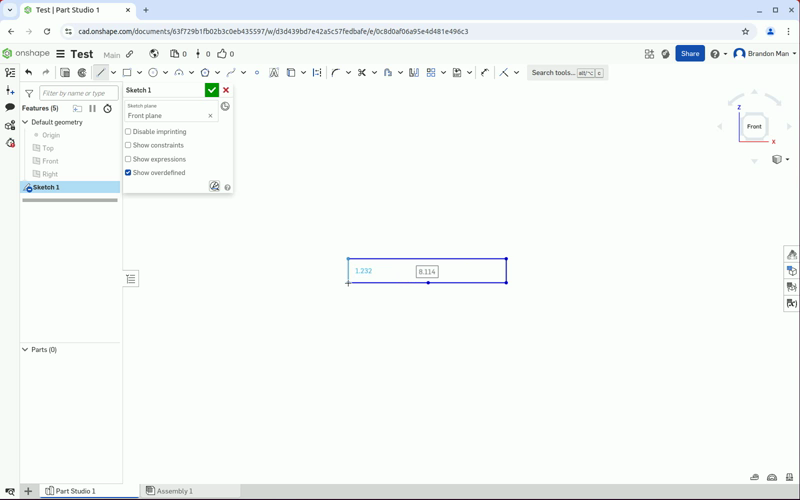
scroll(6)
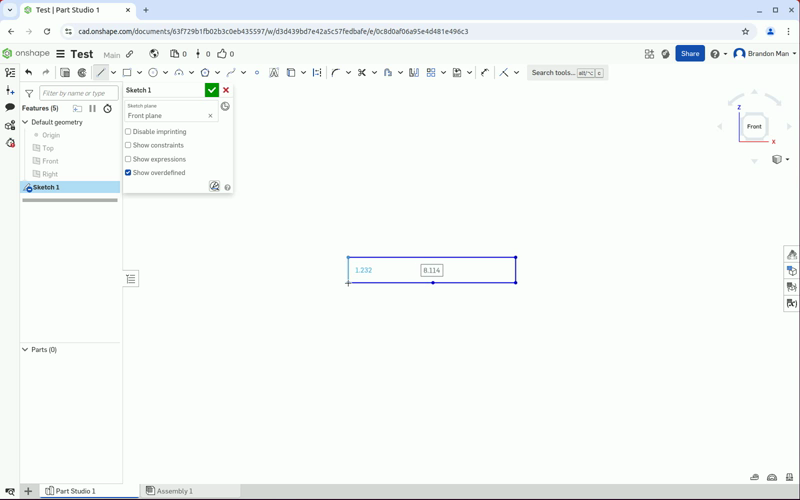
scroll(6)
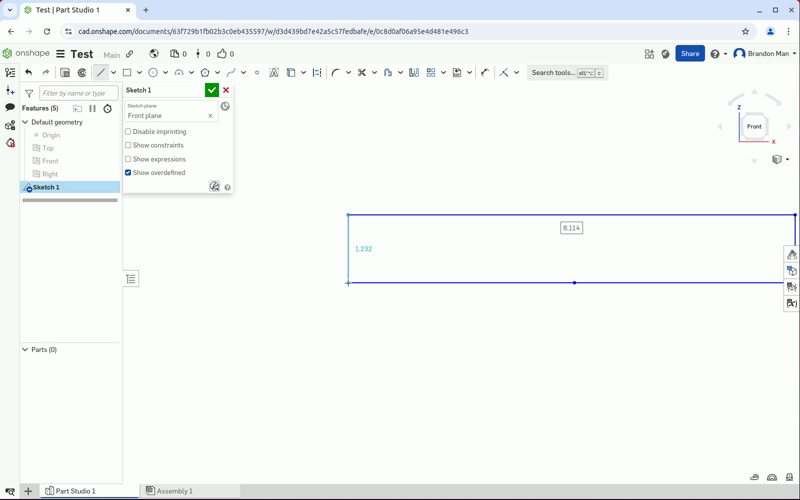
key_up(shift)
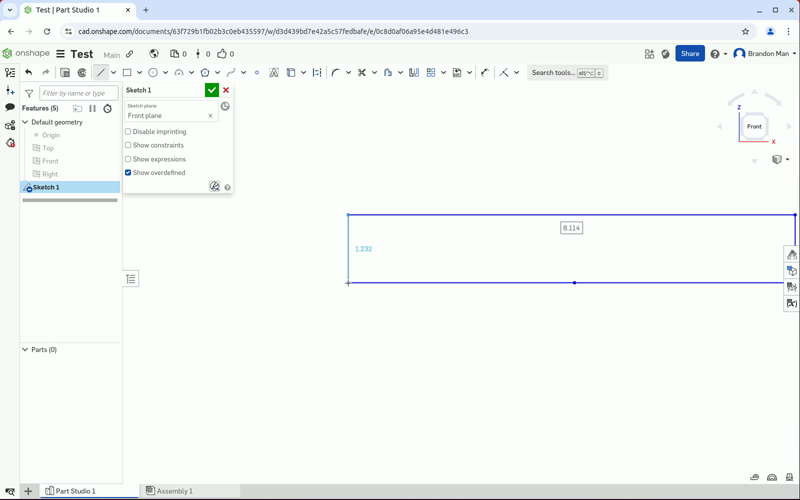
click(348, 282)
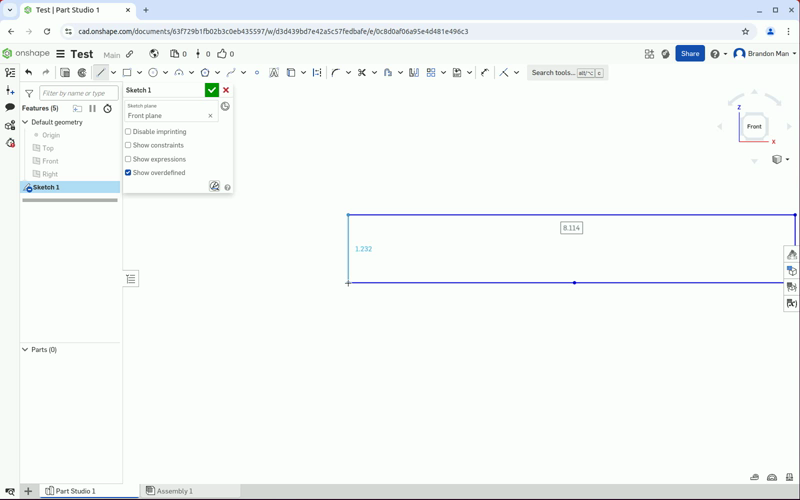
scroll(-6)
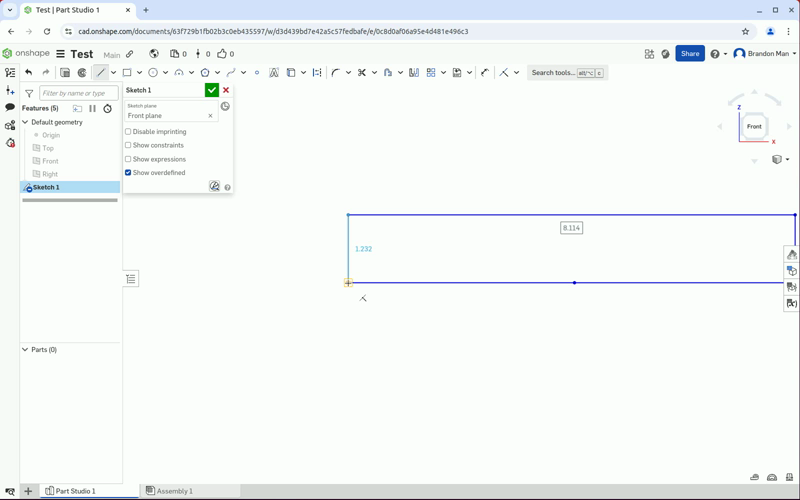
scroll(-6)
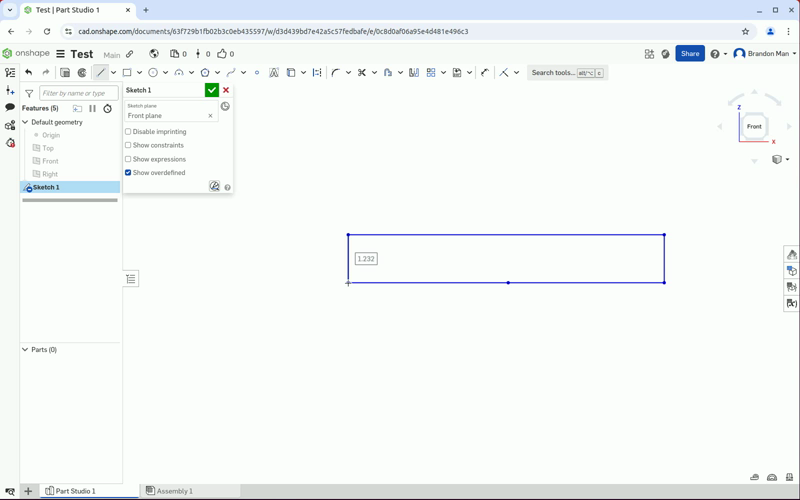
scroll(-6)
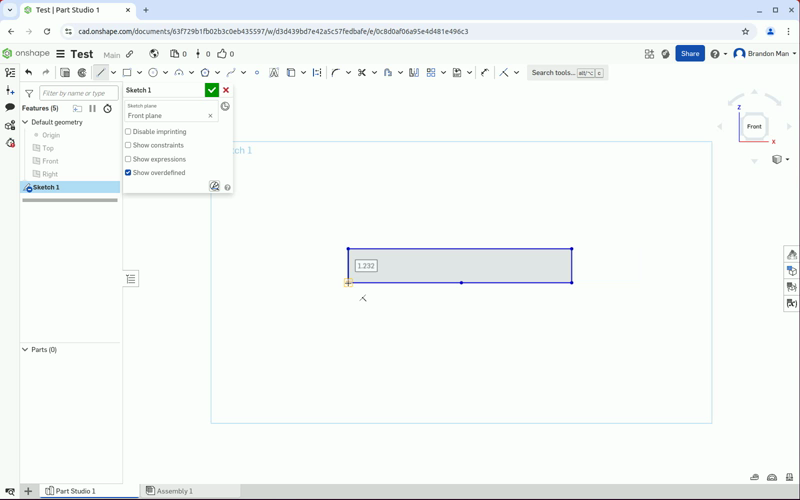
scroll(-6)
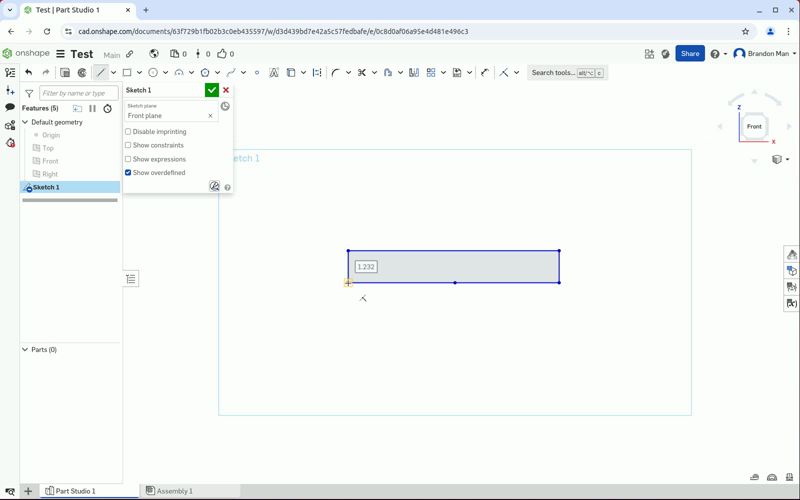
scroll(-6)
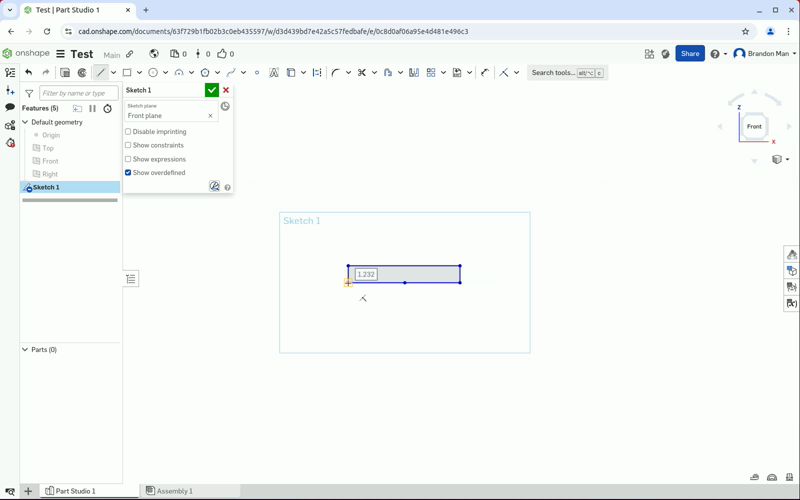
scroll(-6)
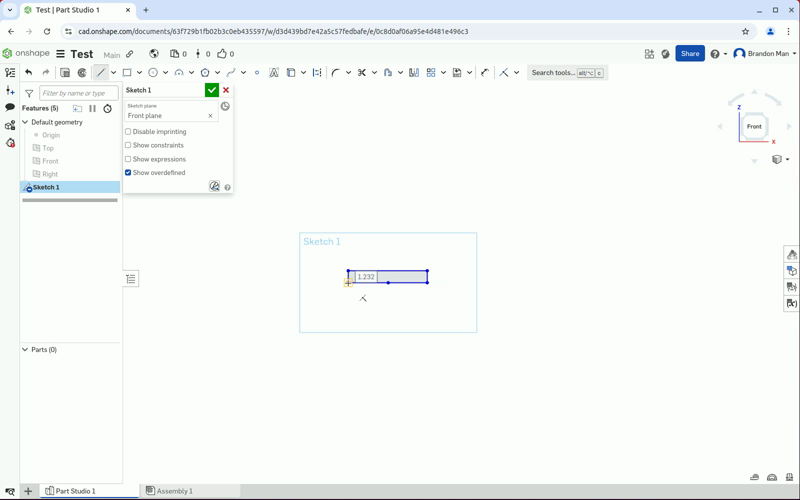
scroll(-6)
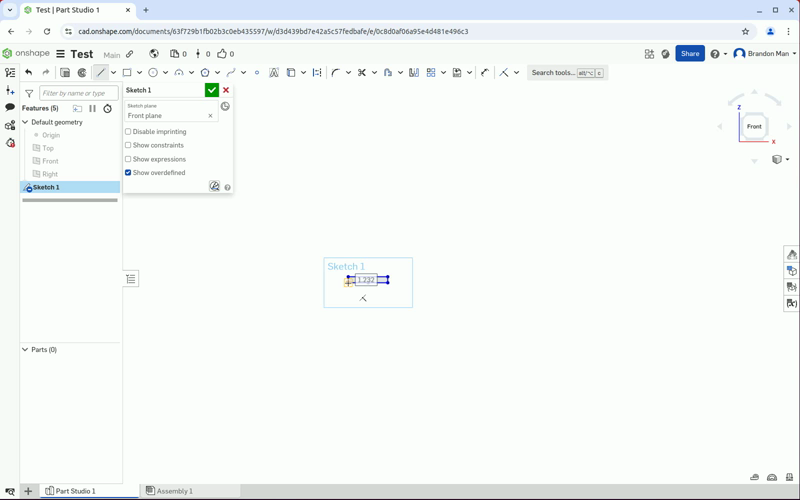
key(esc)
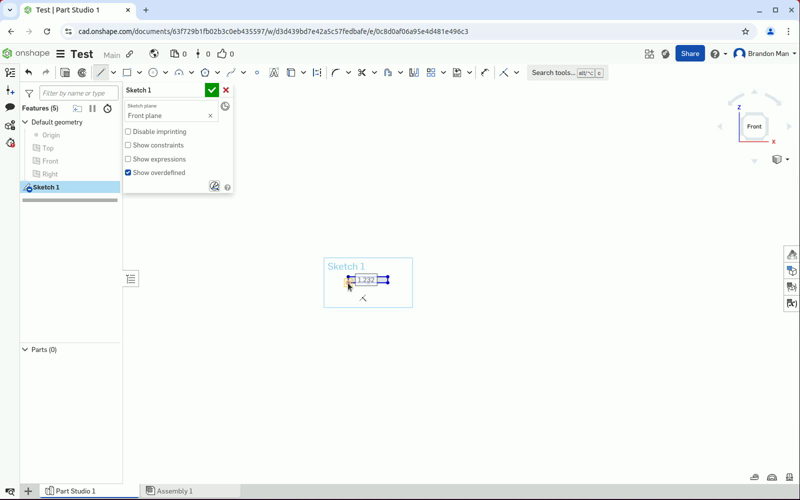
mouse_move(366, 281)
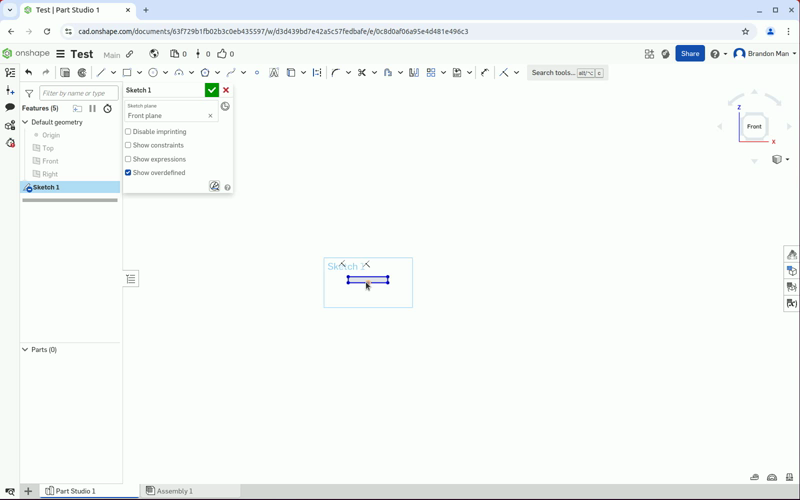
scroll(6)
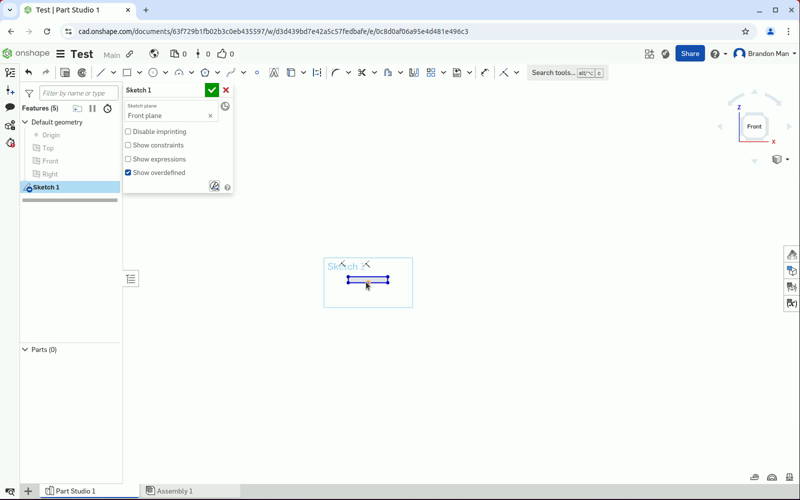
scroll(6)
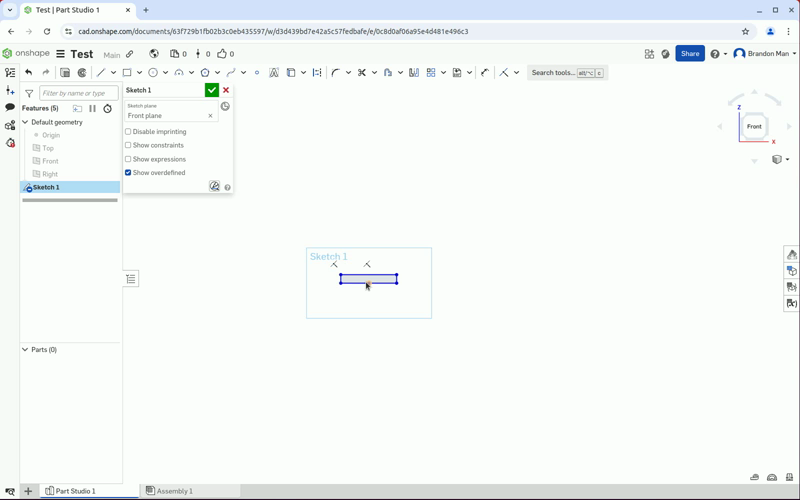
scroll(6)
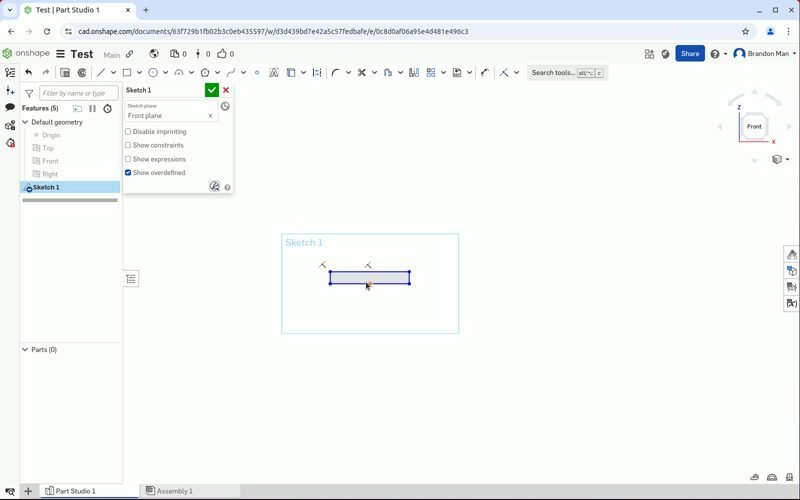
scroll(6)
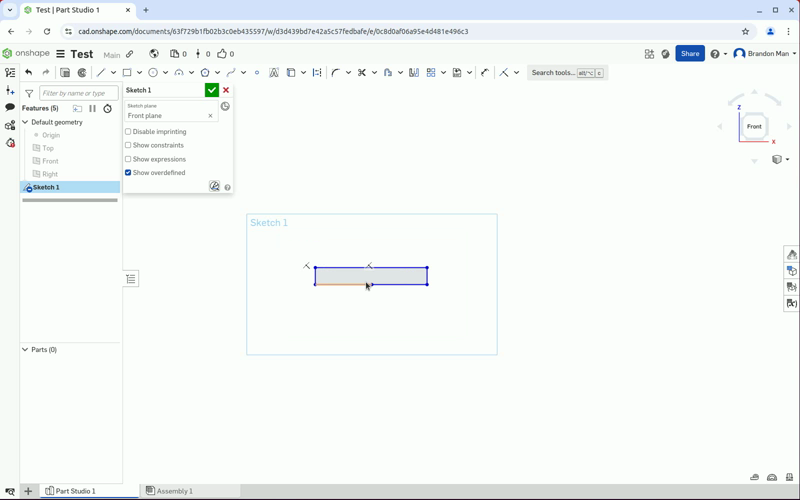
scroll(6)
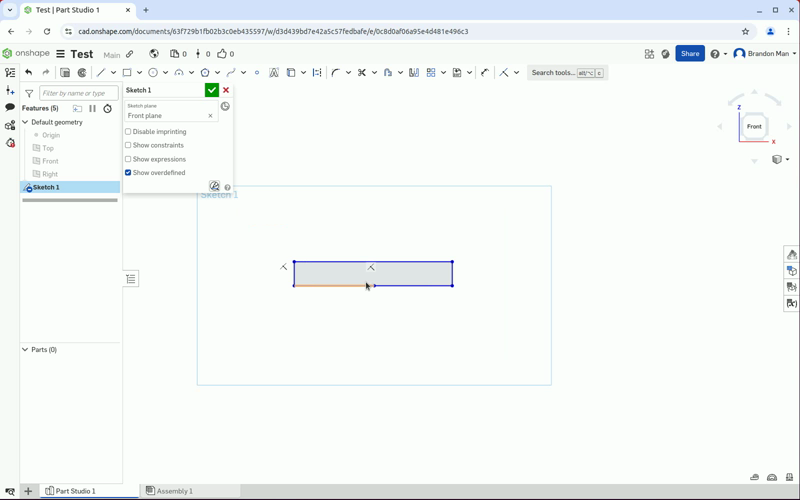
scroll(6)
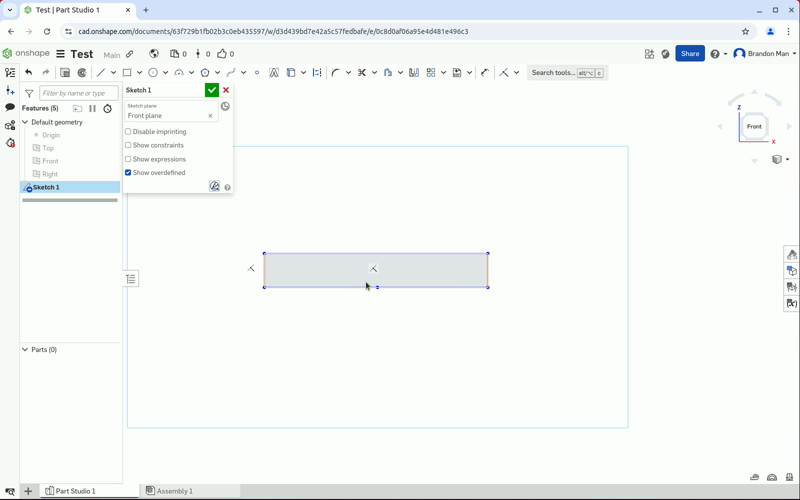
scroll(6)
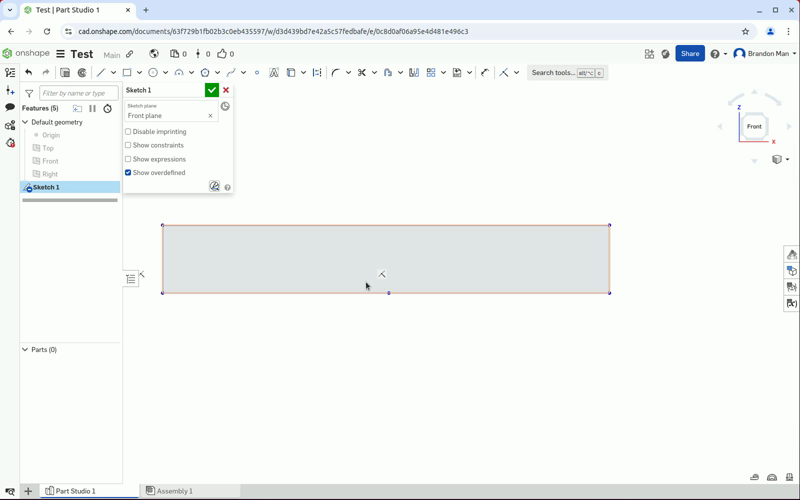
click(366, 281)
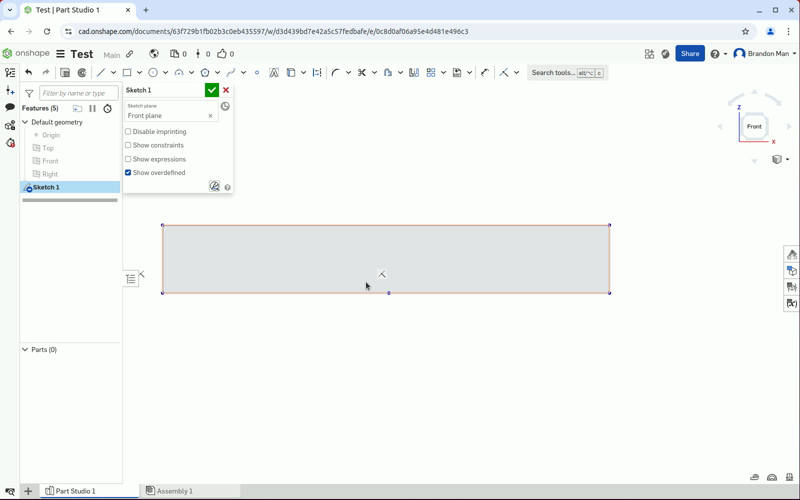
scroll(-6)
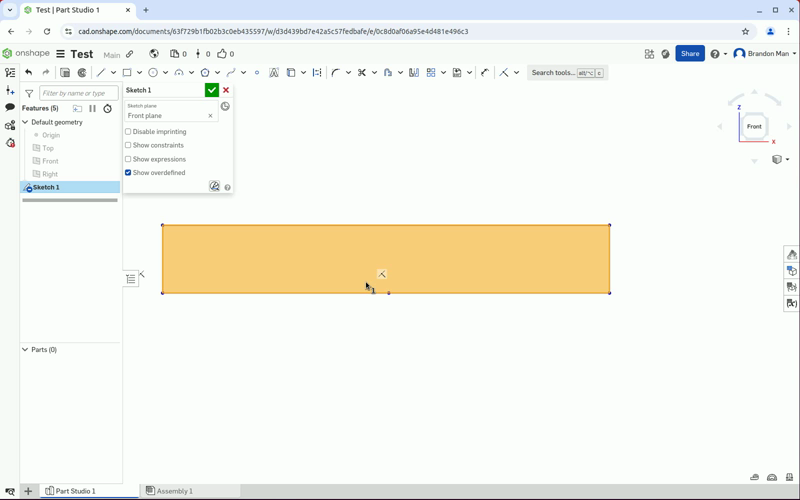
scroll(-6)
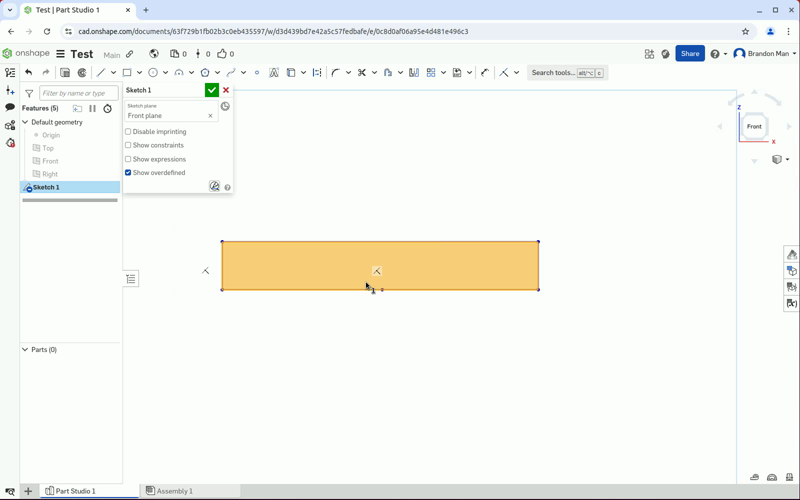
scroll(-6)
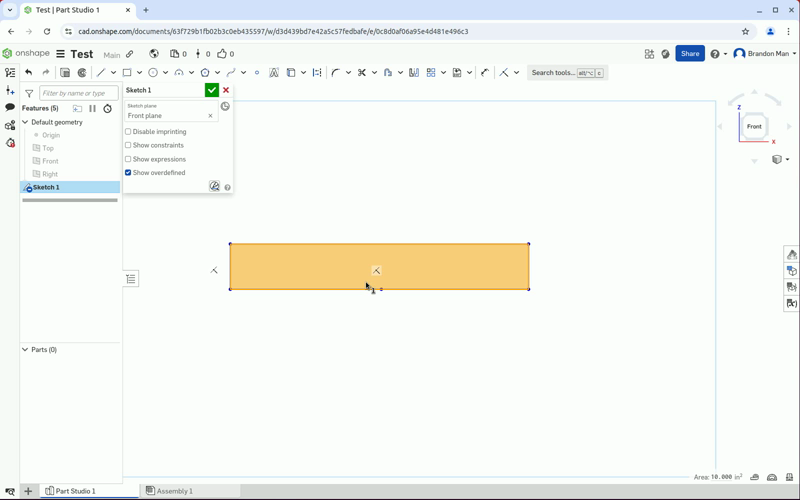
scroll(-6)
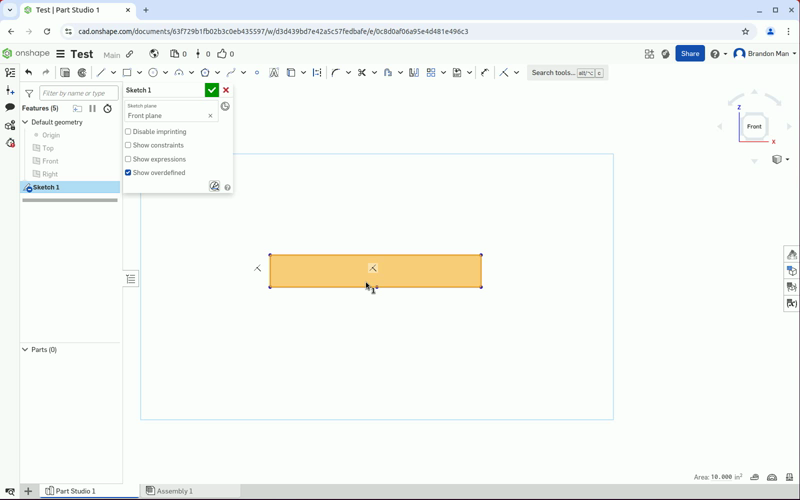
scroll(-6)
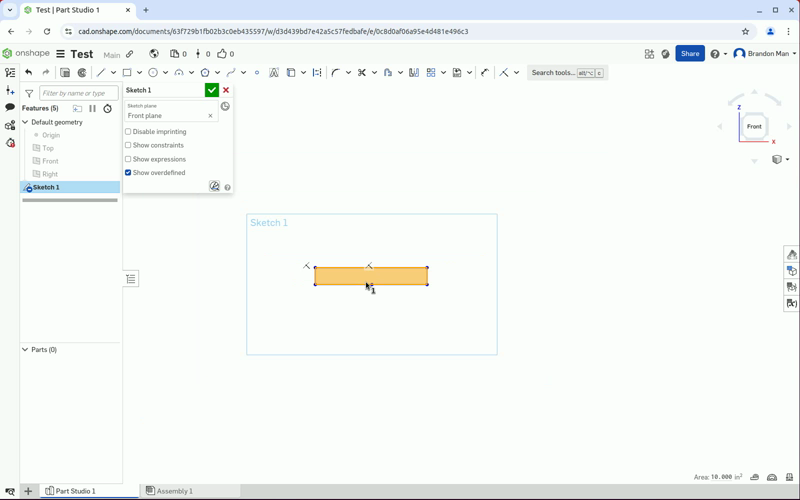
scroll(-6)
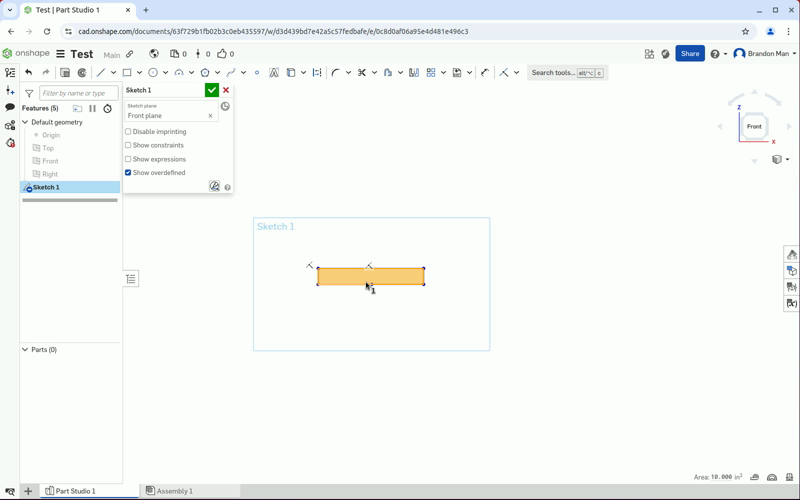
scroll(-6)
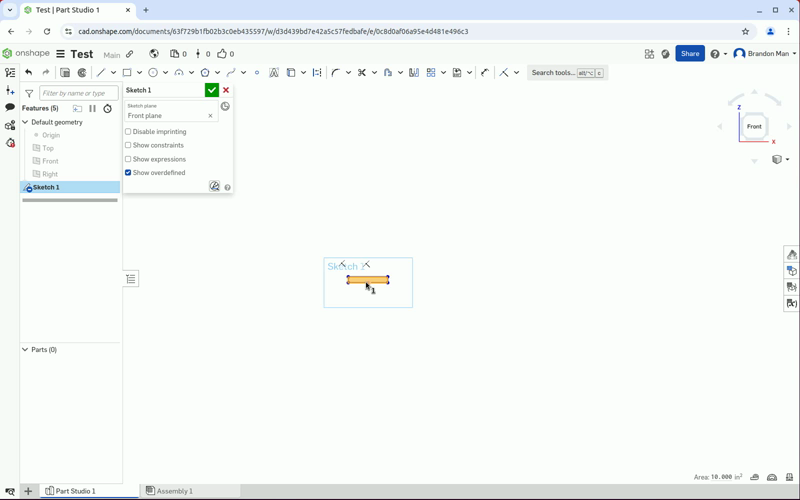
mouse_move(73, 352)
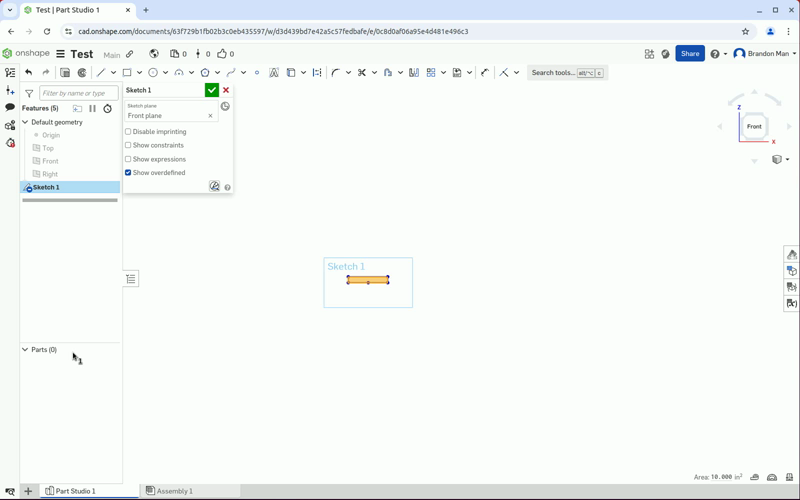
key(shift+y)
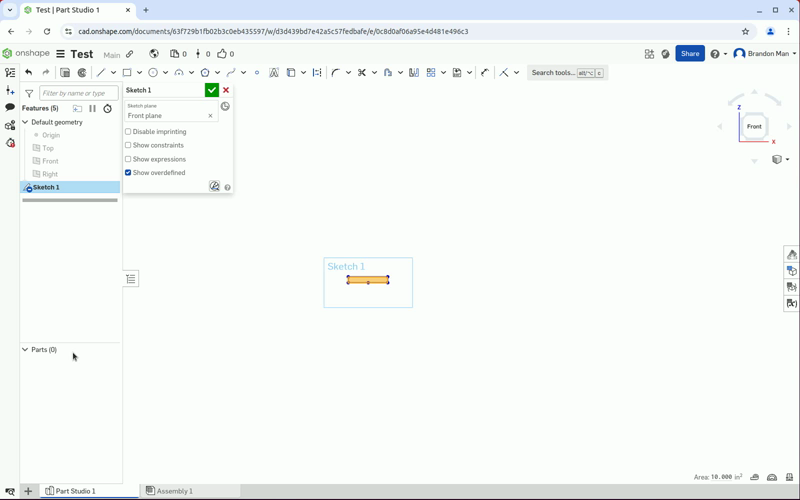
key(shift+e)
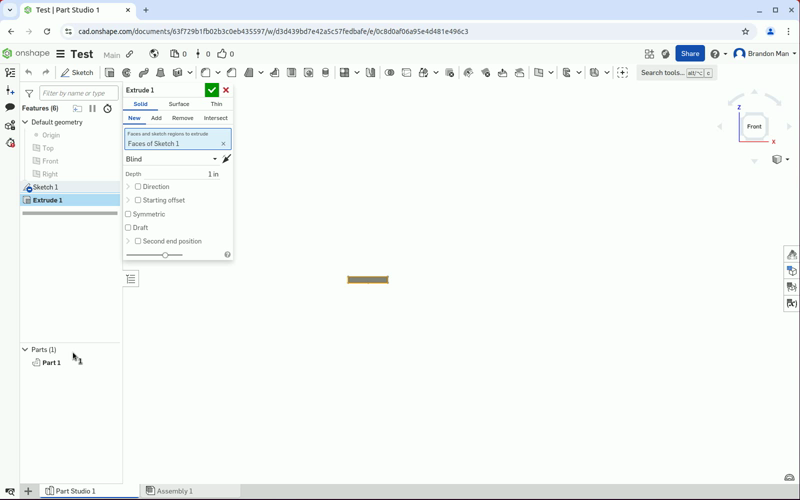
mouse_move(143, 106)
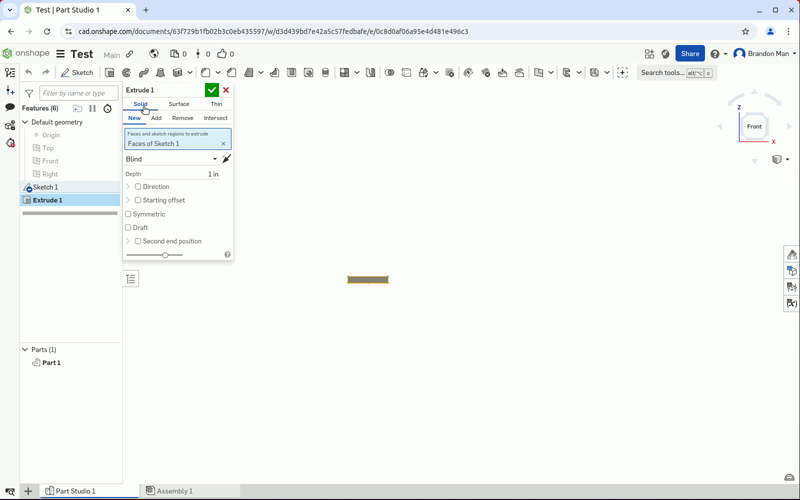
click(143, 106)
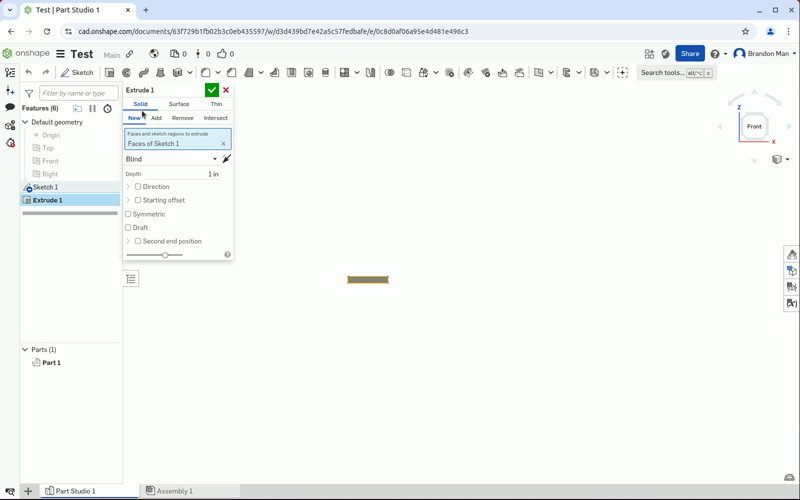
mouse_move(137, 120)
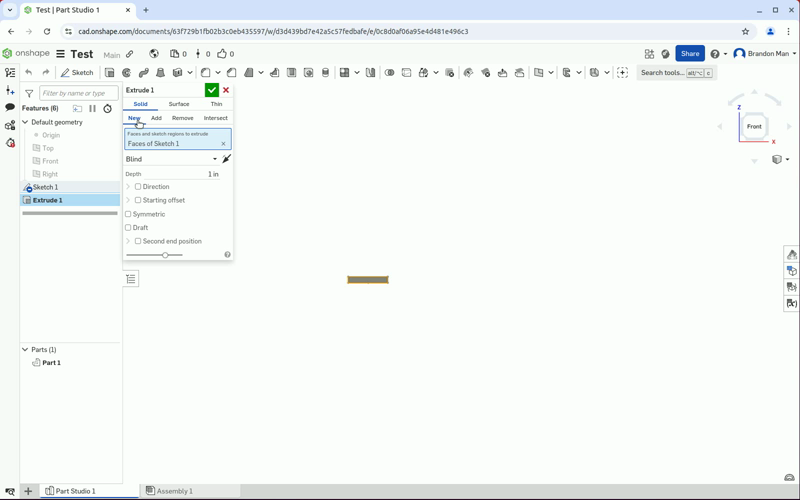
click(137, 120)
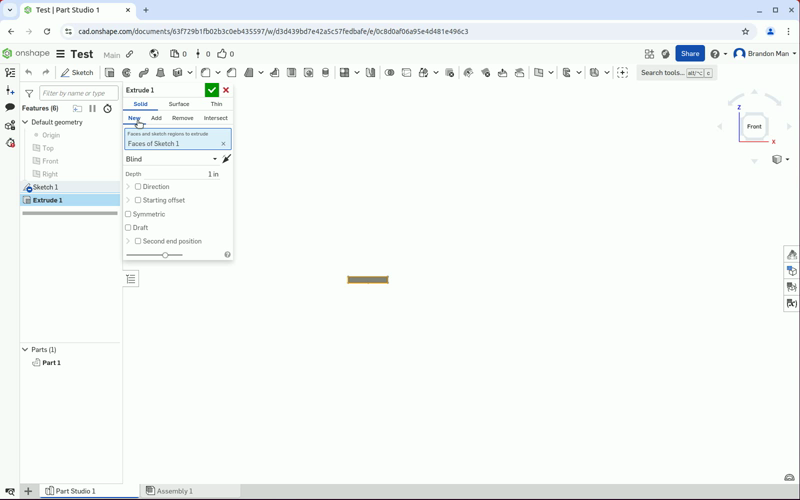
key(tab, 4)
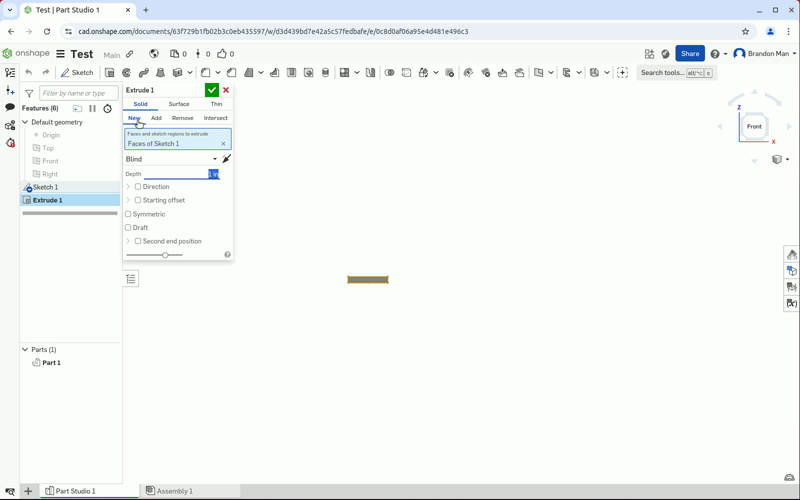
text(-0.722)
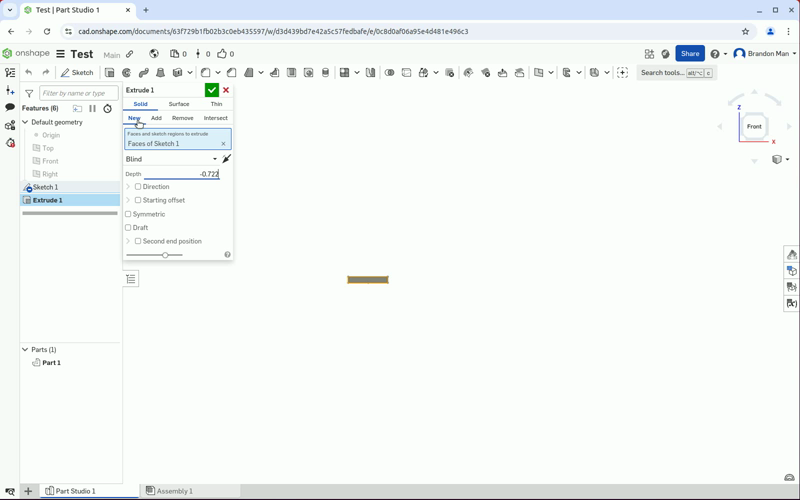
key(enter)
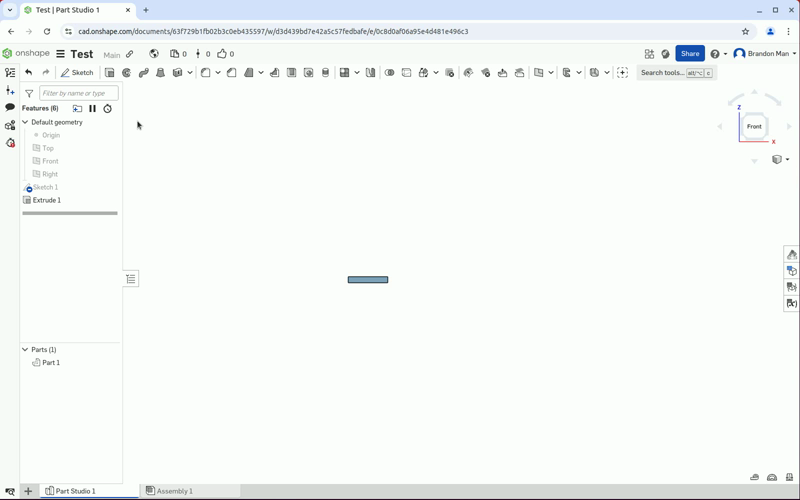
key(shift+h)
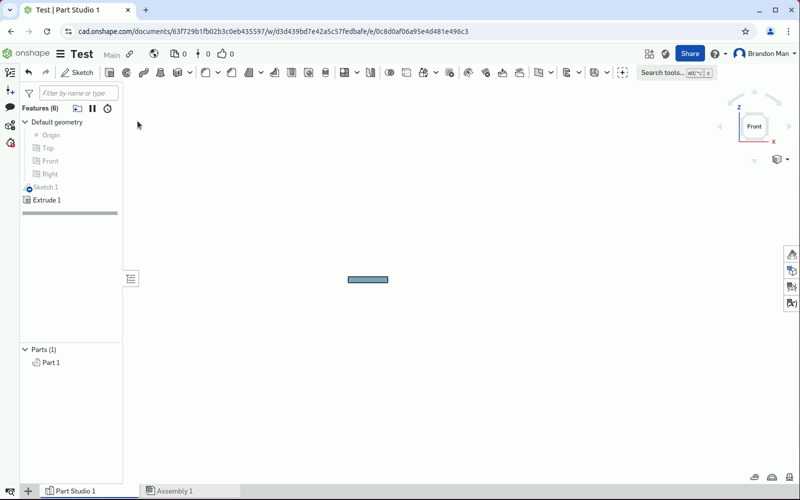
key(shift+h)
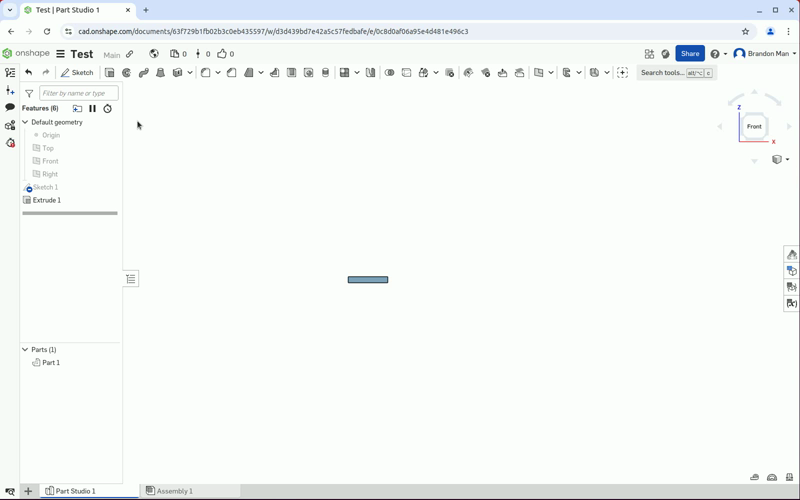
mouse_move(73, 189)
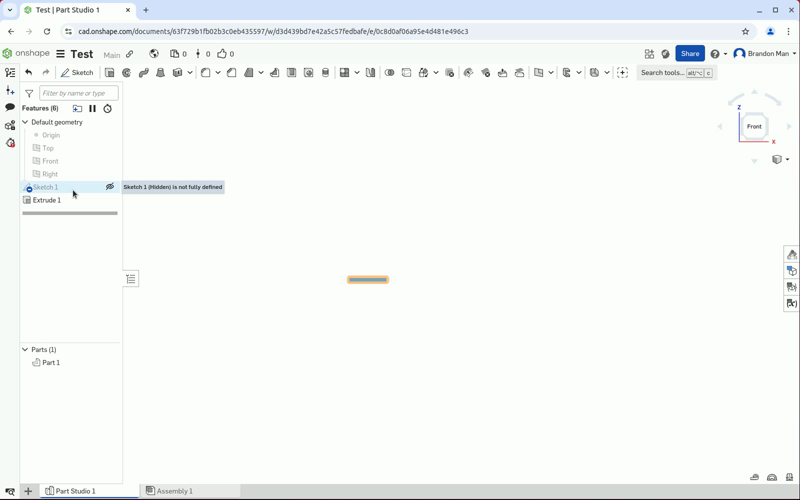
click(73, 189)
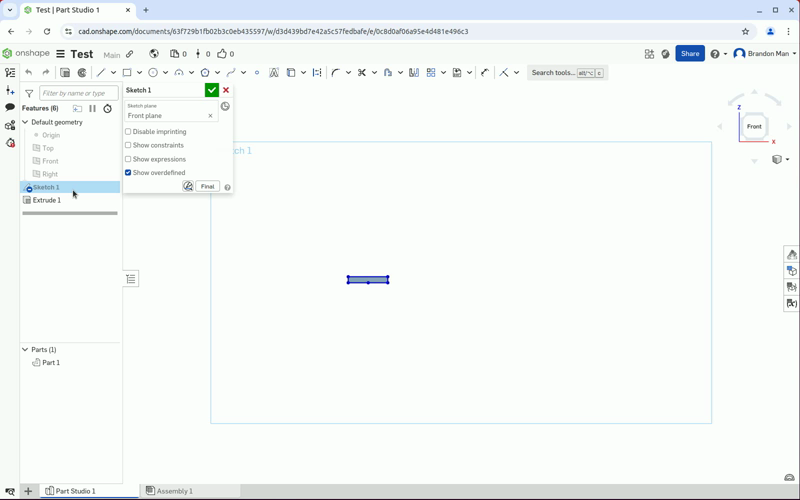
mouse_move(229, 92)
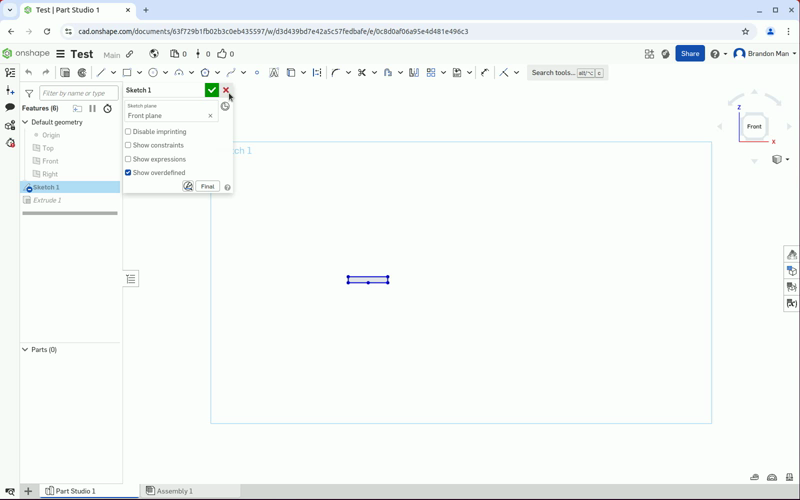
click(229, 92)
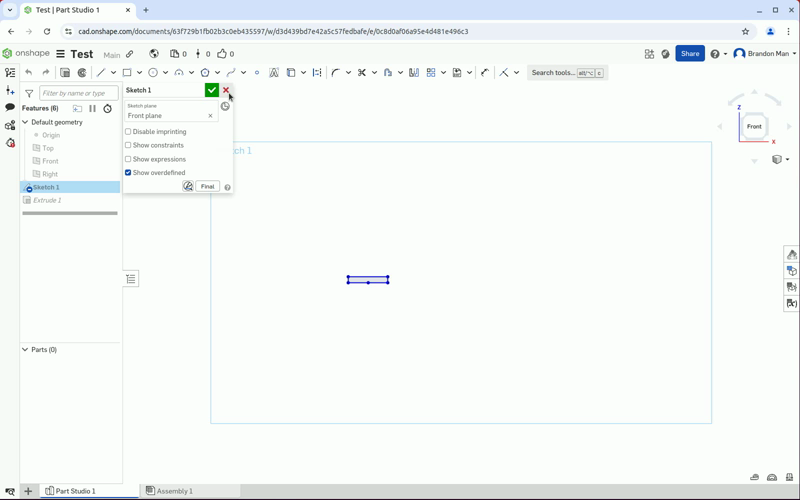
key(shift+s)
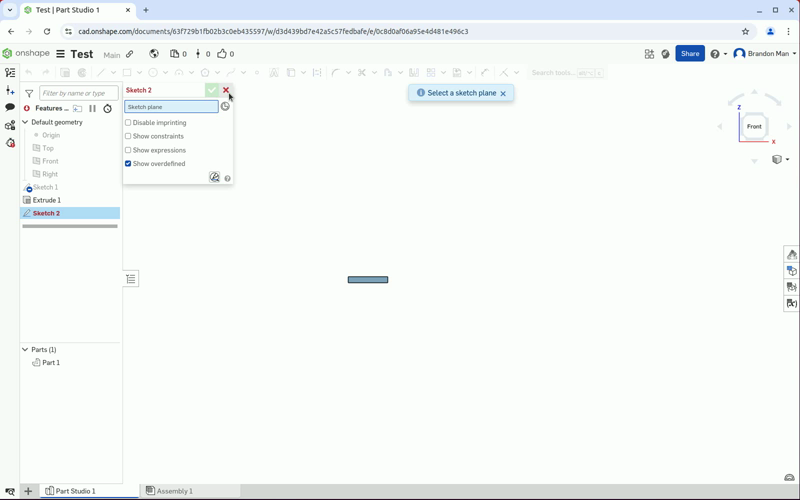
mouse_move(73, 163)
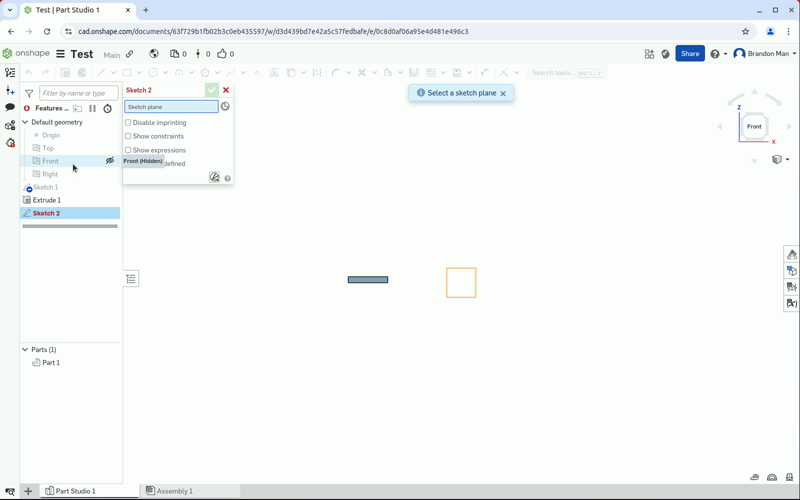
click(73, 163)
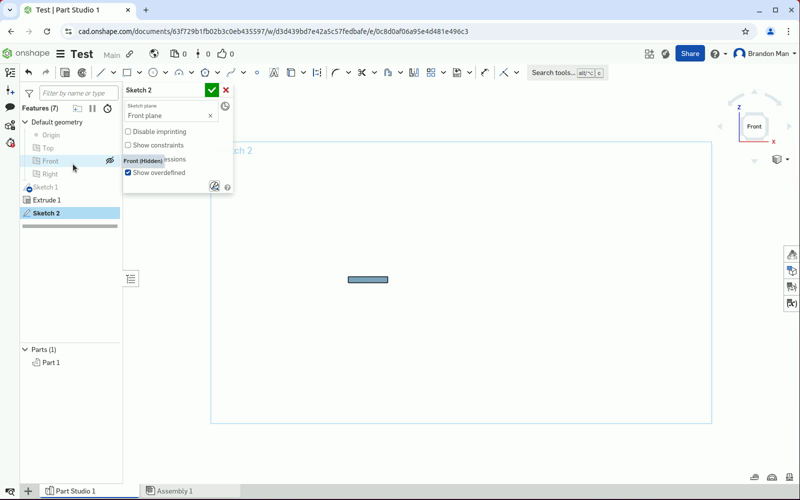
mouse_move(73, 352)
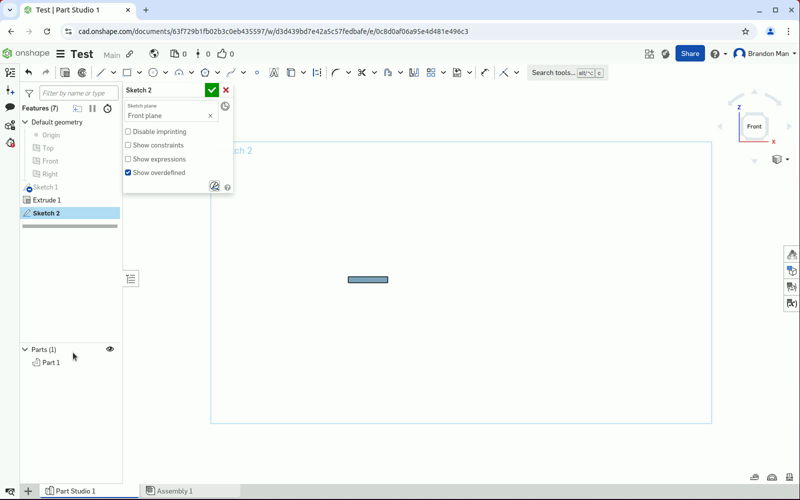
key(y)
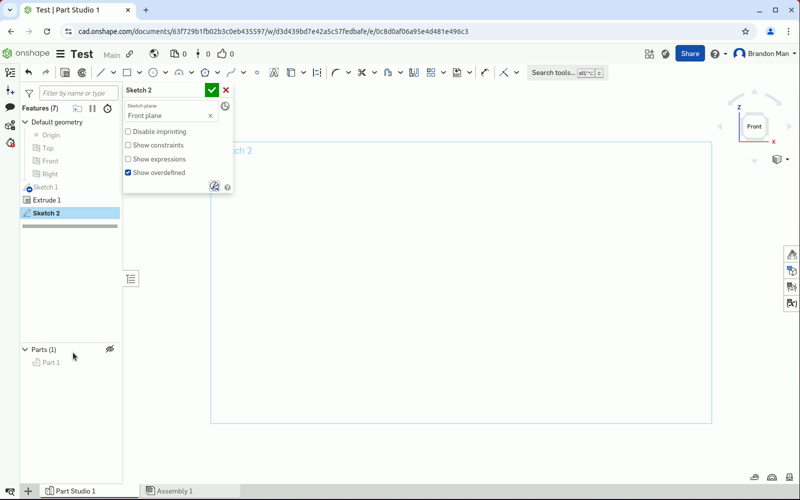
key(l)
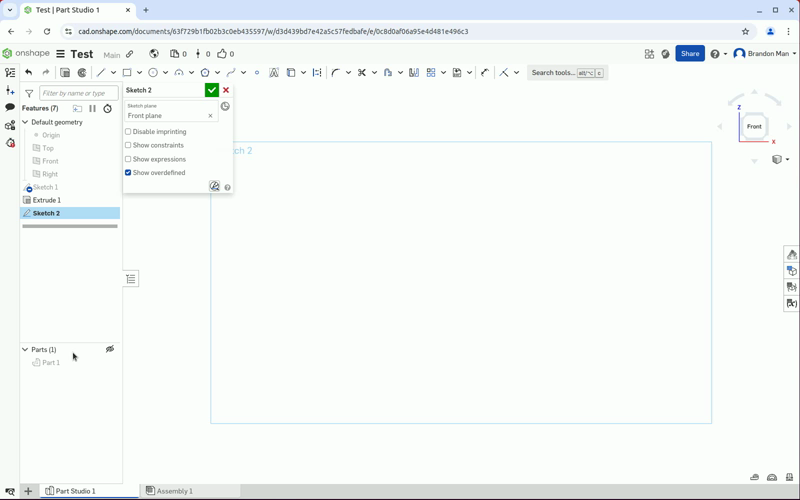
key_down(shift)
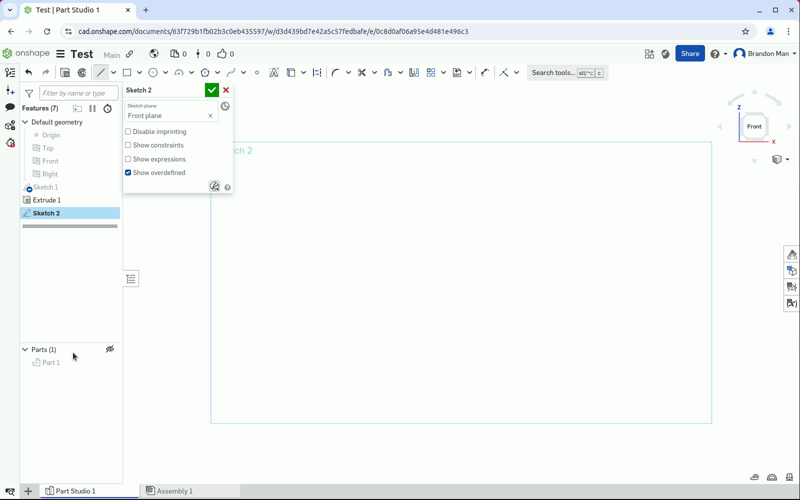
mouse_move(351, 262)
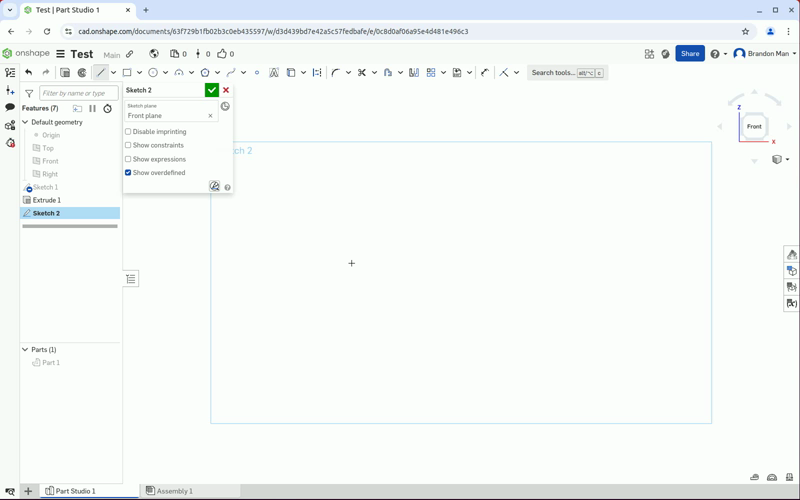
click(351, 262)
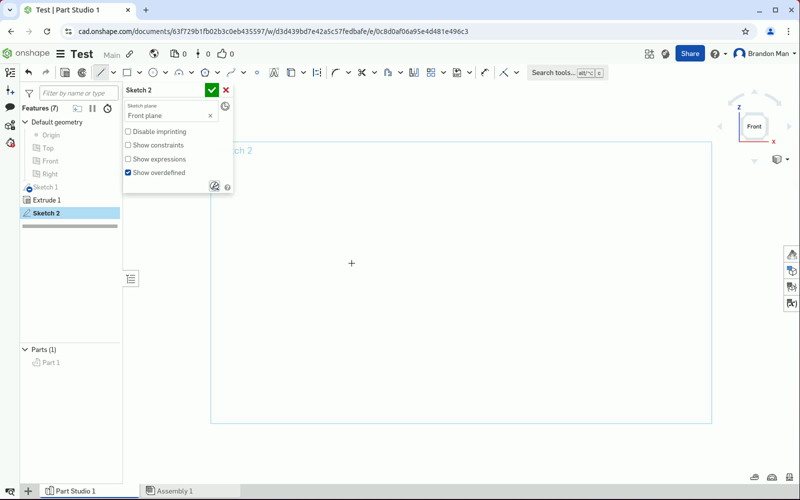
key_up(shift)
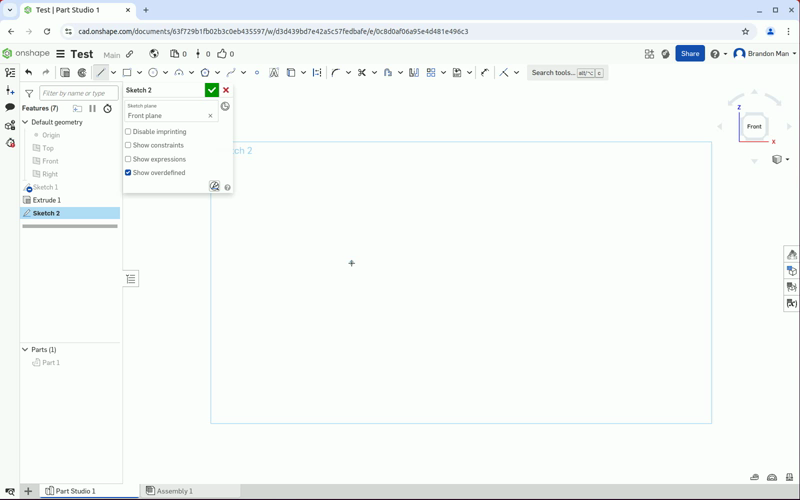
key_down(shift)
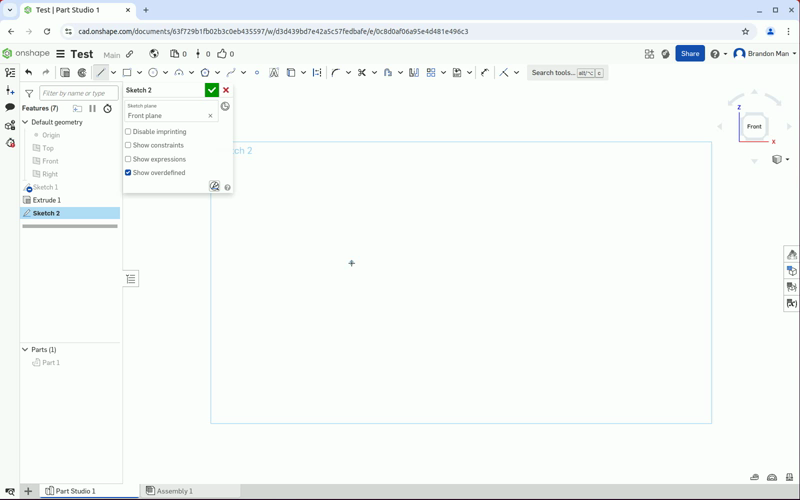
mouse_move(381, 262)
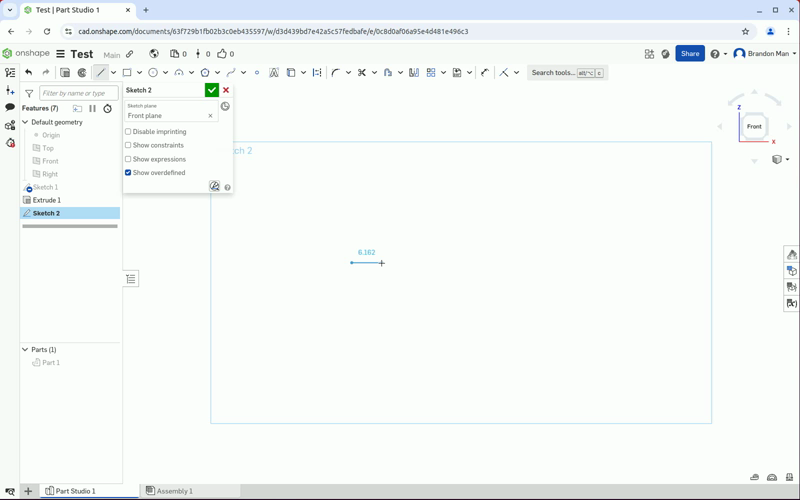
mouse_move(383, 262)
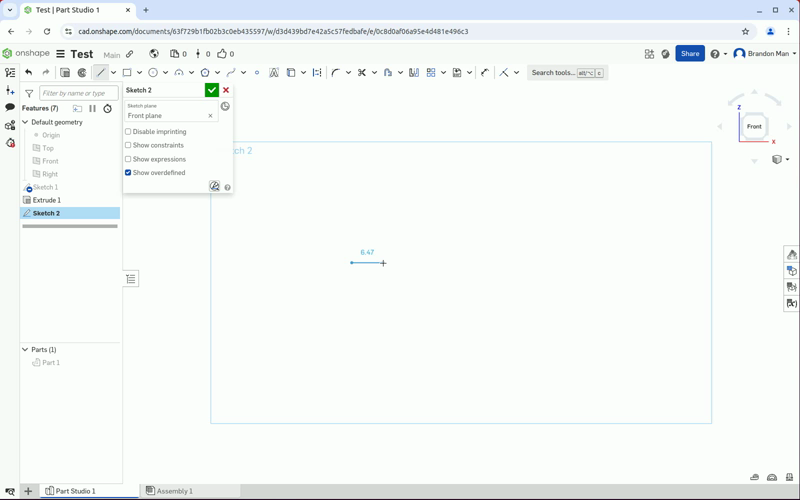
click(383, 262)
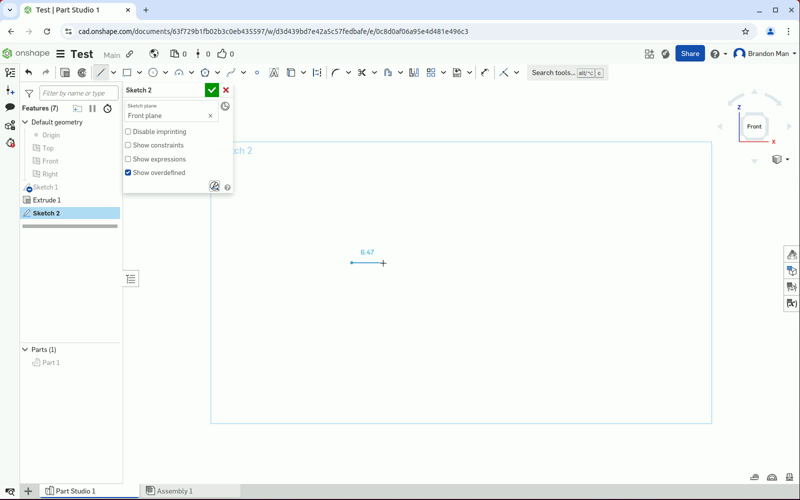
key_up(shift)
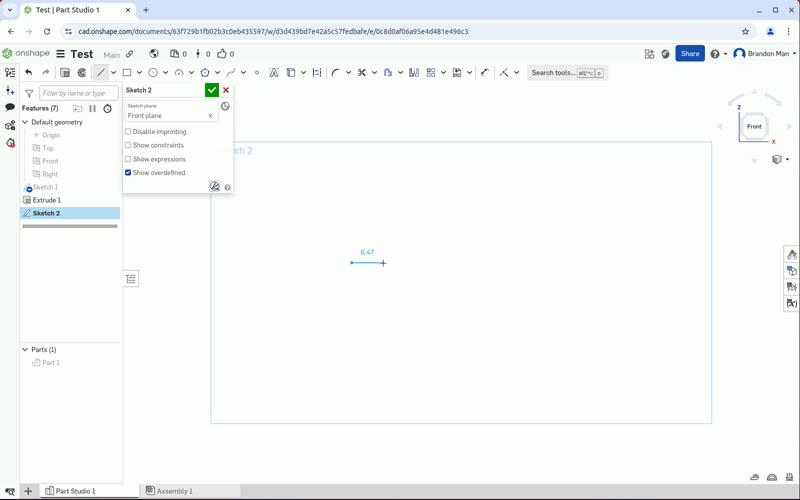
key_down(shift)
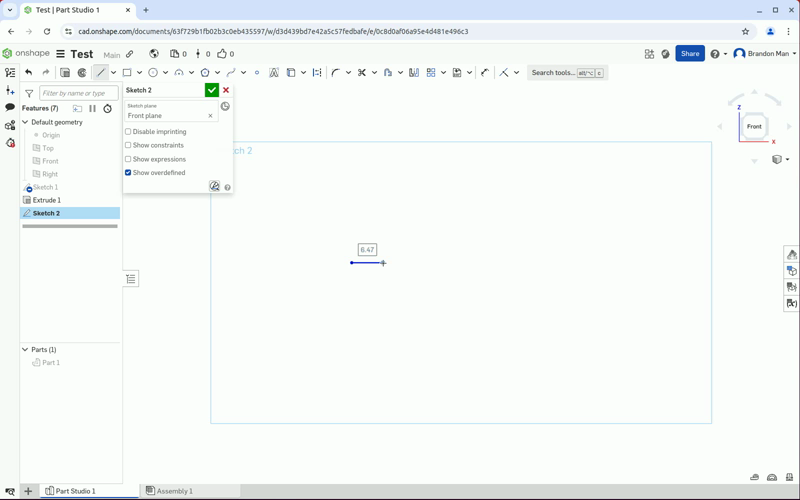
mouse_move(413, 262)
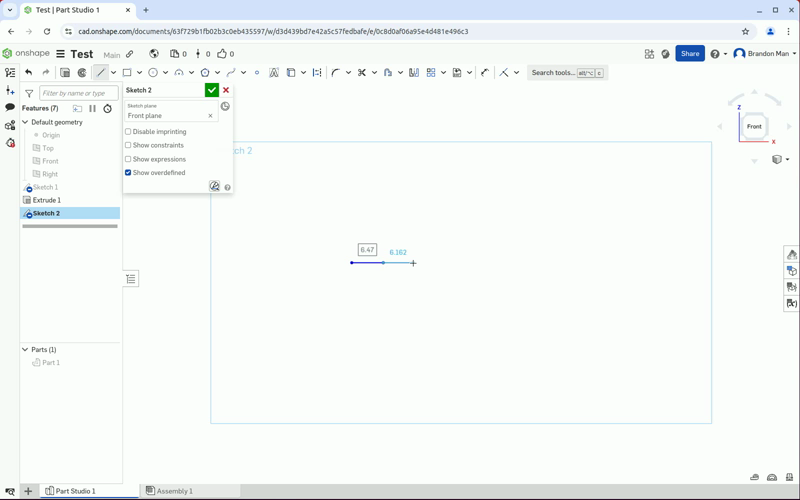
mouse_move(383, 258)
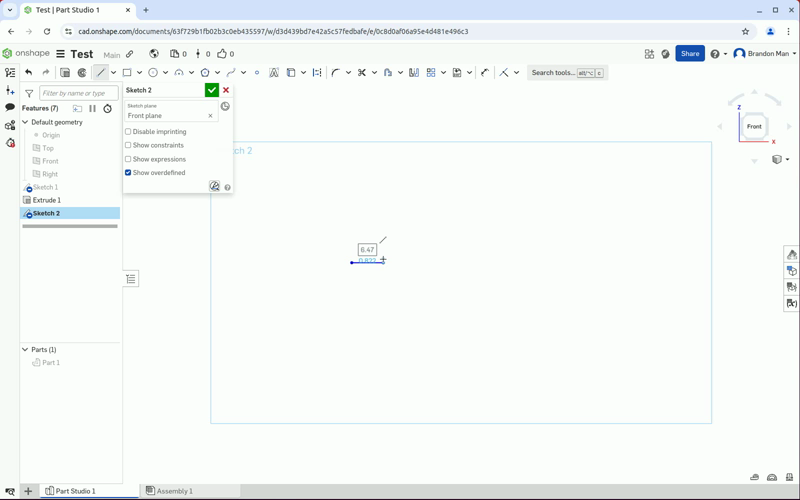
scroll(6)
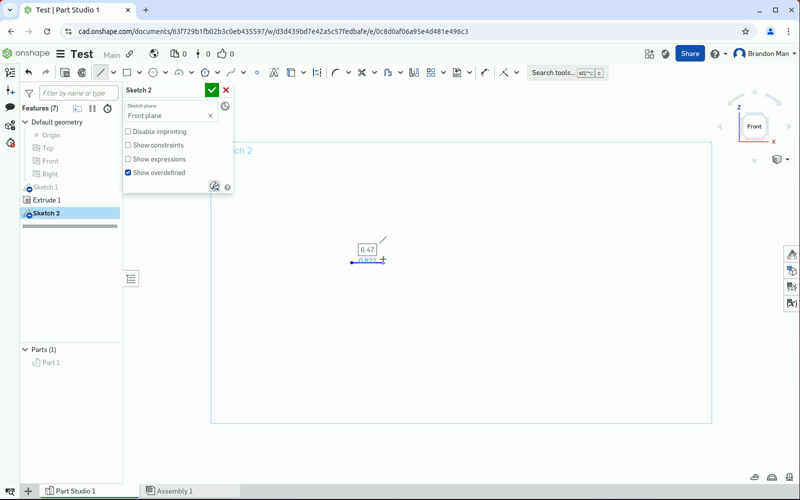
scroll(6)
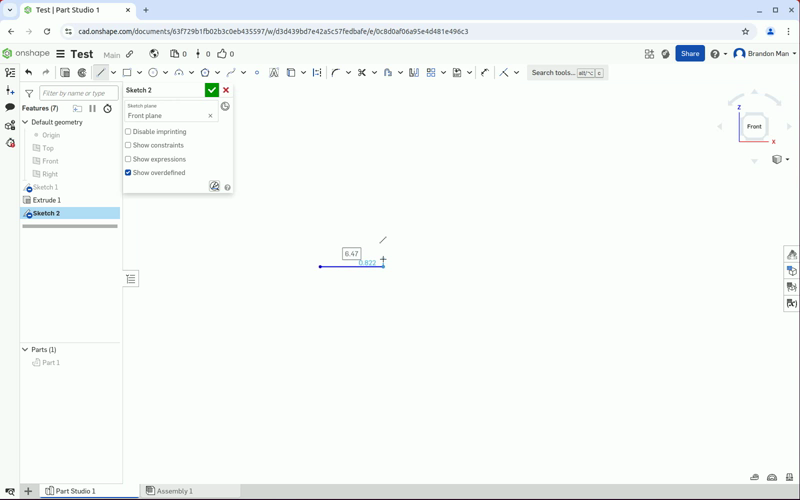
scroll(6)
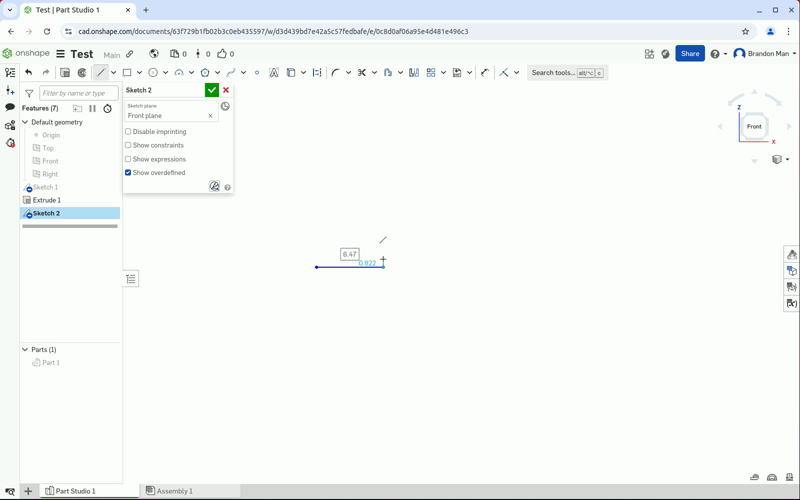
scroll(6)
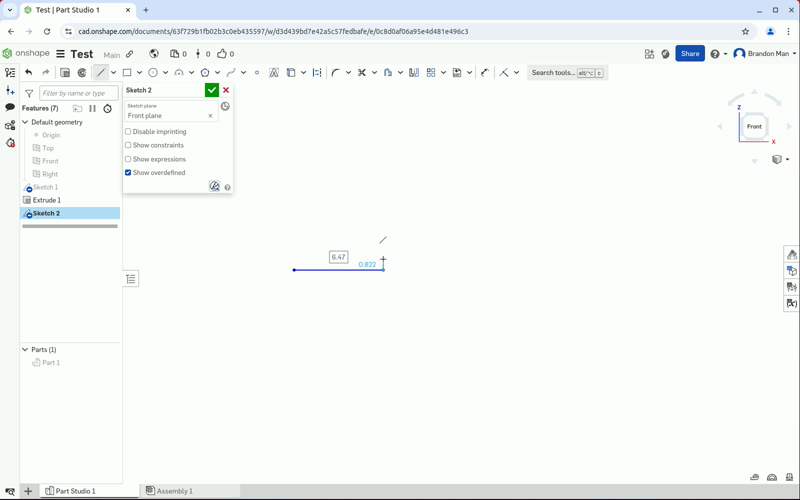
scroll(6)
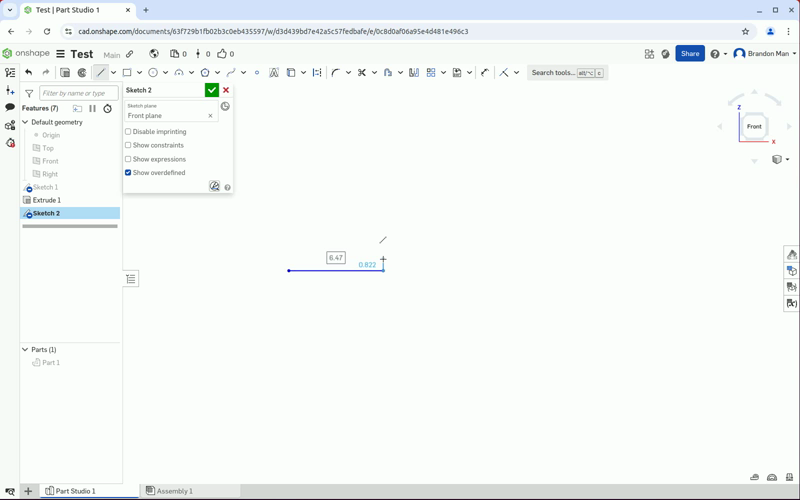
scroll(6)
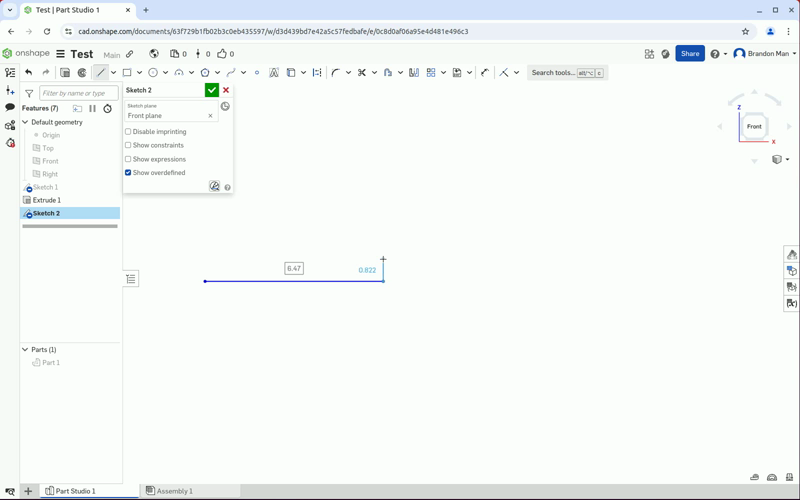
scroll(6)
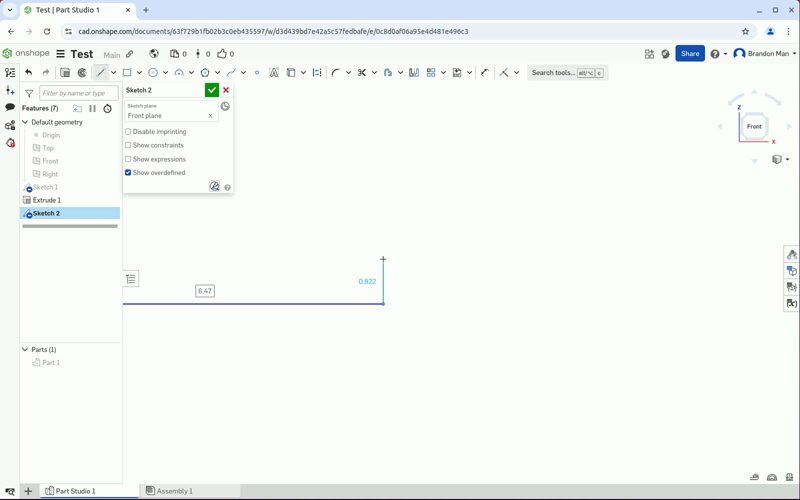
click(383, 258)
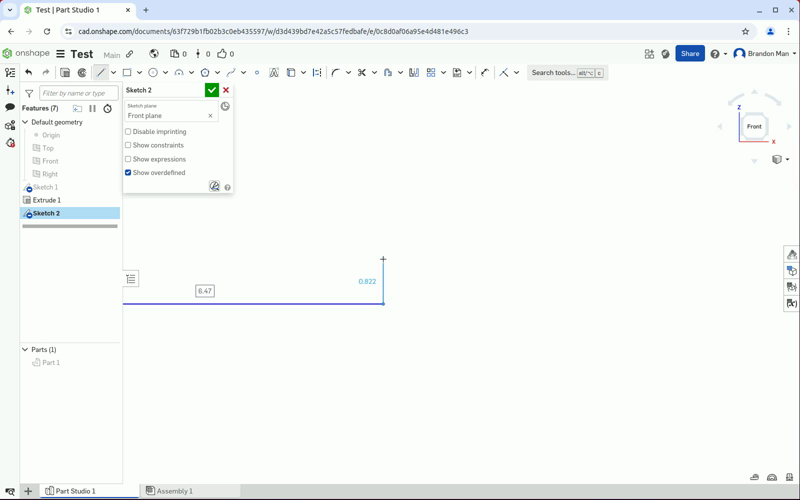
scroll(-6)
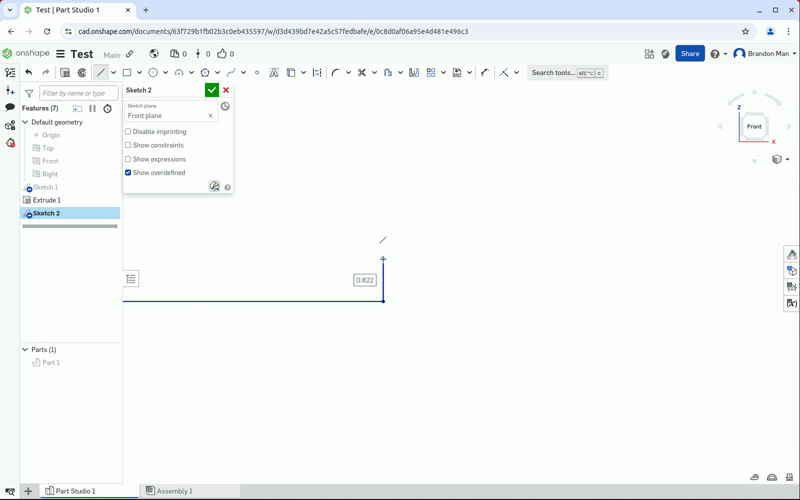
scroll(-6)
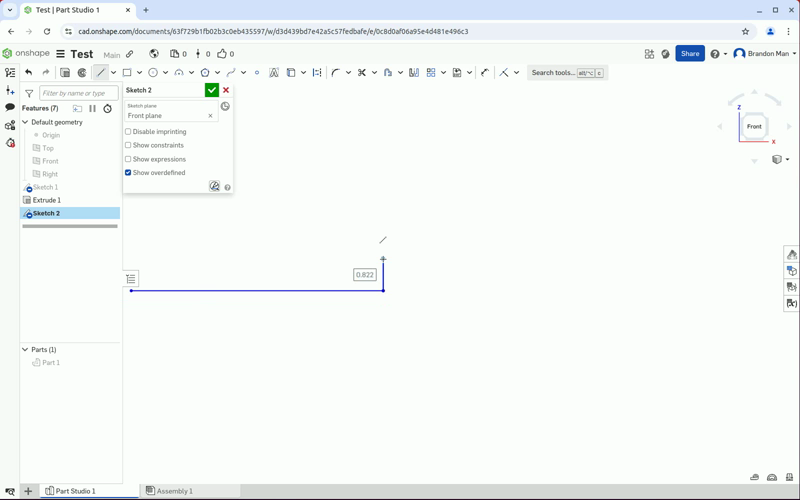
scroll(-6)
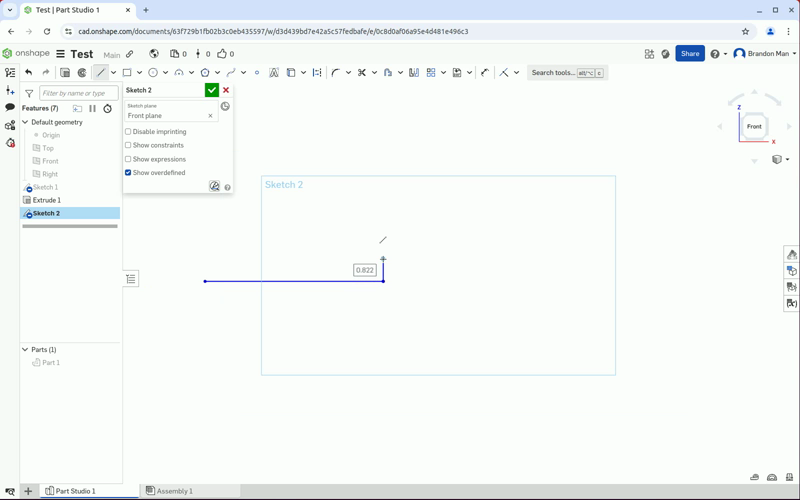
scroll(-6)
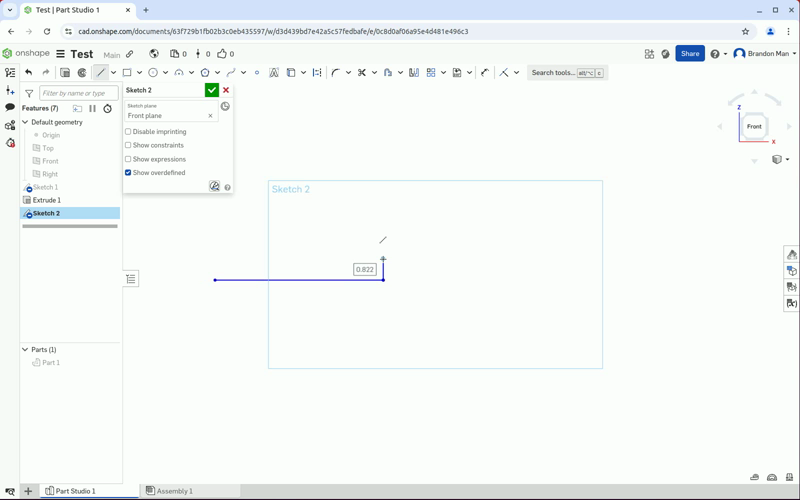
scroll(-6)
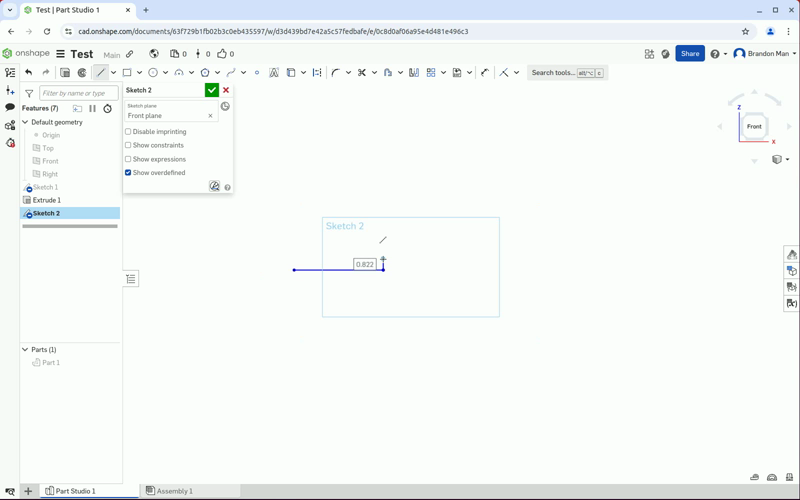
scroll(-6)
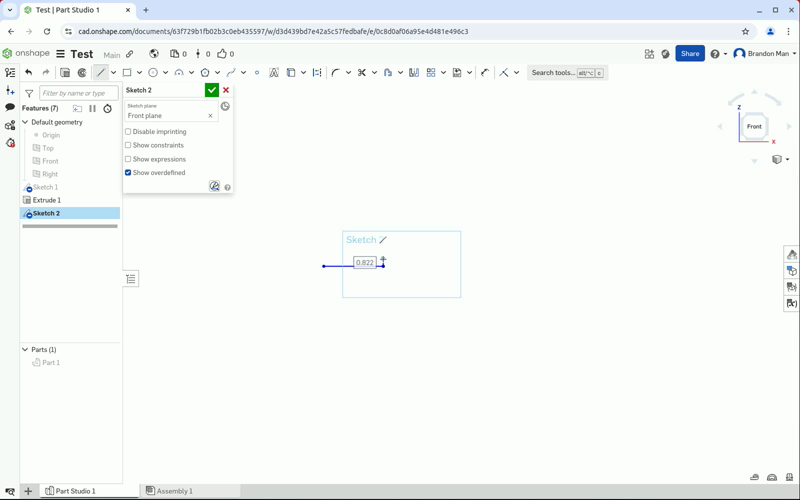
scroll(-6)
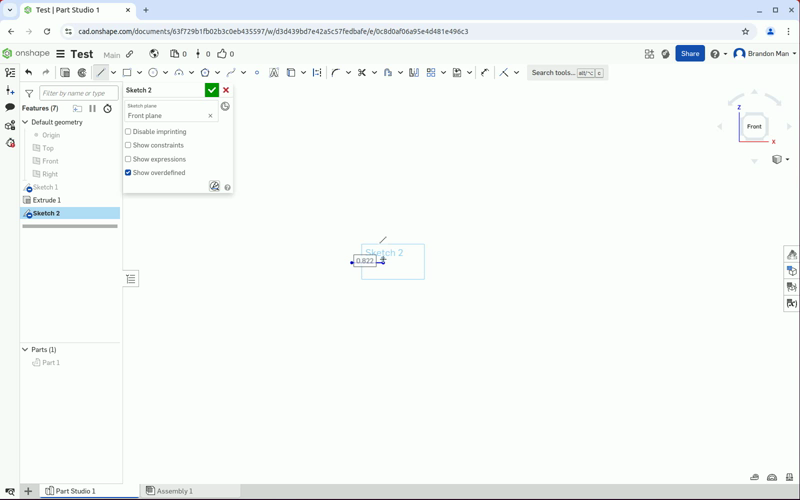
key_up(shift)
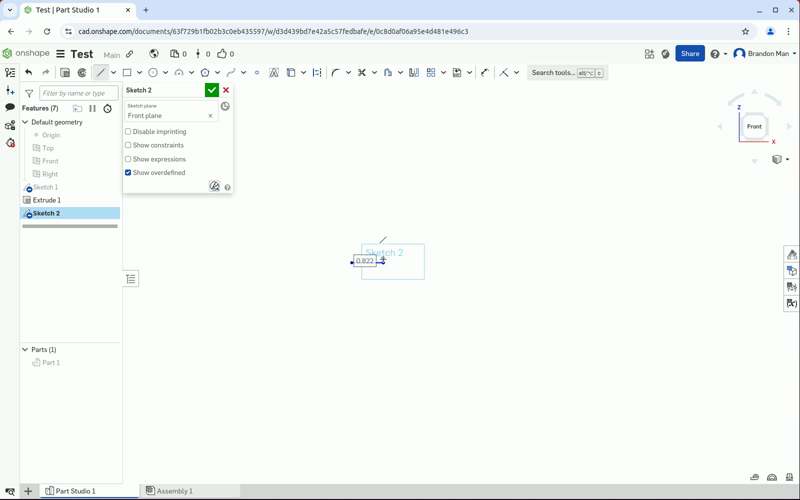
key_down(shift)
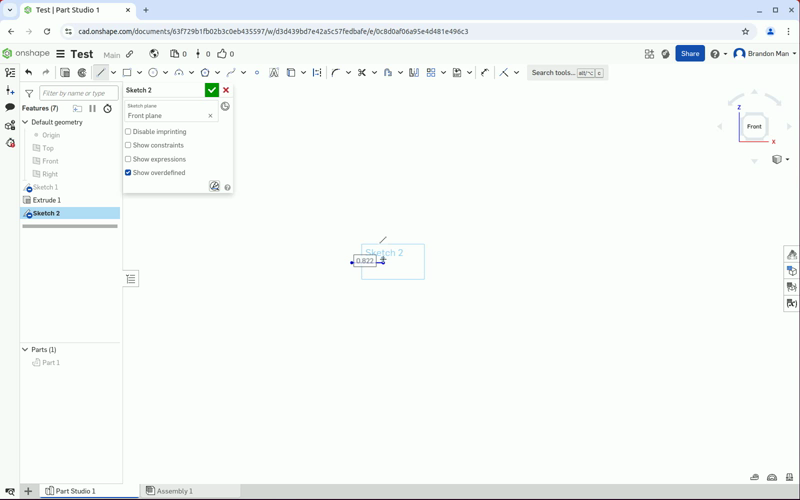
mouse_move(413, 258)
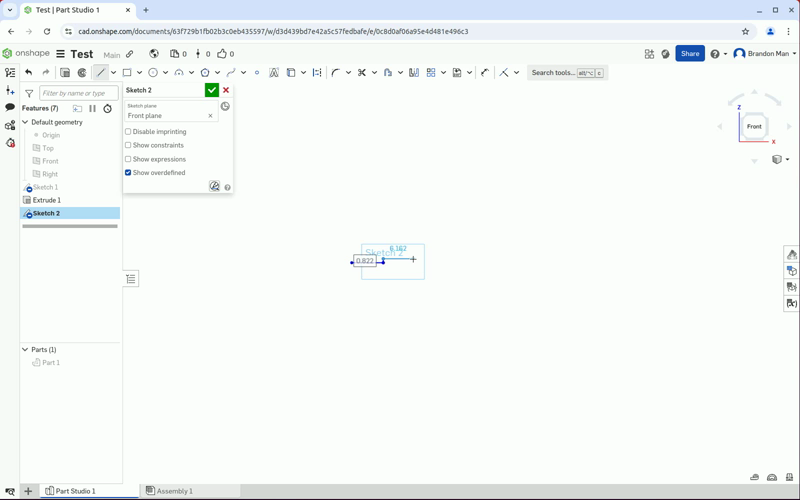
mouse_move(351, 258)
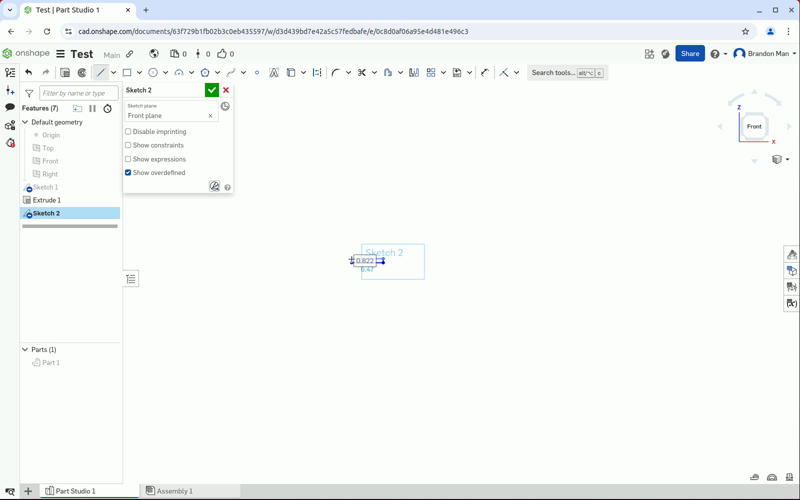
scroll(6)
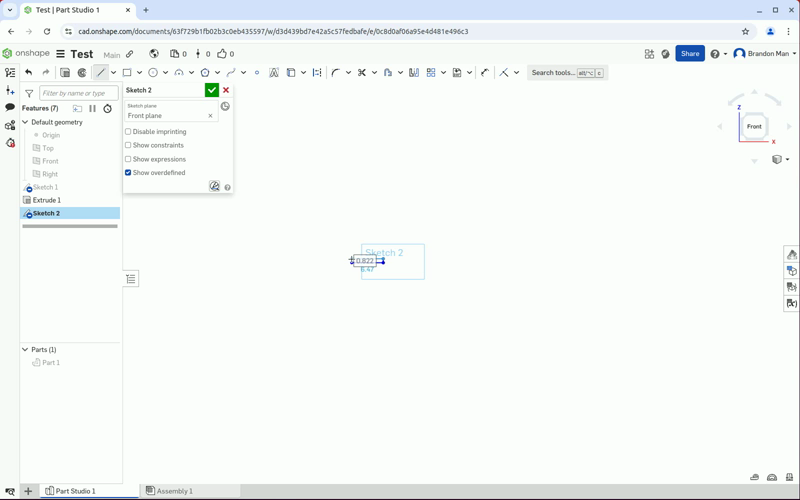
scroll(6)
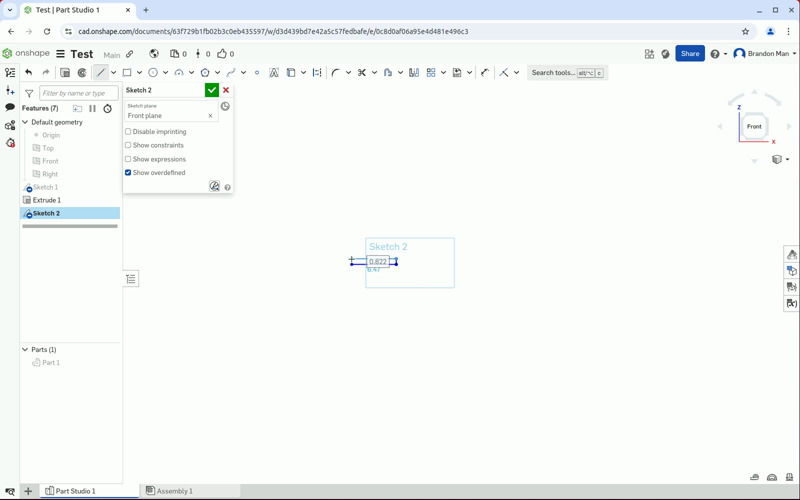
scroll(6)
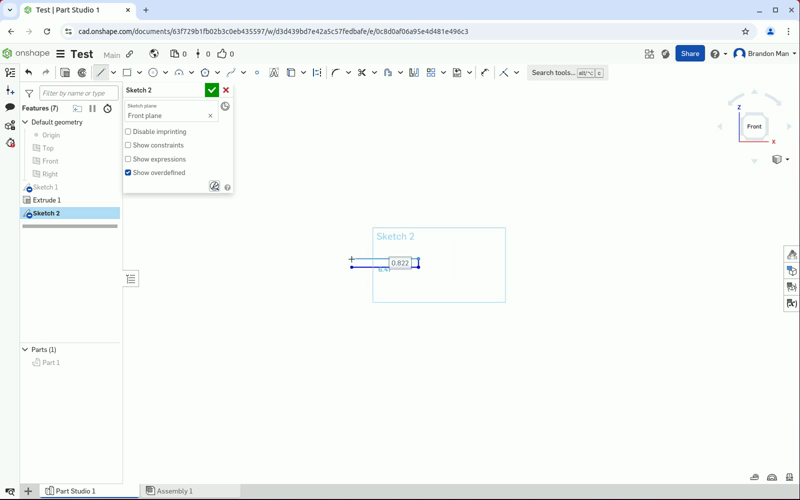
scroll(6)
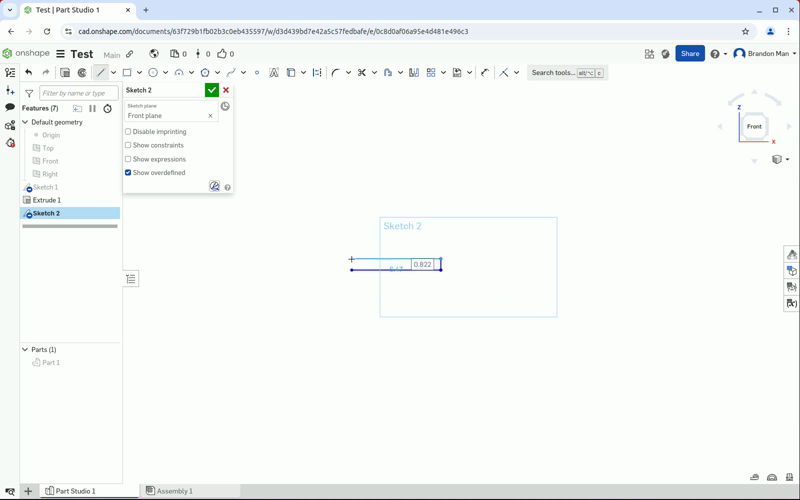
scroll(6)
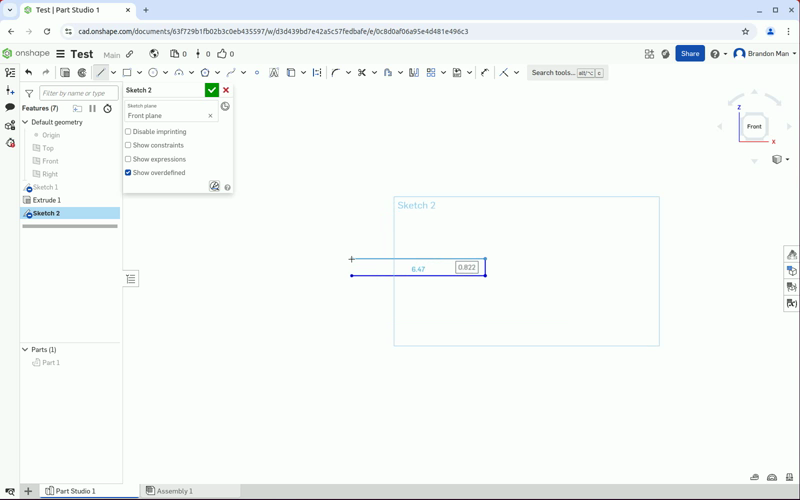
scroll(6)
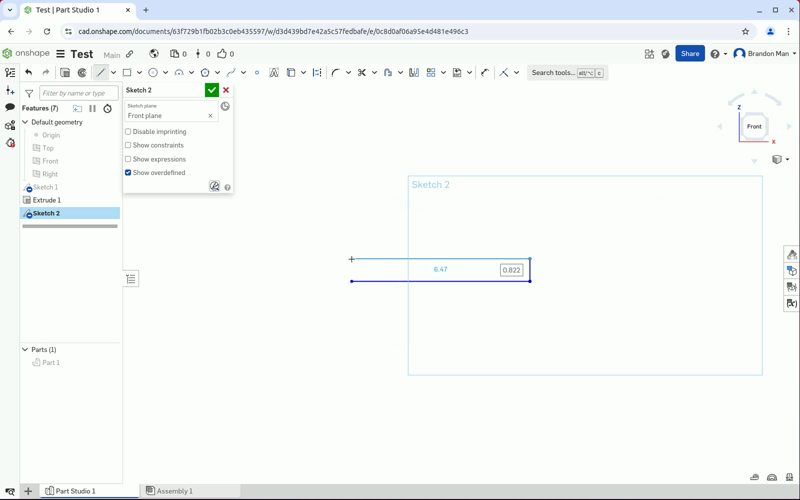
scroll(6)
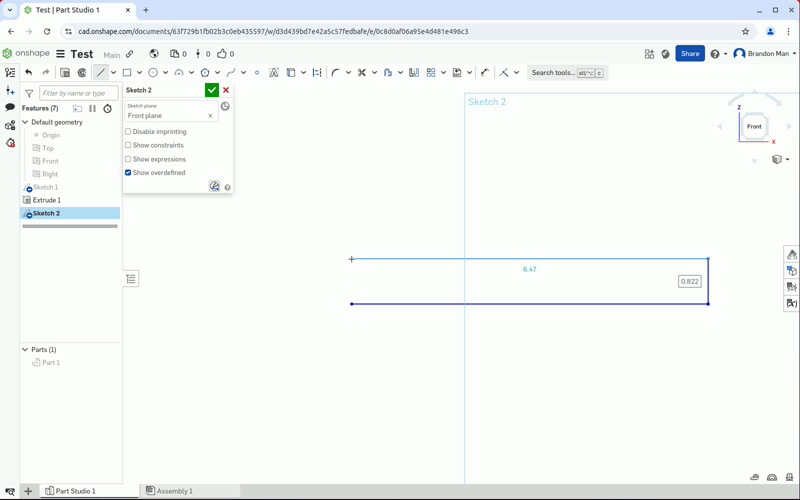
click(351, 258)
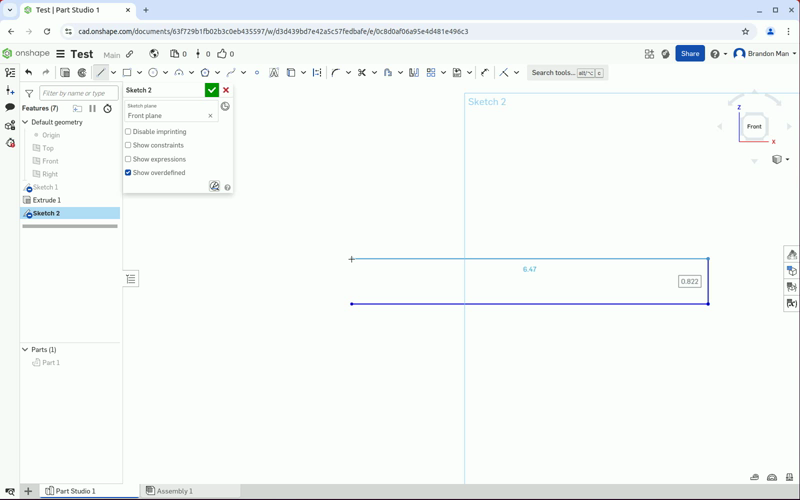
scroll(-6)
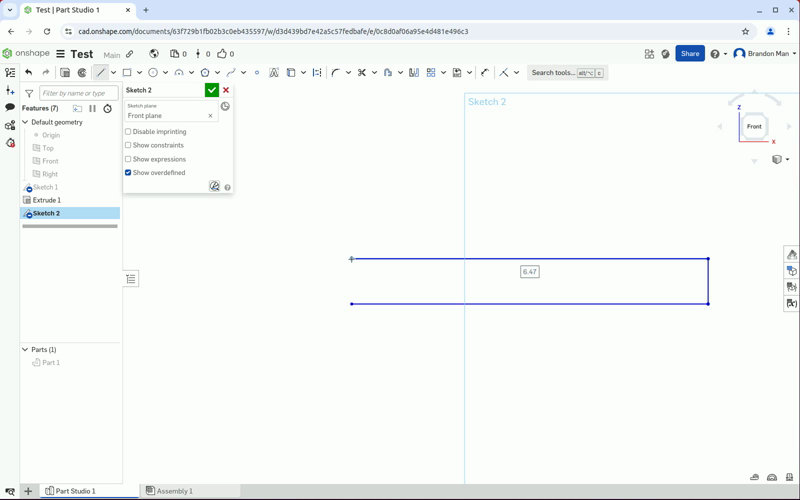
scroll(-6)
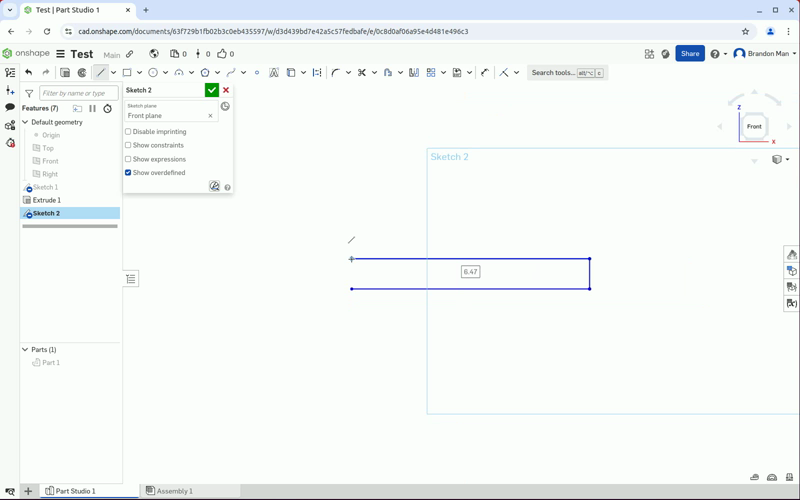
scroll(-6)
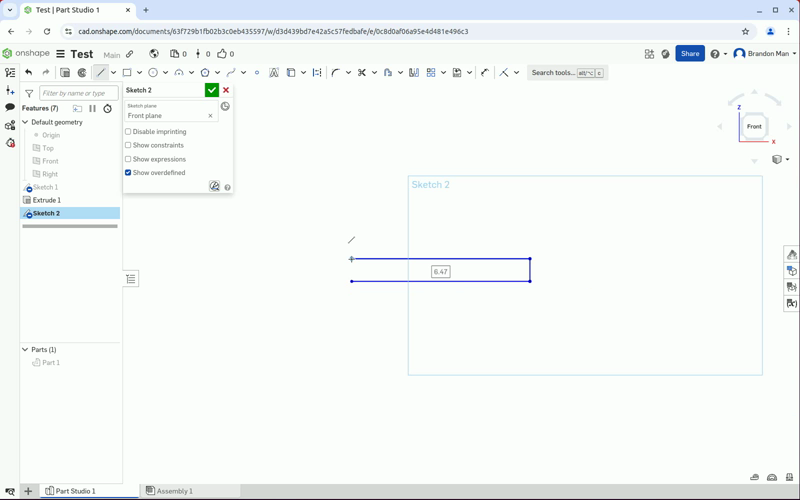
scroll(-6)
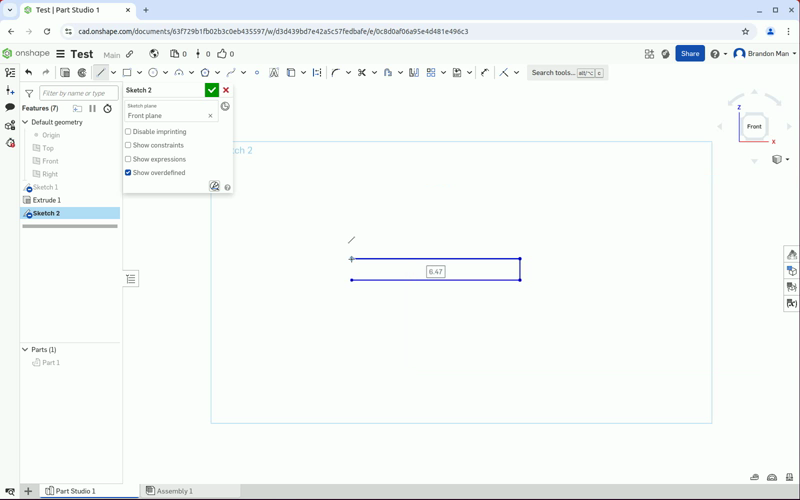
scroll(-6)
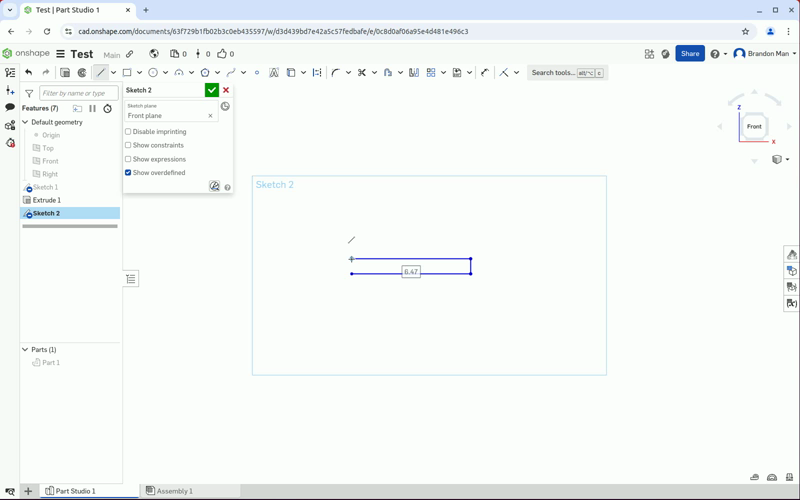
scroll(-6)
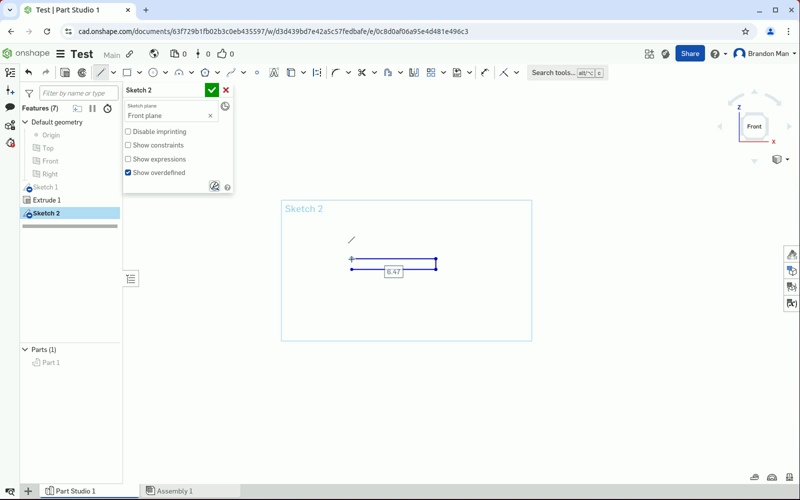
scroll(-6)
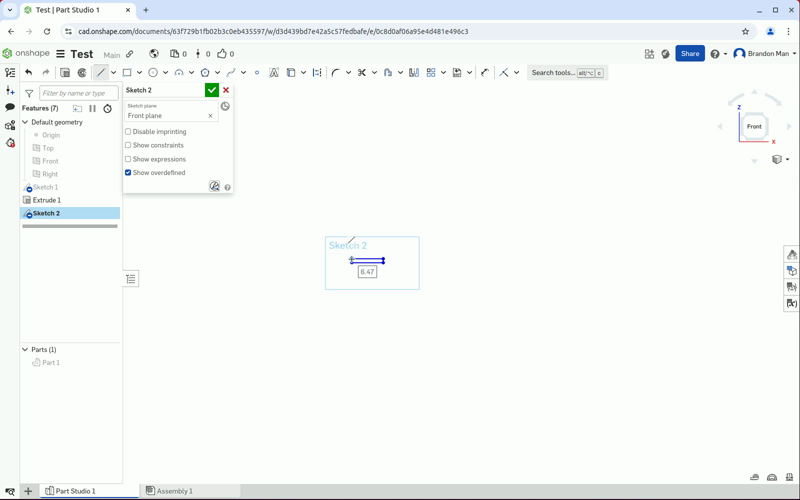
key_up(shift)
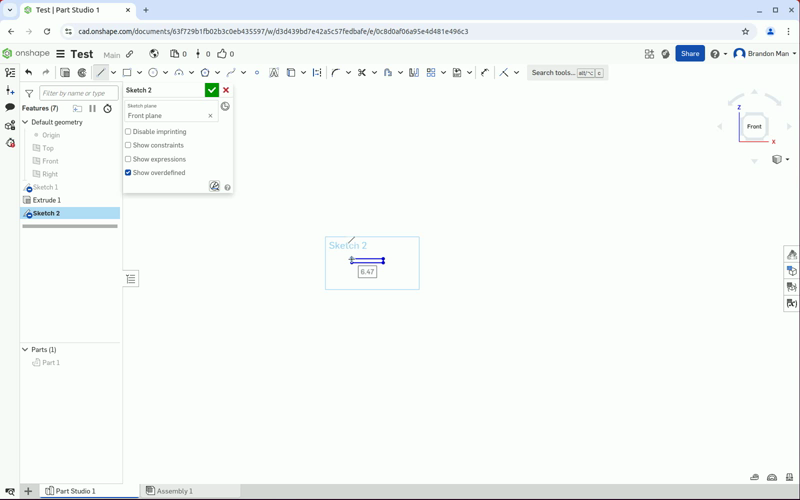
mouse_move(381, 258)
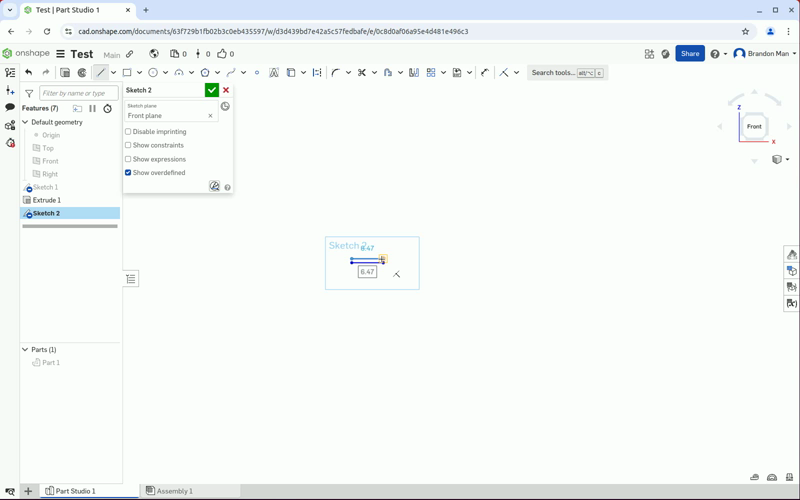
key_down(shift)
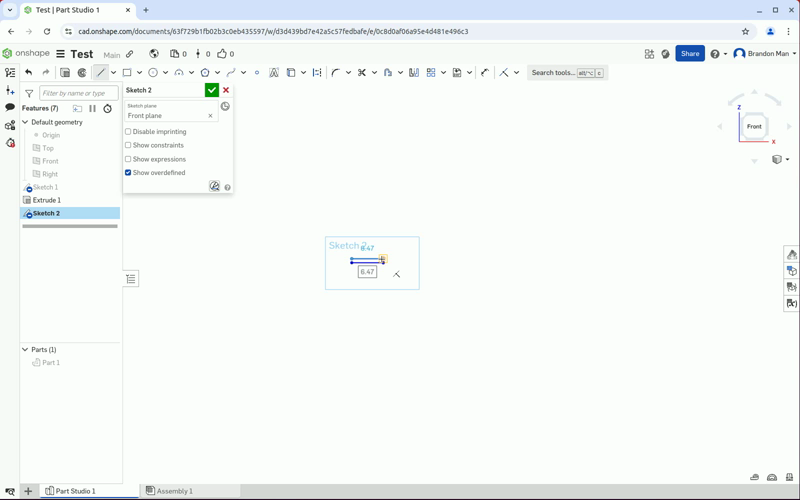
mouse_move(351, 262)
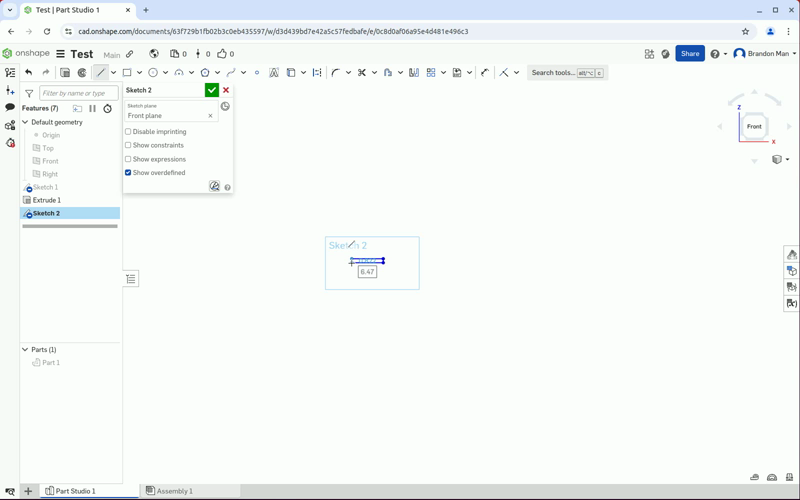
scroll(6)
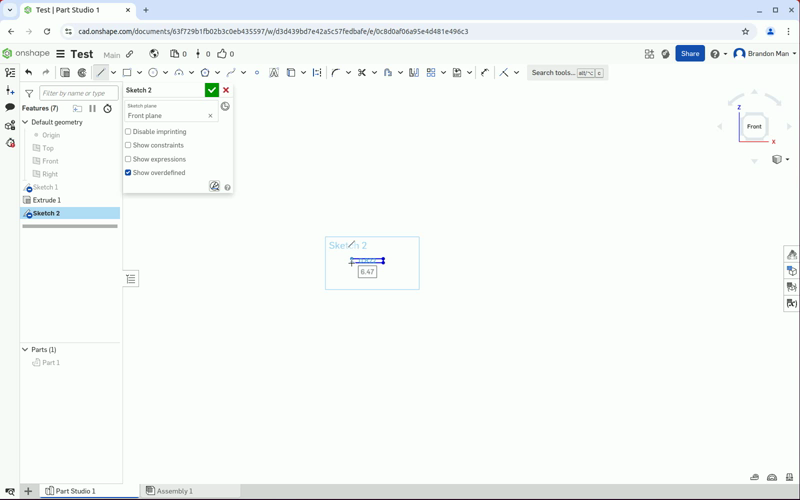
scroll(6)
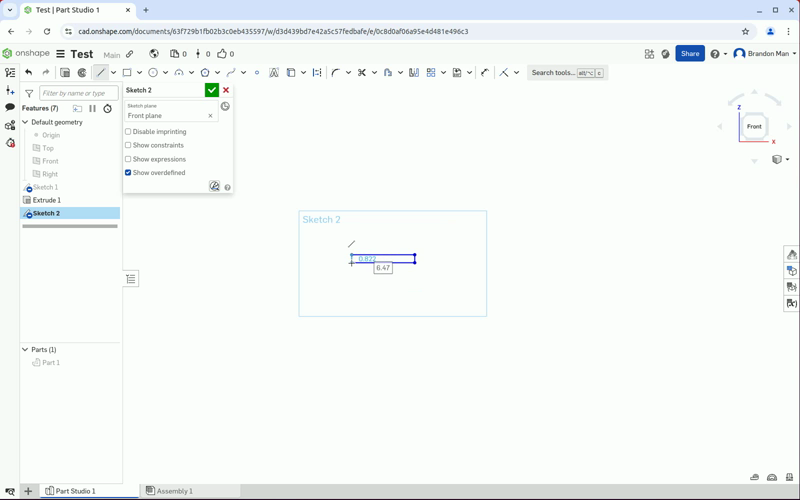
scroll(6)
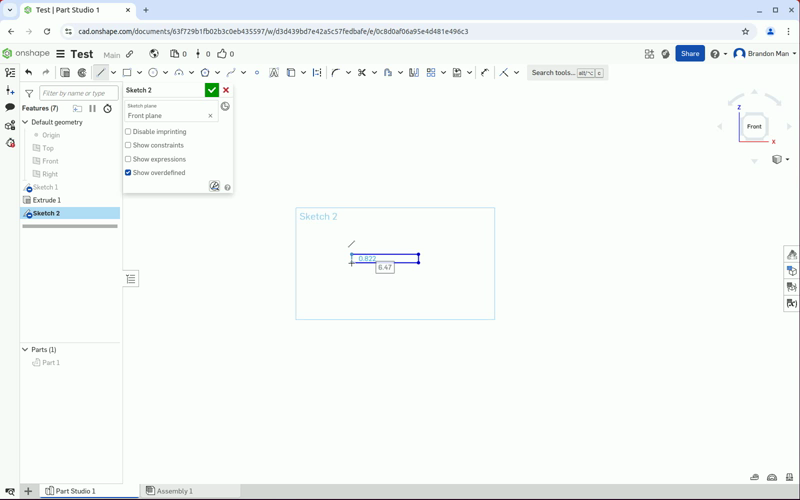
scroll(6)
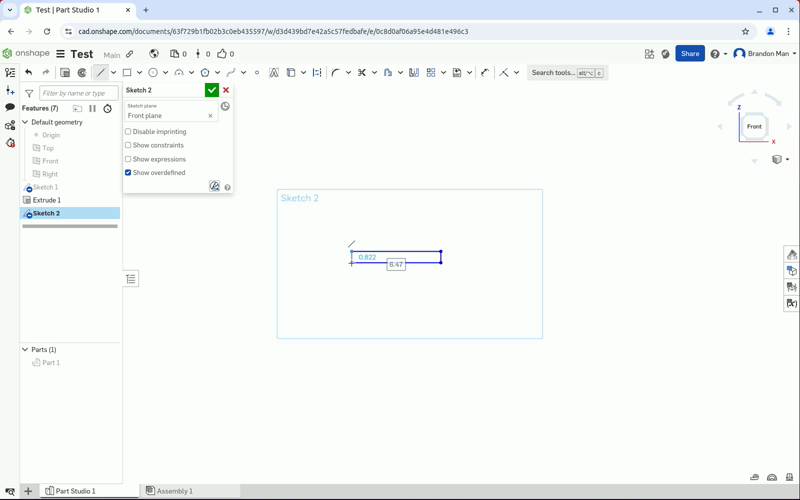
scroll(6)
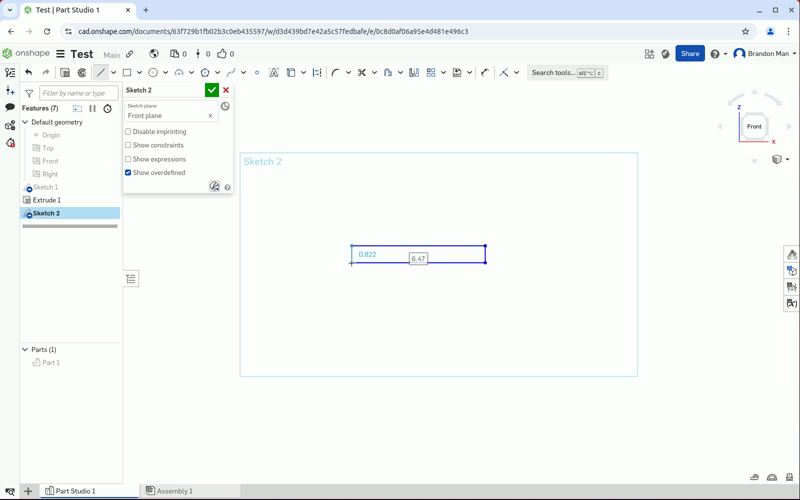
scroll(6)
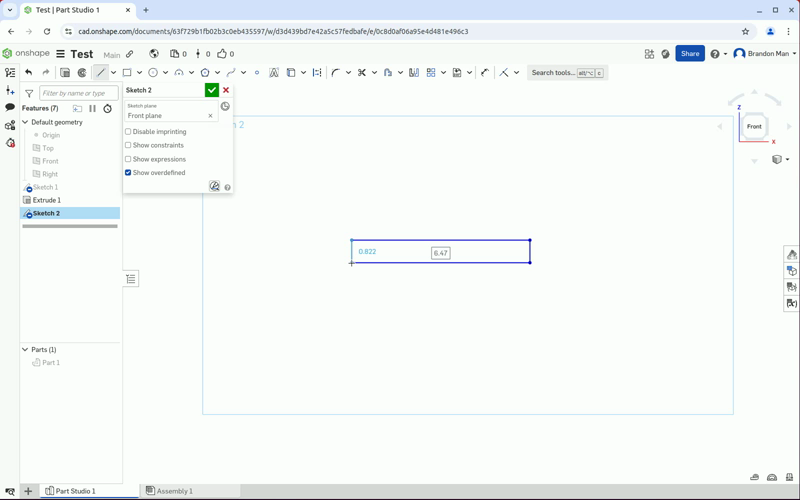
scroll(6)
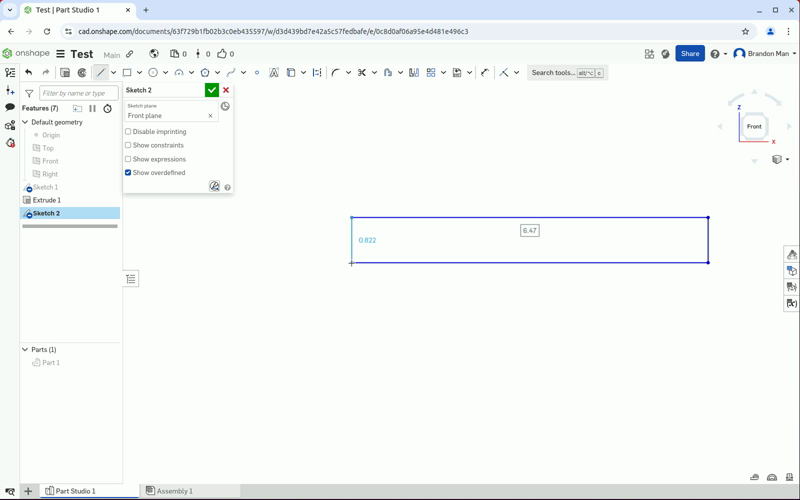
key_up(shift)
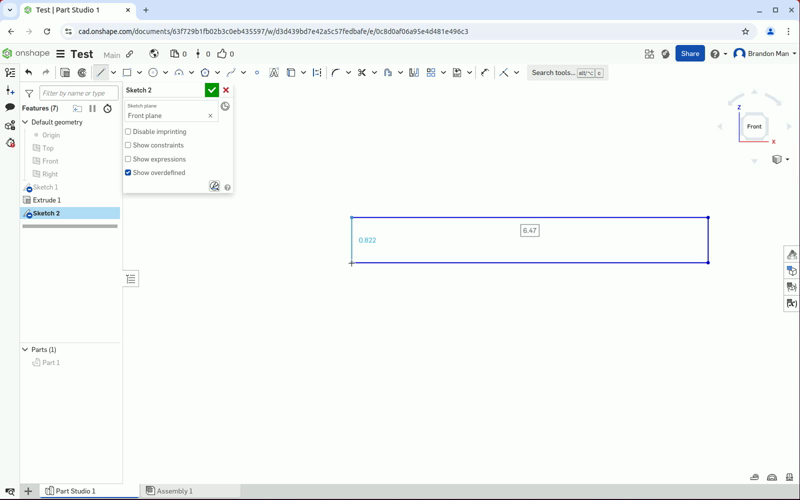
click(351, 262)
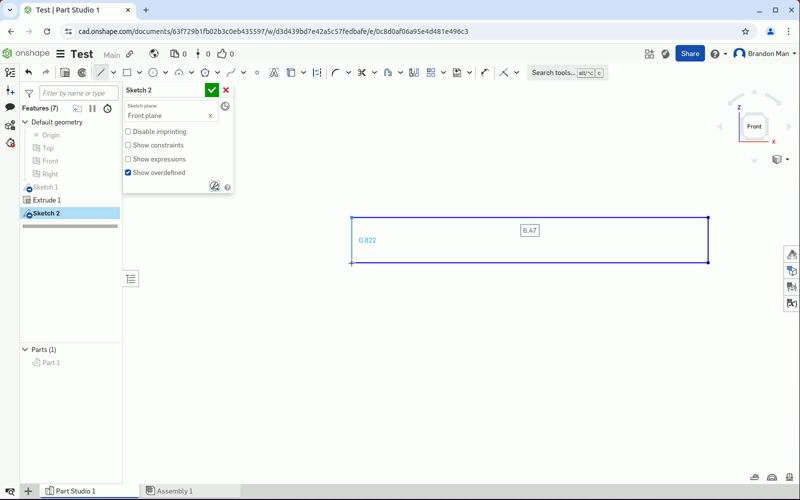
scroll(-6)
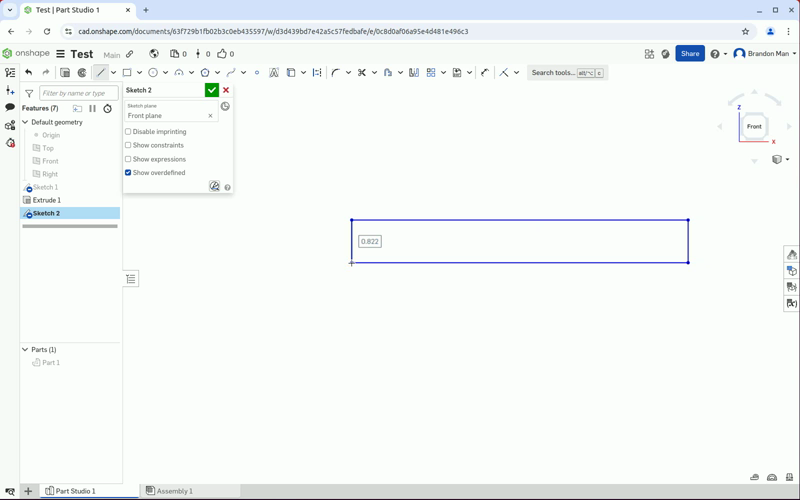
scroll(-6)
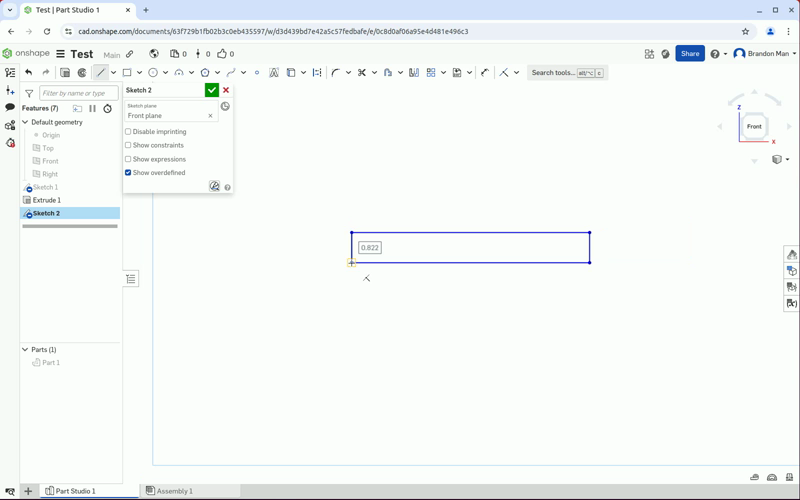
scroll(-6)
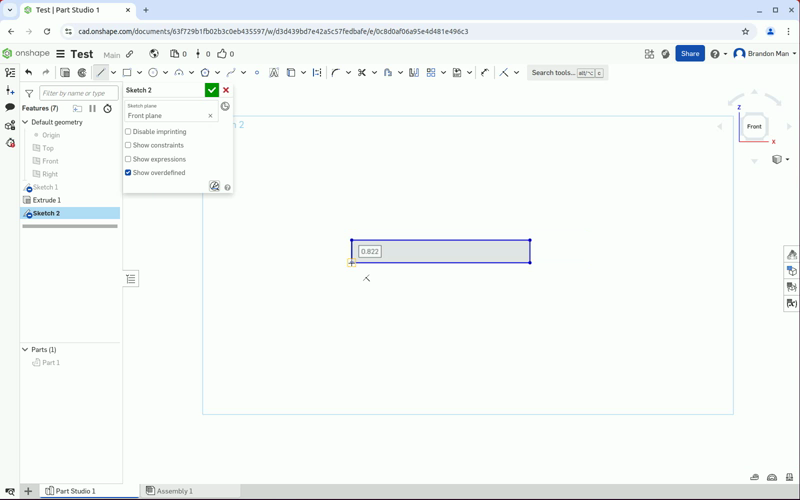
scroll(-6)
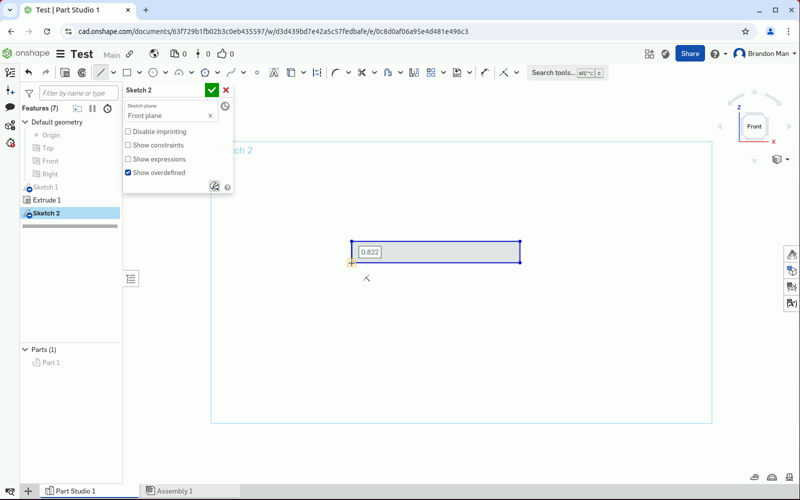
scroll(-6)
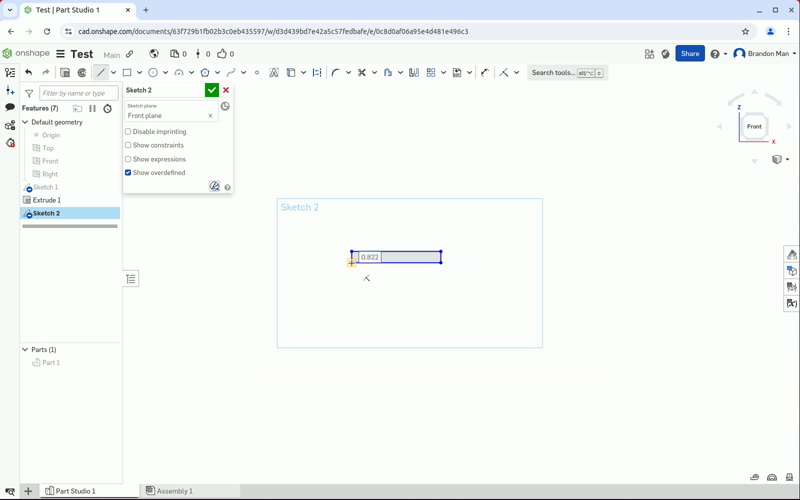
scroll(-6)
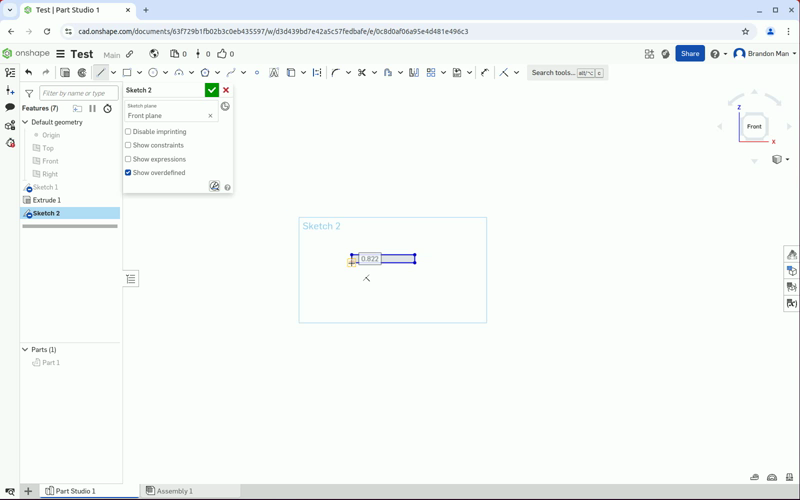
scroll(-6)
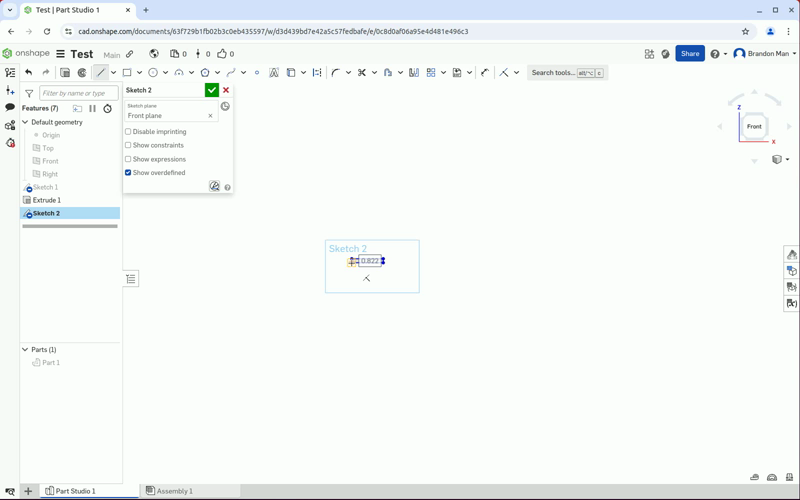
key(esc)
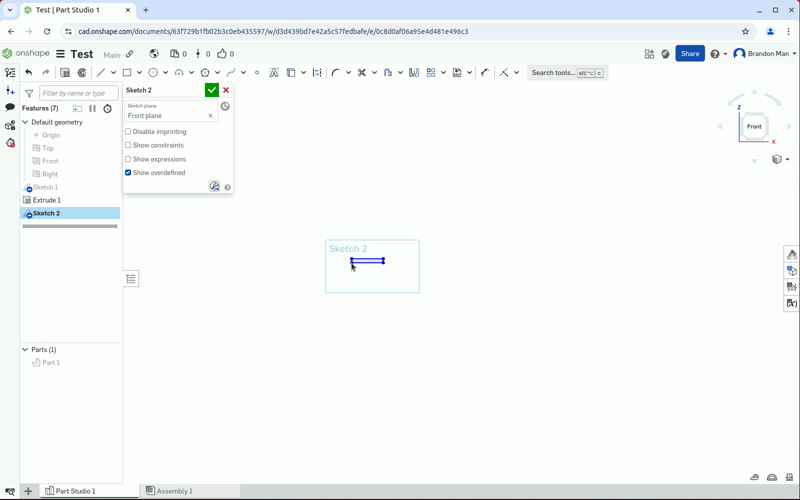
mouse_move(378, 260)
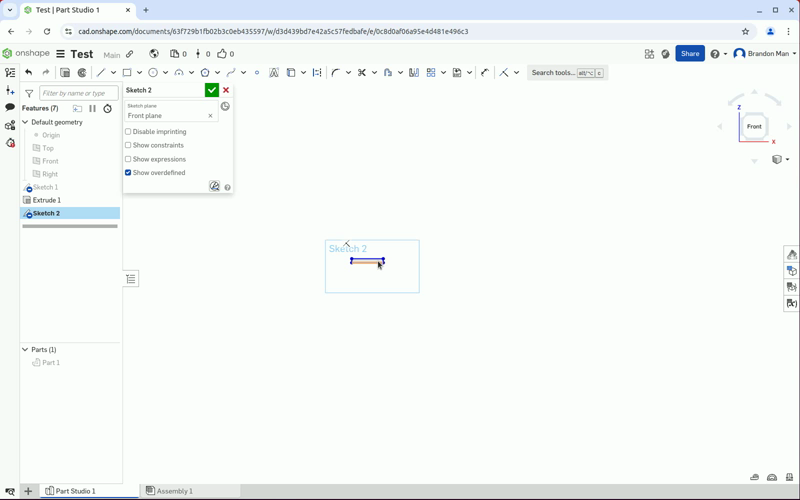
scroll(6)
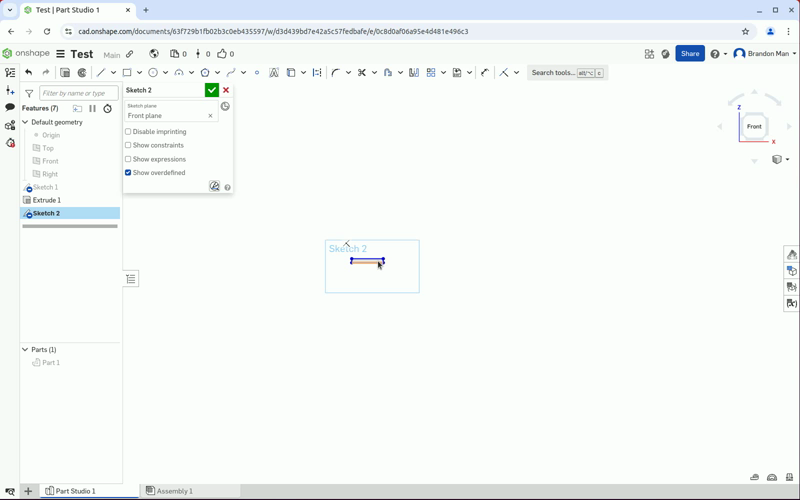
scroll(6)
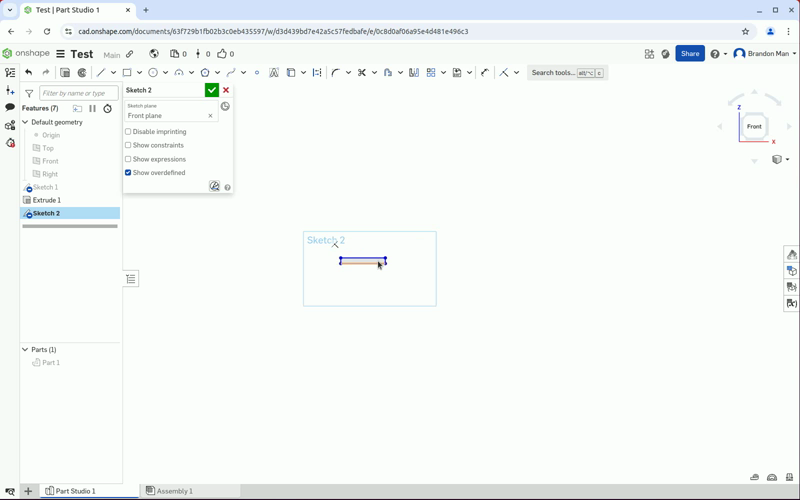
scroll(6)
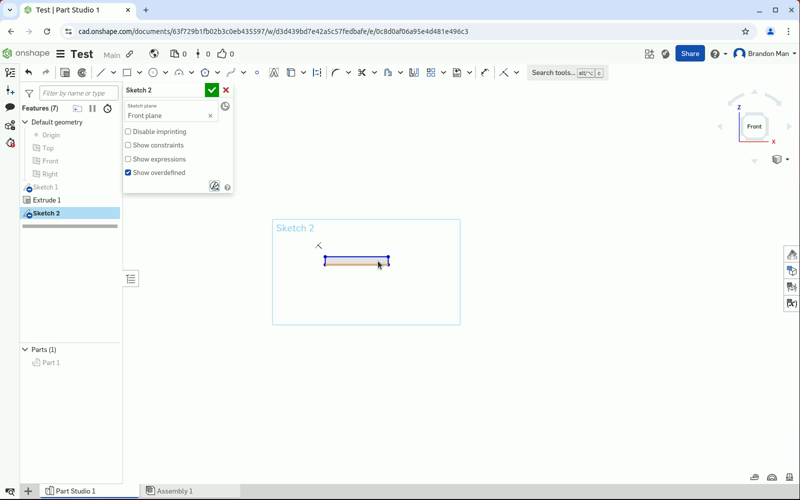
scroll(6)
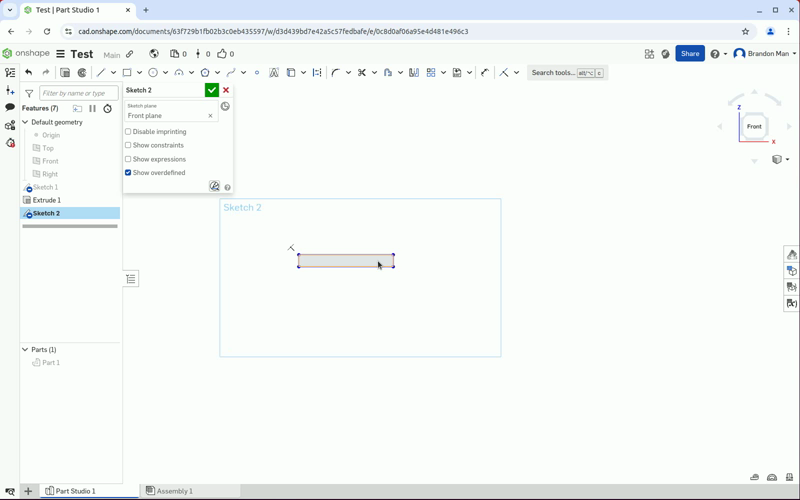
scroll(6)
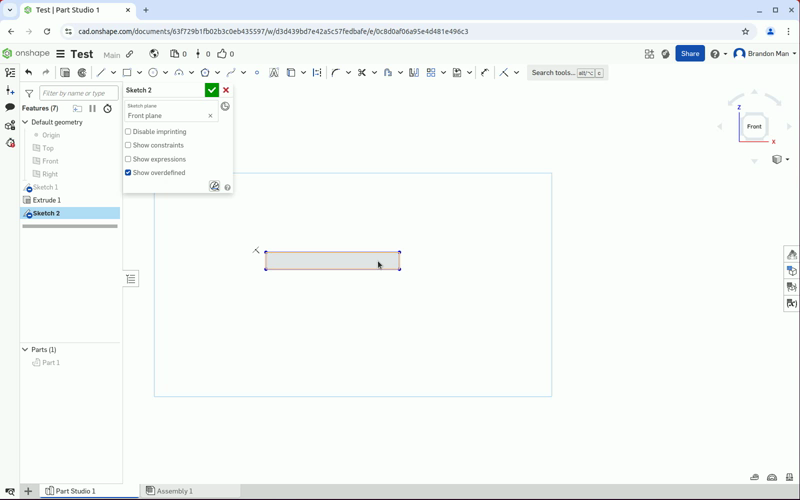
scroll(6)
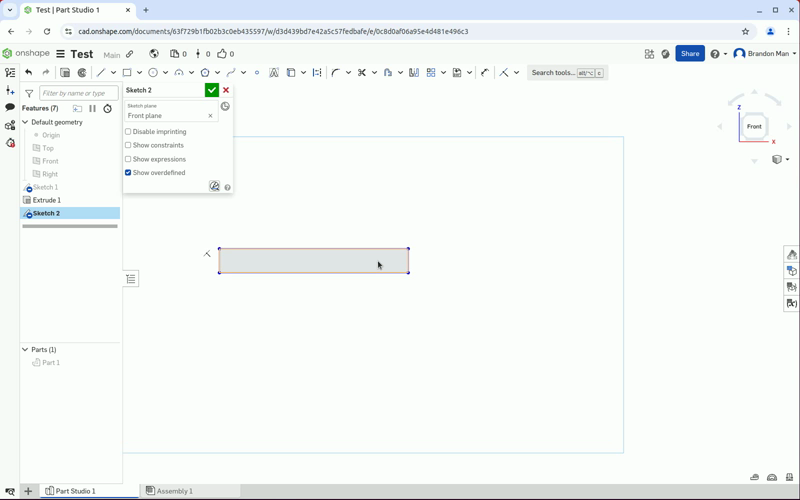
scroll(6)
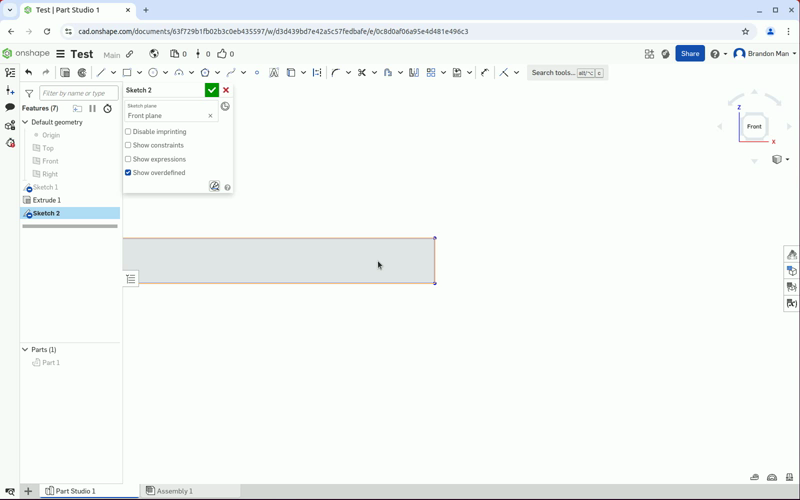
click(378, 260)
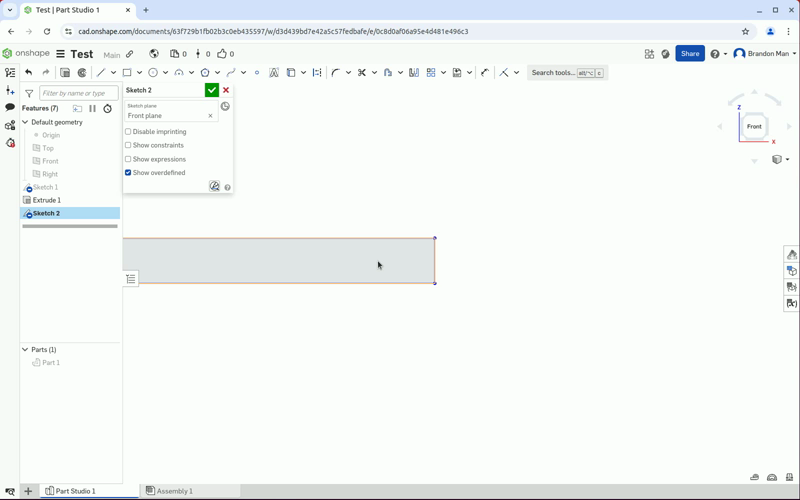
scroll(-6)
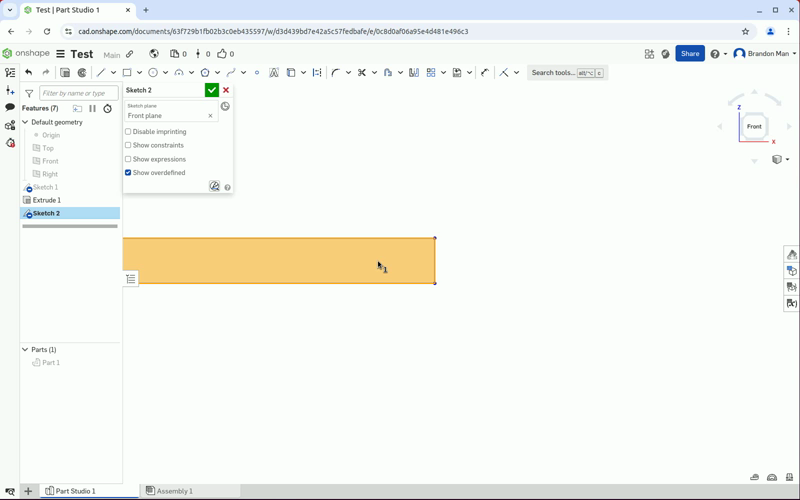
scroll(-6)
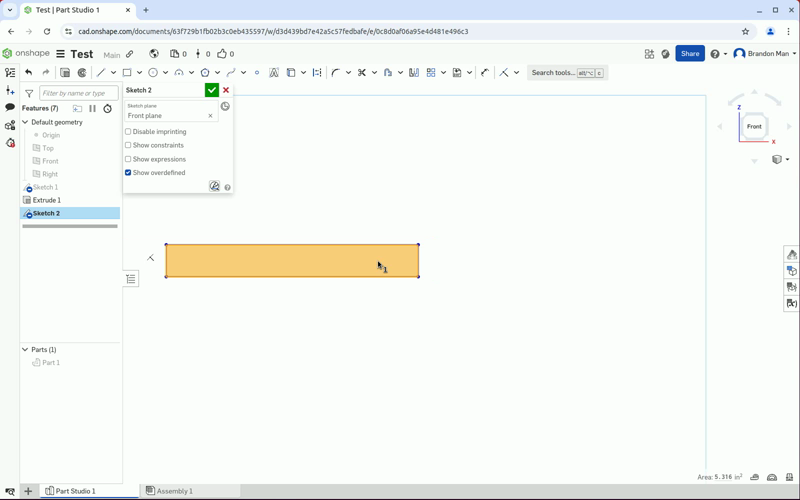
scroll(-6)
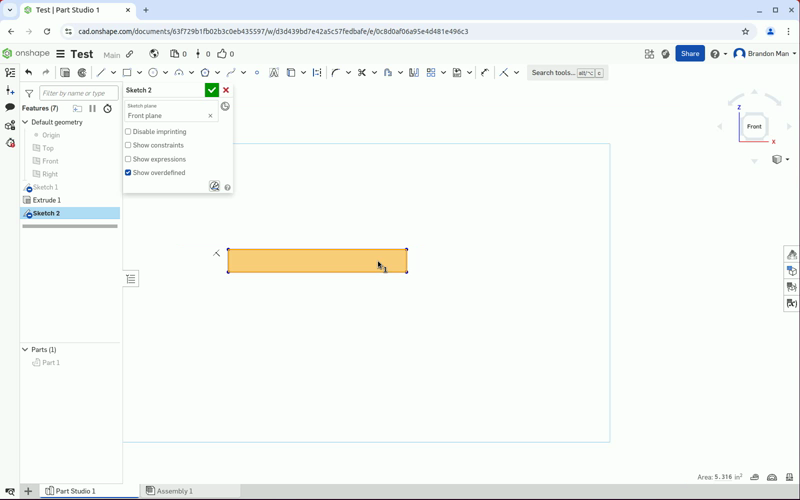
scroll(-6)
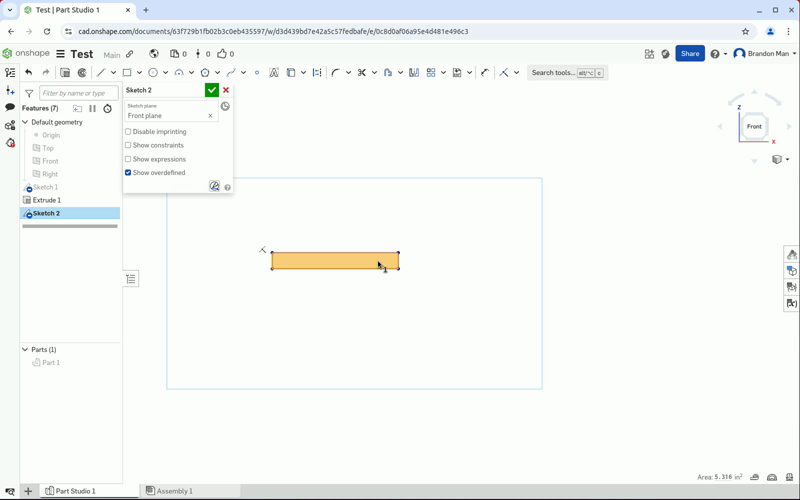
scroll(-6)
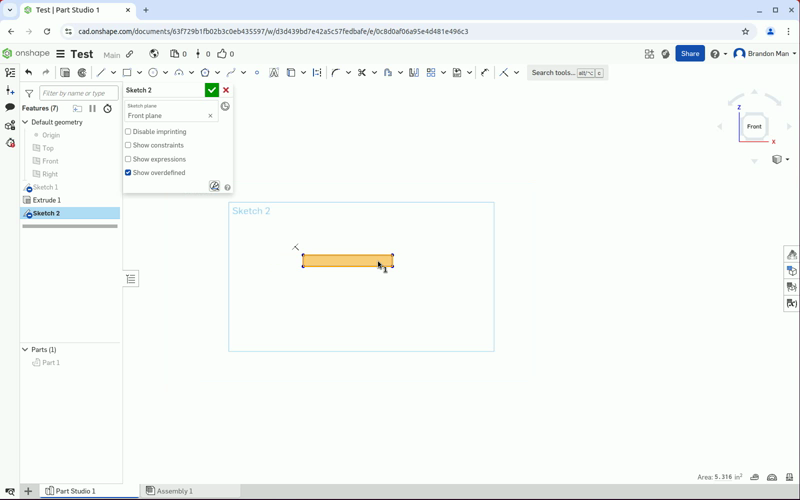
scroll(-6)
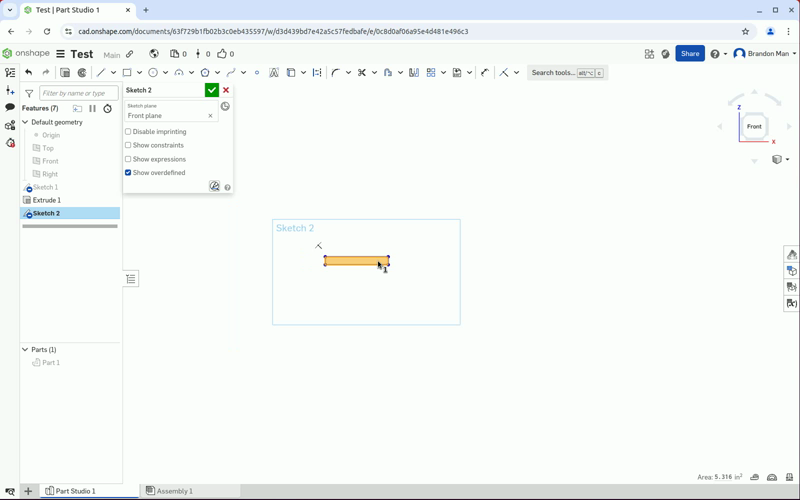
scroll(-6)
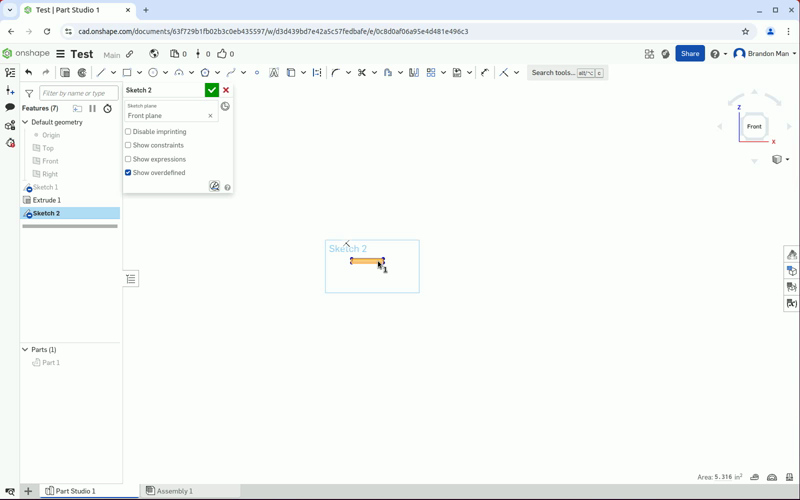
mouse_move(73, 352)
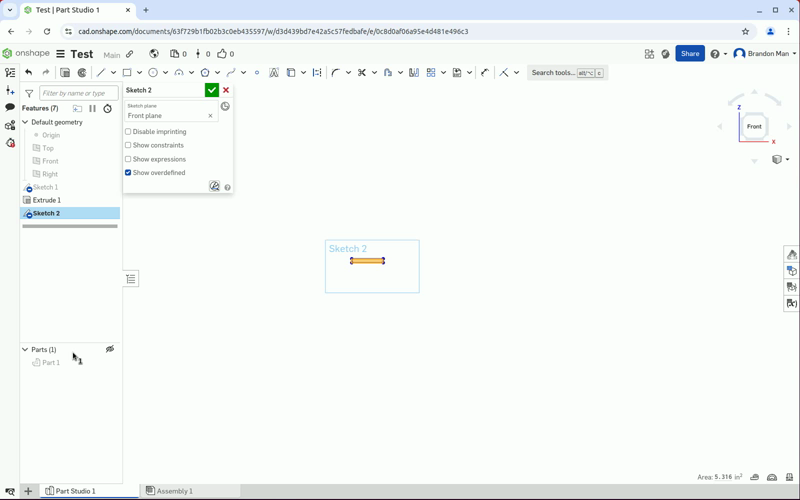
key(shift+y)
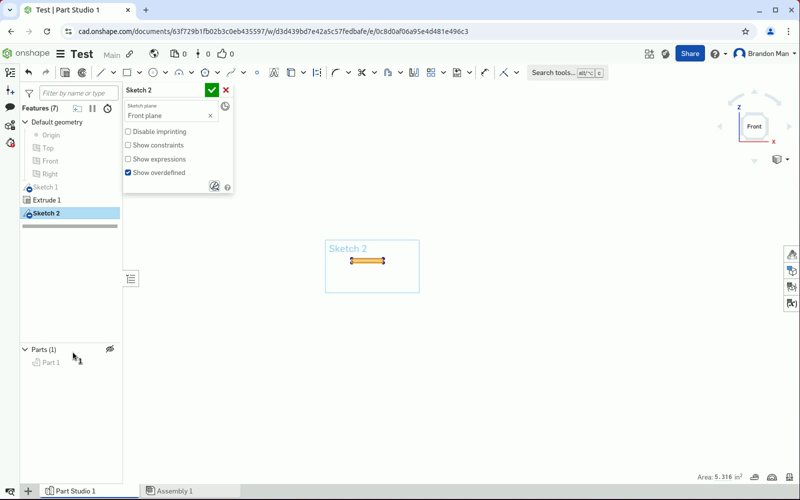
key(shift+e)
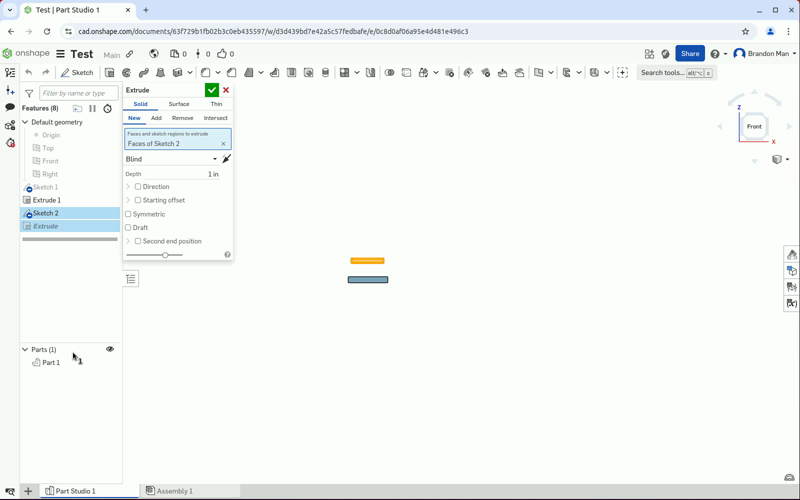
mouse_move(143, 106)
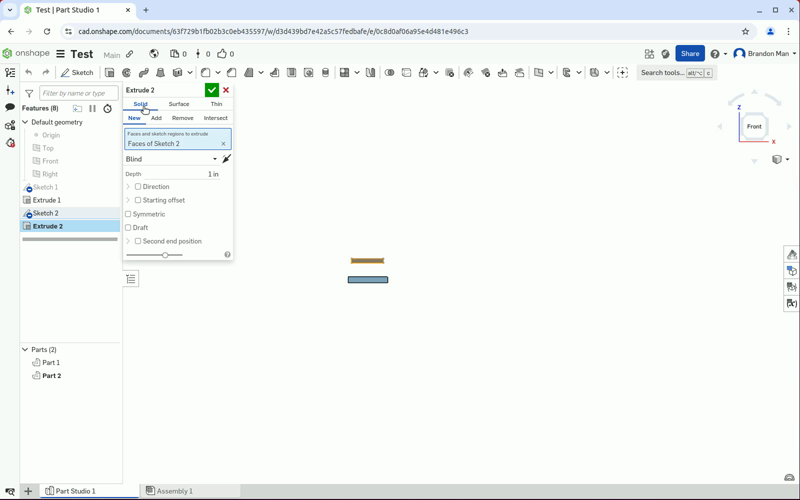
click(143, 106)
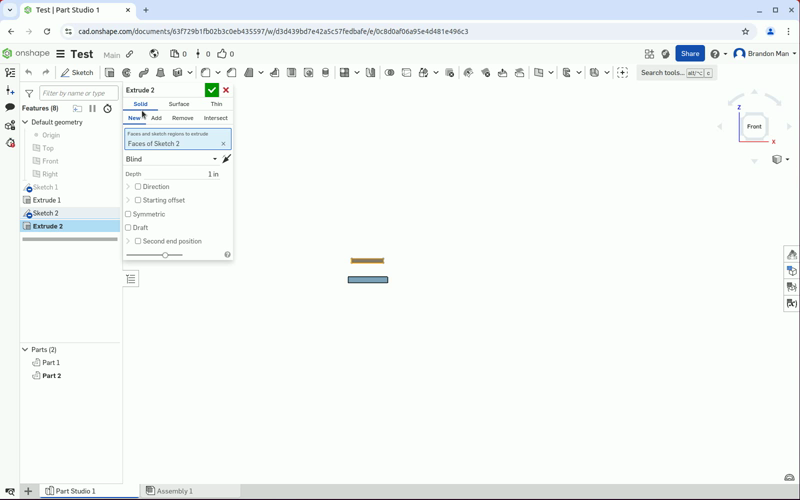
mouse_move(137, 120)
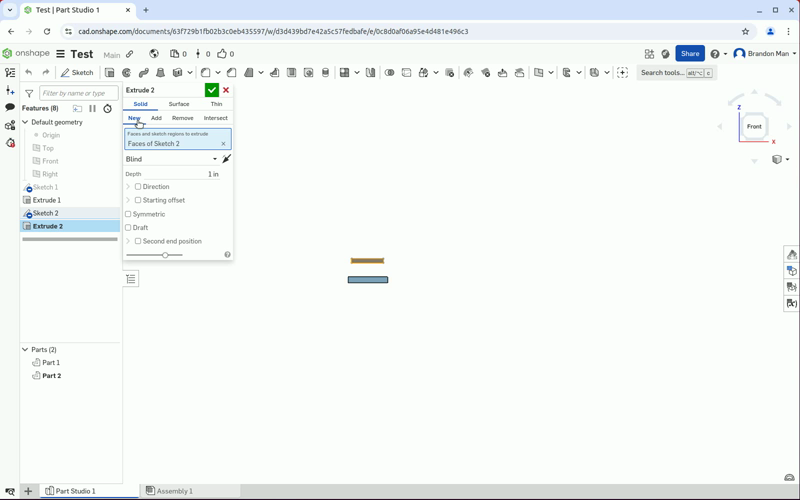
click(137, 120)
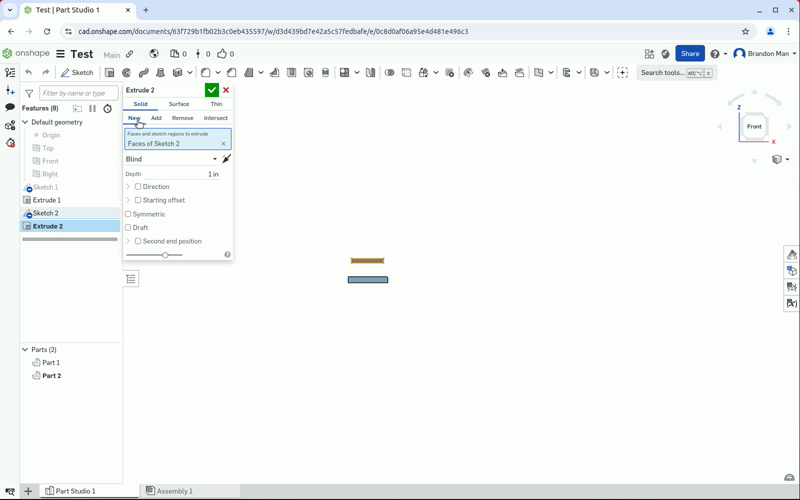
key(tab, 4)
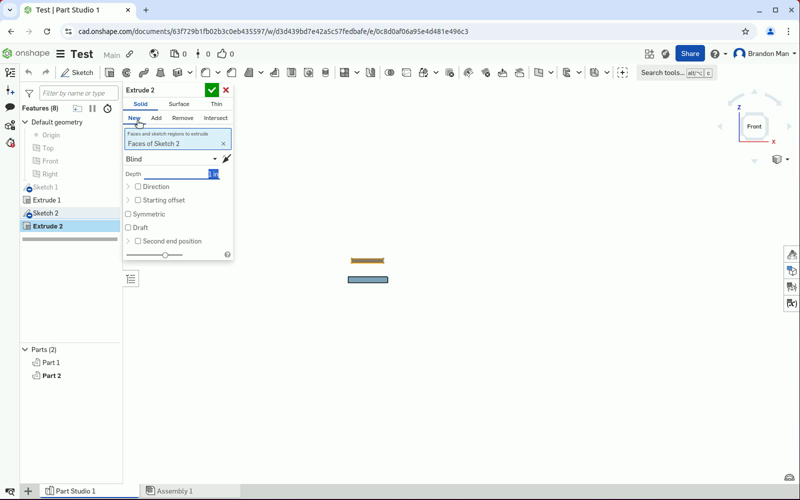
text(-0.722)
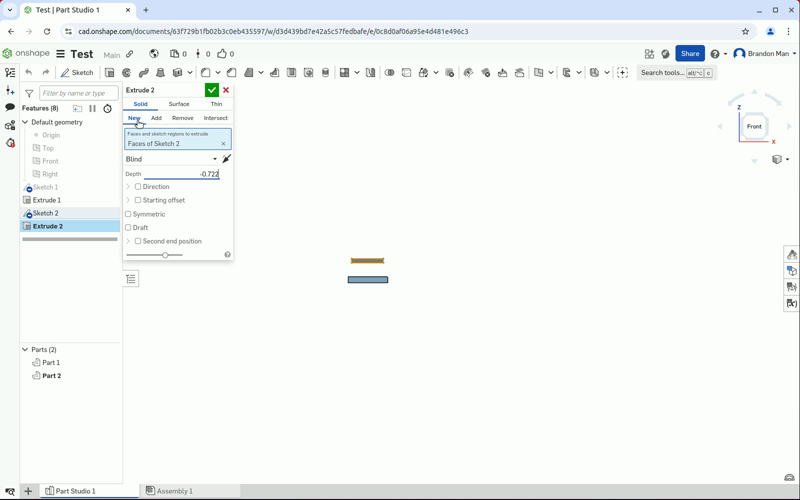
key(enter)
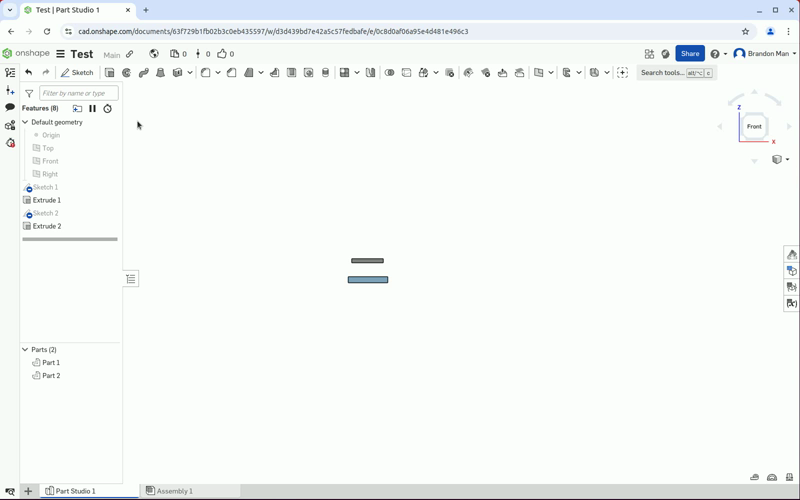
key(shift+h)
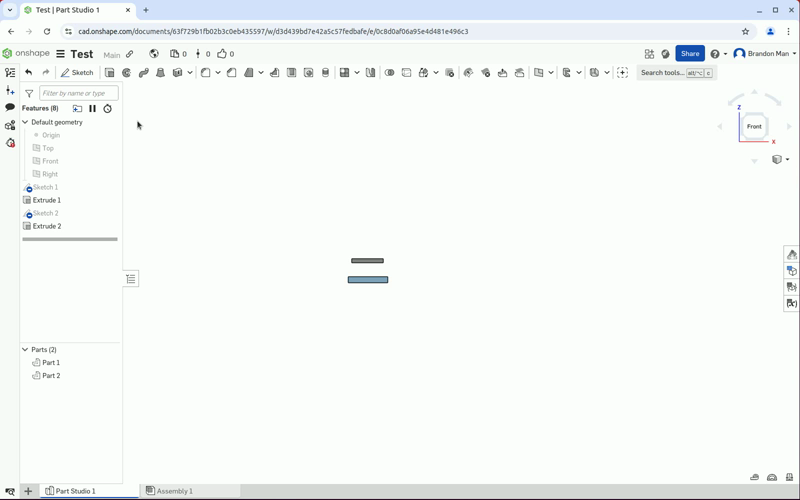
key(shift+h)
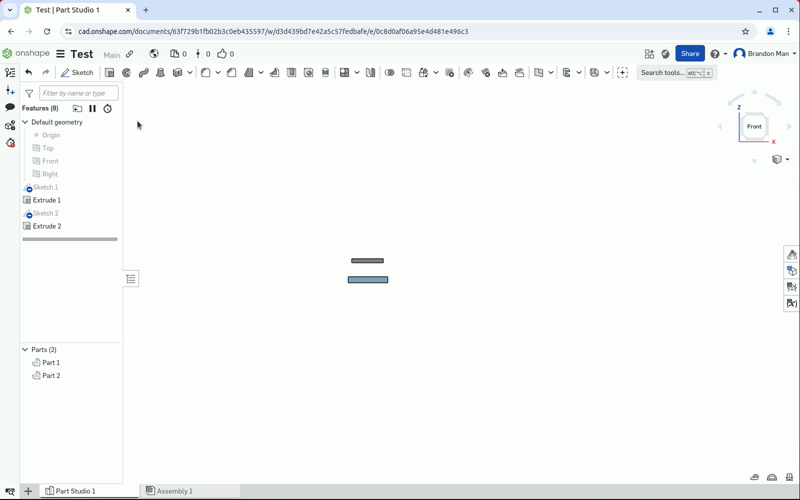
mouse_move(73, 189)
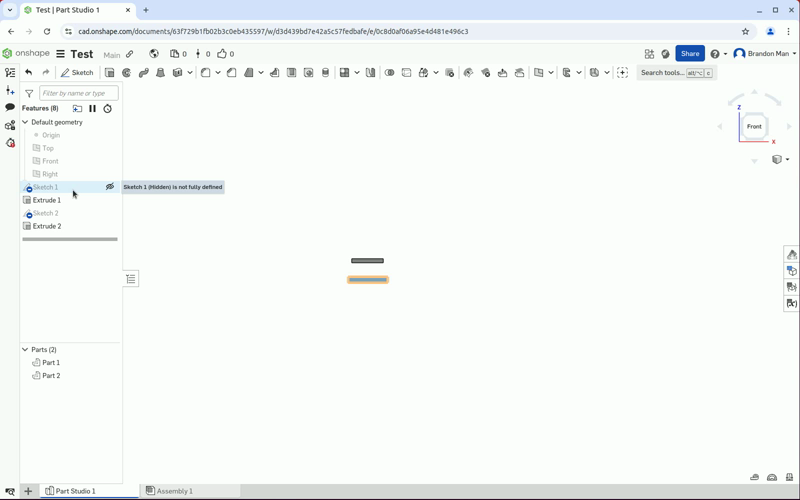
click(73, 189)
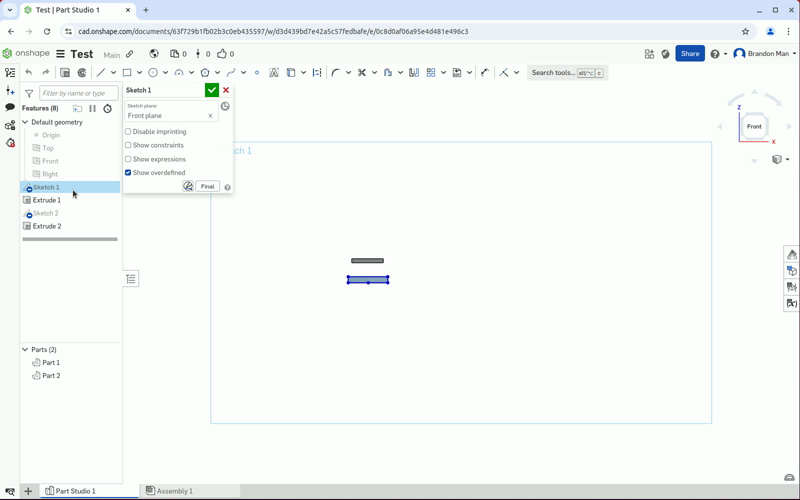
mouse_move(229, 92)
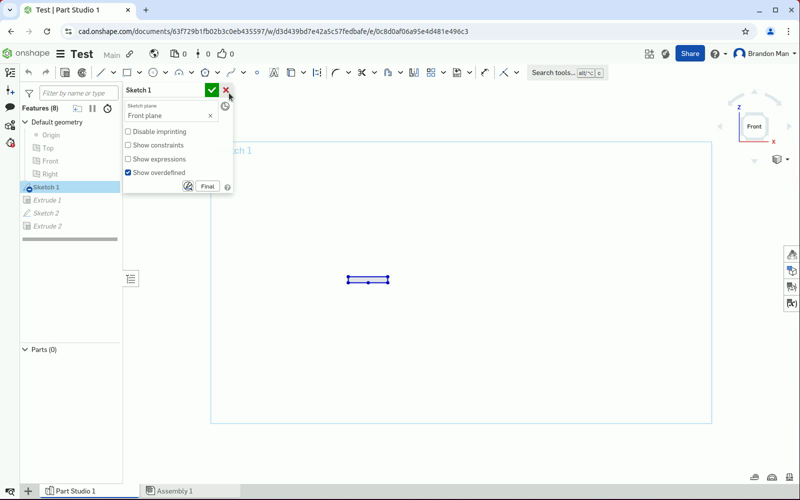
click(229, 92)
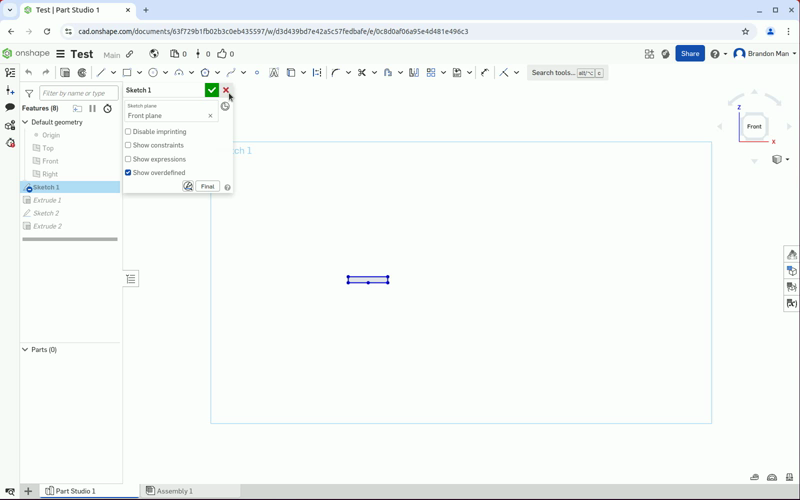
key(shift+s)
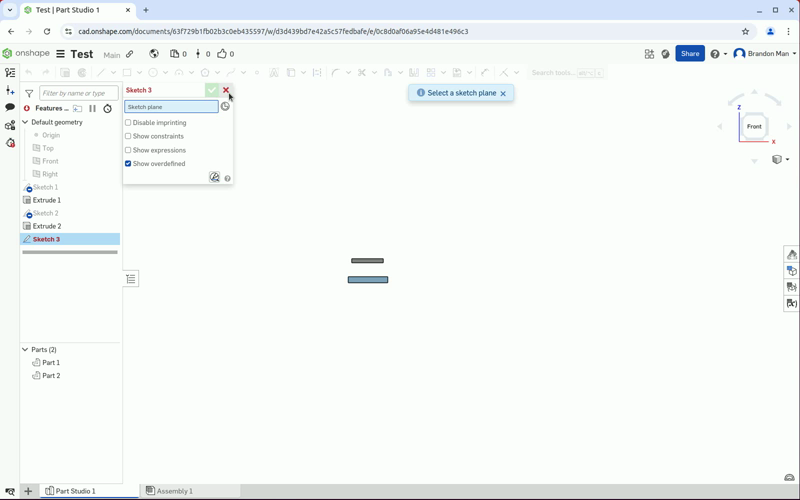
mouse_move(73, 163)
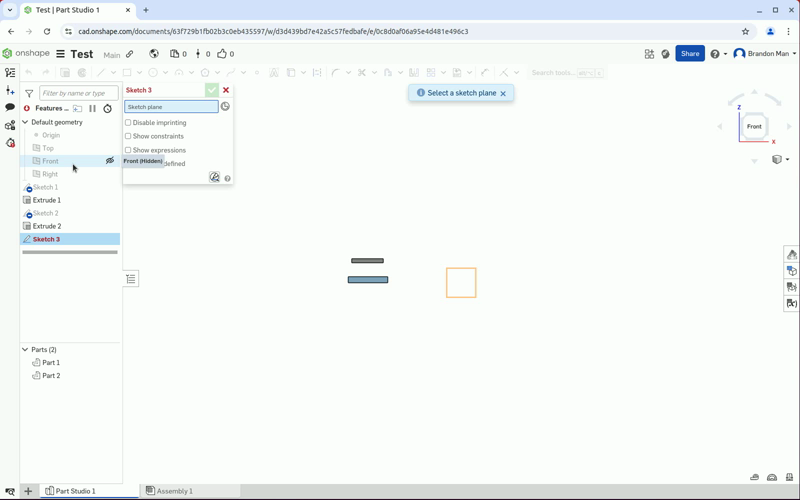
click(73, 163)
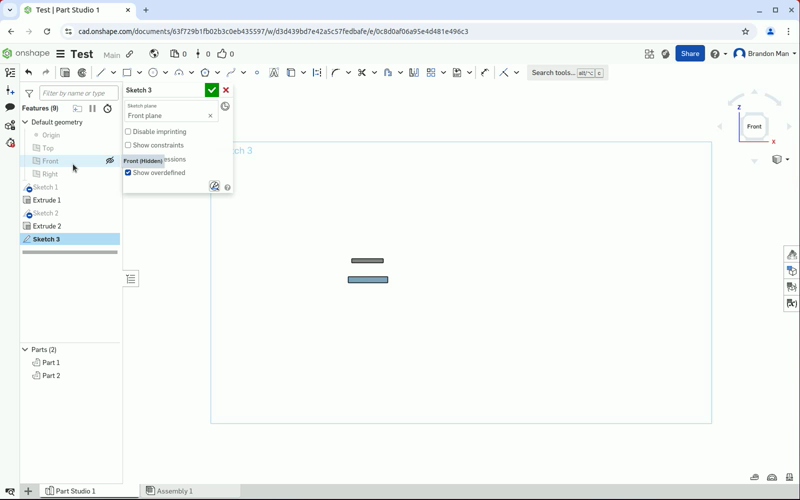
mouse_move(73, 352)
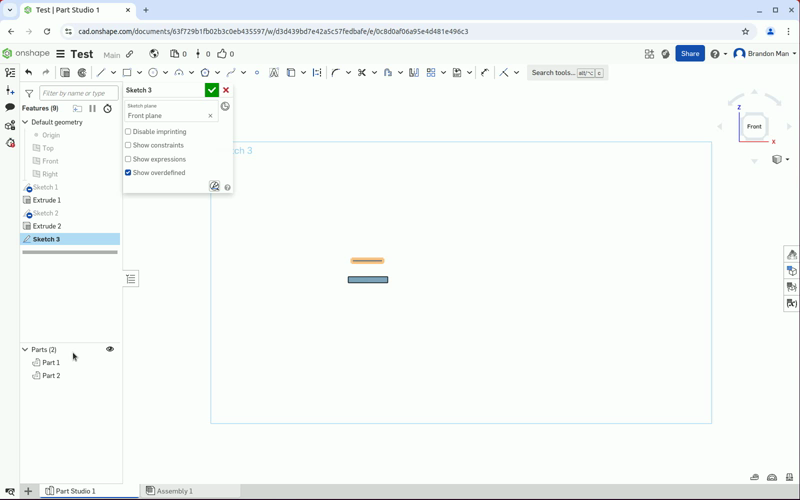
key(y)
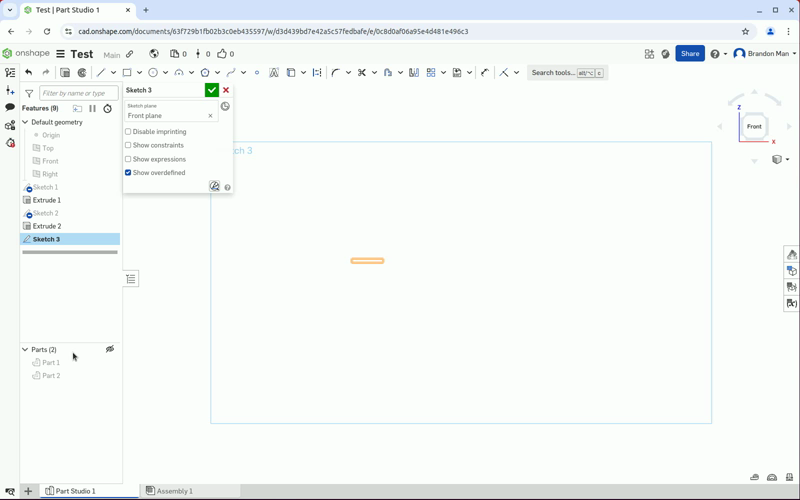
key(l)
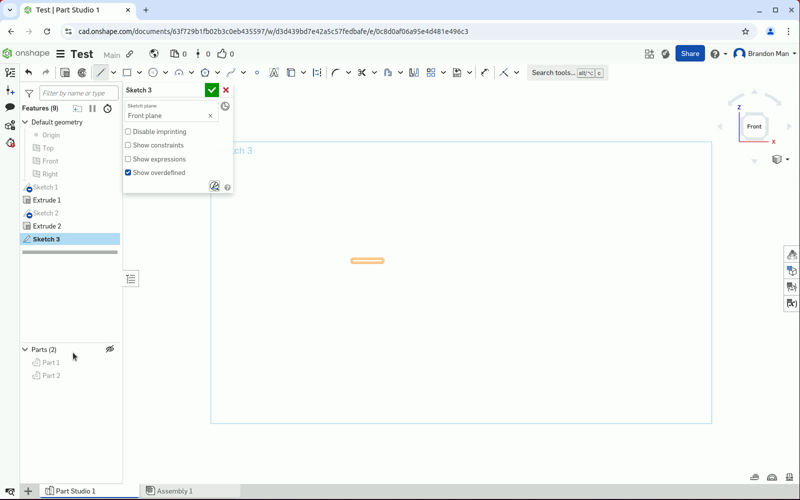
key_down(shift)
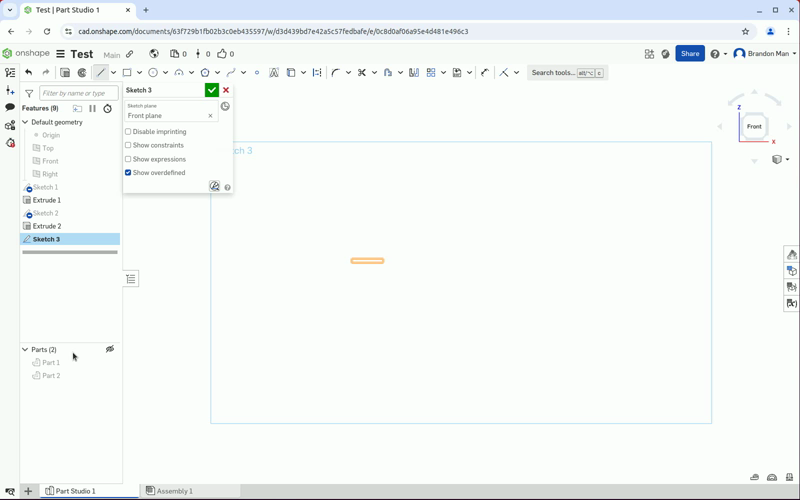
mouse_move(348, 276)
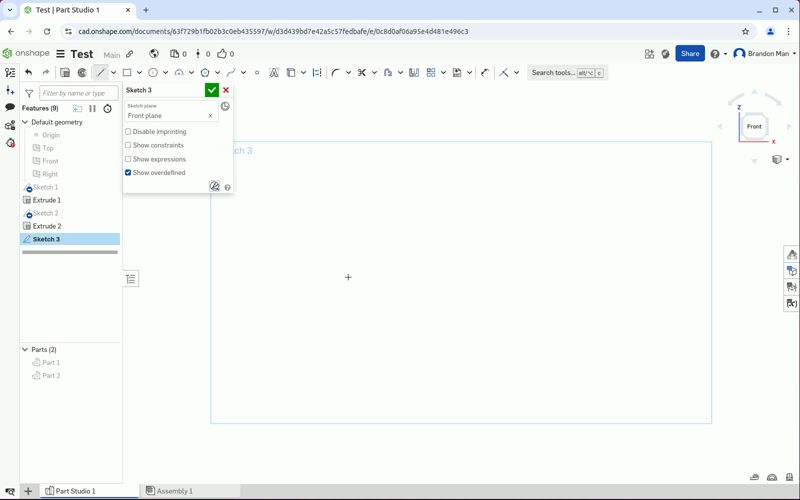
click(348, 276)
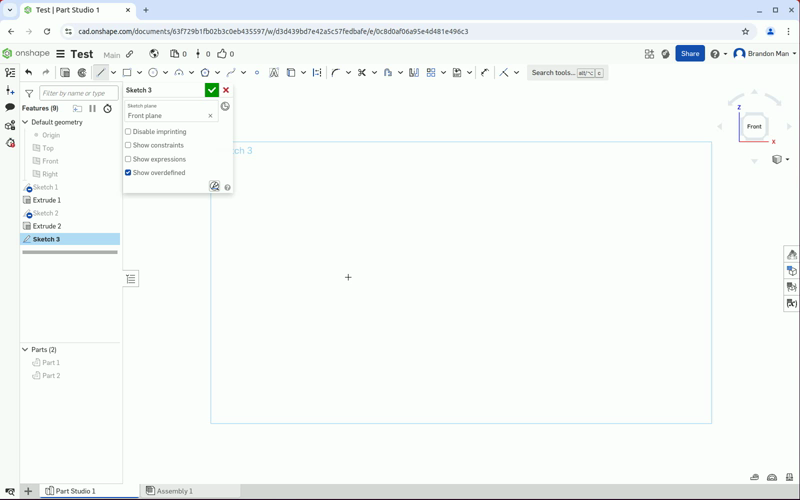
key_up(shift)
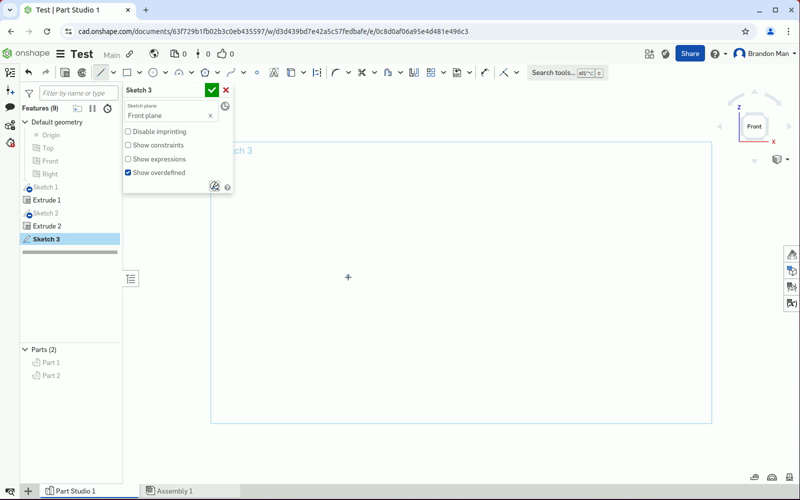
key_down(shift)
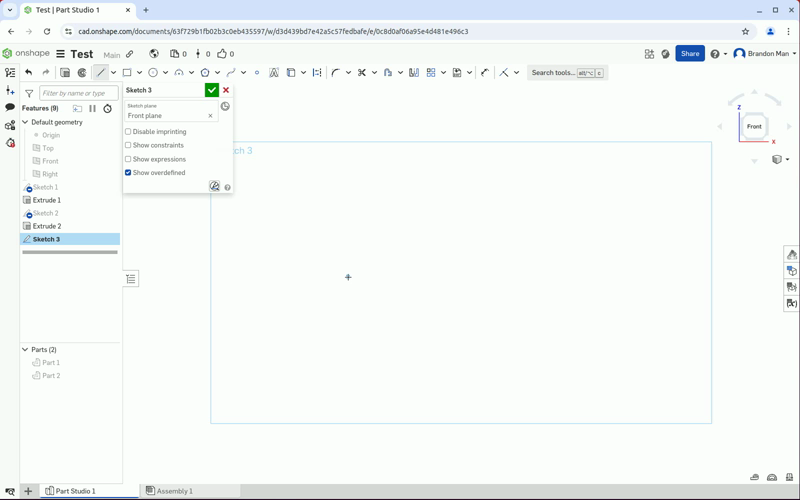
mouse_move(378, 276)
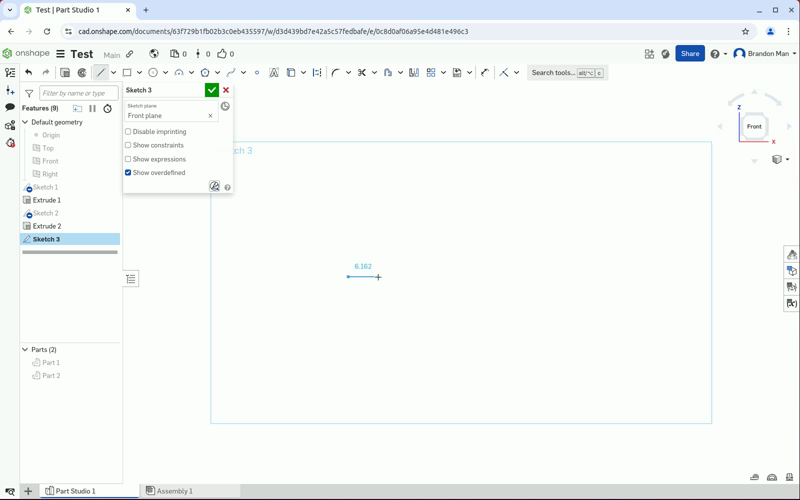
mouse_move(387, 276)
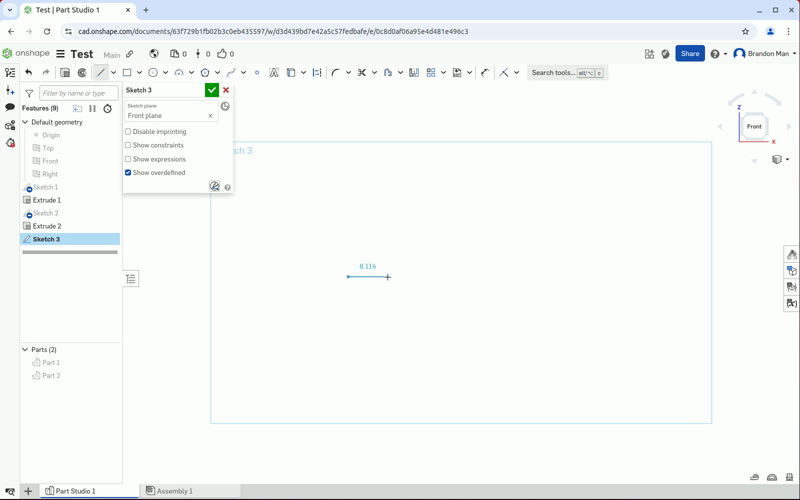
click(387, 276)
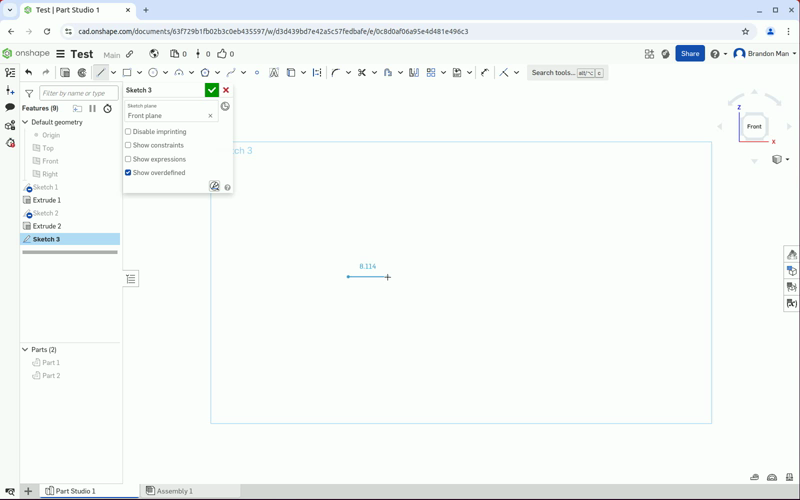
key_up(shift)
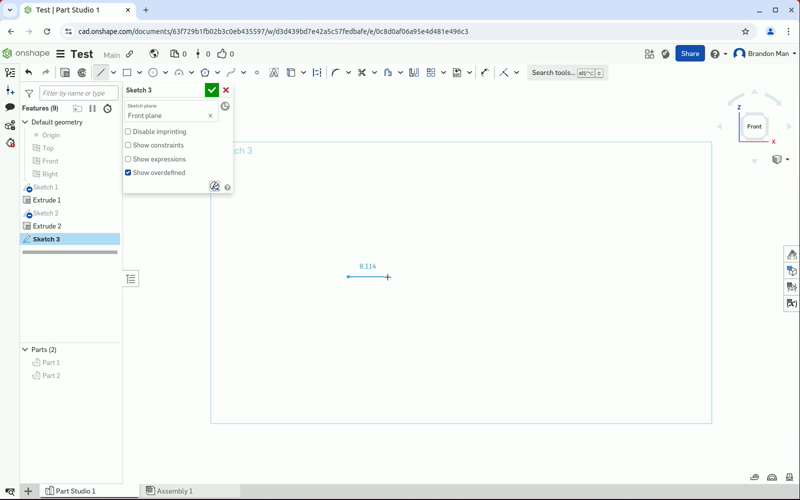
key_down(shift)
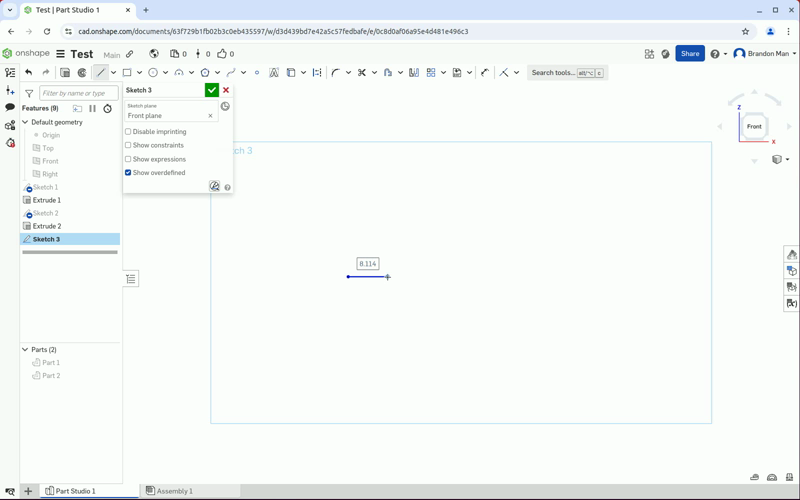
mouse_move(417, 276)
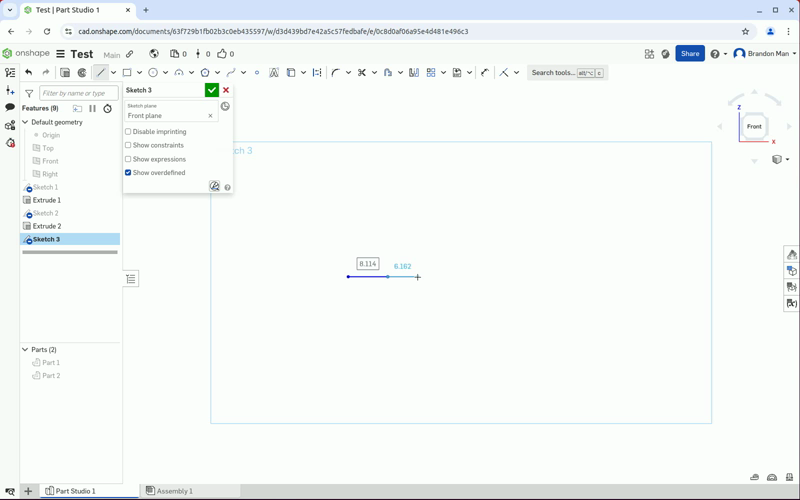
mouse_move(387, 270)
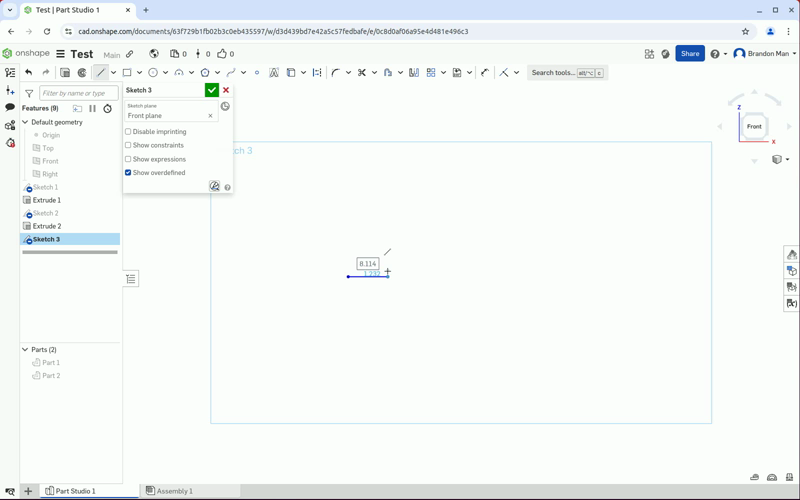
scroll(6)
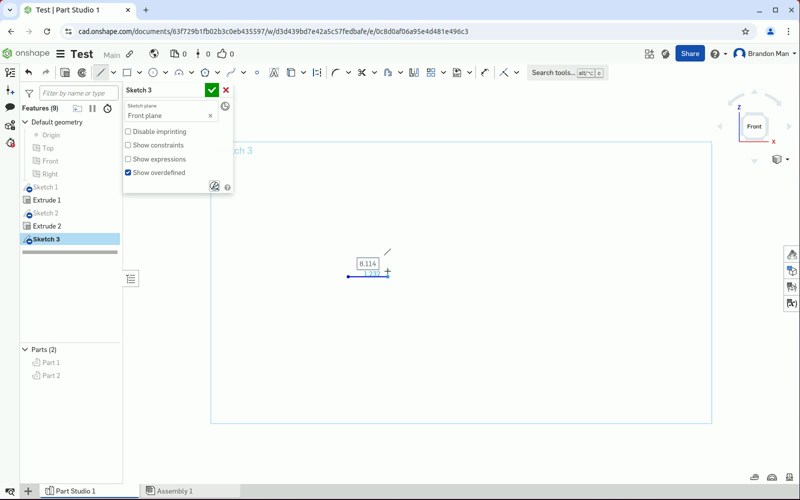
scroll(6)
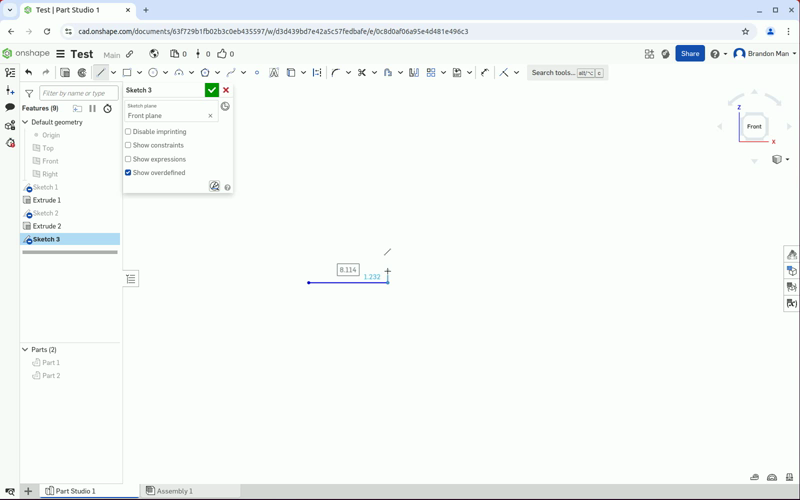
scroll(6)
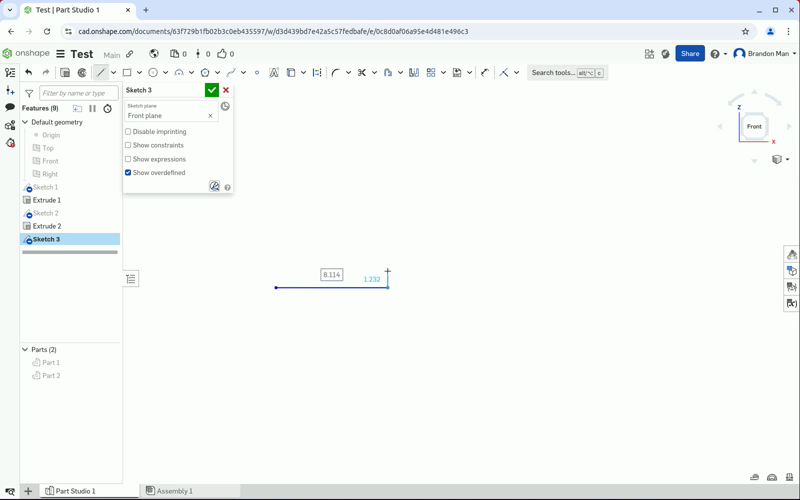
scroll(6)
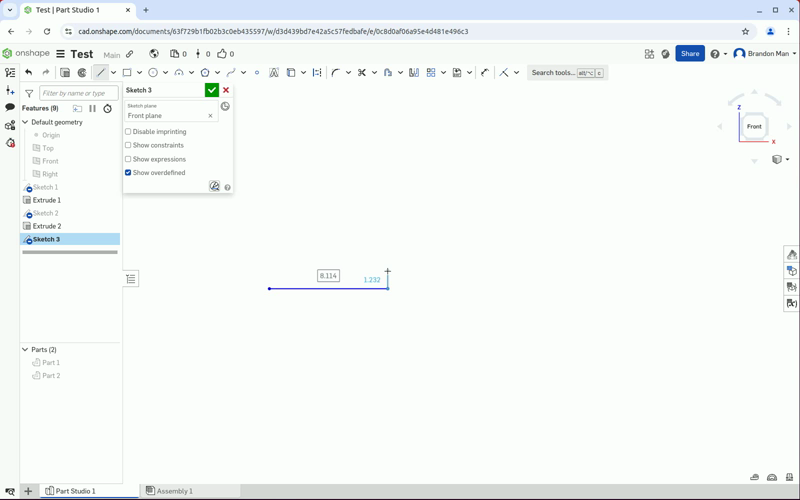
scroll(6)
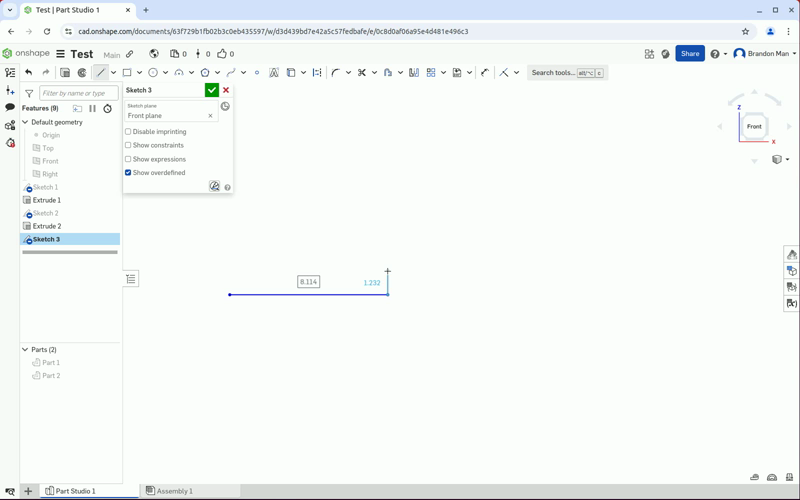
scroll(6)
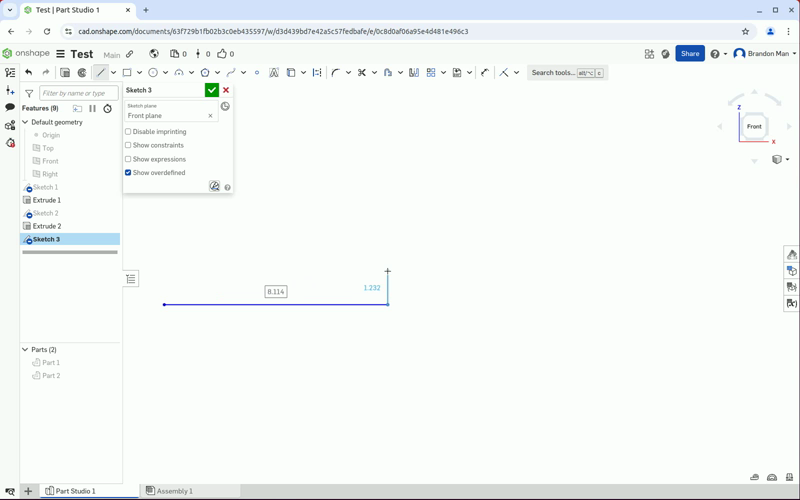
scroll(6)
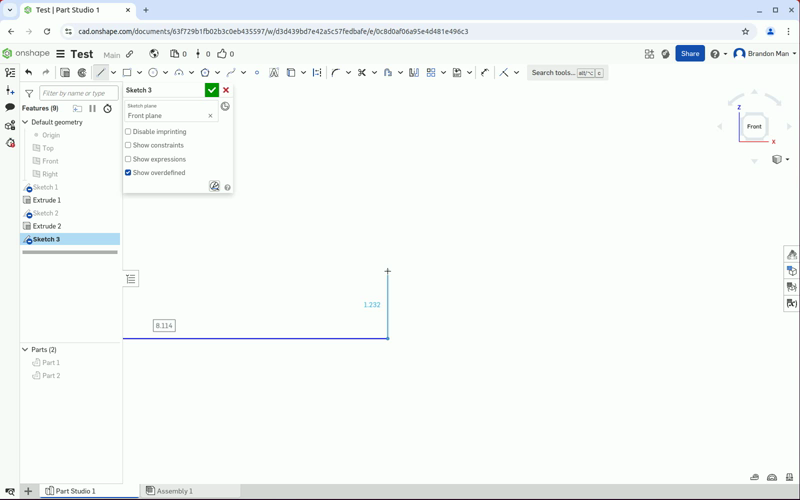
click(387, 270)
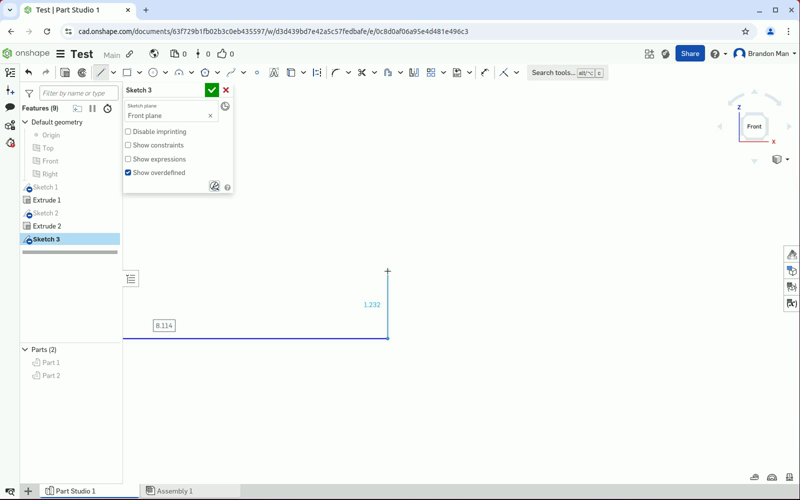
scroll(-6)
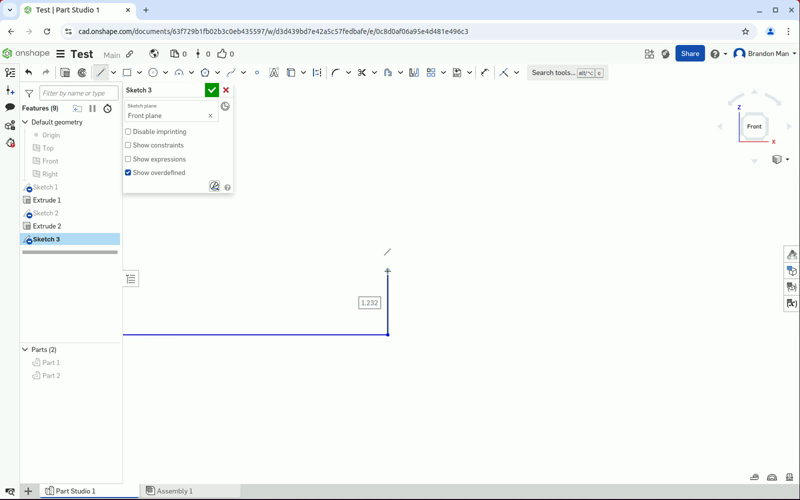
scroll(-6)
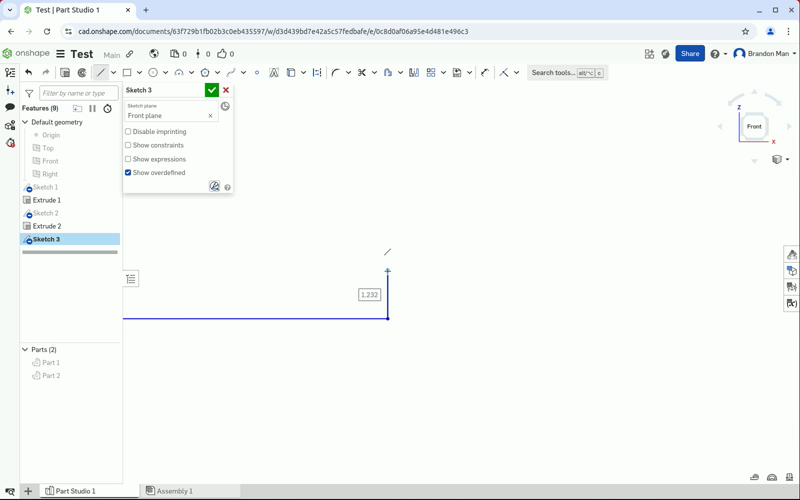
scroll(-6)
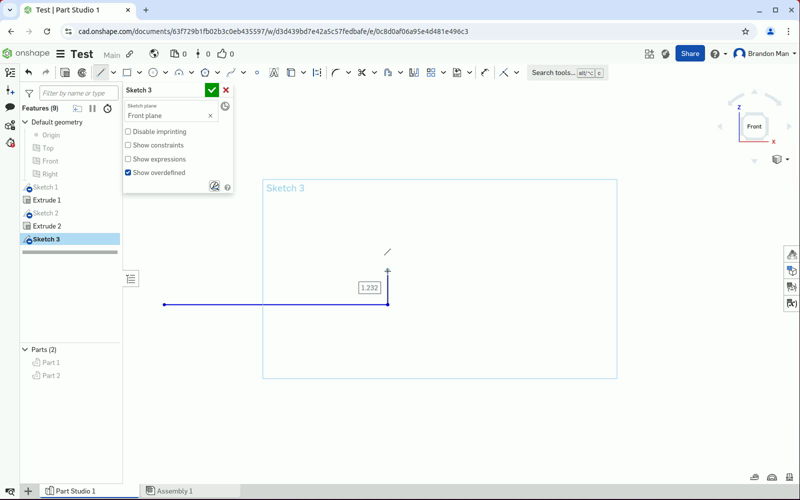
scroll(-6)
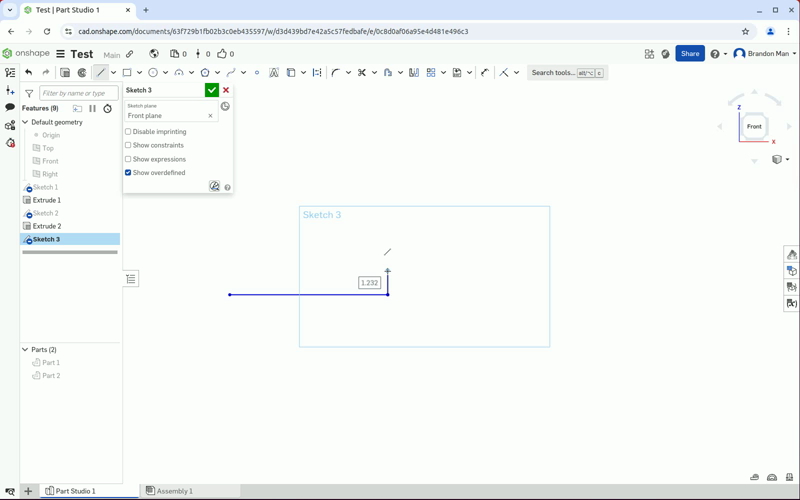
scroll(-6)
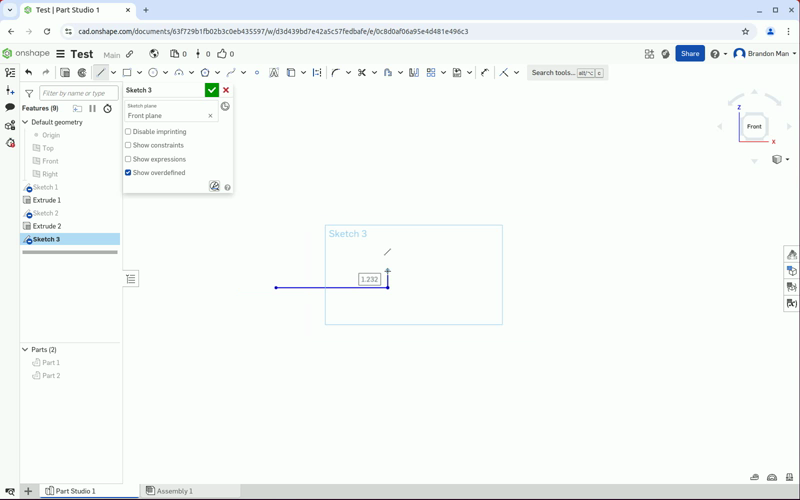
scroll(-6)
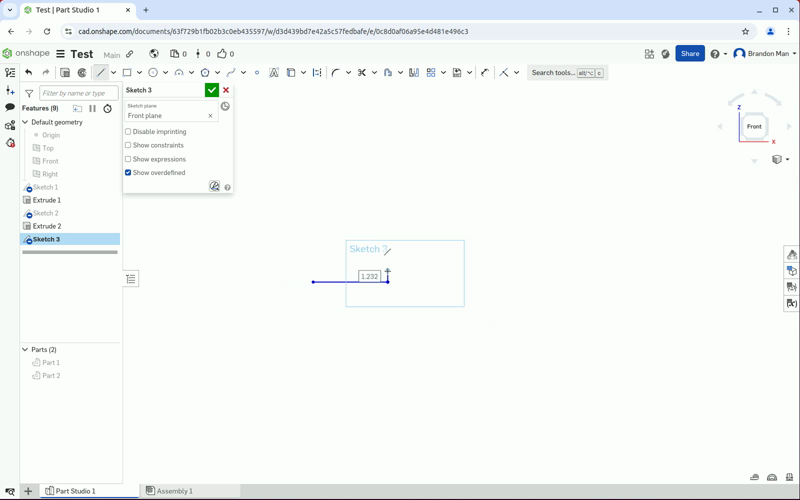
scroll(-6)
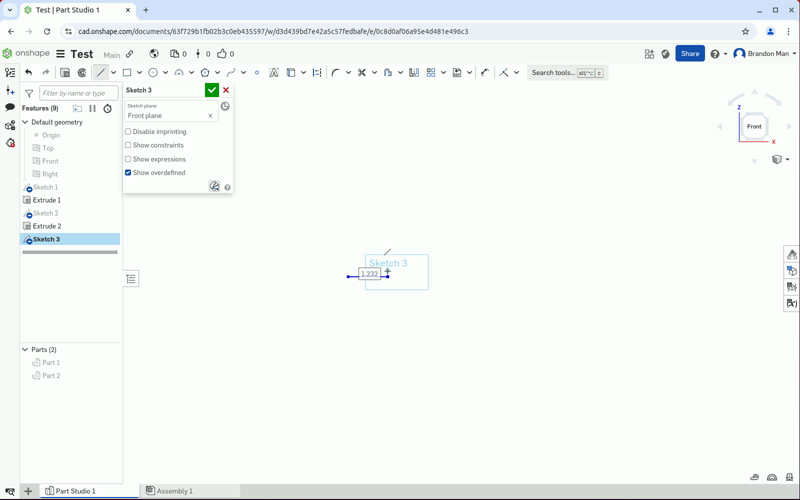
key_up(shift)
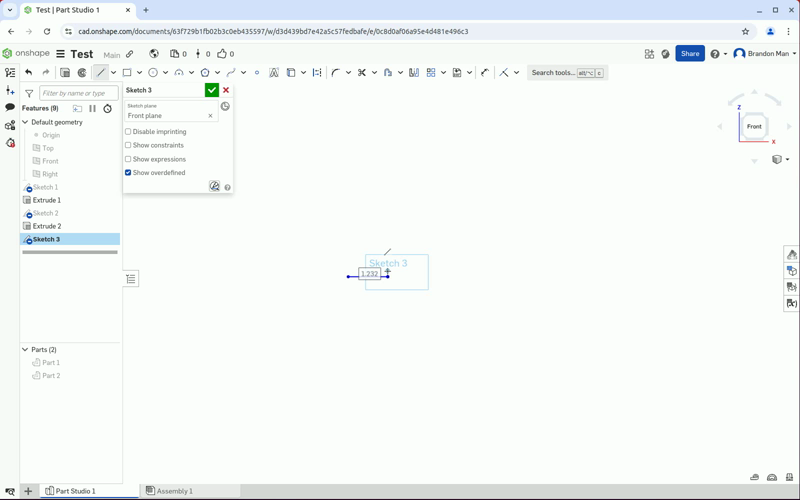
key_down(shift)
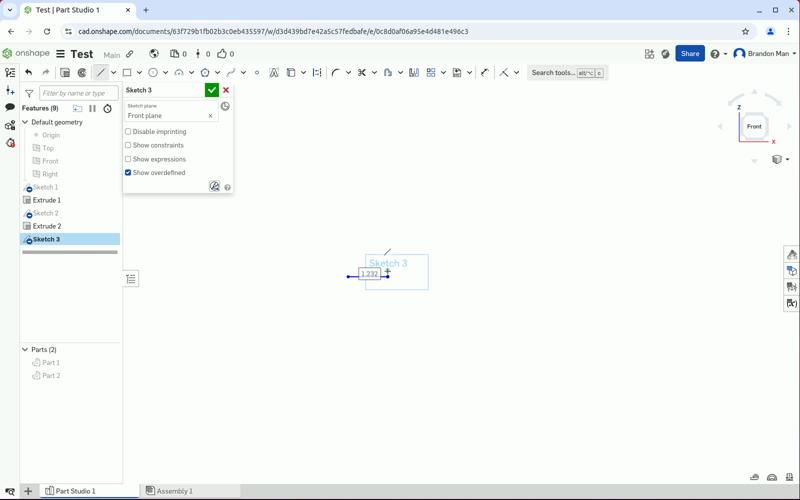
mouse_move(417, 270)
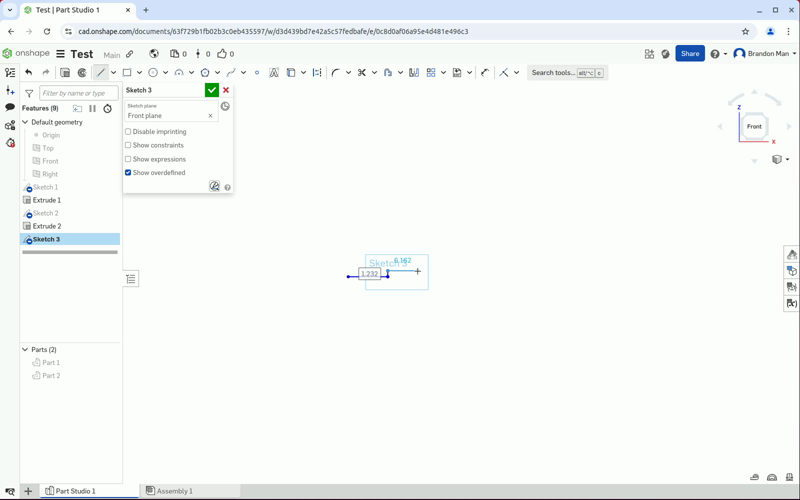
mouse_move(383, 270)
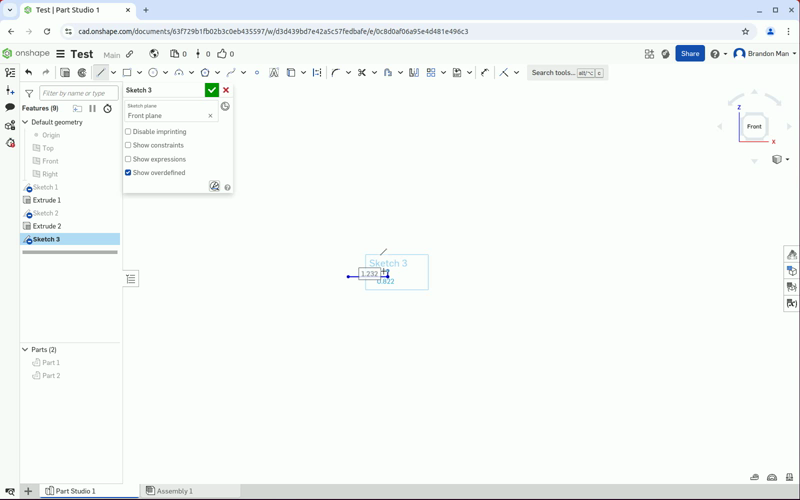
scroll(6)
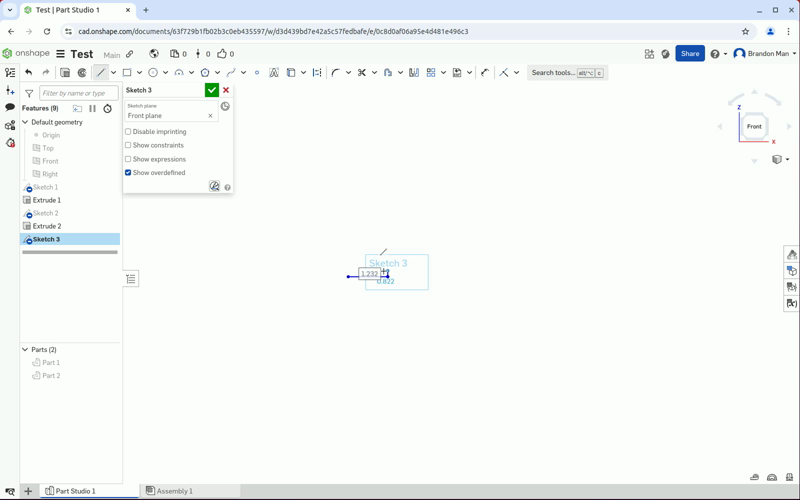
scroll(6)
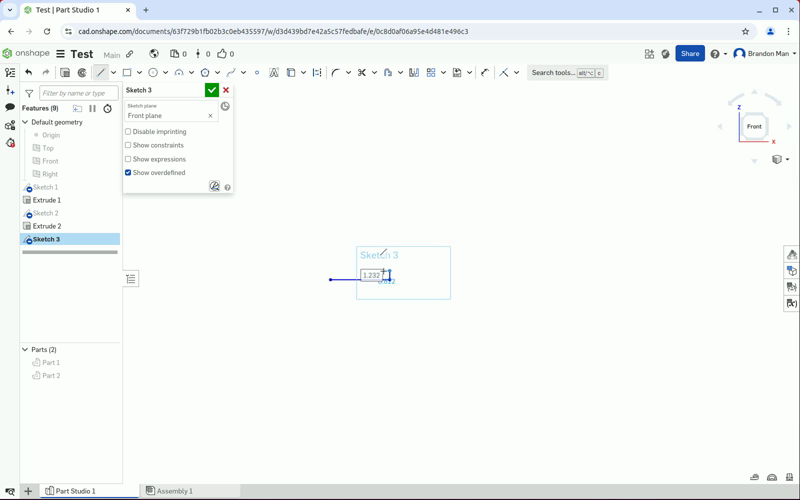
scroll(6)
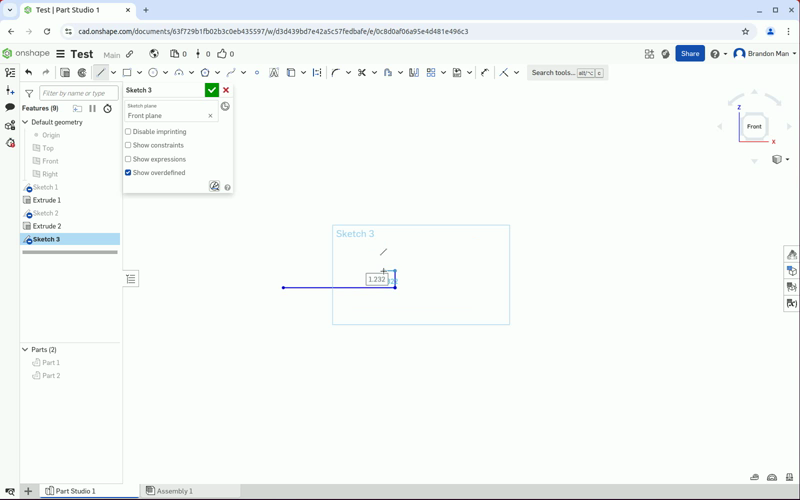
scroll(6)
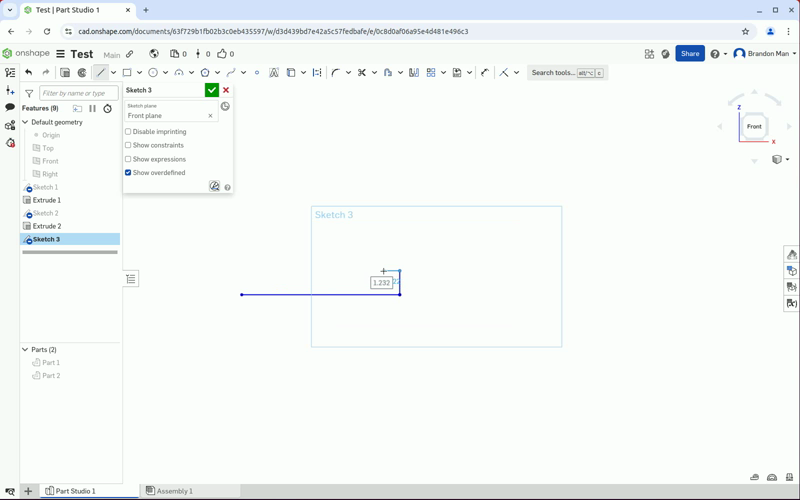
scroll(6)
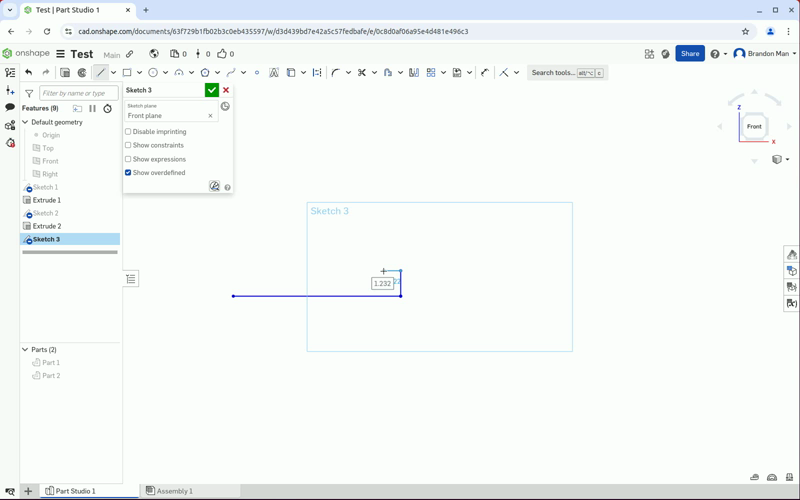
scroll(6)
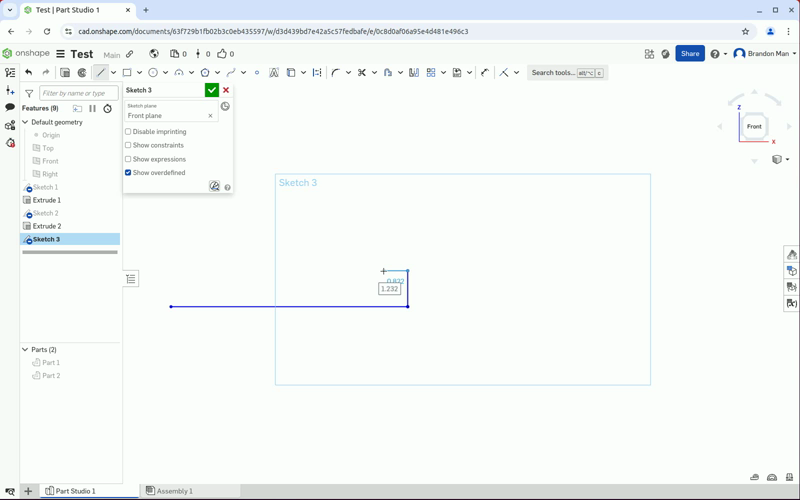
scroll(6)
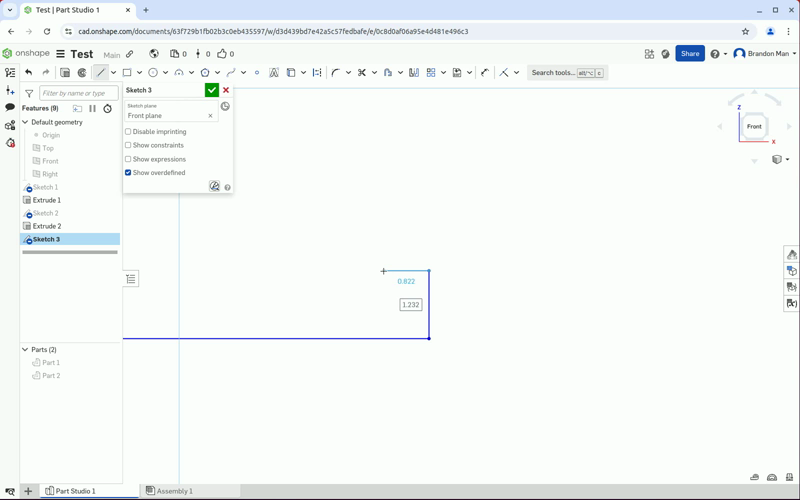
click(383, 270)
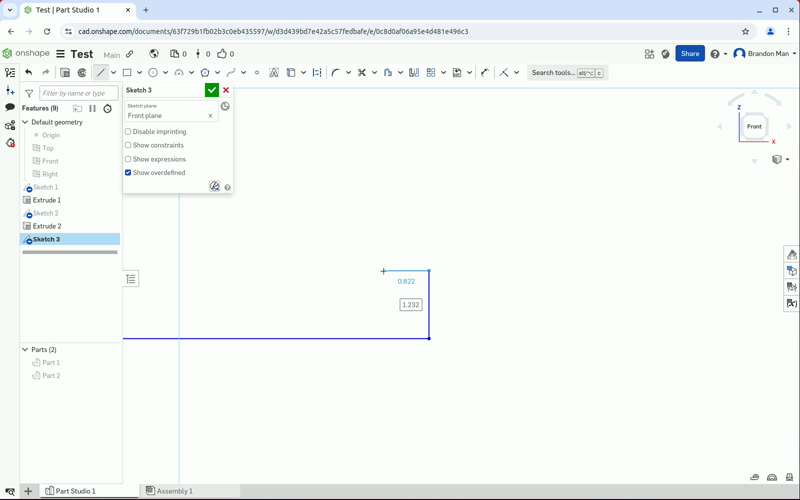
scroll(-6)
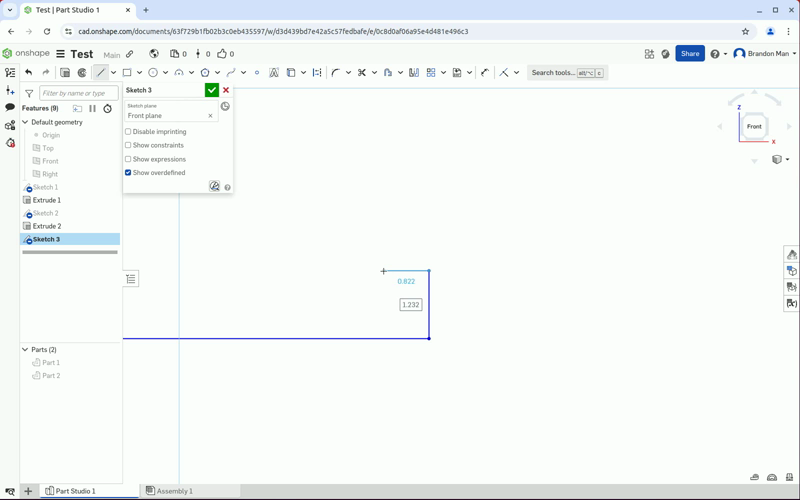
scroll(-6)
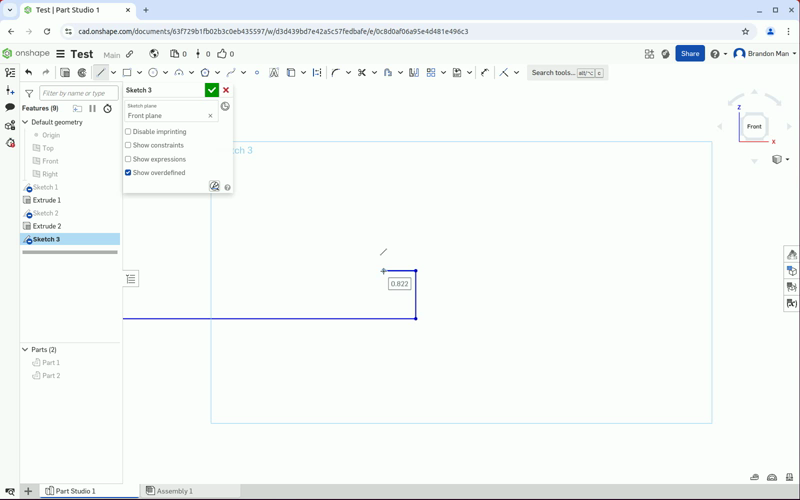
scroll(-6)
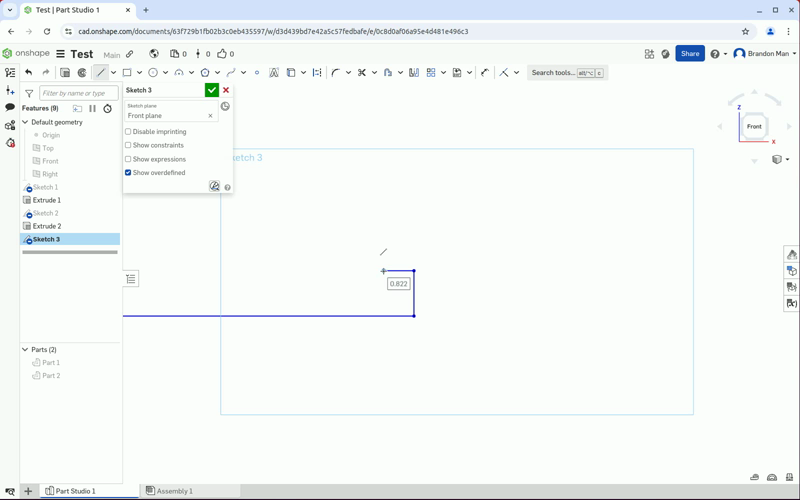
scroll(-6)
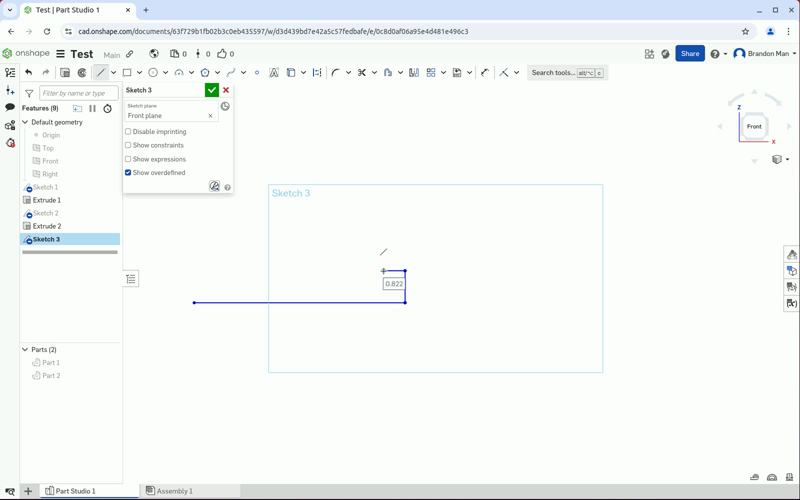
scroll(-6)
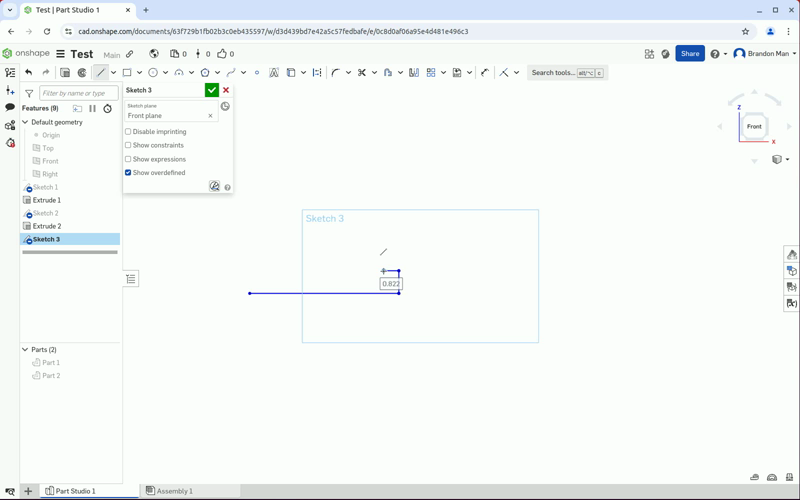
scroll(-6)
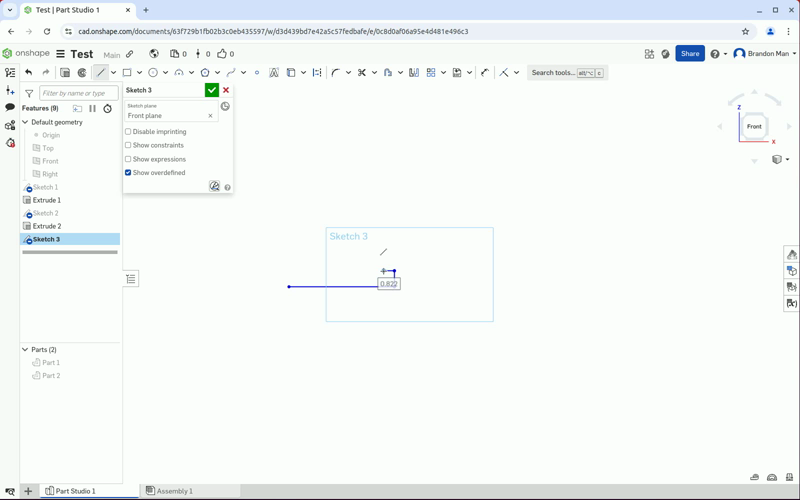
scroll(-6)
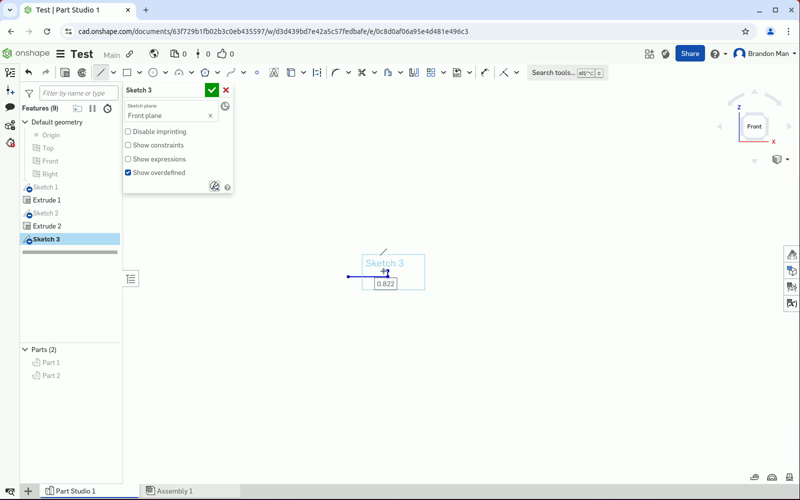
key_up(shift)
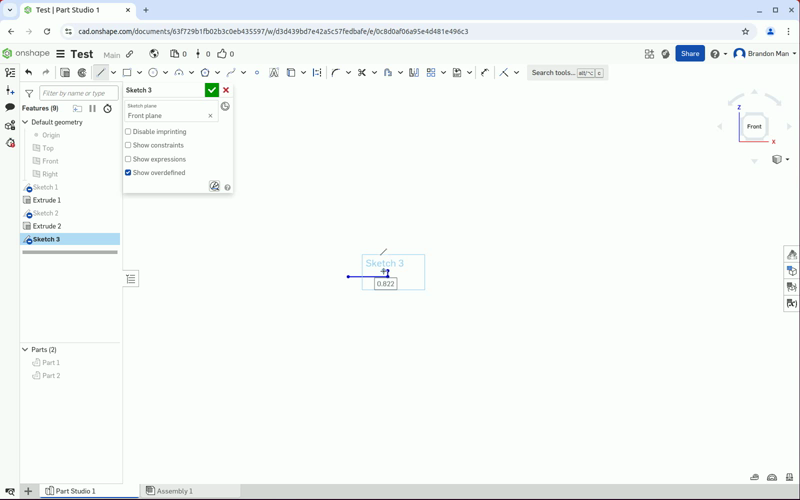
key_down(shift)
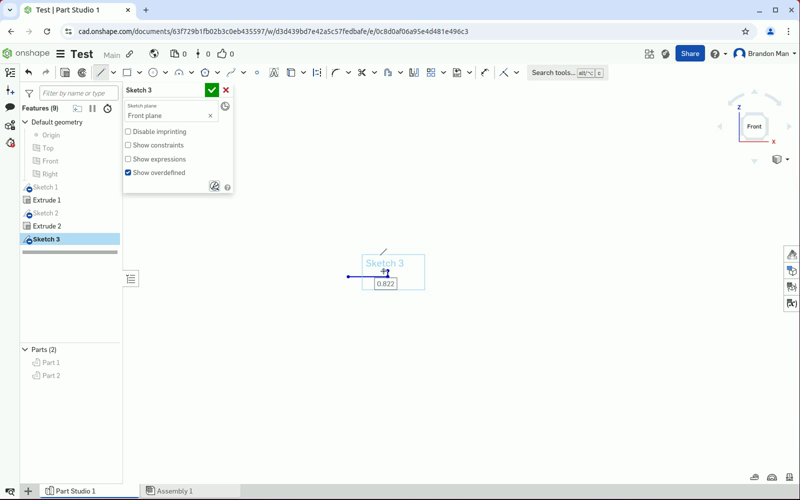
mouse_move(414, 270)
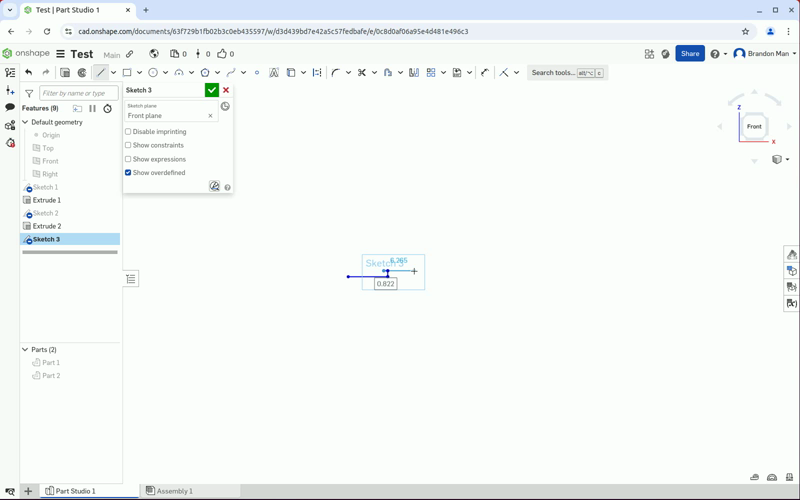
mouse_move(368, 270)
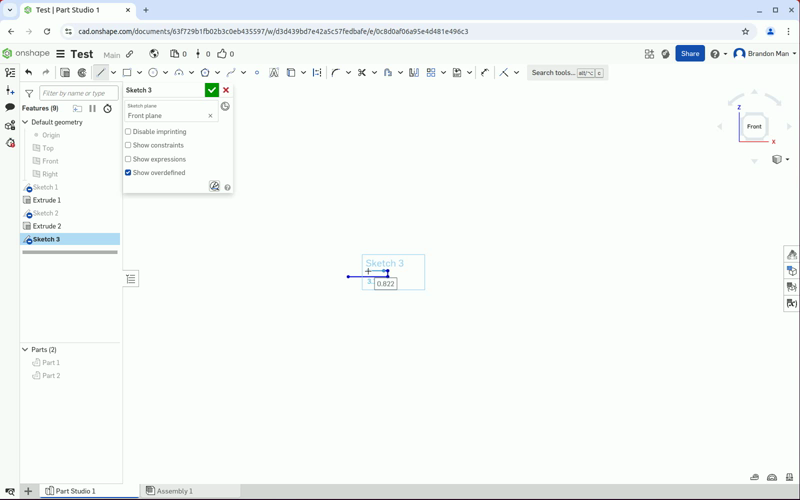
click(368, 270)
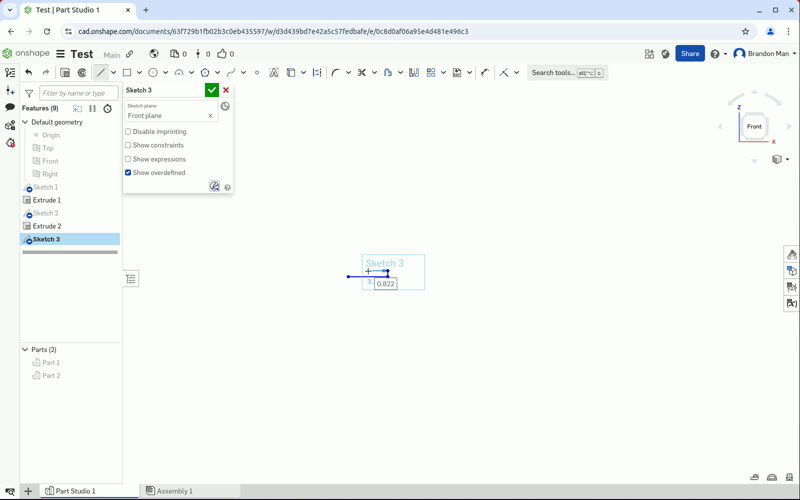
key_up(shift)
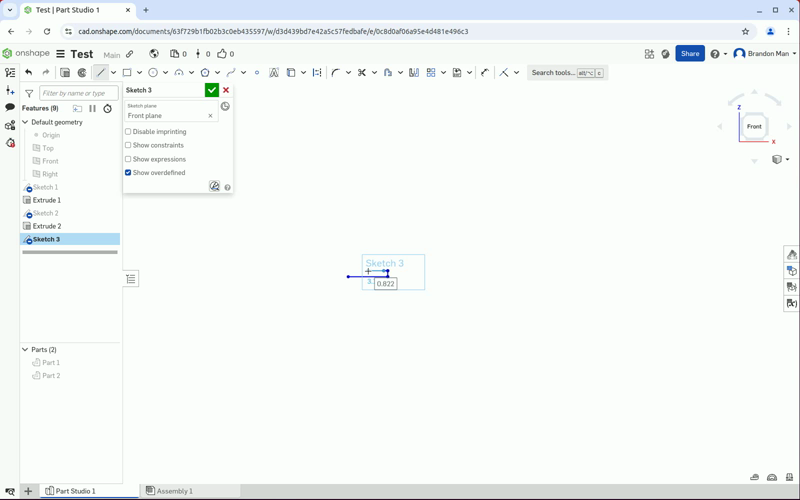
key_down(shift)
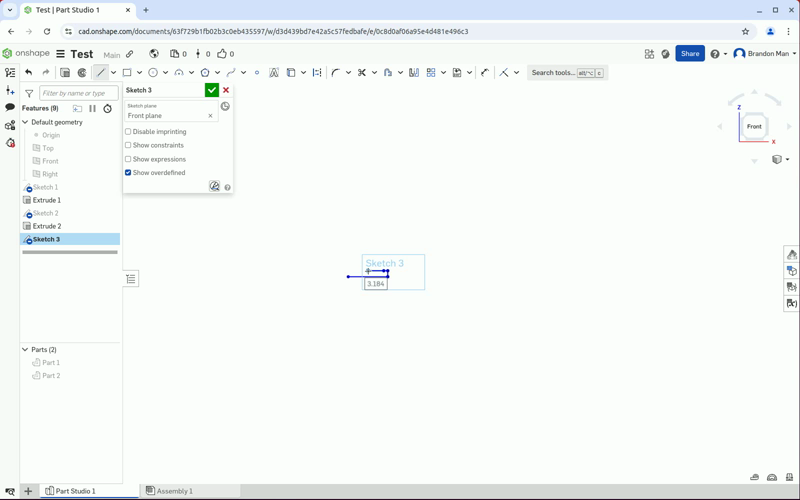
mouse_move(398, 270)
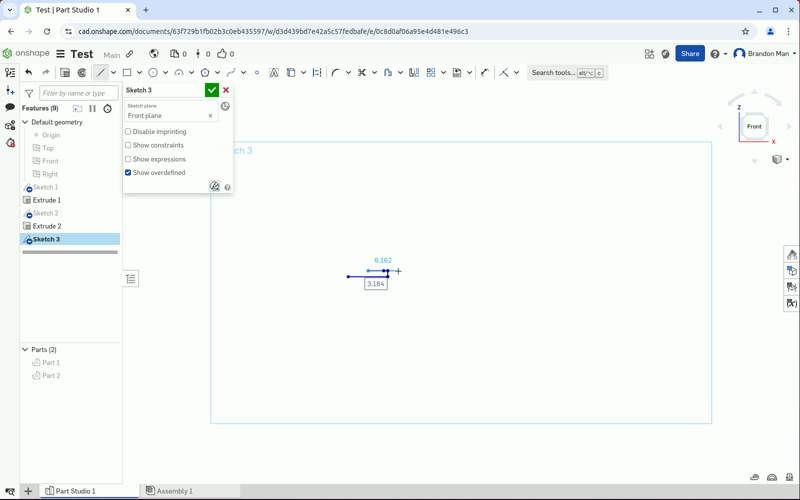
mouse_move(352, 270)
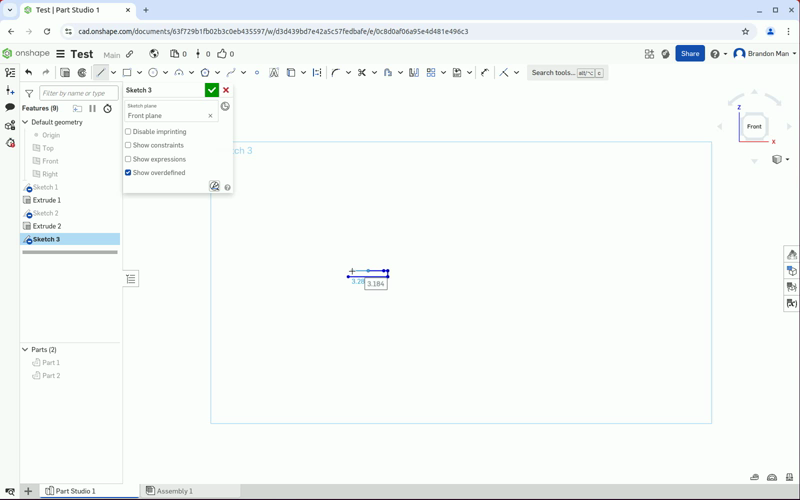
click(352, 270)
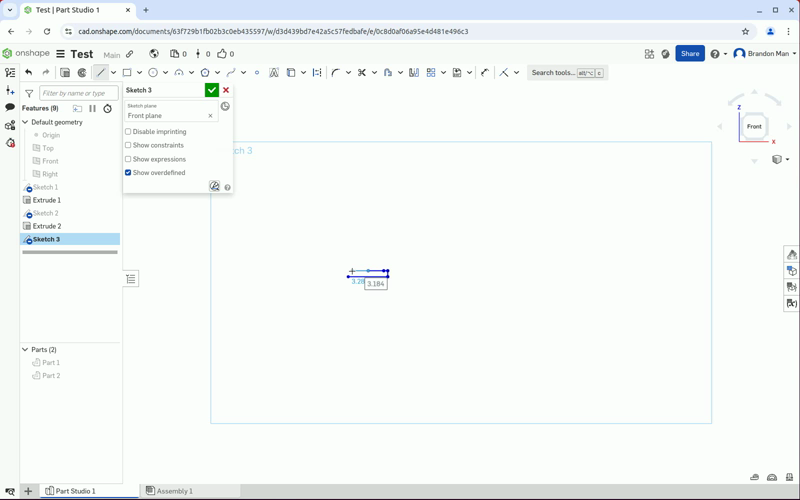
key_up(shift)
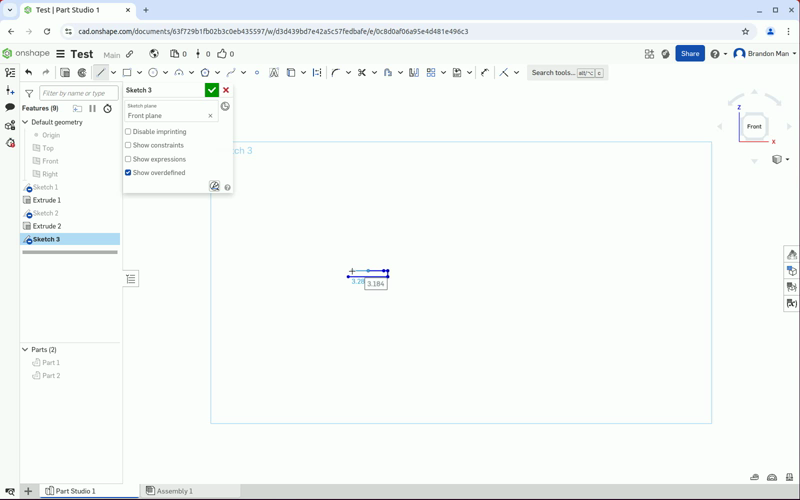
key_down(shift)
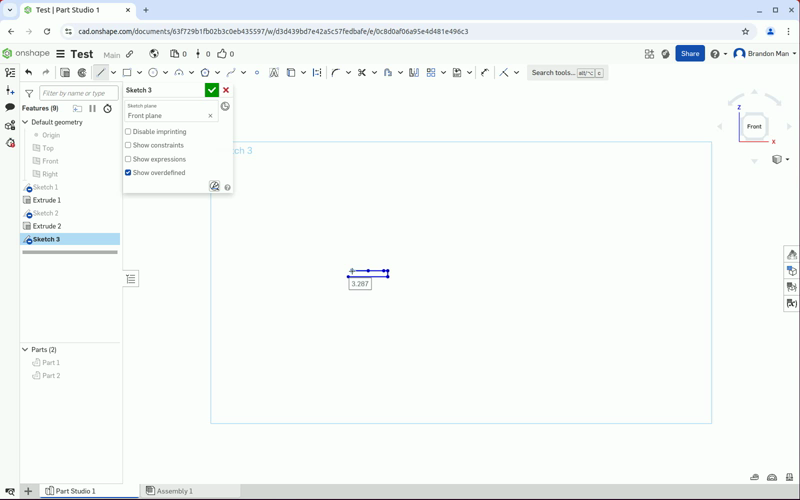
mouse_move(382, 270)
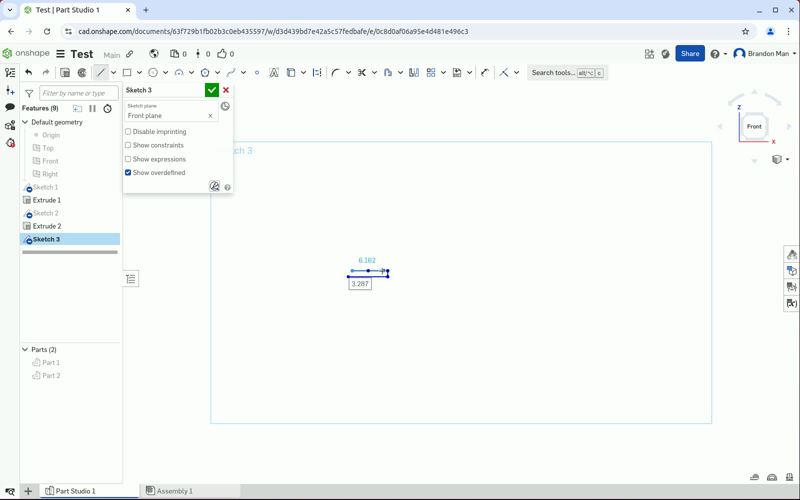
mouse_move(348, 270)
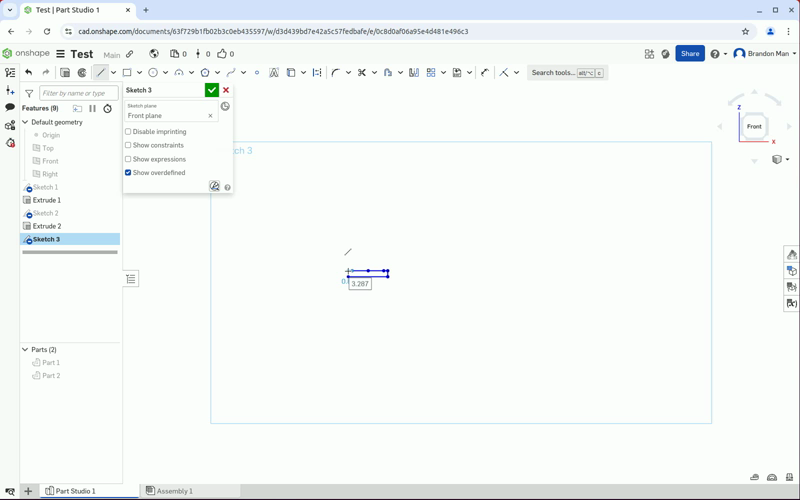
scroll(6)
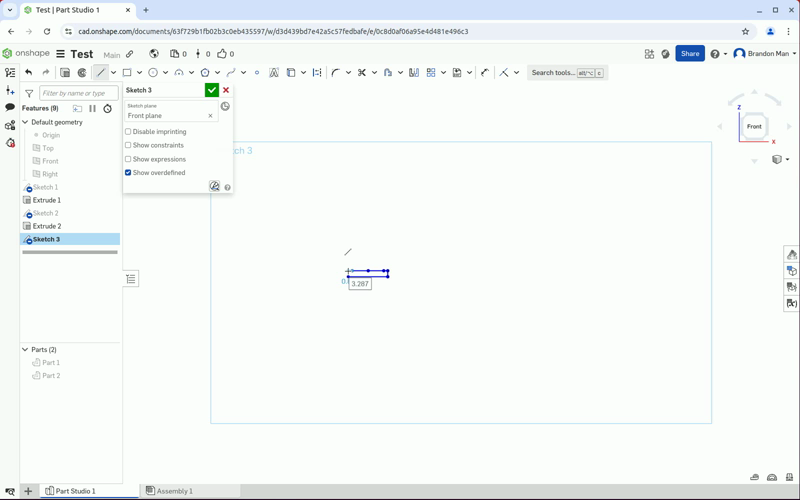
scroll(6)
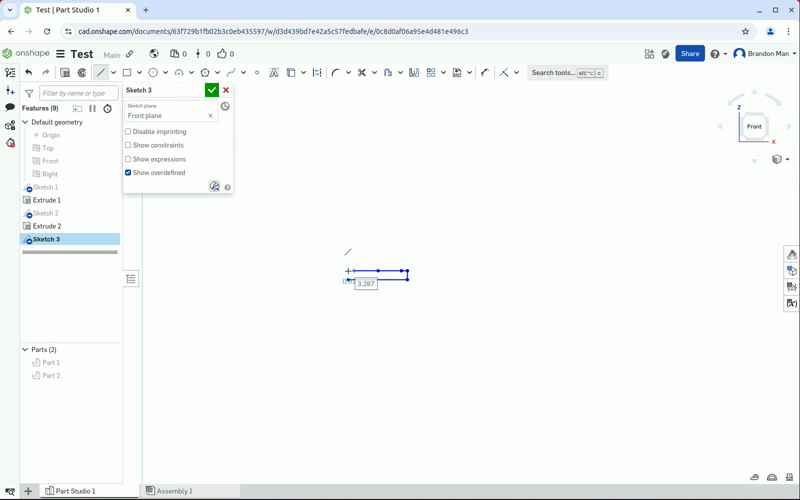
scroll(6)
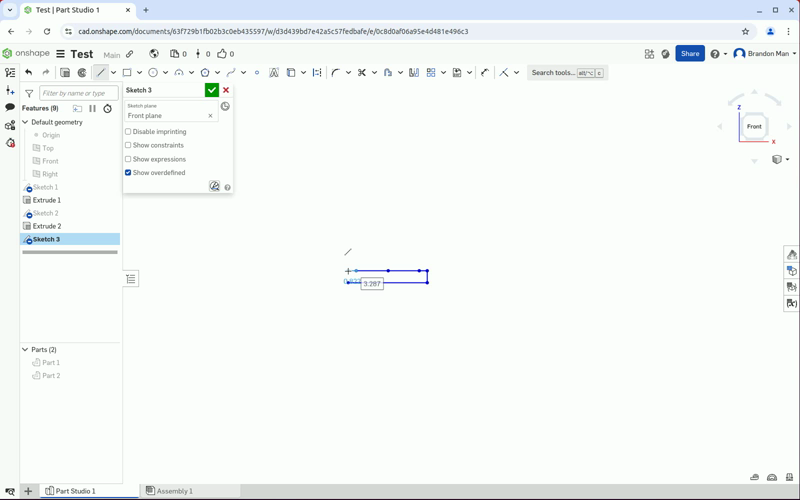
scroll(6)
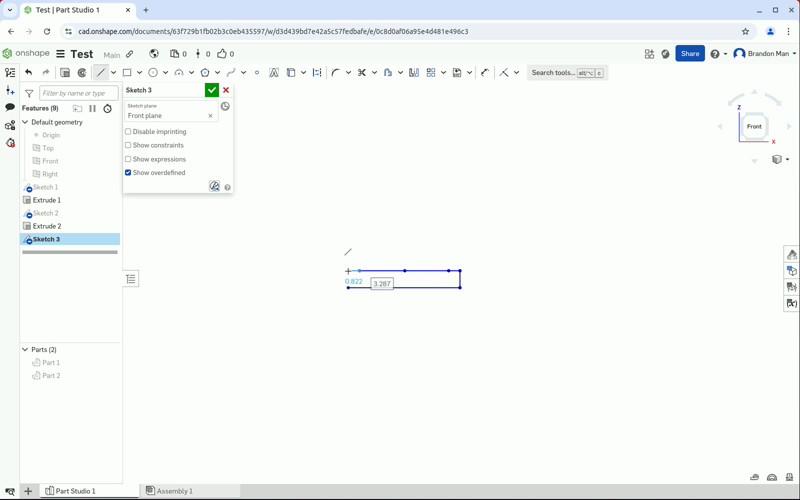
scroll(6)
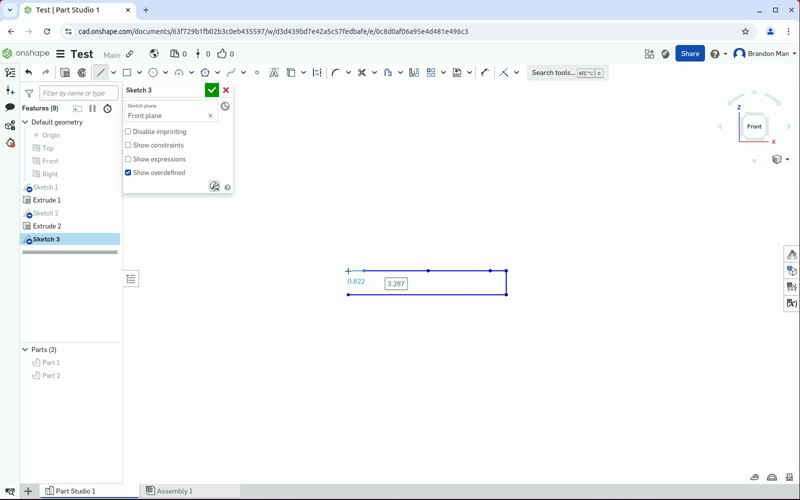
scroll(6)
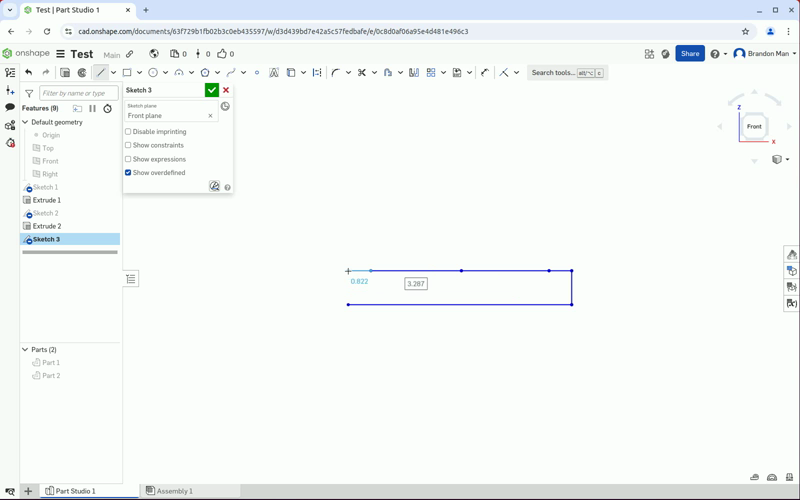
scroll(6)
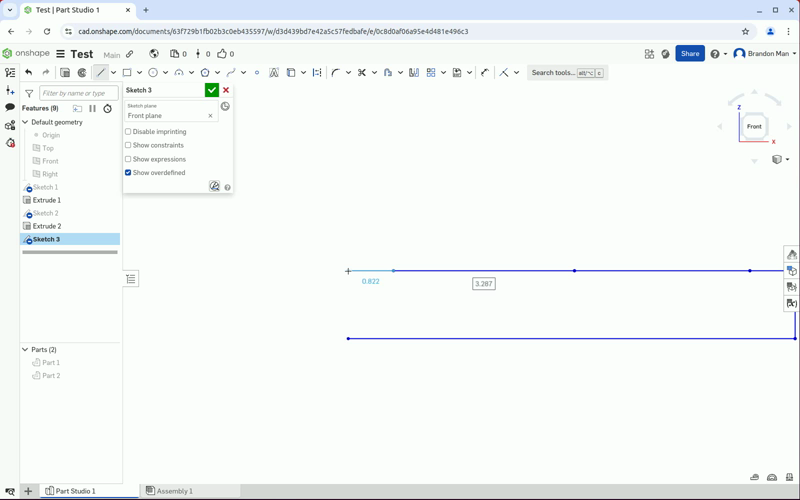
click(348, 270)
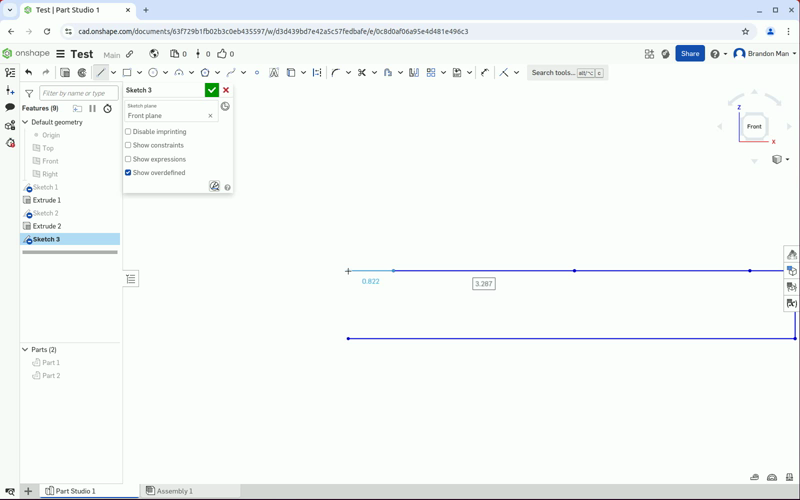
scroll(-6)
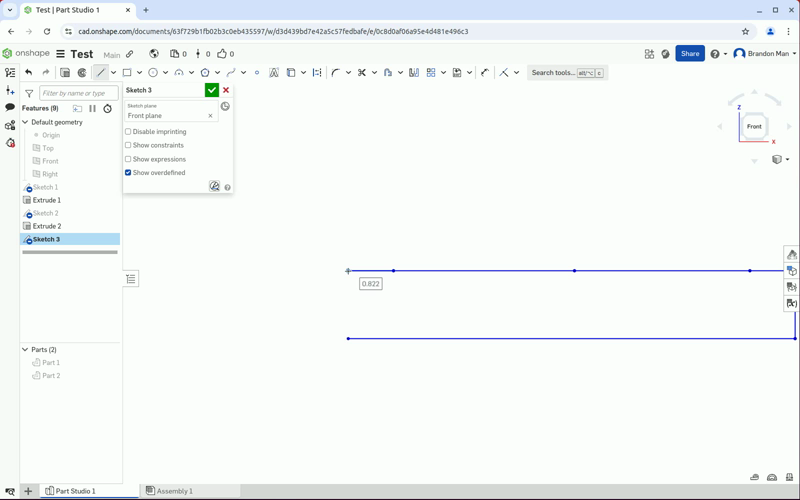
scroll(-6)
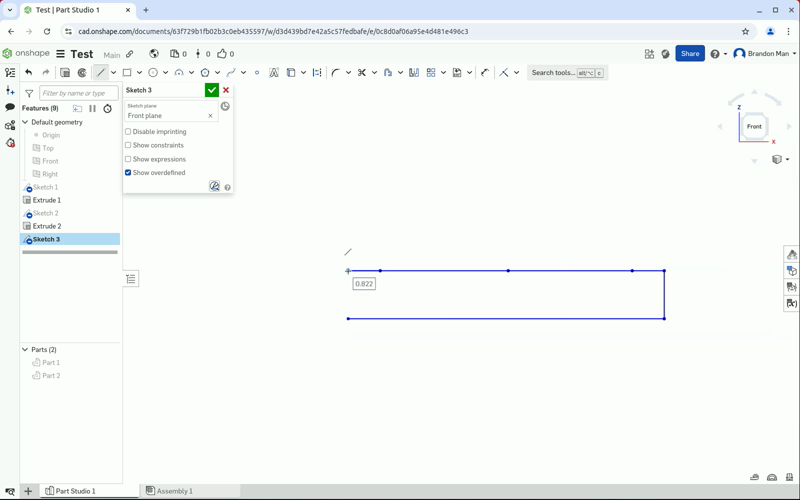
scroll(-6)
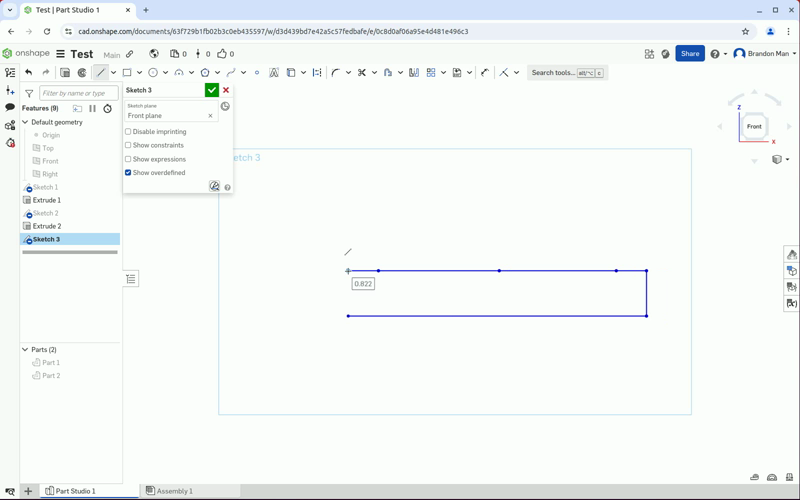
scroll(-6)
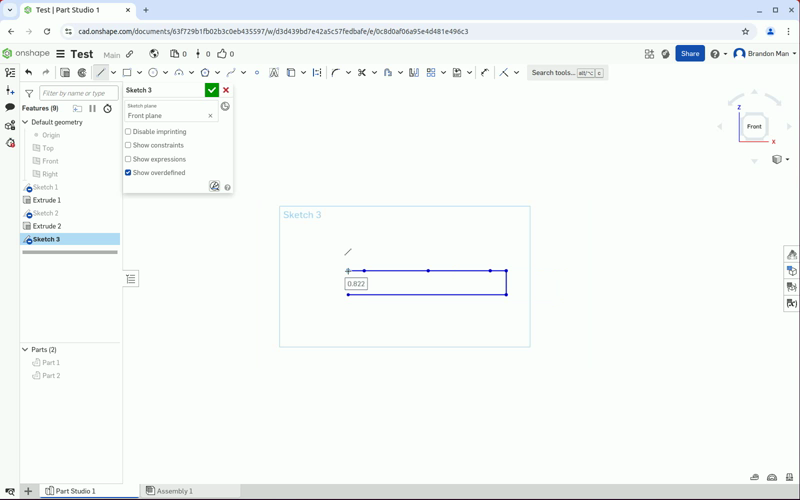
scroll(-6)
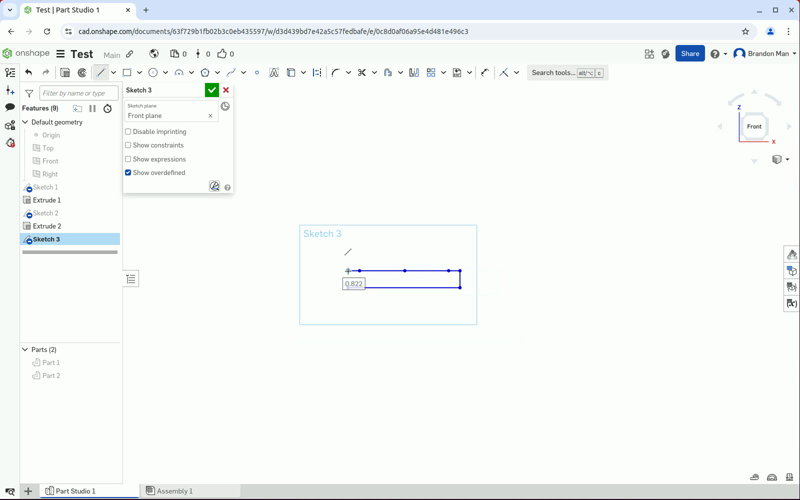
scroll(-6)
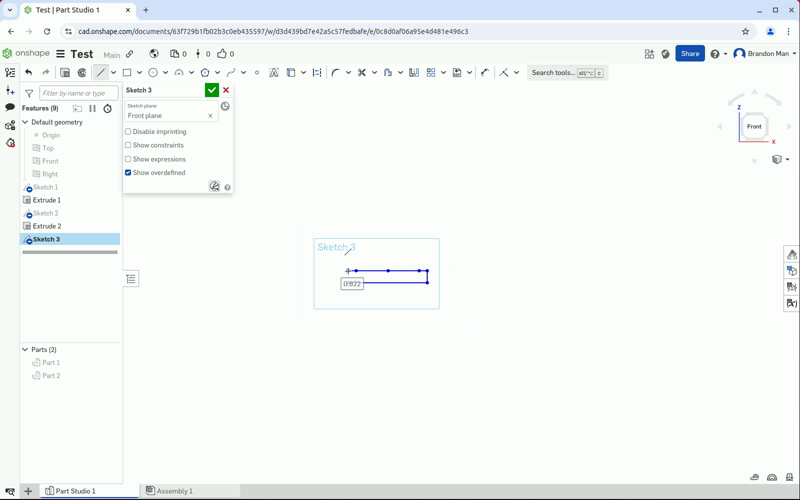
scroll(-6)
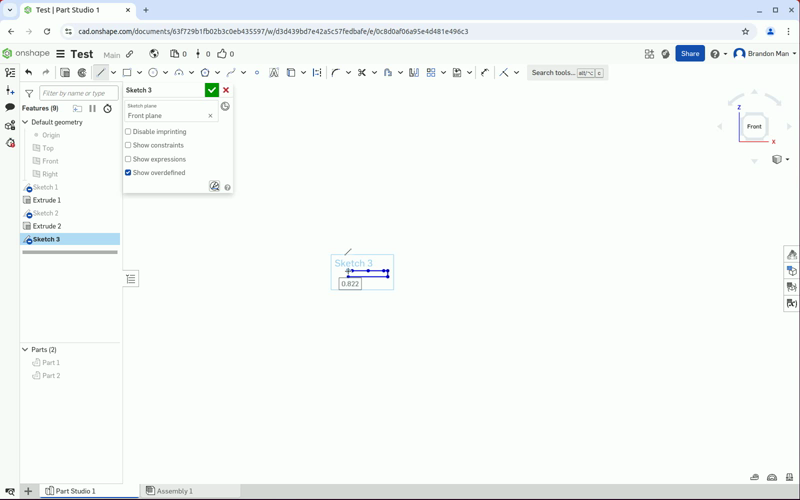
key_up(shift)
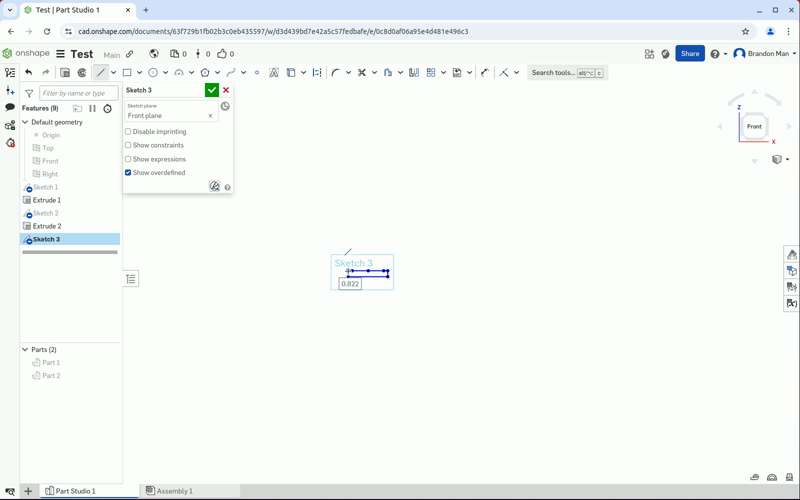
mouse_move(378, 270)
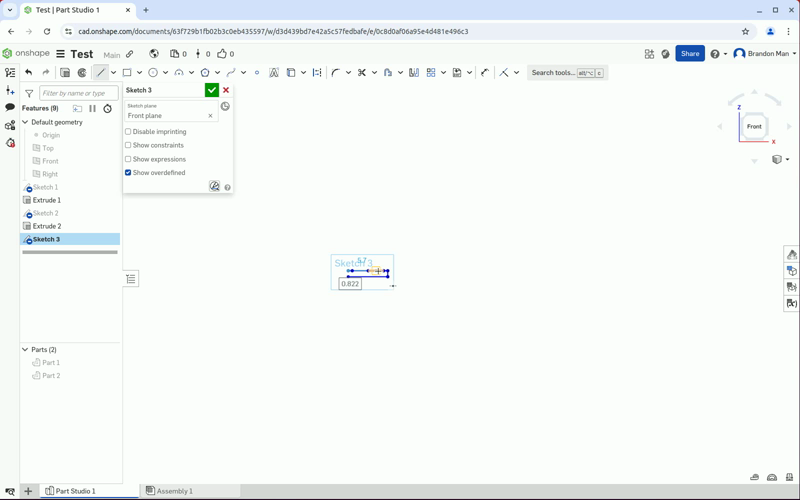
key_down(shift)
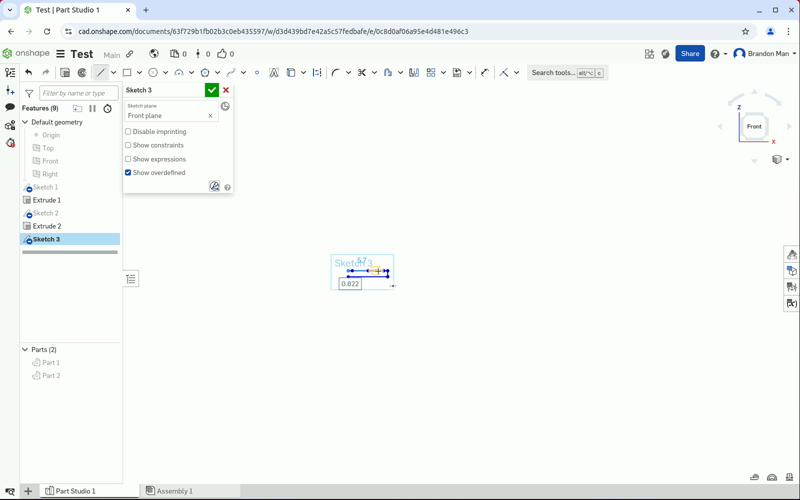
mouse_move(348, 276)
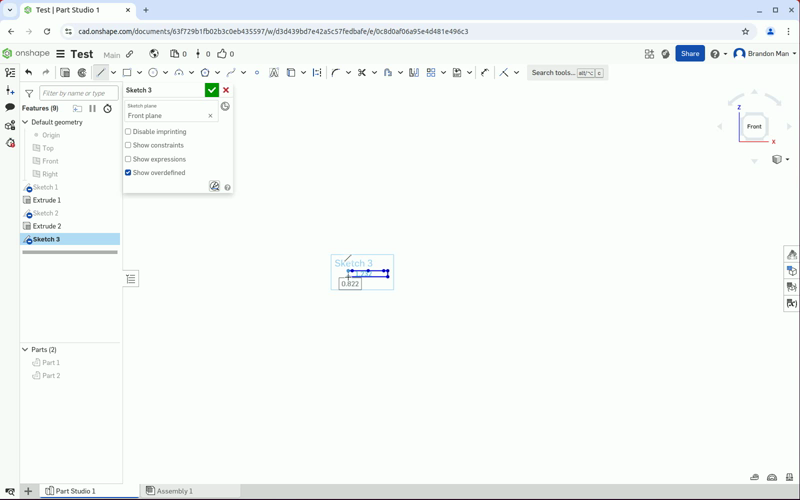
scroll(6)
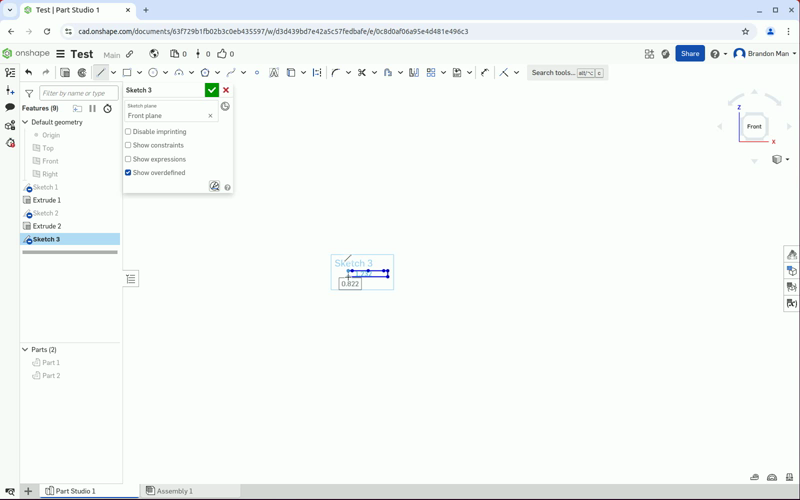
scroll(6)
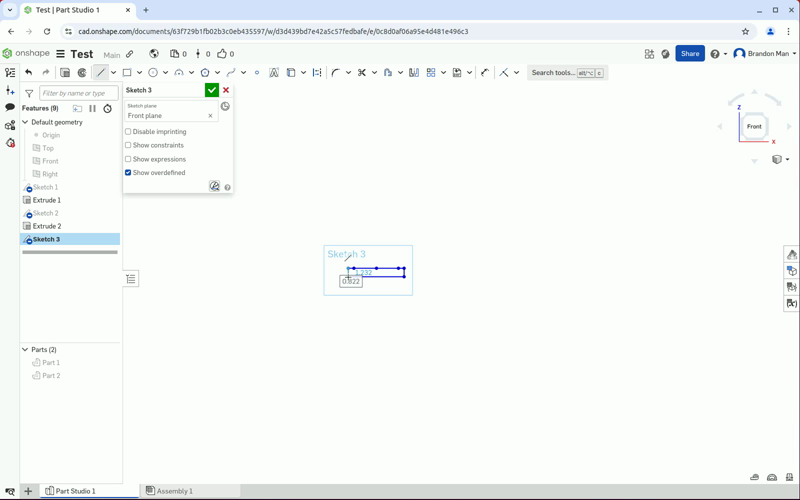
scroll(6)
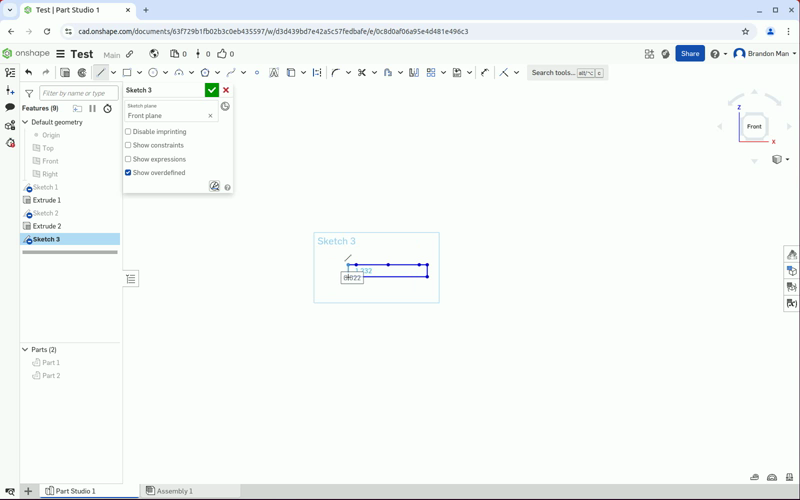
scroll(6)
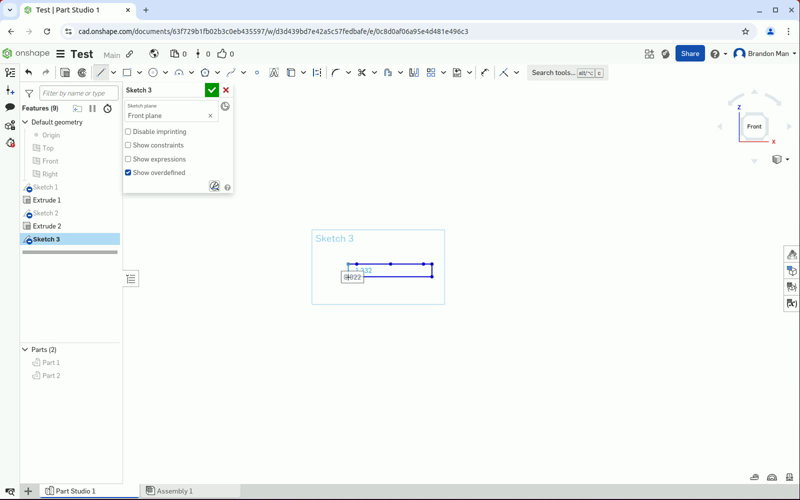
scroll(6)
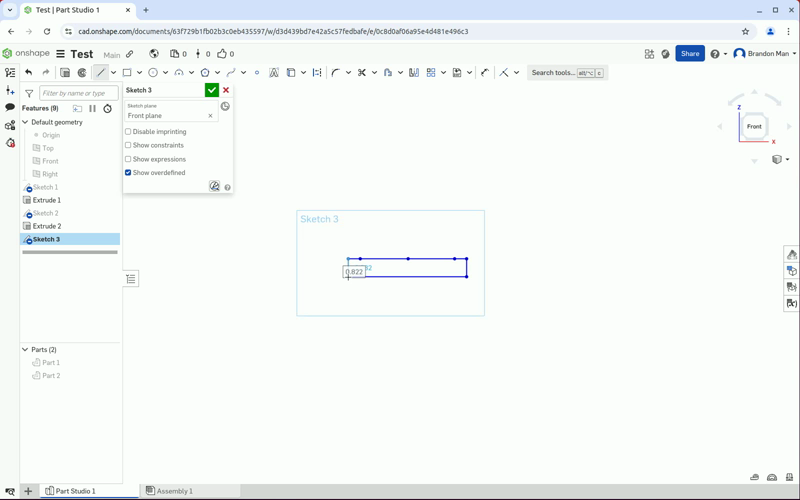
scroll(6)
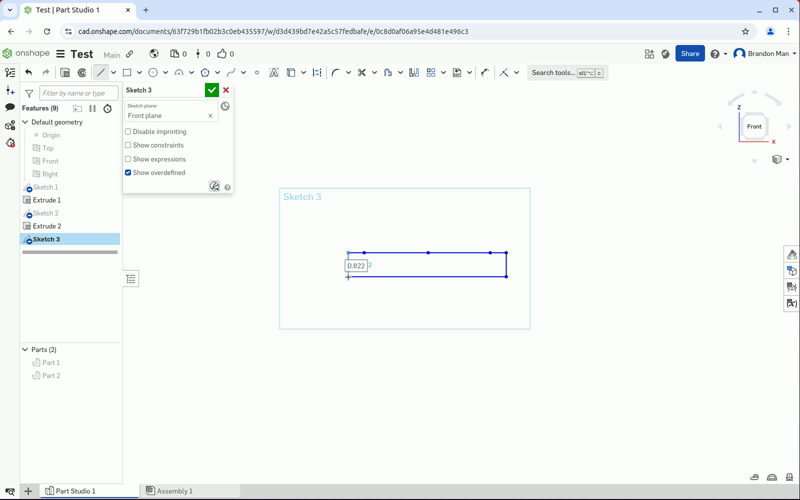
scroll(6)
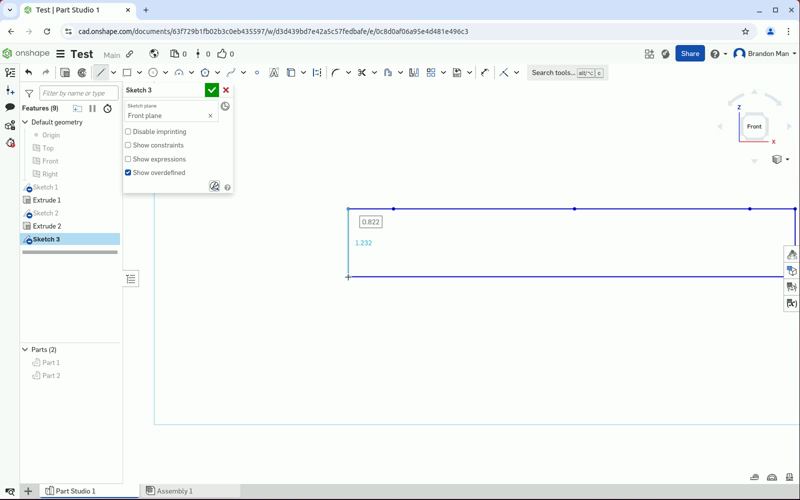
key_up(shift)
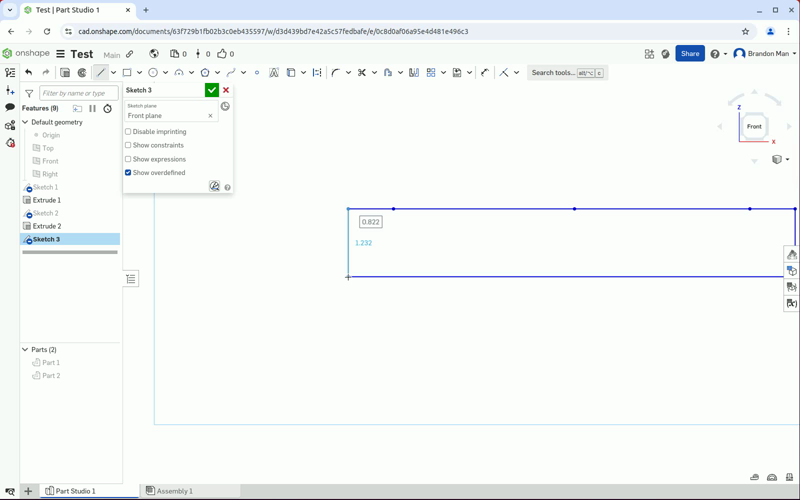
click(348, 276)
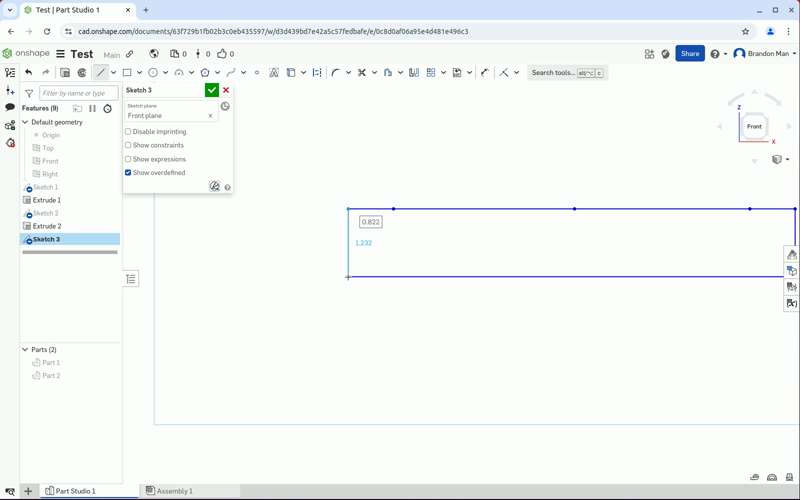
scroll(-6)
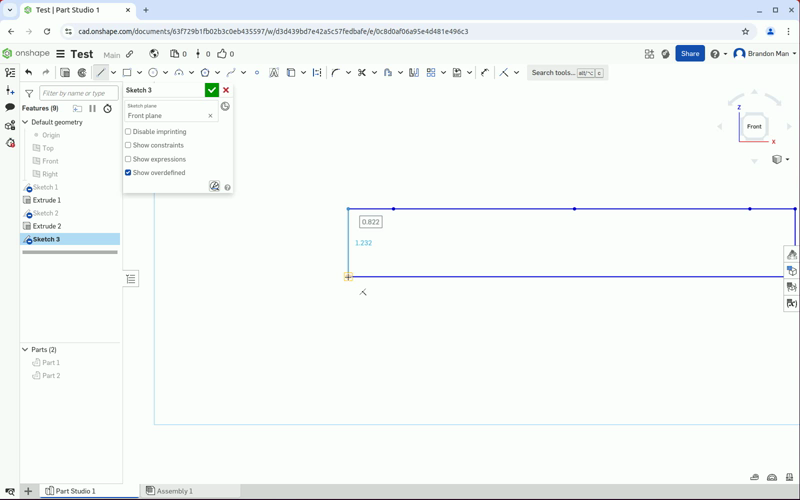
scroll(-6)
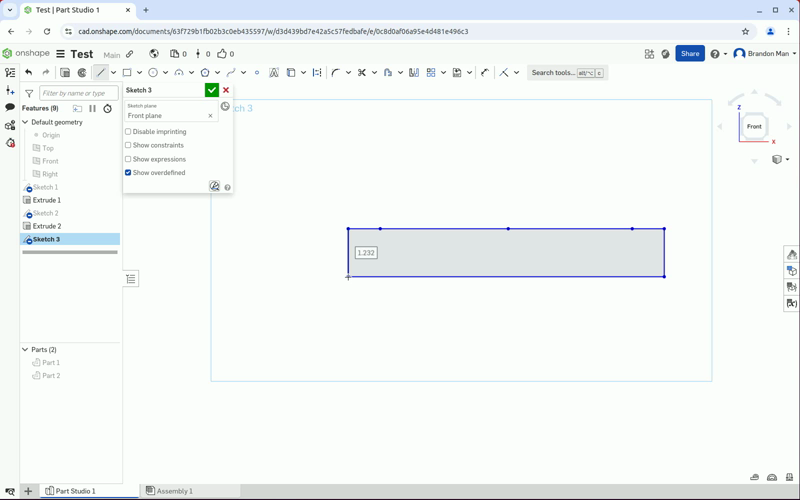
scroll(-6)
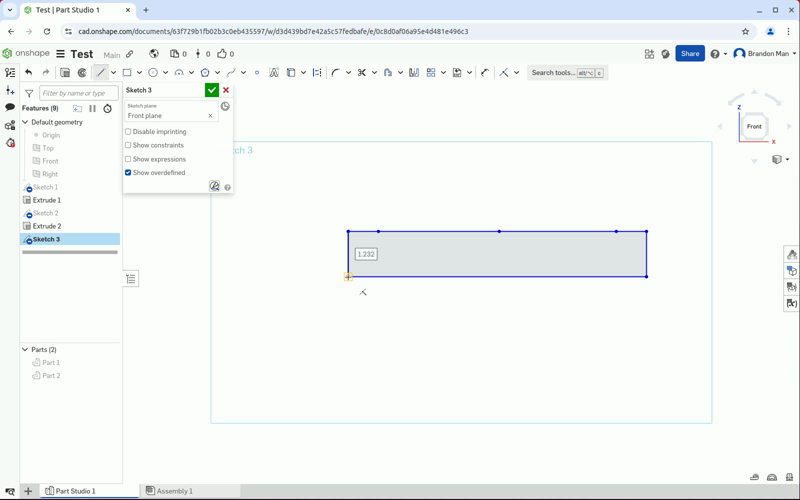
scroll(-6)
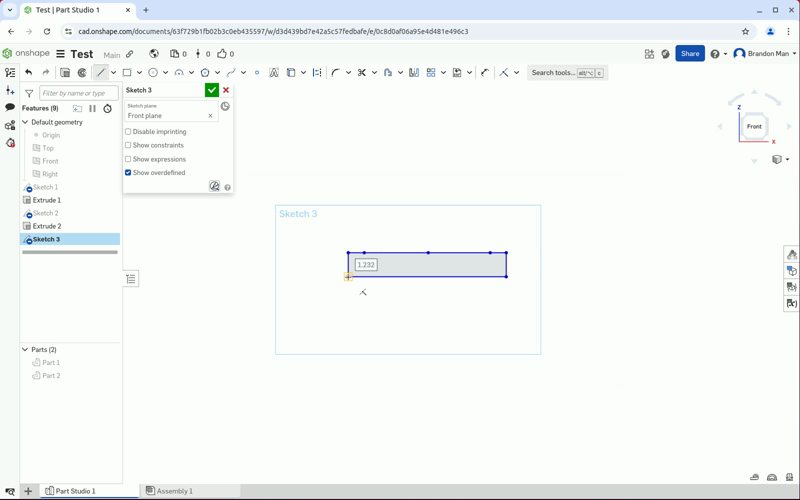
scroll(-6)
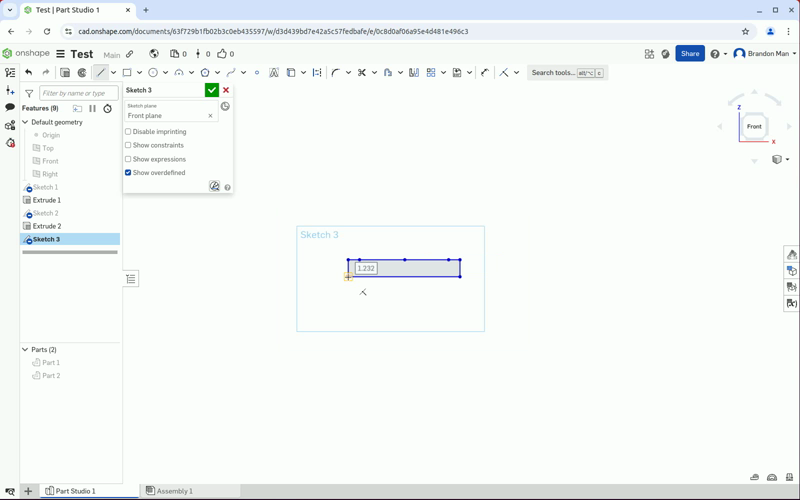
scroll(-6)
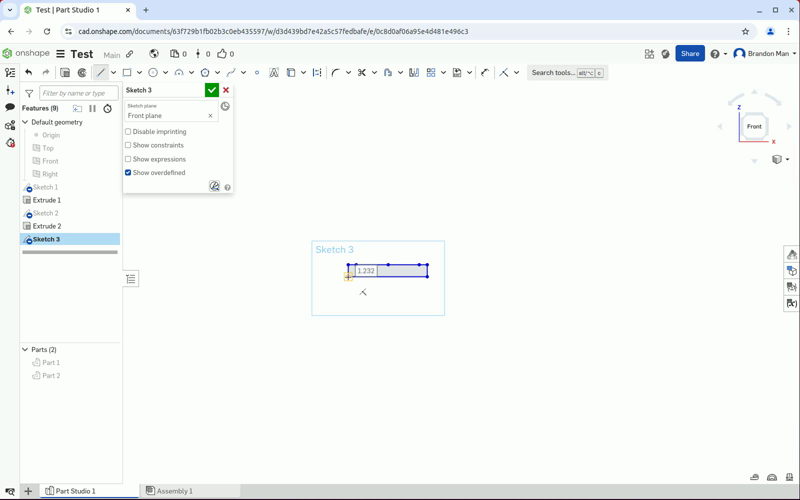
scroll(-6)
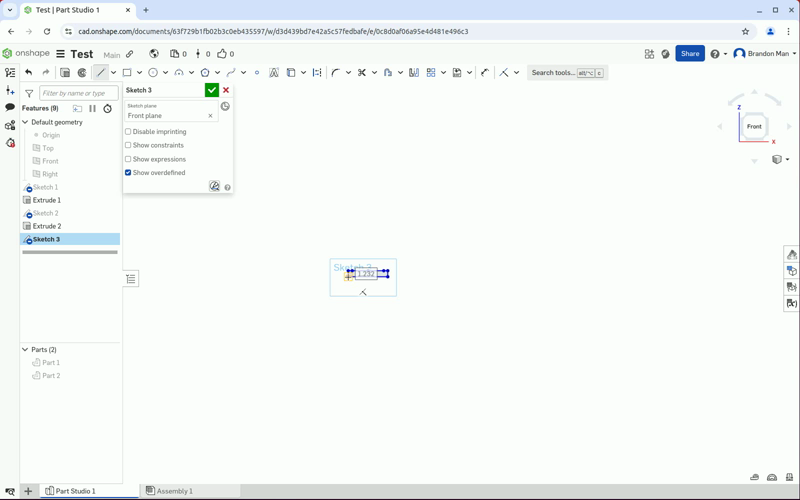
key(esc)
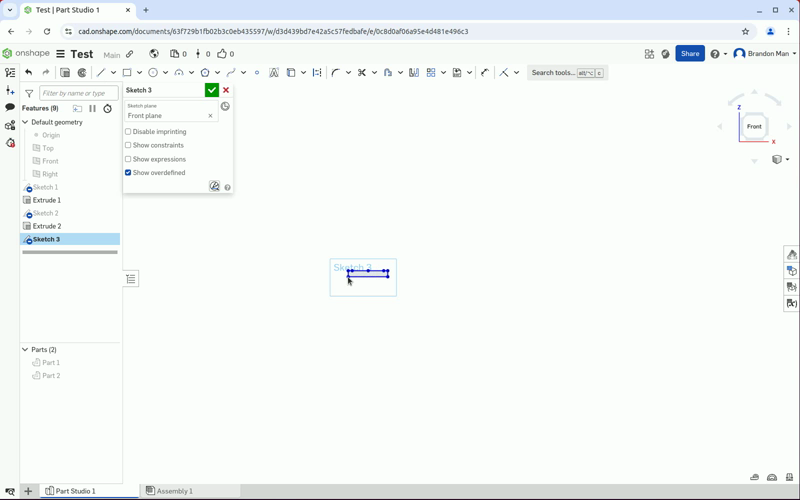
mouse_move(354, 275)
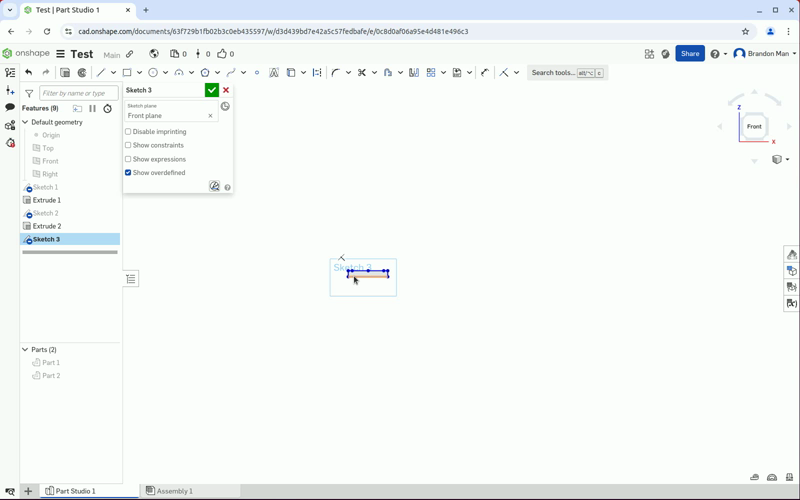
scroll(6)
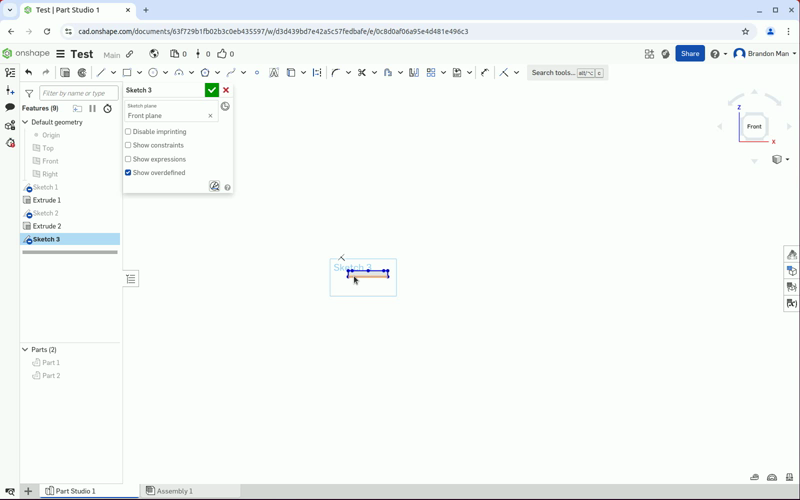
scroll(6)
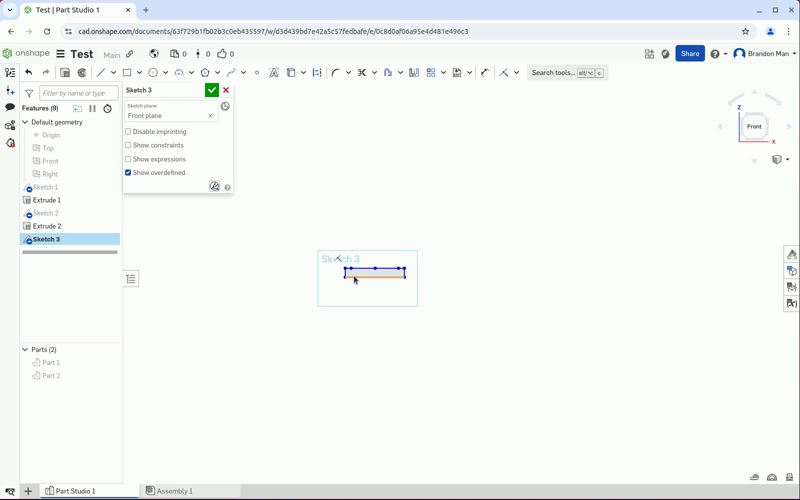
scroll(6)
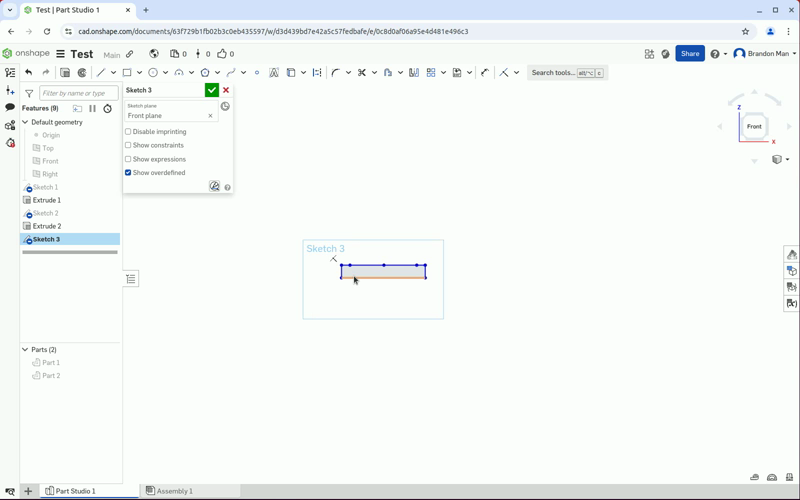
scroll(6)
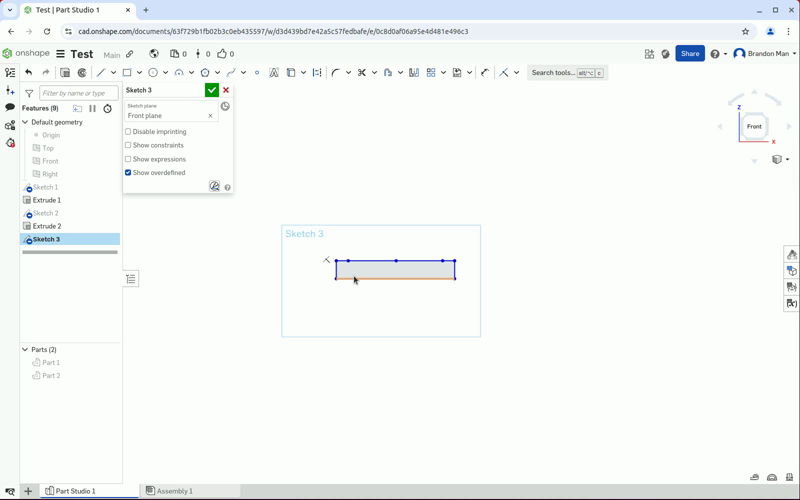
scroll(6)
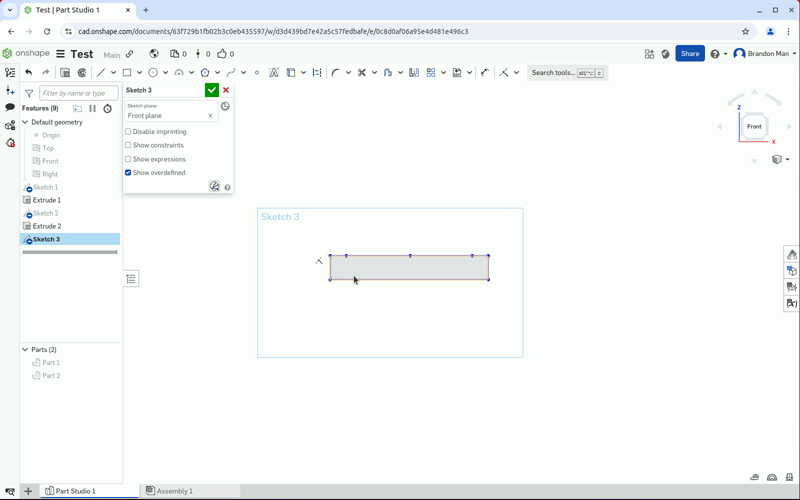
scroll(6)
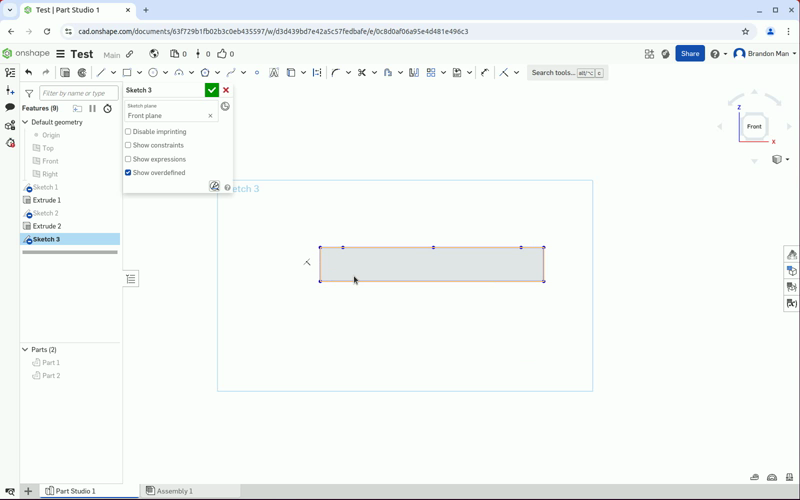
scroll(6)
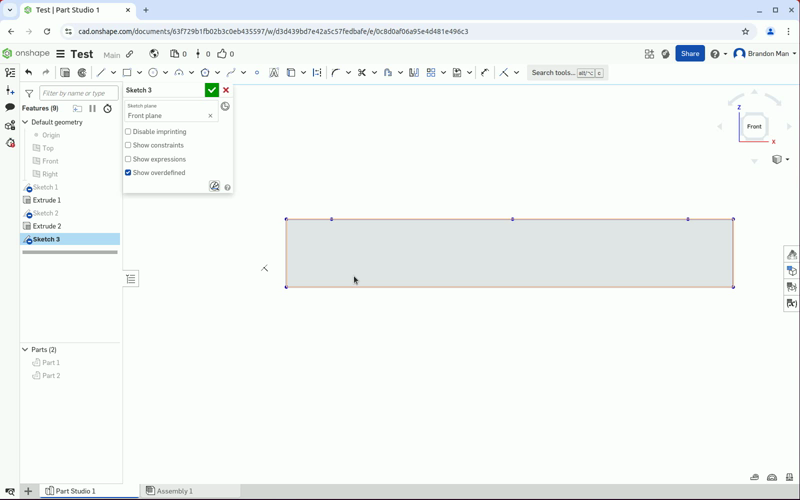
click(354, 275)
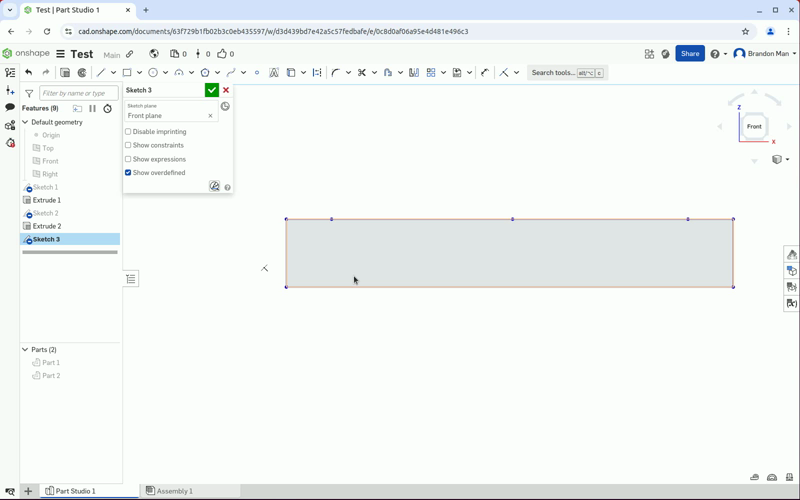
scroll(-6)
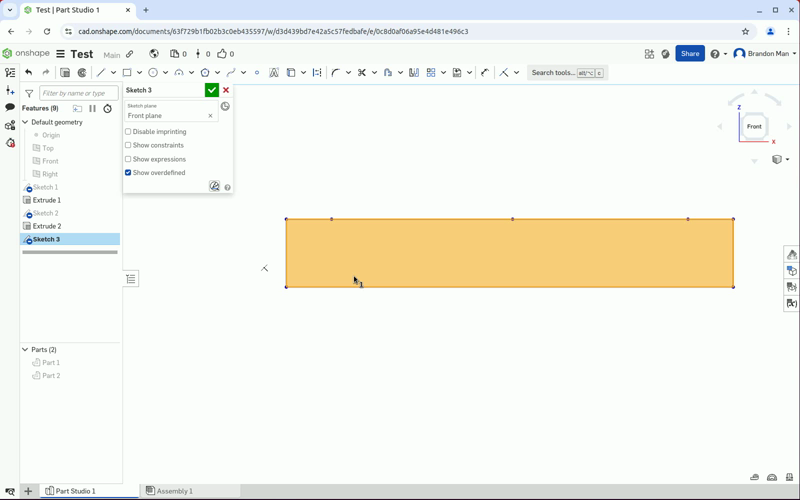
scroll(-6)
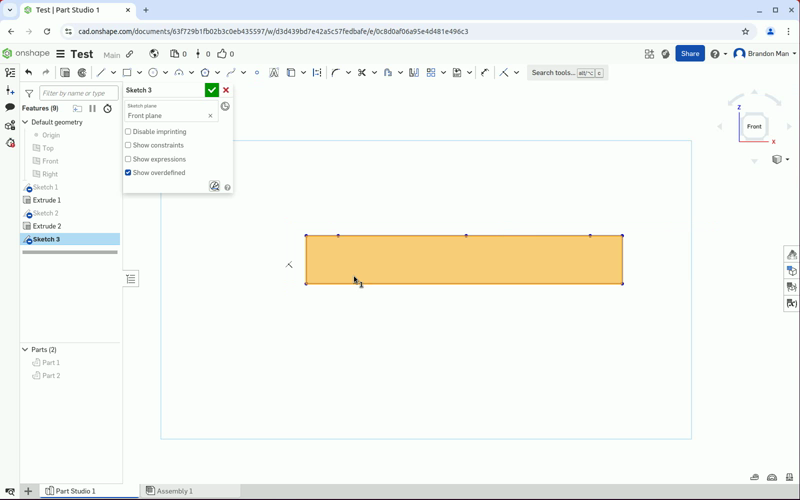
scroll(-6)
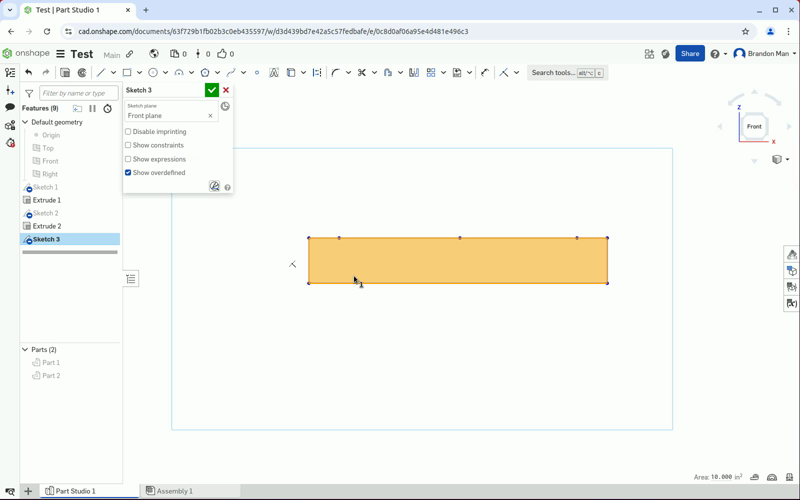
scroll(-6)
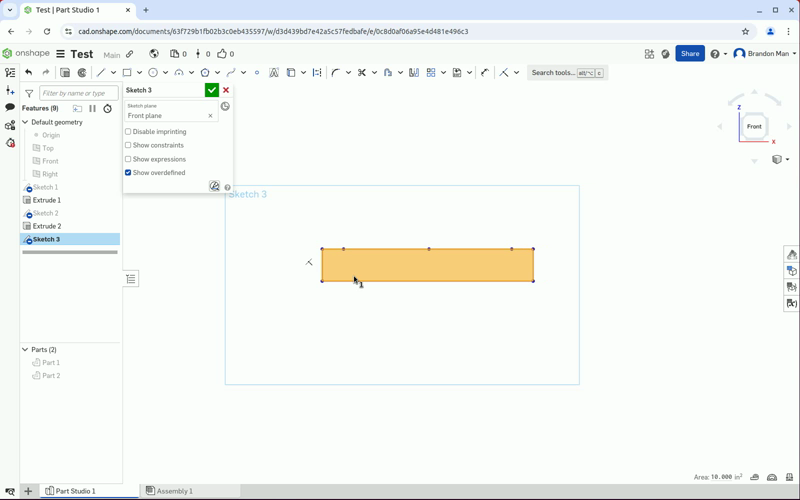
scroll(-6)
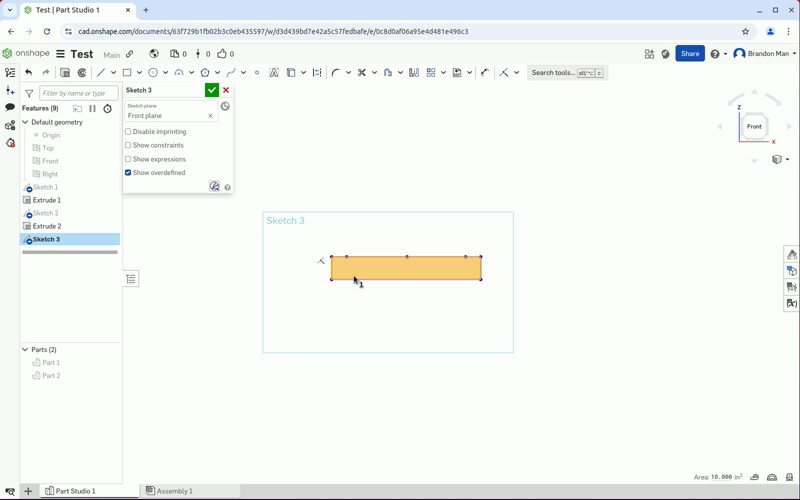
scroll(-6)
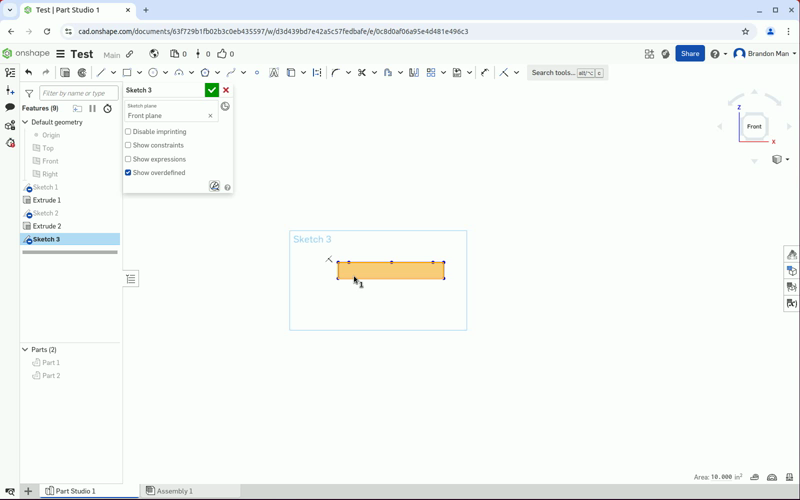
scroll(-6)
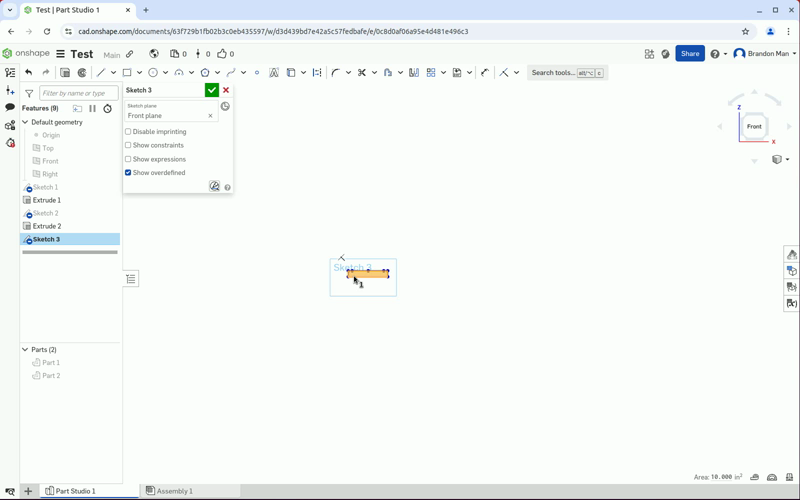
mouse_move(73, 352)
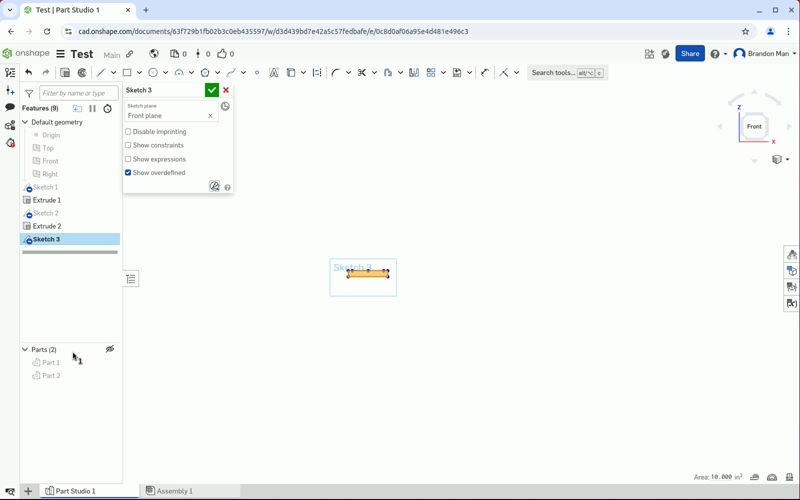
key(shift+y)
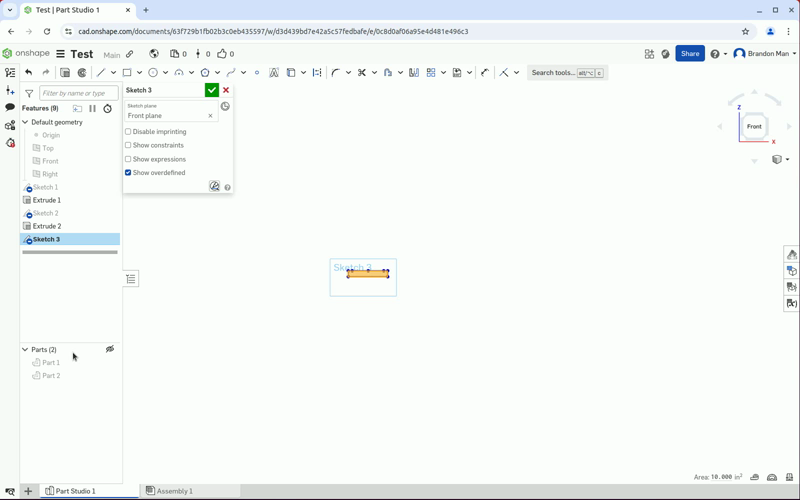
key(shift+e)
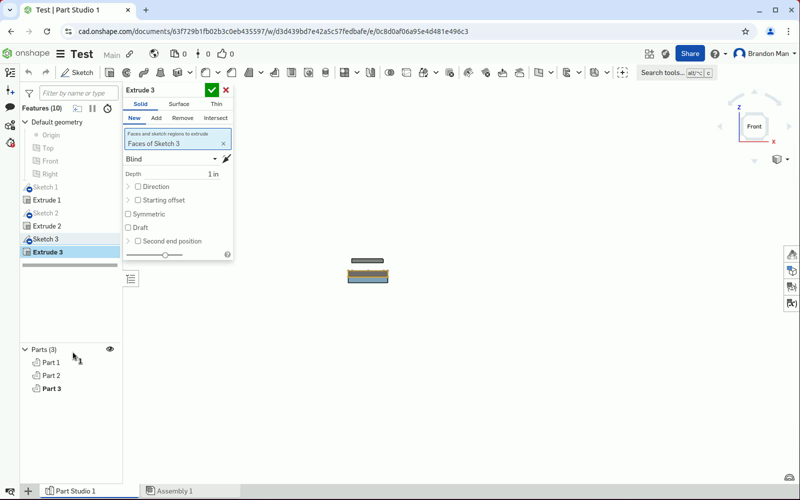
mouse_move(143, 106)
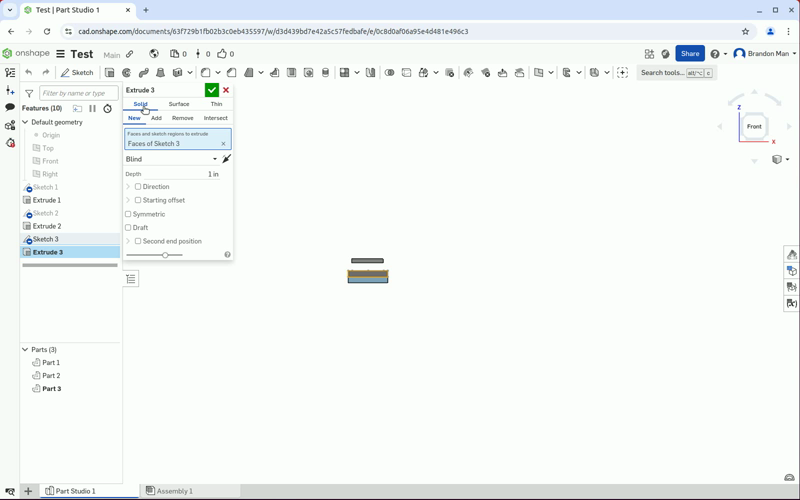
click(143, 106)
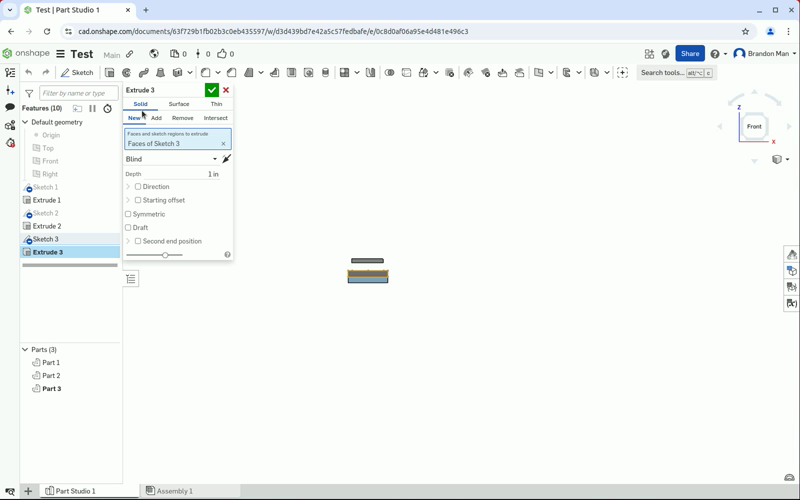
mouse_move(137, 120)
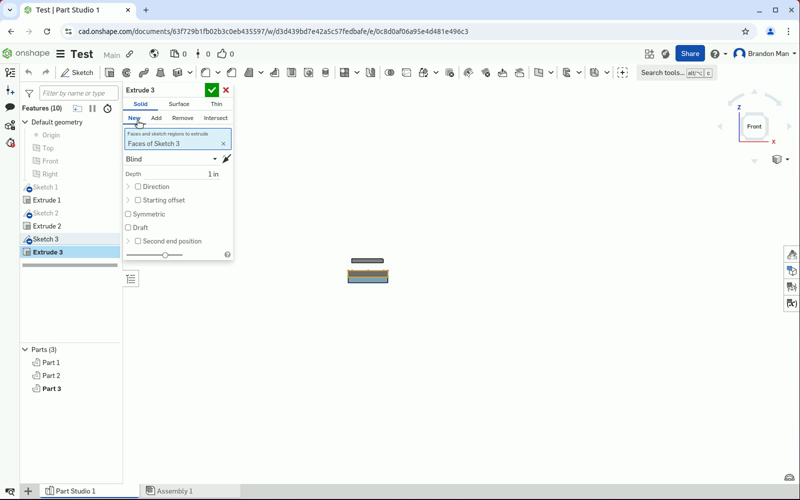
click(137, 120)
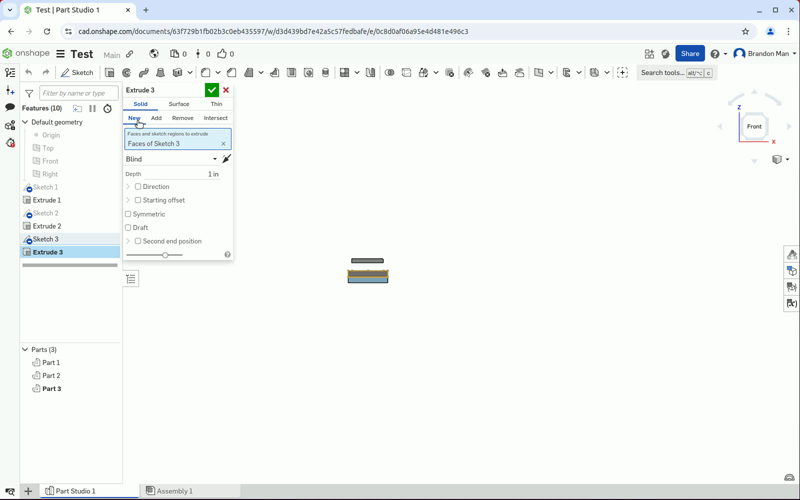
key(tab, 4)
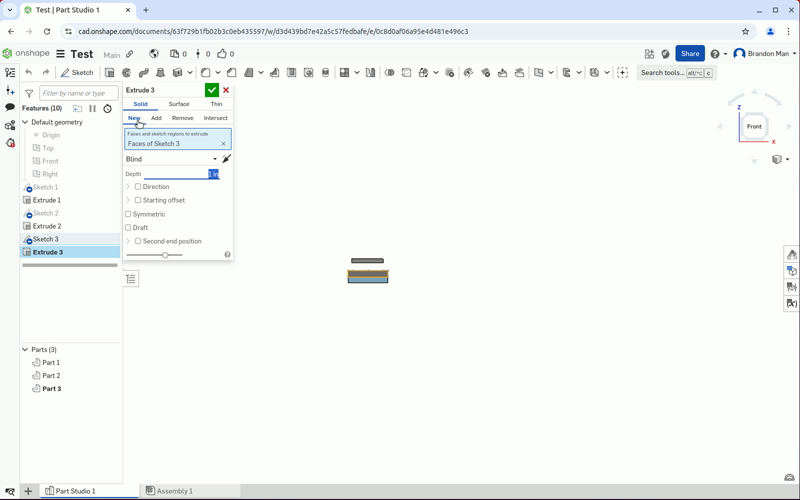
text(-0.722)
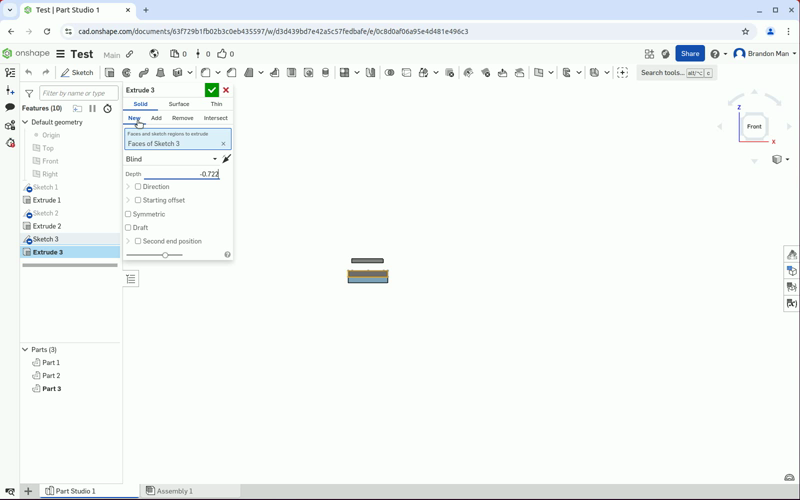
key(enter)
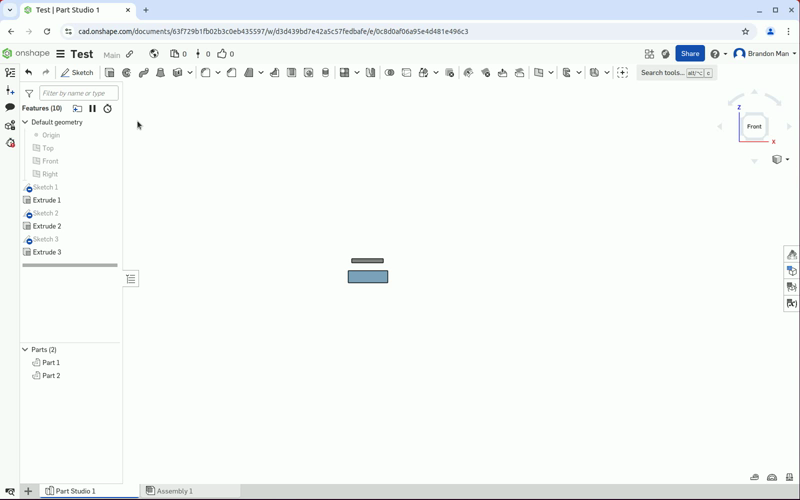
key(shift+h)
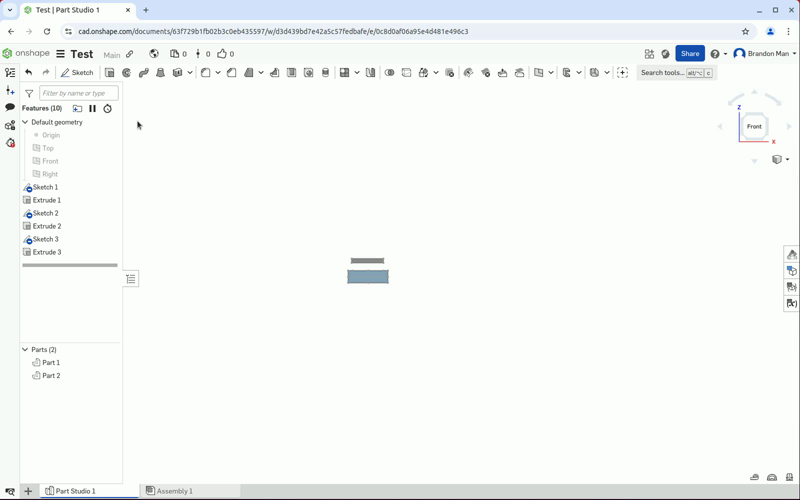
key(shift+h)
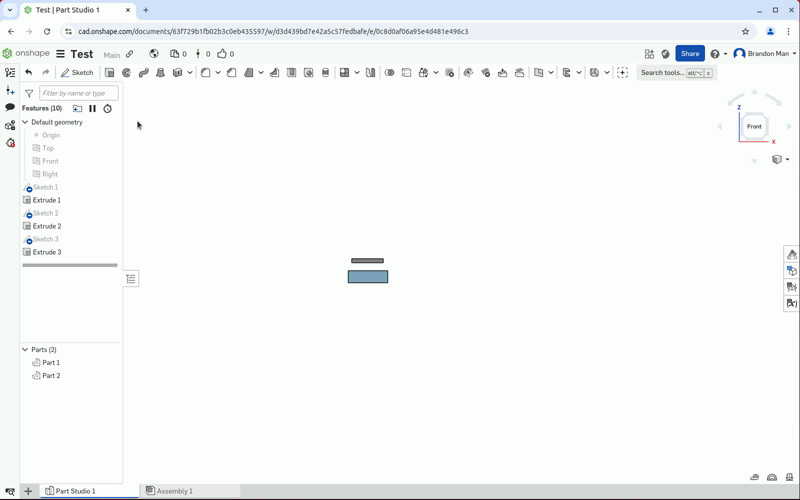
mouse_move(73, 189)
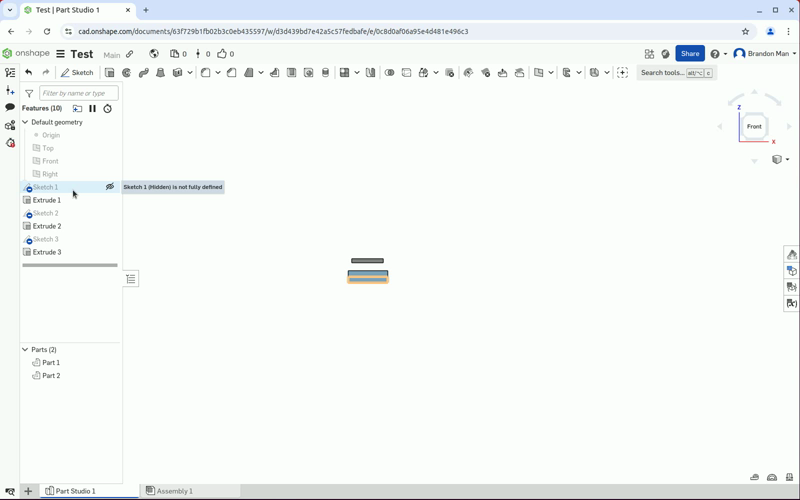
click(73, 189)
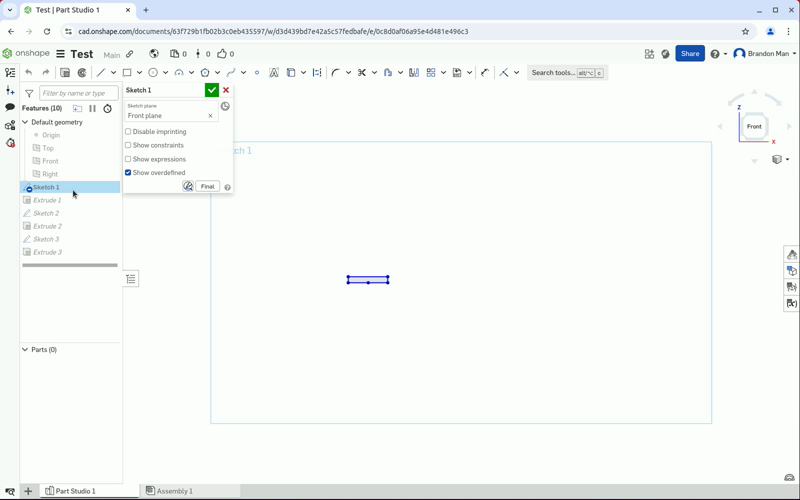
mouse_move(229, 92)
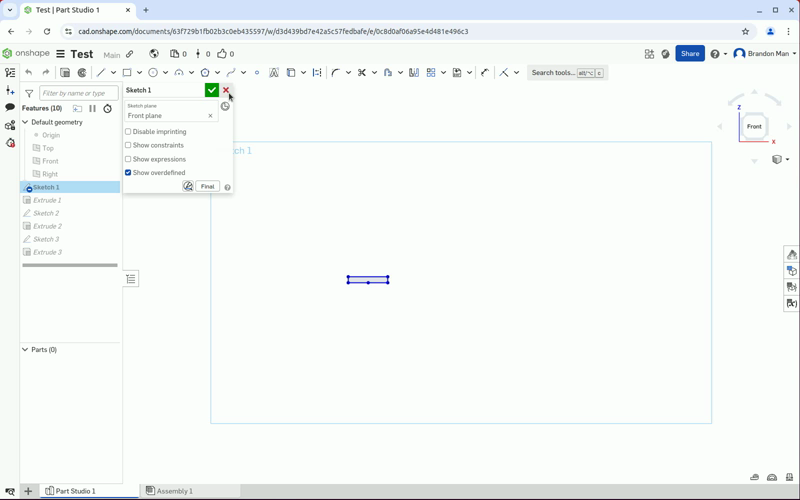
click(229, 92)
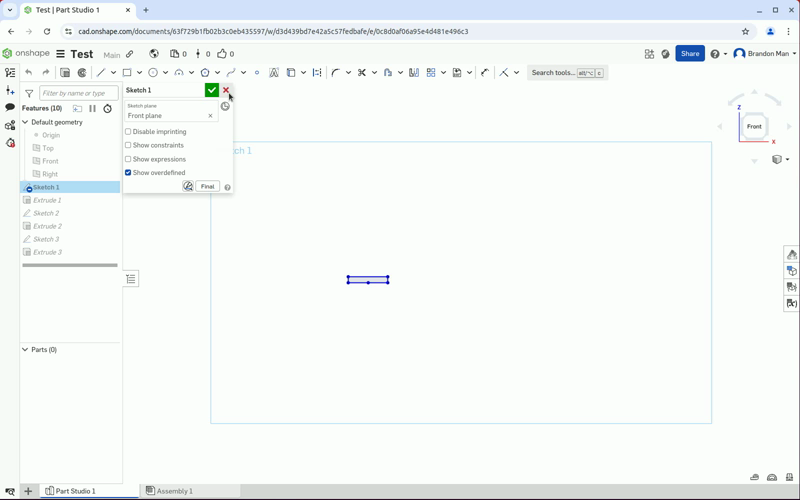
key(shift+s)
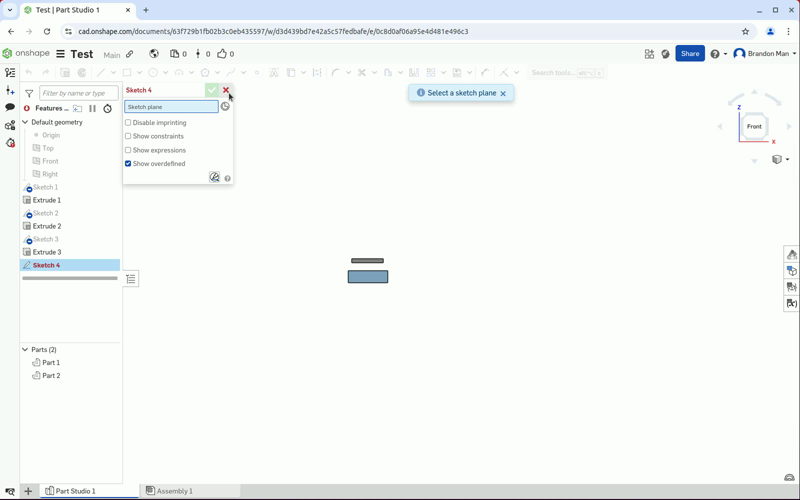
mouse_move(73, 163)
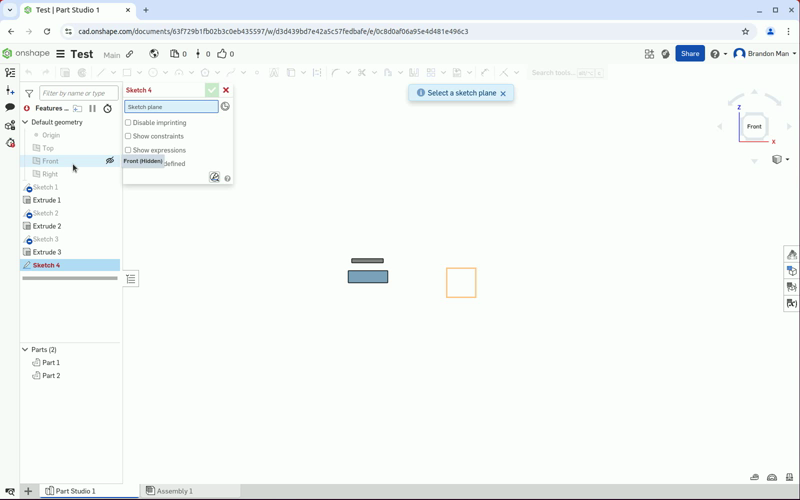
click(73, 163)
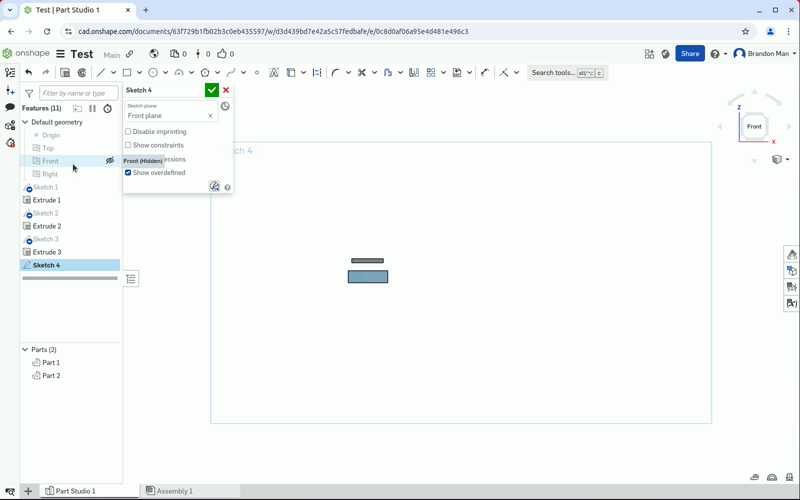
mouse_move(73, 352)
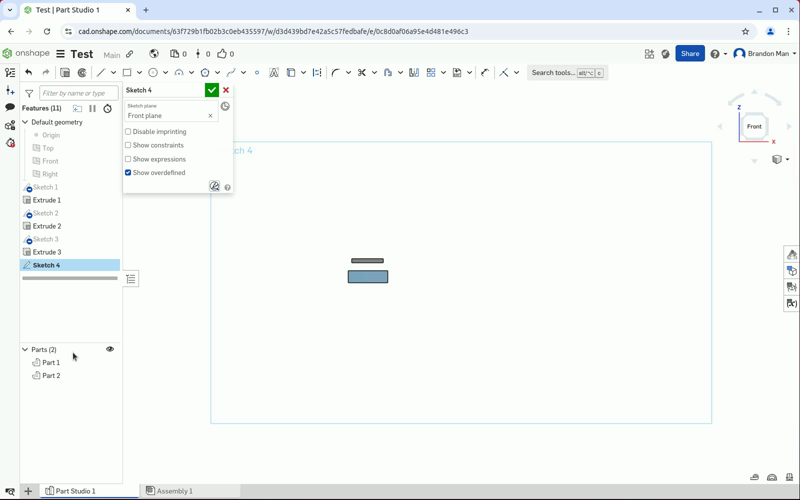
key(y)
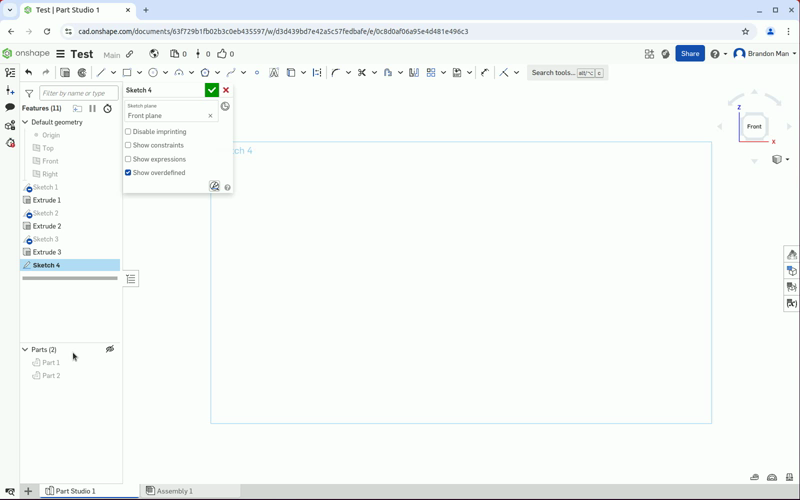
key(l)
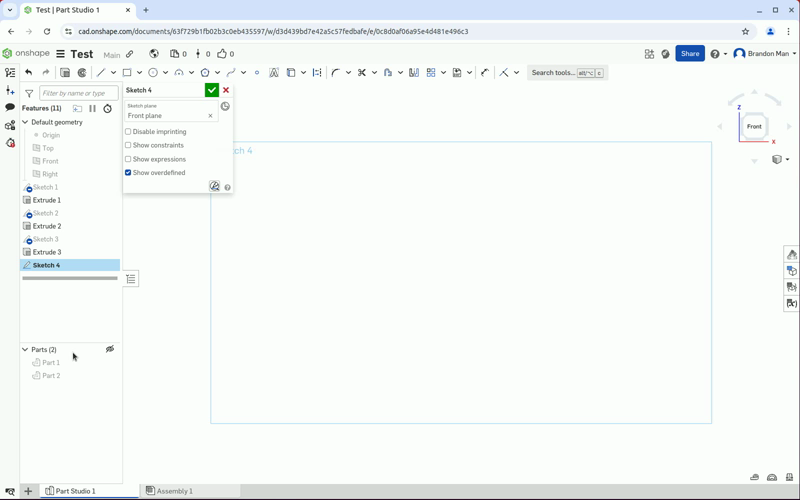
key_down(shift)
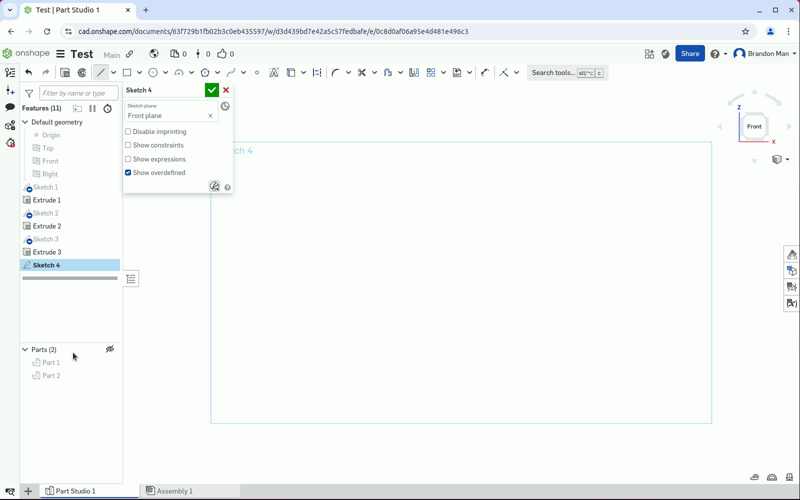
mouse_move(351, 271)
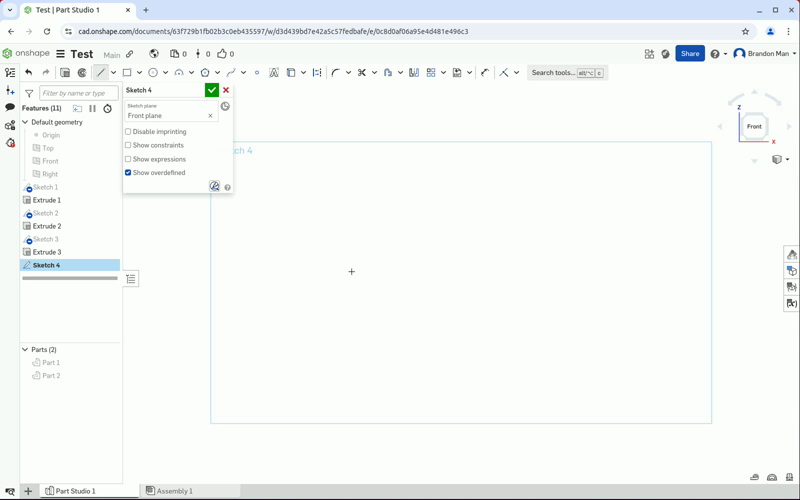
click(351, 271)
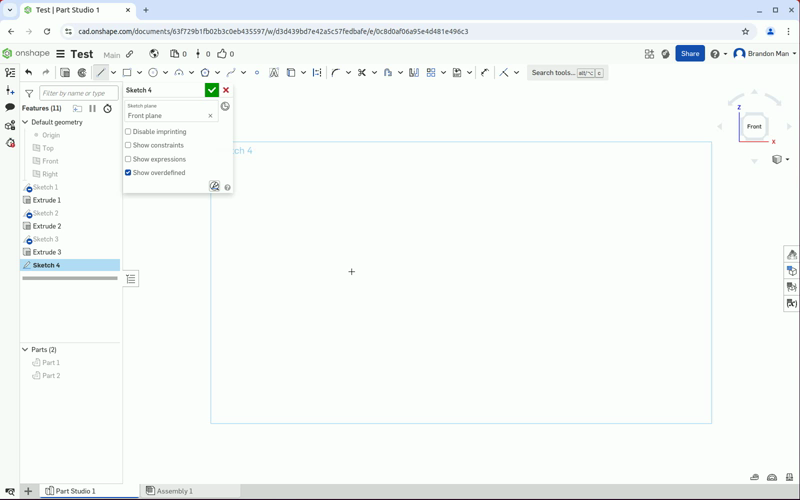
key_up(shift)
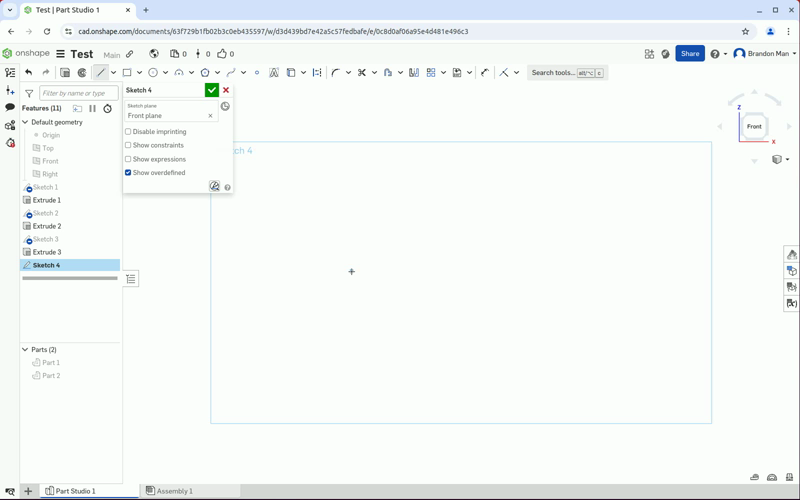
key_down(shift)
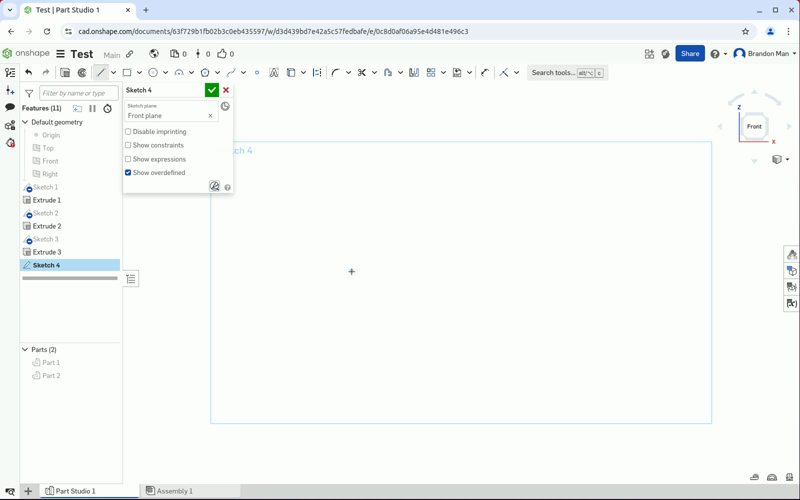
mouse_move(381, 271)
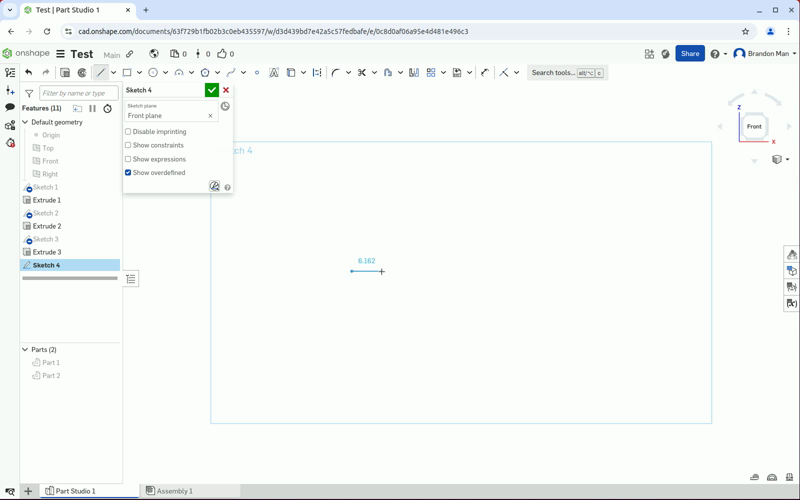
mouse_move(367, 271)
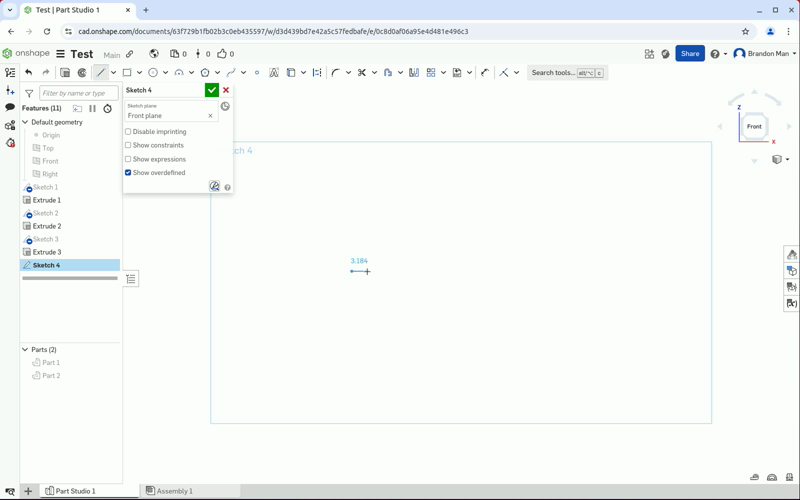
click(367, 271)
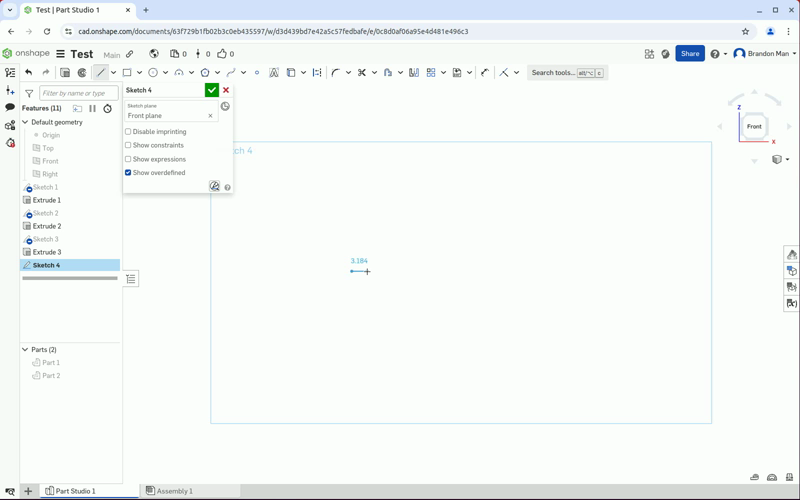
key_up(shift)
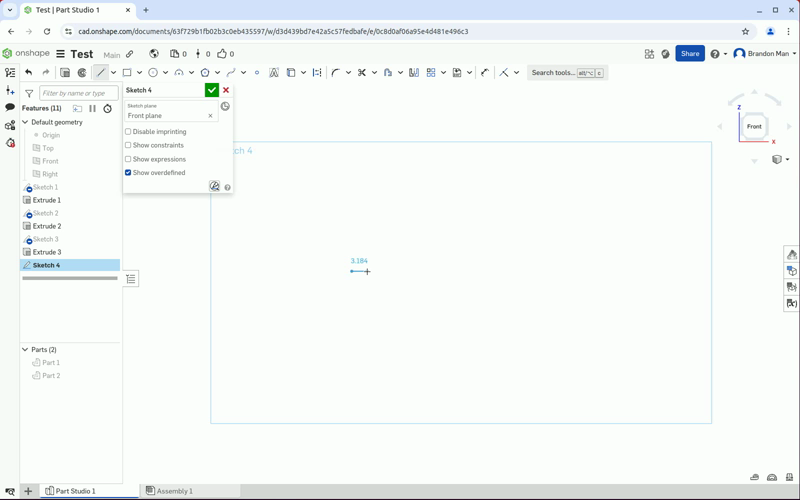
key_down(shift)
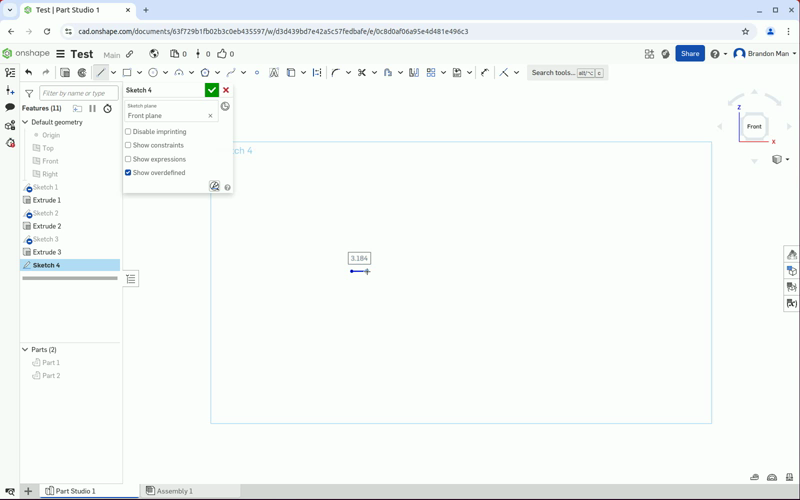
mouse_move(397, 271)
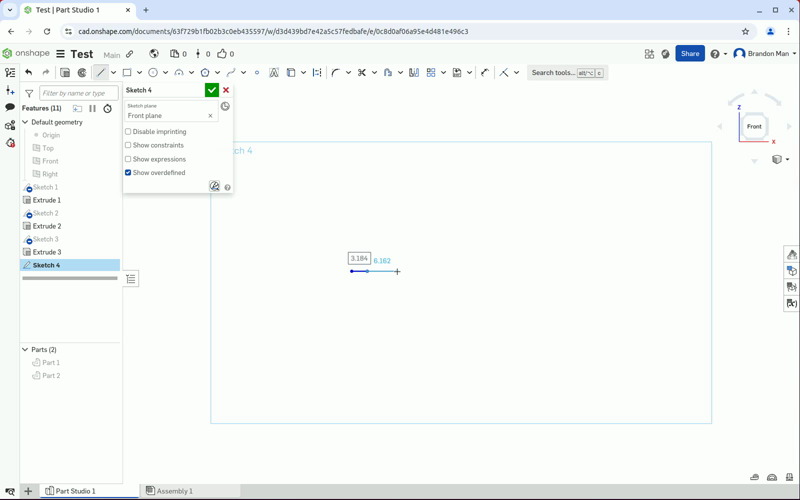
mouse_move(383, 271)
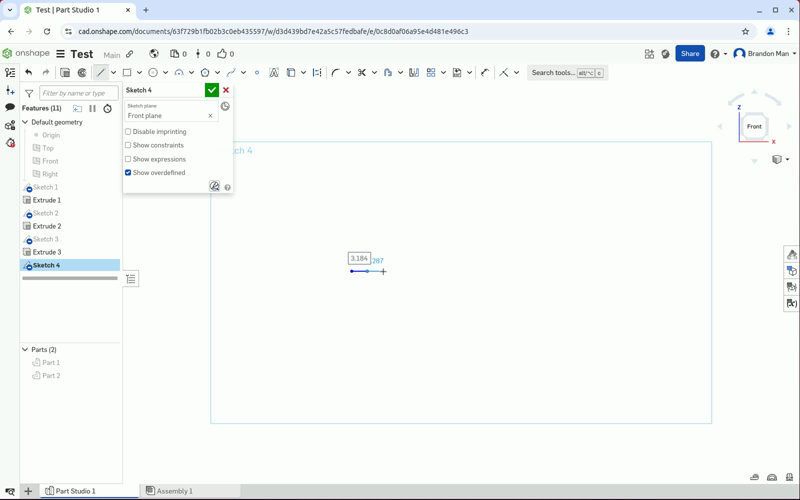
click(383, 271)
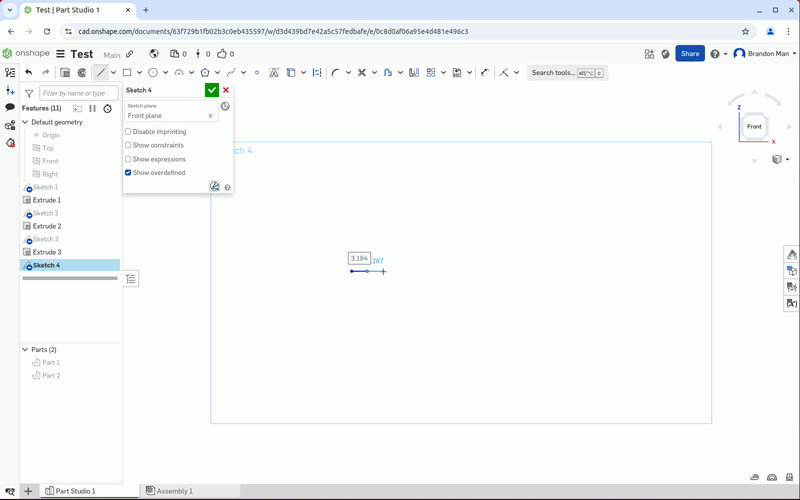
key_up(shift)
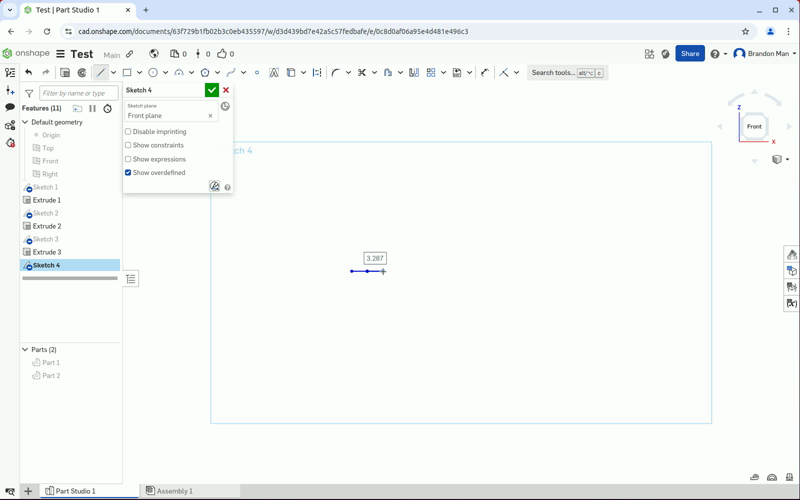
key_down(shift)
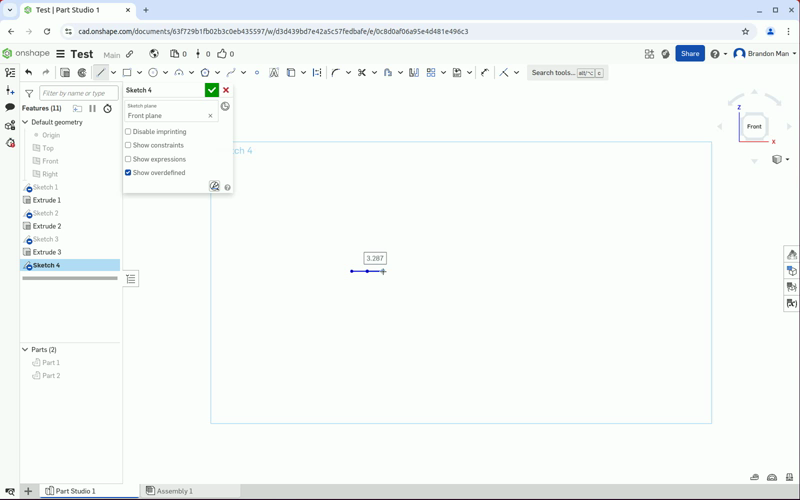
mouse_move(413, 271)
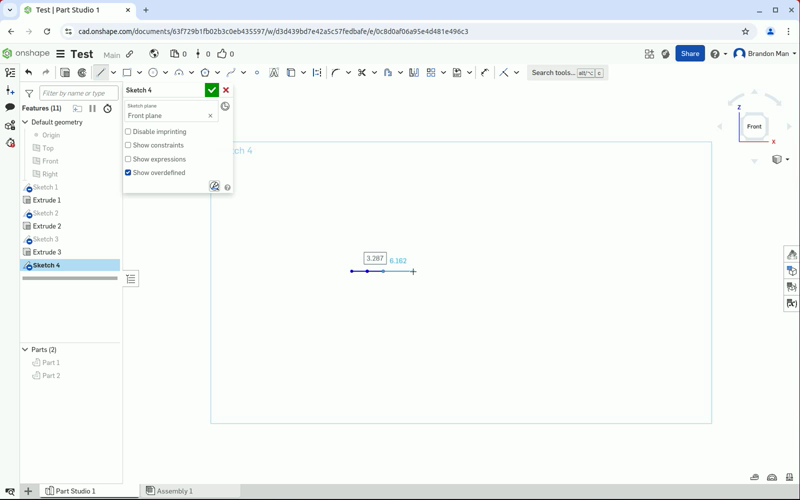
mouse_move(383, 267)
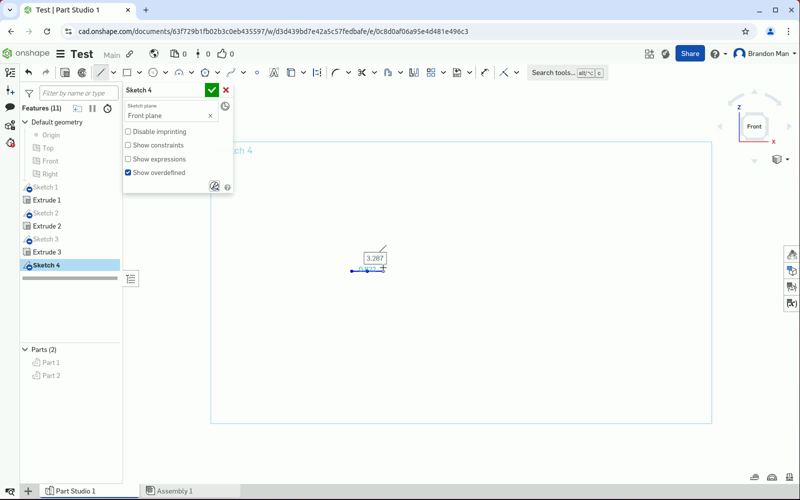
scroll(6)
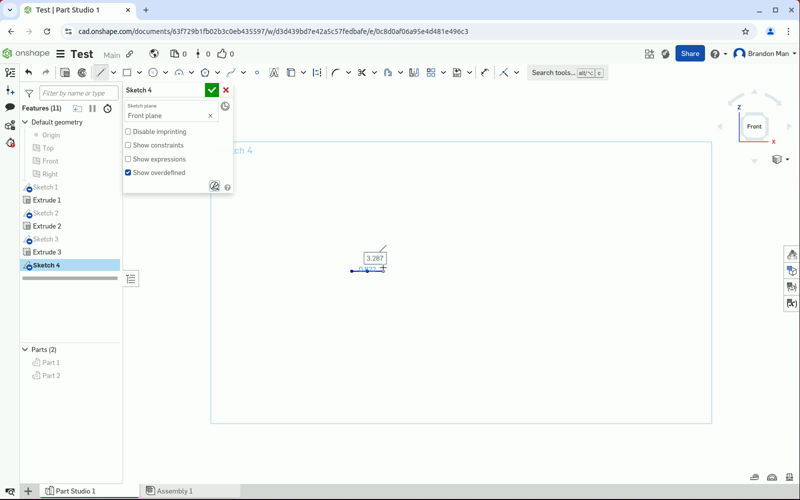
scroll(6)
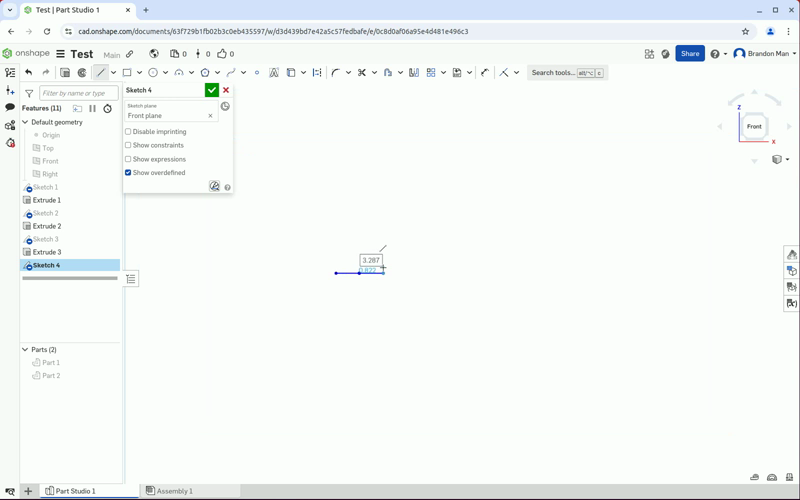
scroll(6)
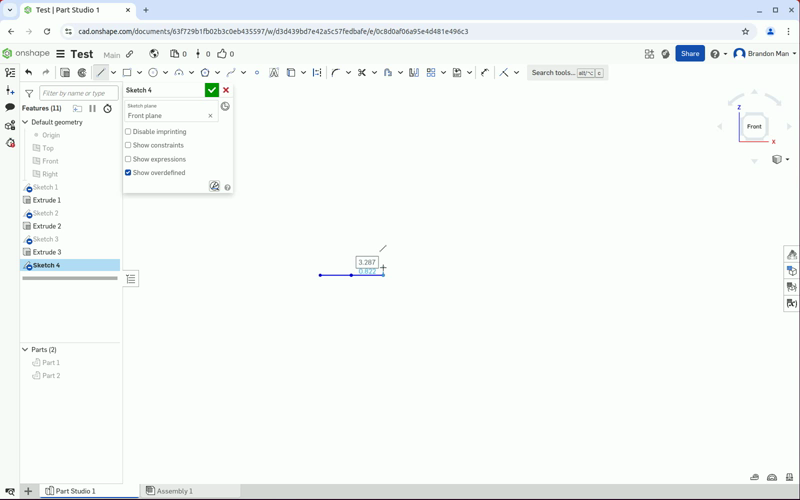
scroll(6)
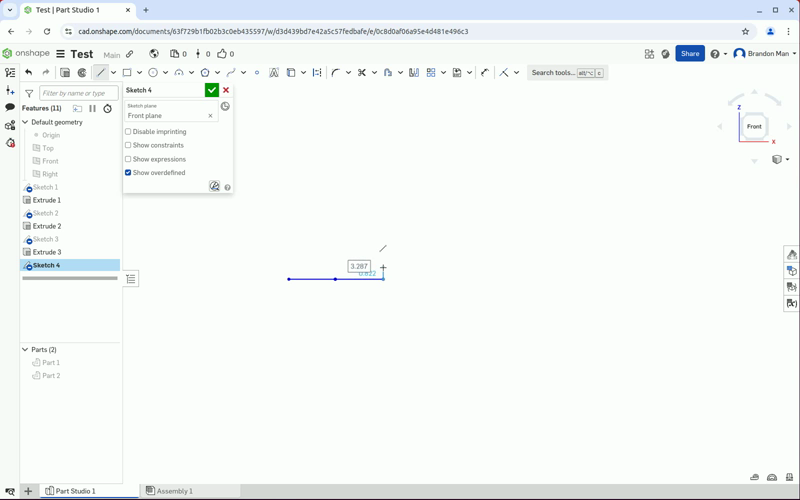
scroll(6)
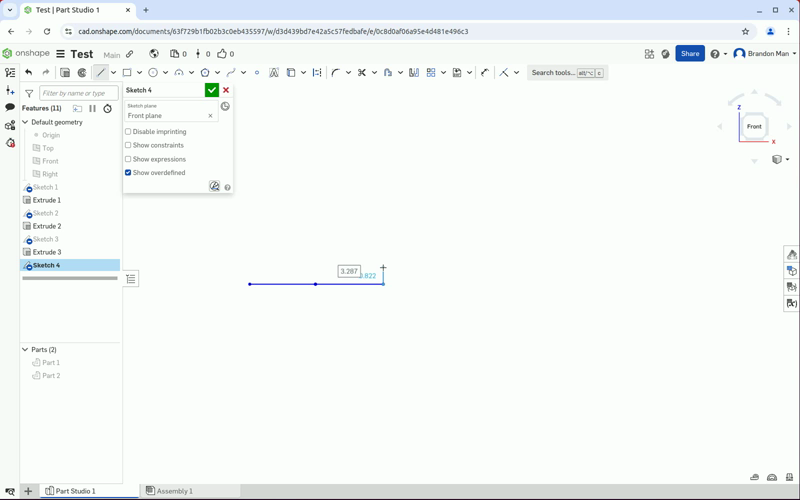
scroll(6)
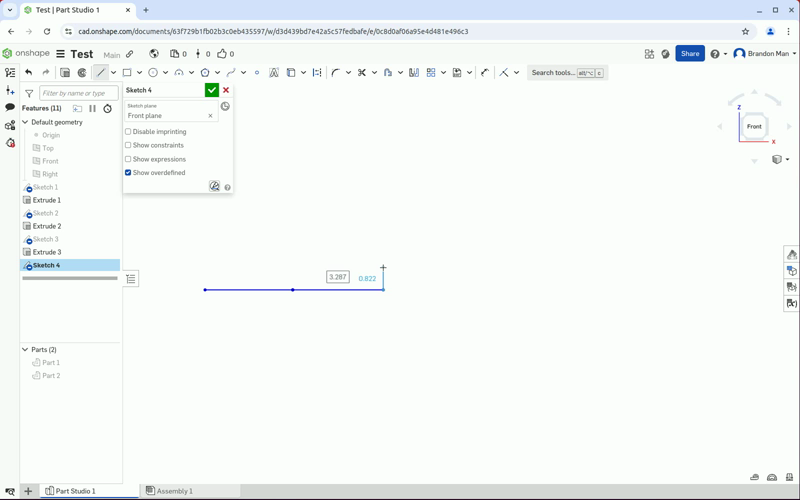
scroll(6)
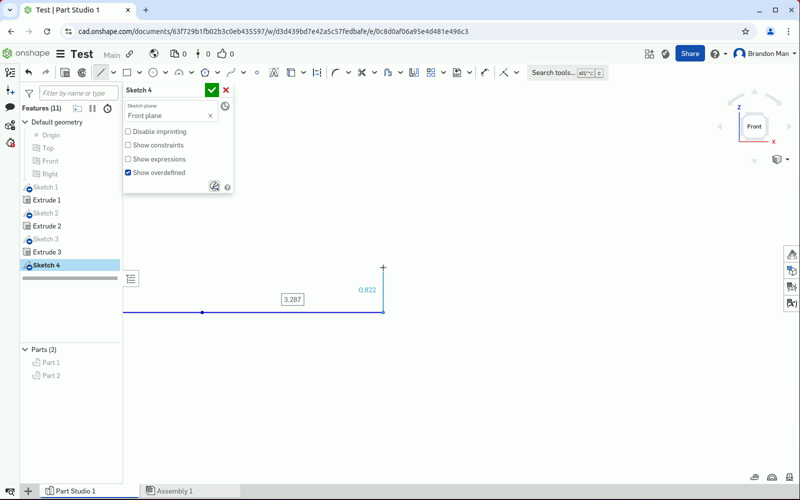
click(383, 267)
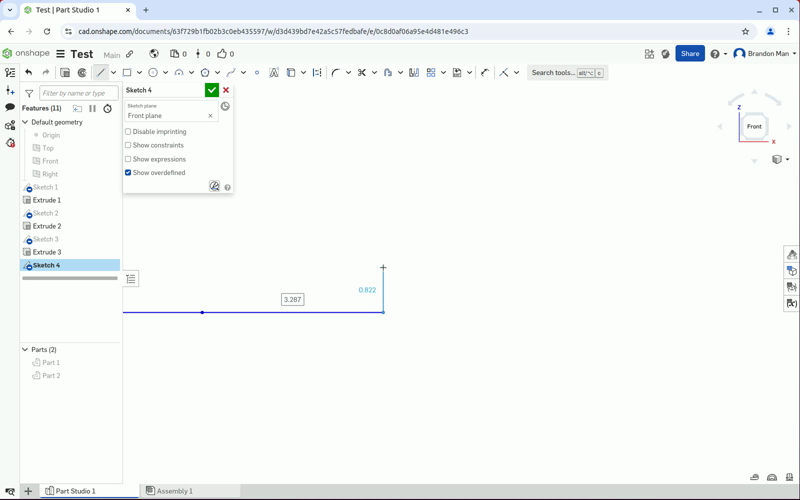
scroll(-6)
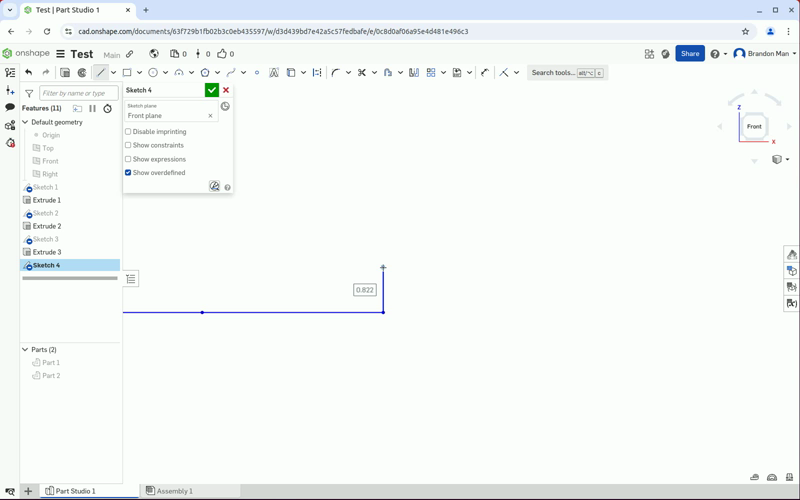
scroll(-6)
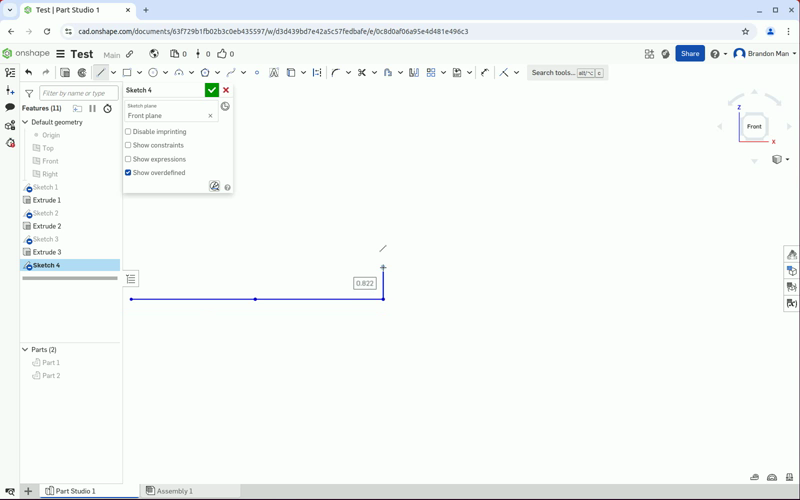
scroll(-6)
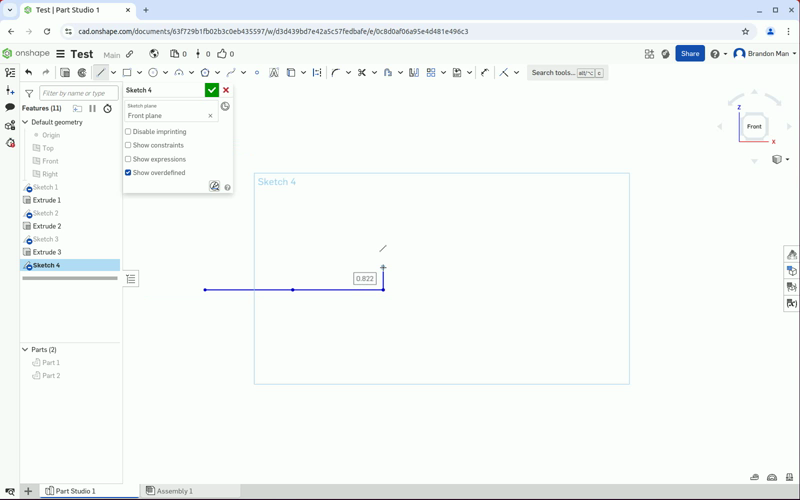
scroll(-6)
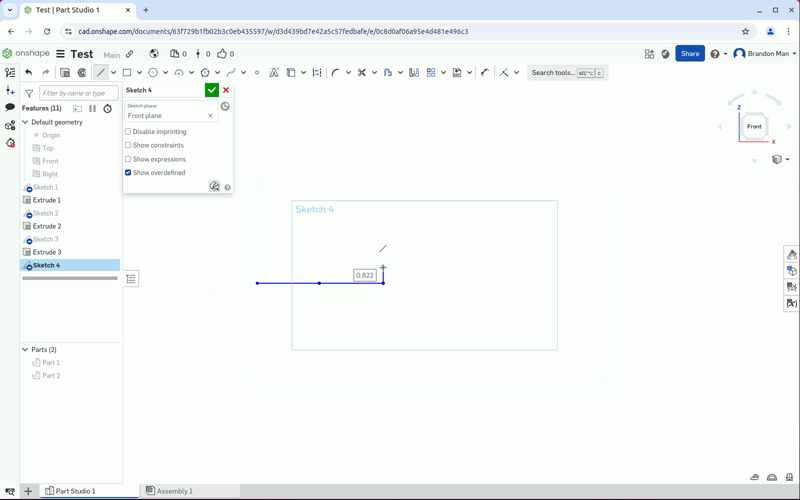
scroll(-6)
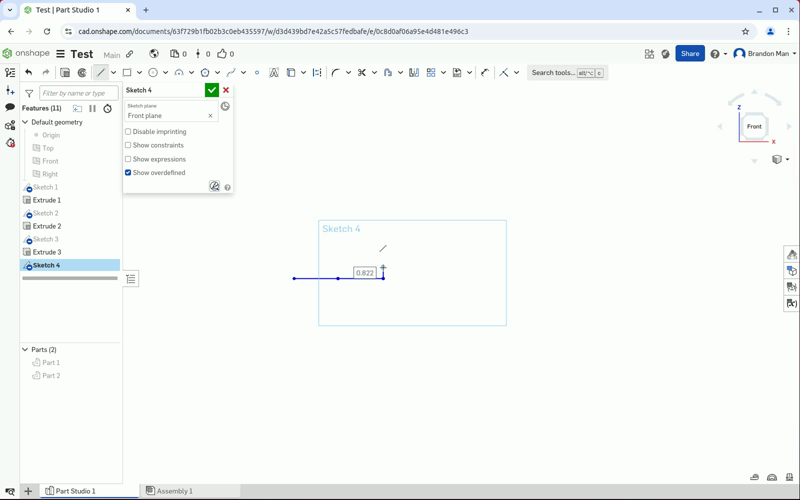
scroll(-6)
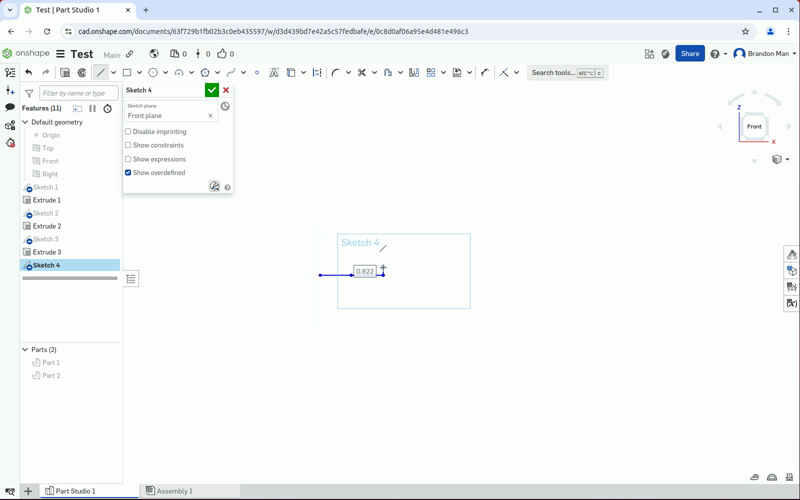
scroll(-6)
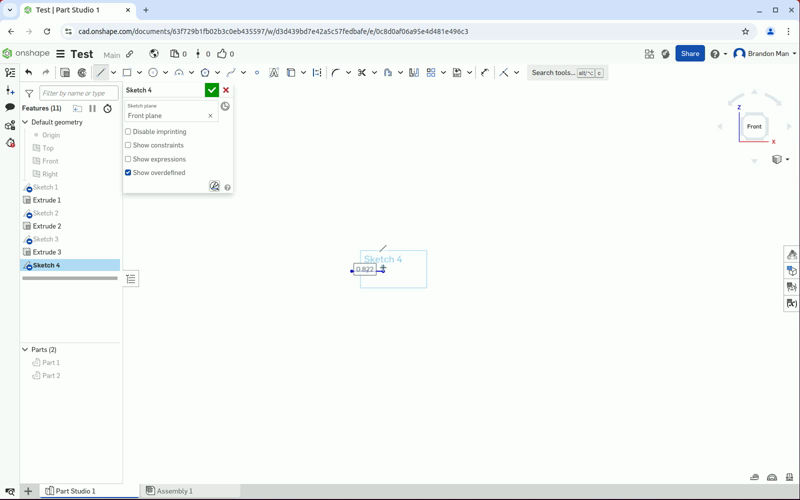
key_up(shift)
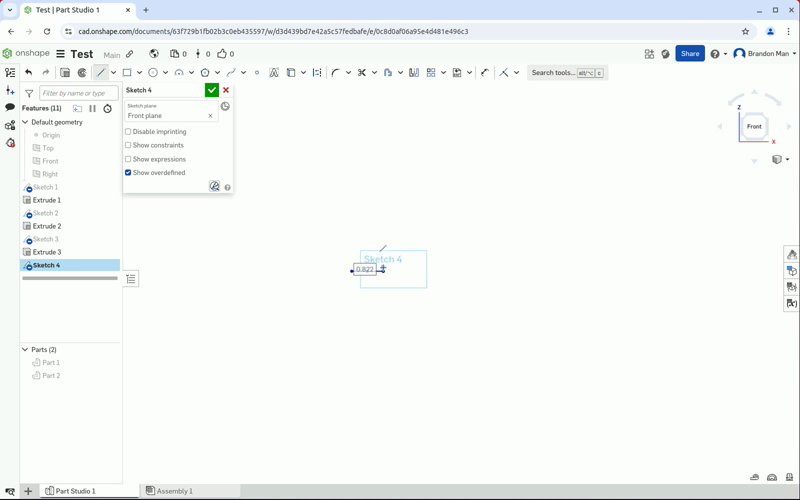
key_down(shift)
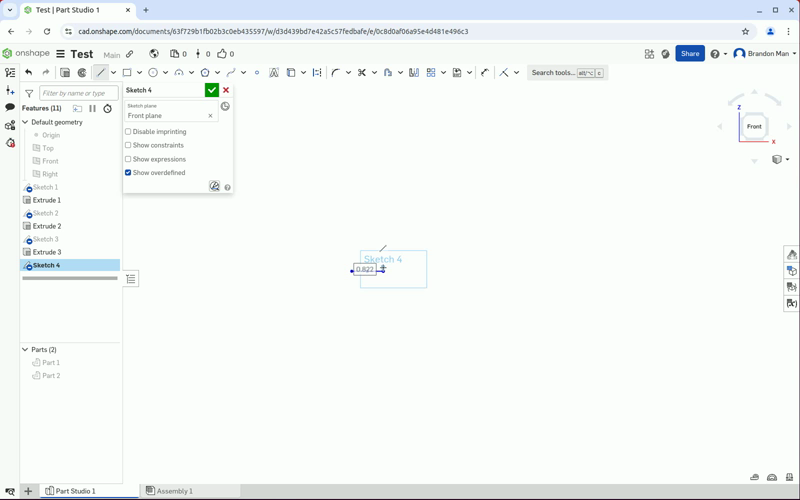
mouse_move(413, 267)
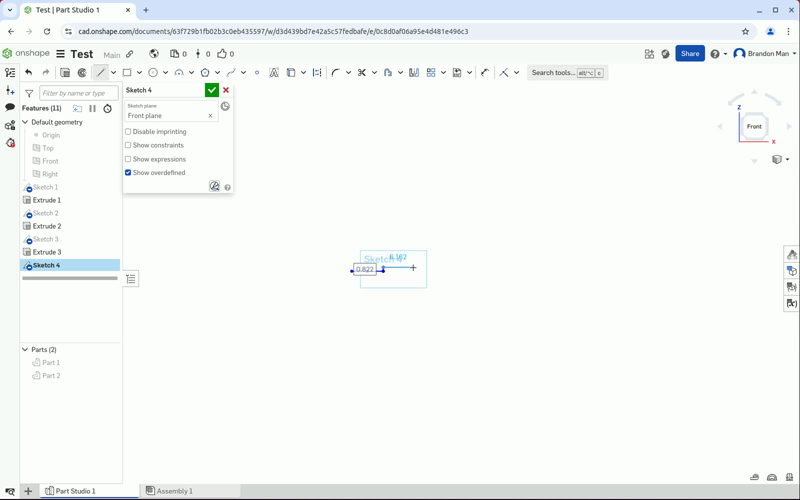
mouse_move(351, 267)
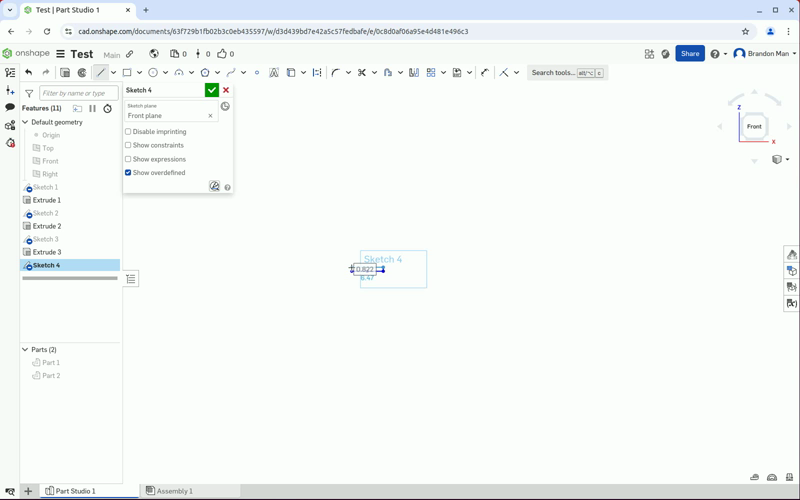
scroll(6)
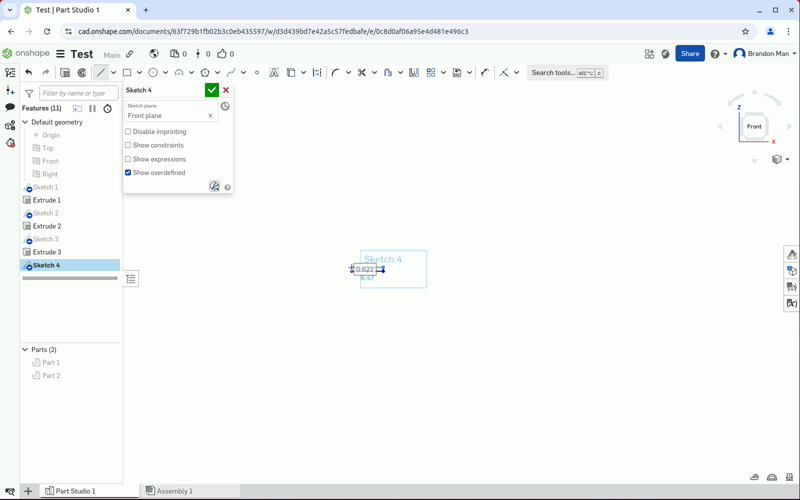
scroll(6)
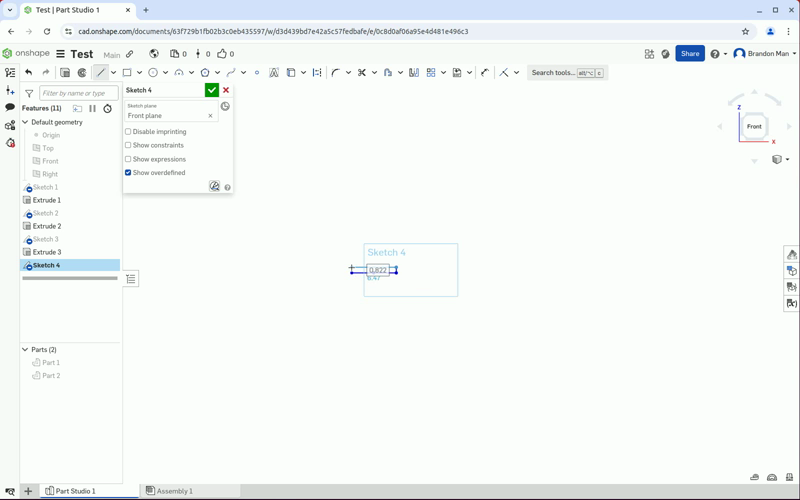
scroll(6)
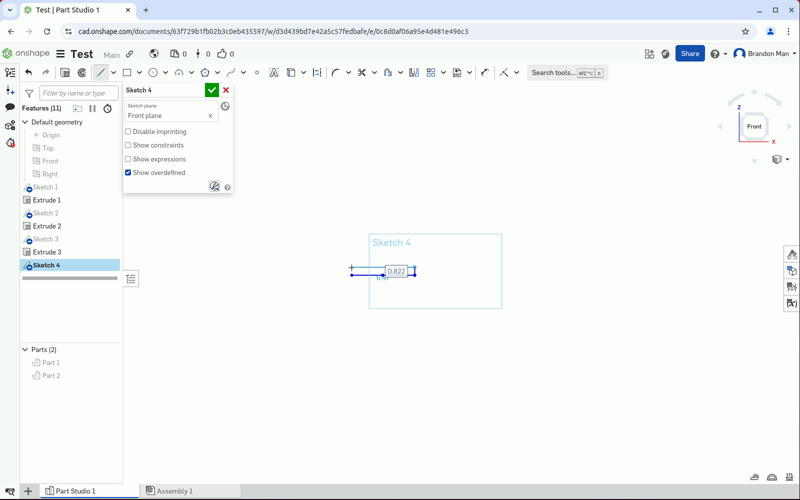
scroll(6)
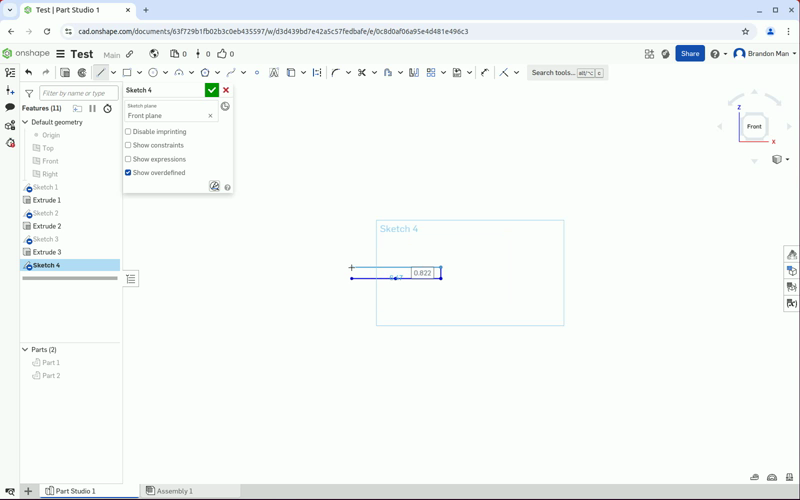
scroll(6)
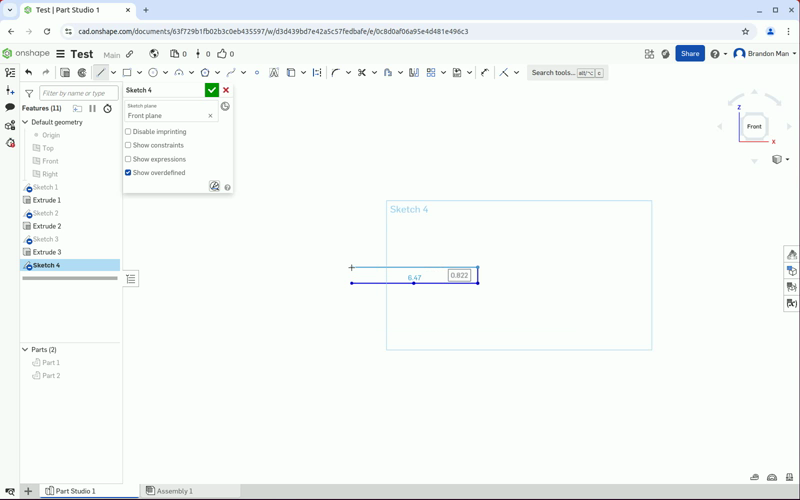
scroll(6)
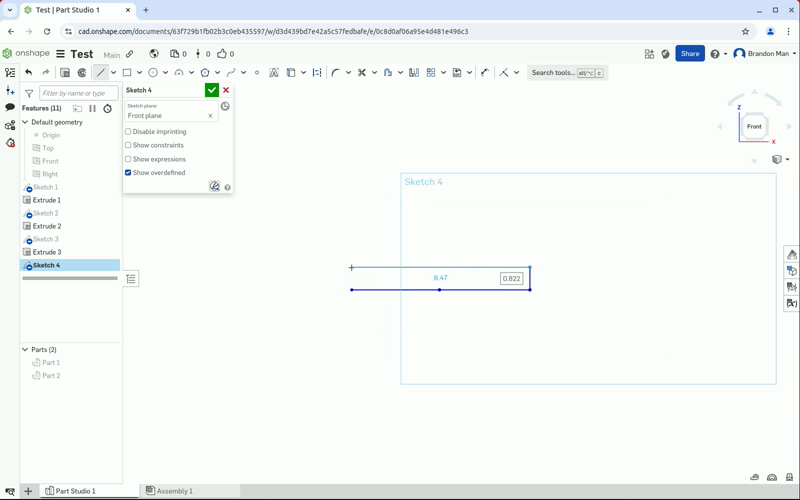
scroll(6)
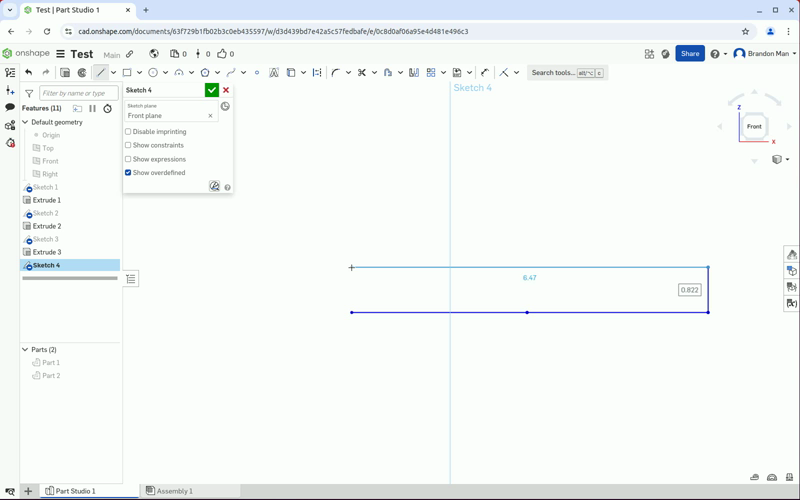
click(351, 267)
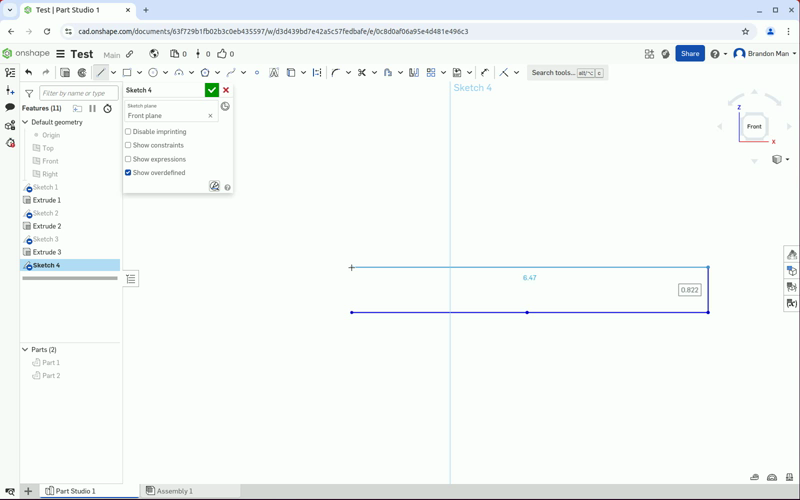
scroll(-6)
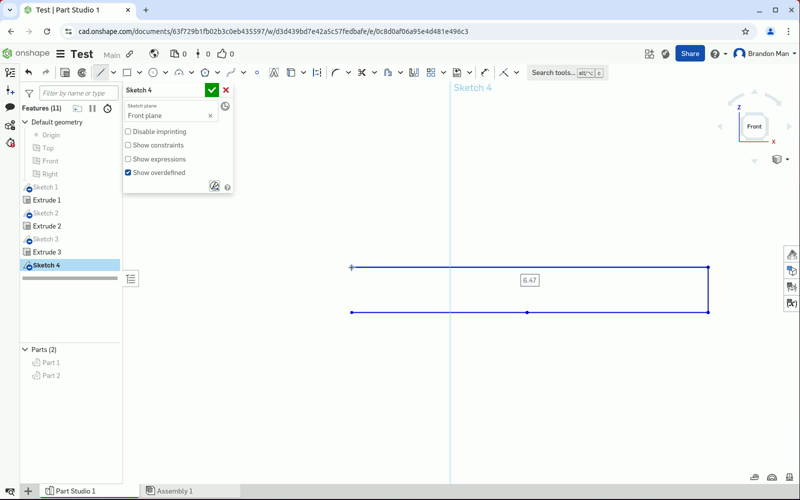
scroll(-6)
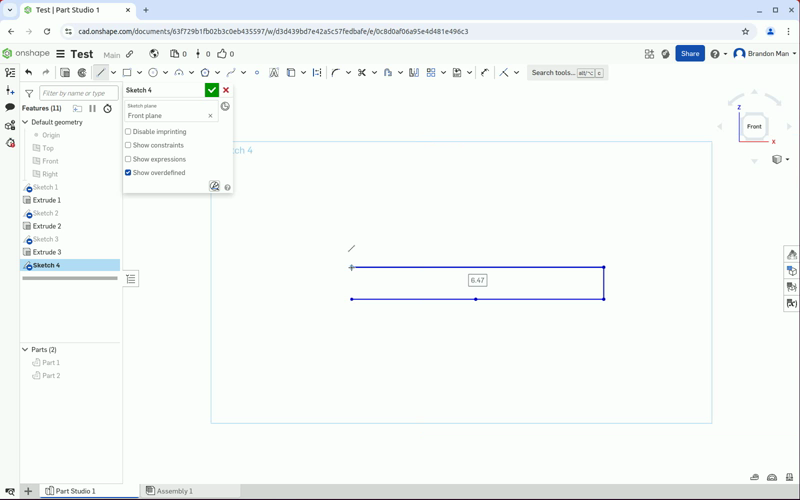
scroll(-6)
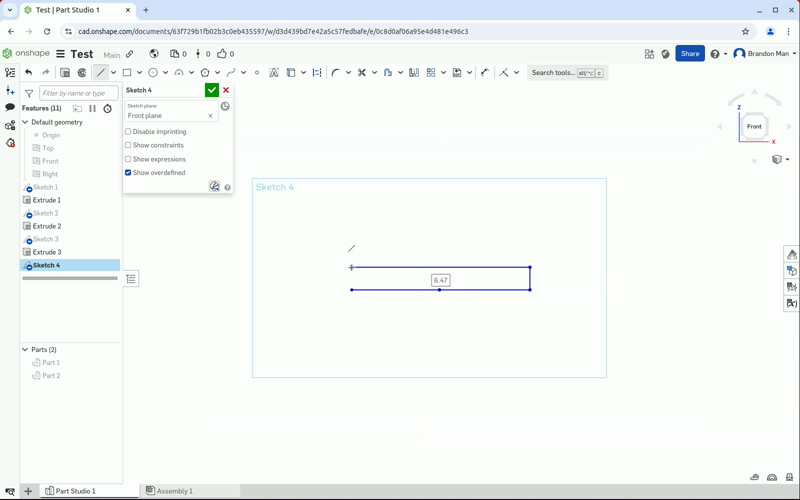
scroll(-6)
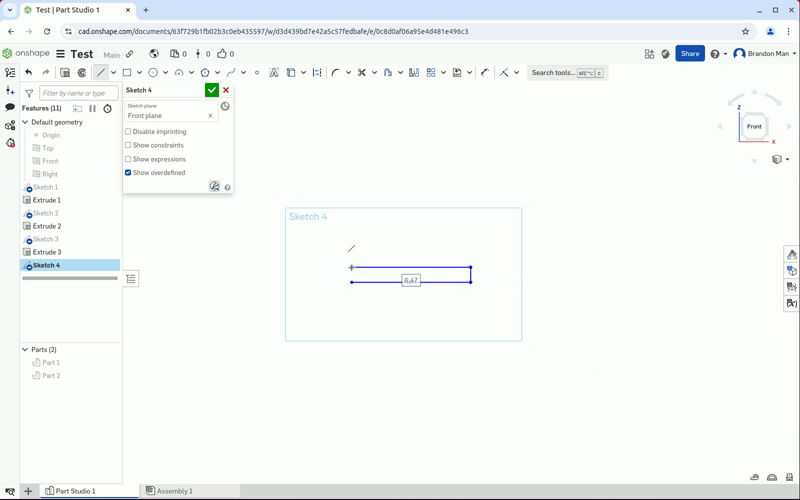
scroll(-6)
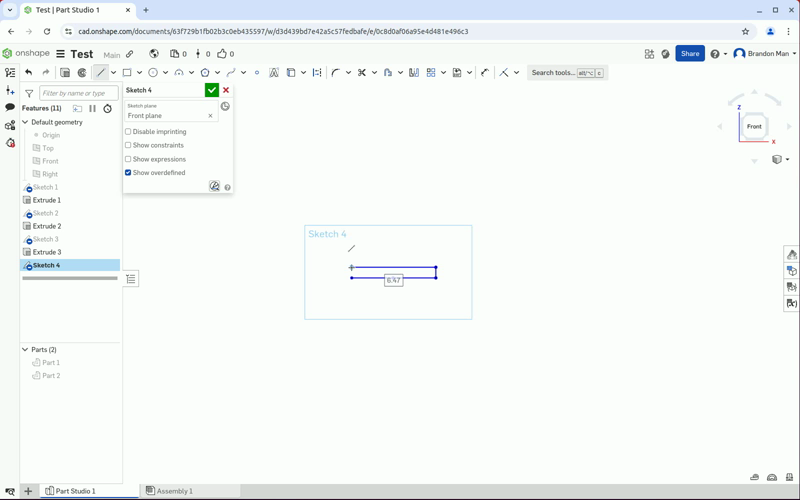
scroll(-6)
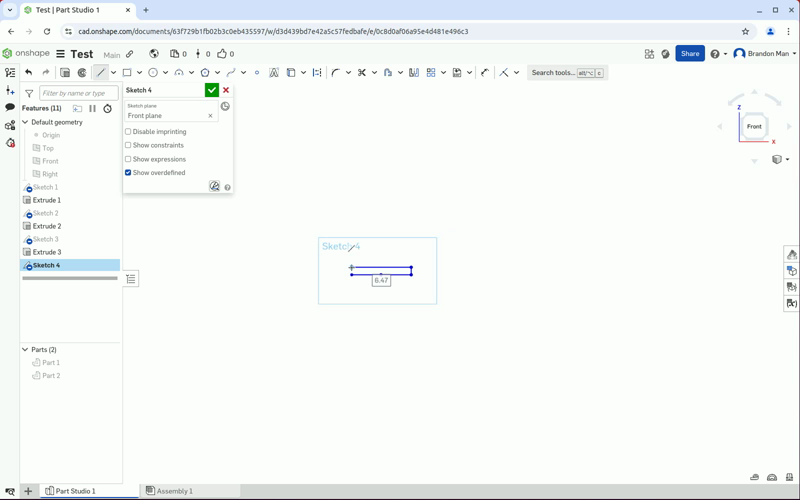
scroll(-6)
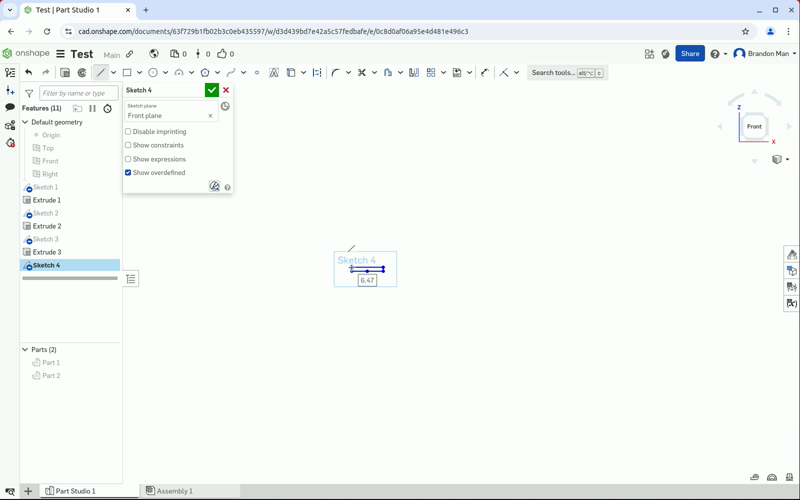
key_up(shift)
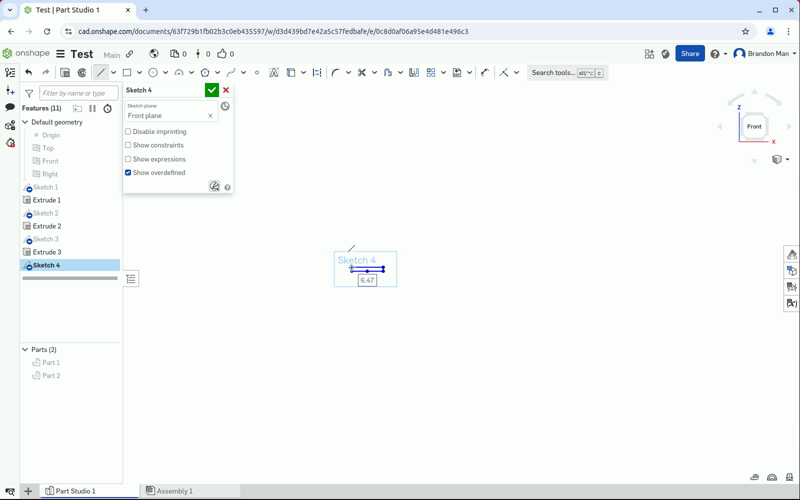
mouse_move(381, 267)
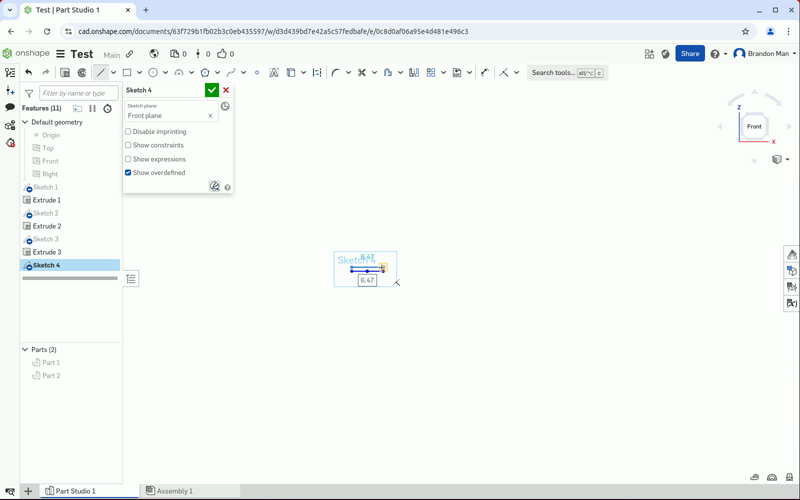
key_down(shift)
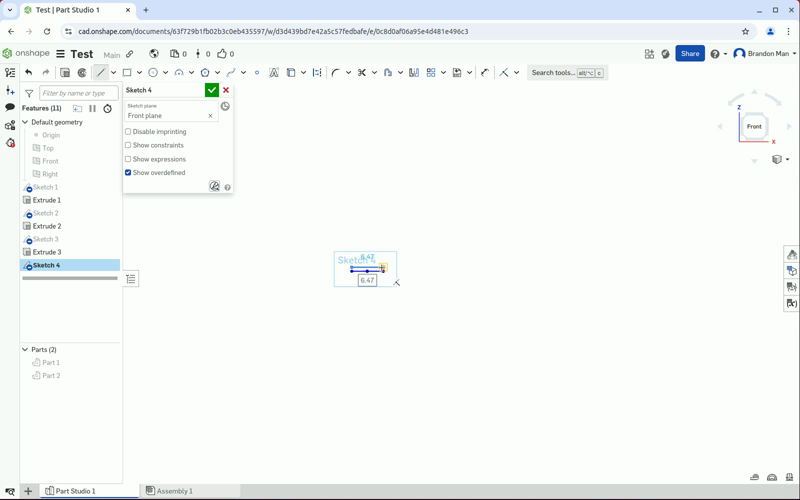
mouse_move(351, 271)
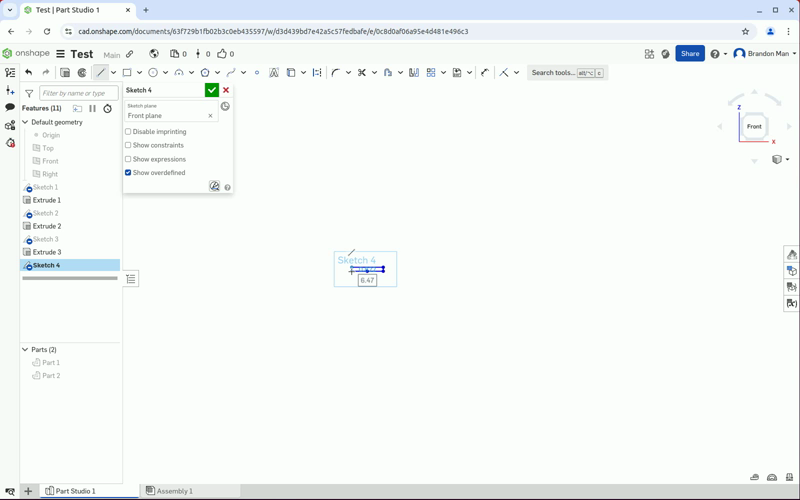
scroll(6)
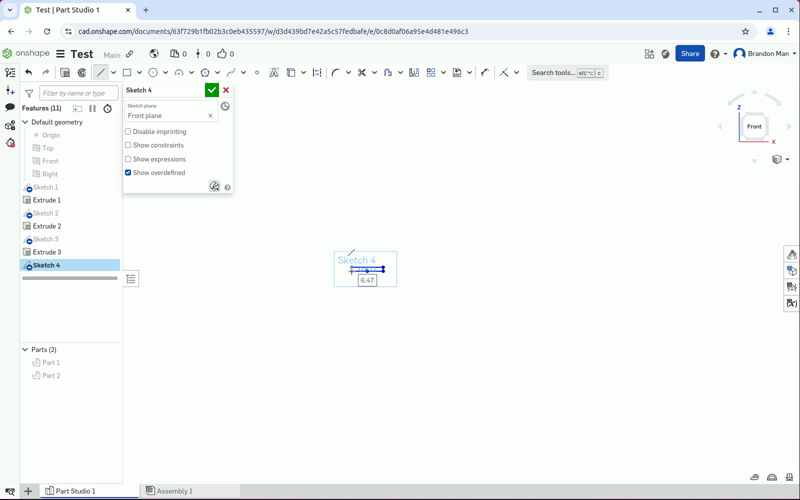
scroll(6)
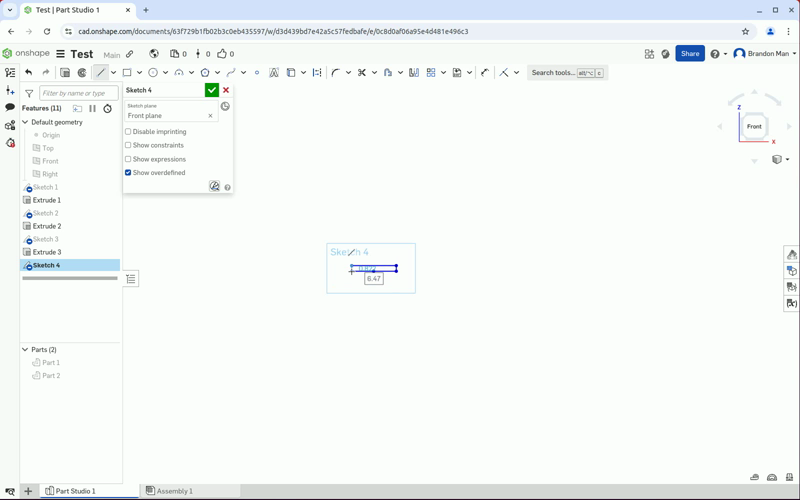
scroll(6)
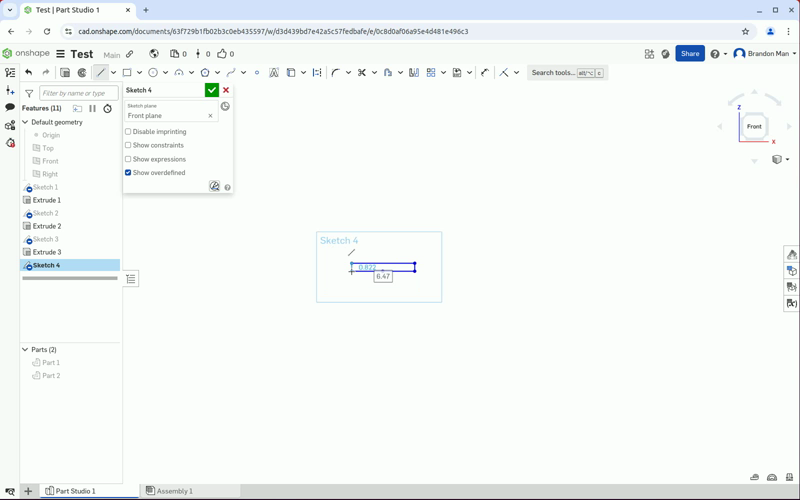
scroll(6)
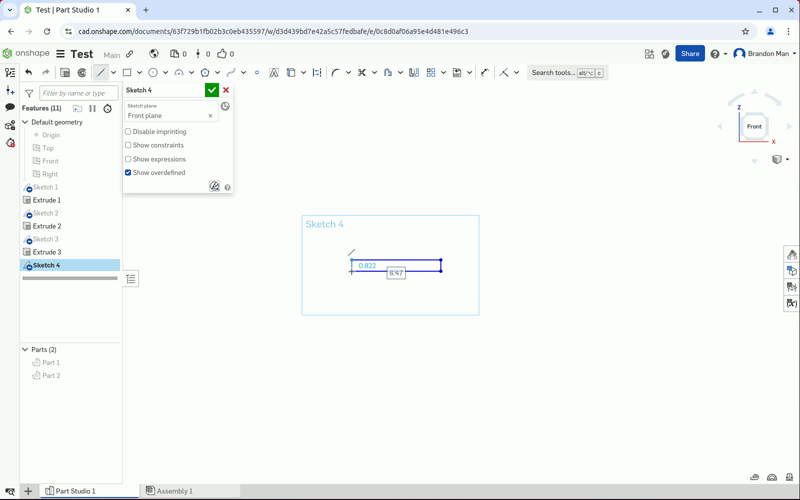
scroll(6)
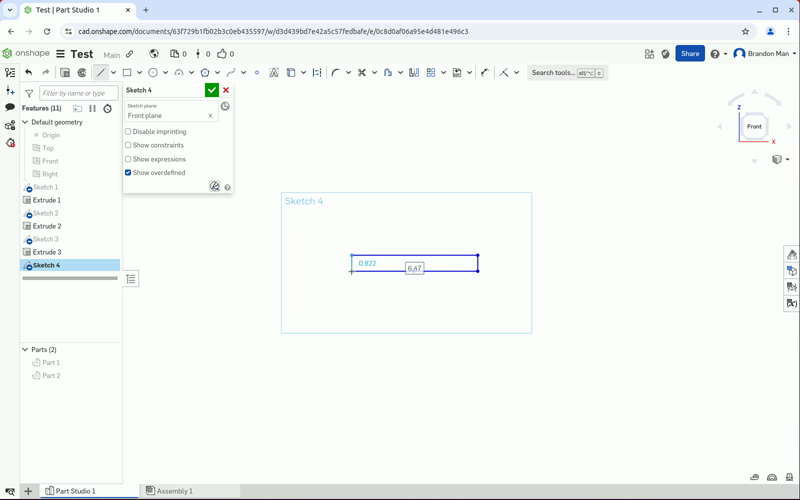
scroll(6)
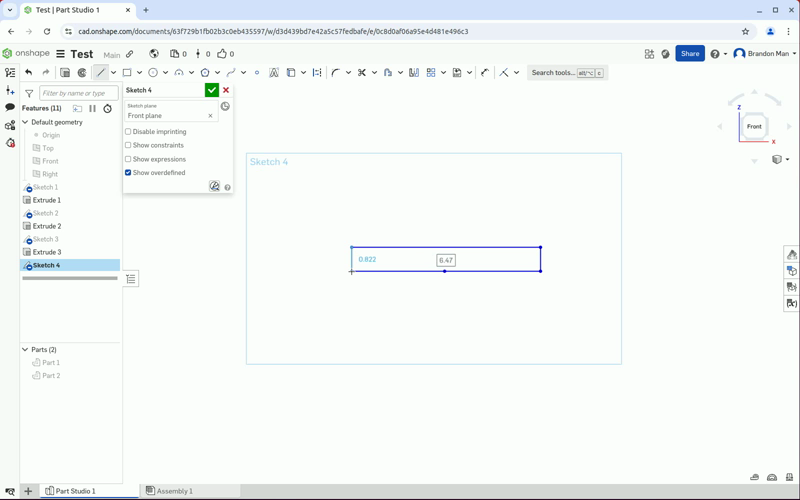
scroll(6)
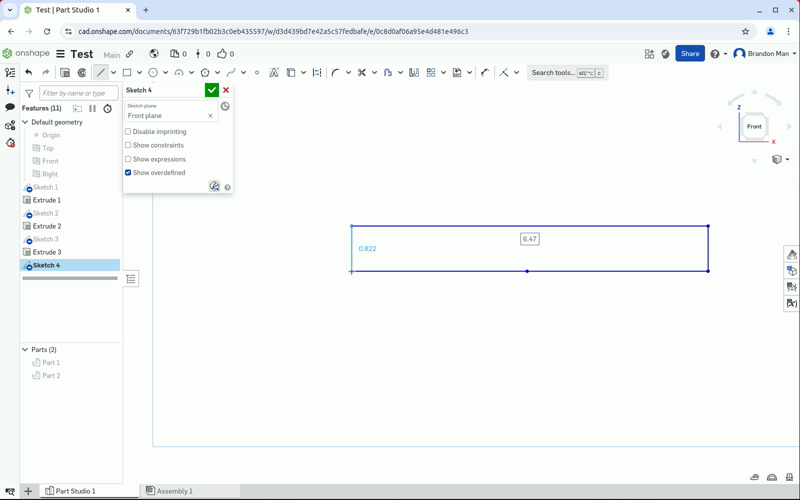
key_up(shift)
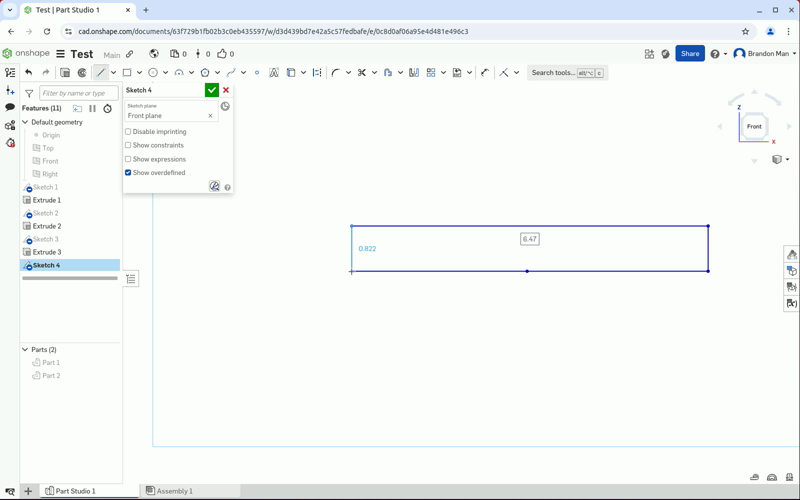
click(351, 271)
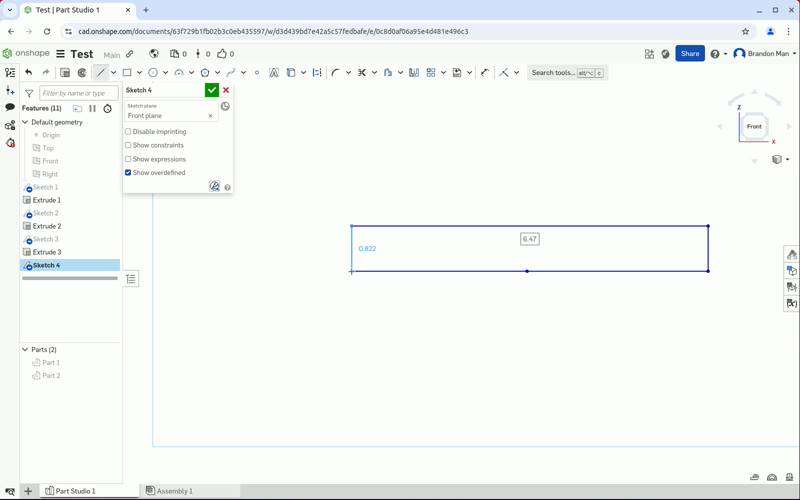
scroll(-6)
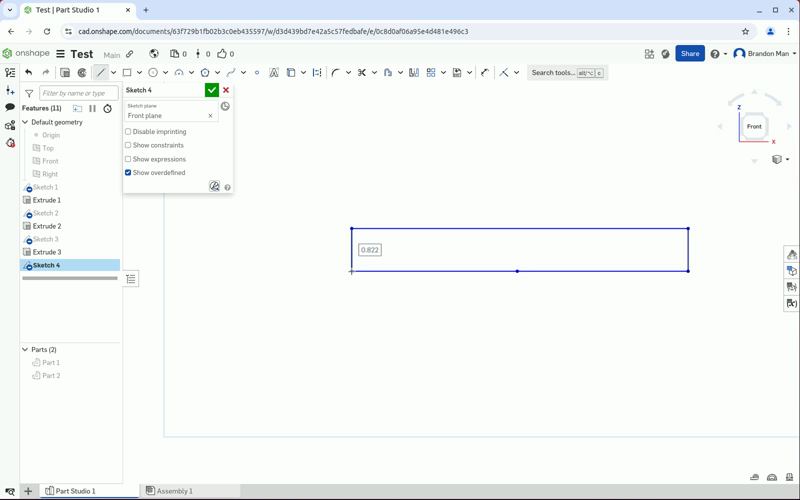
scroll(-6)
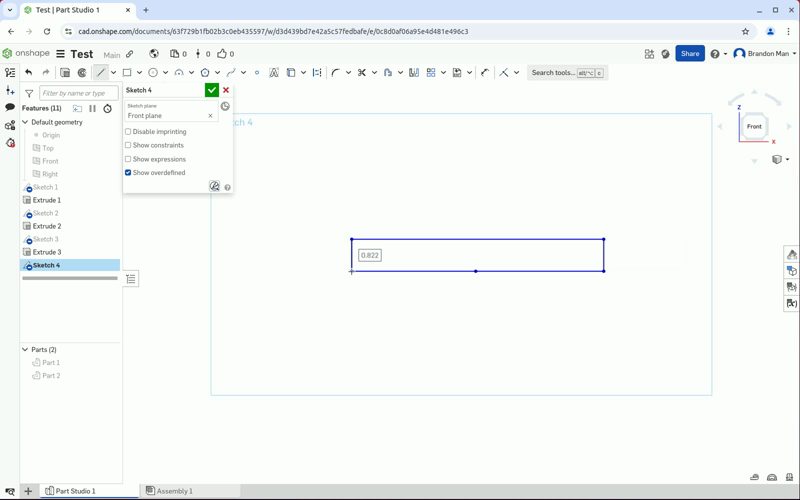
scroll(-6)
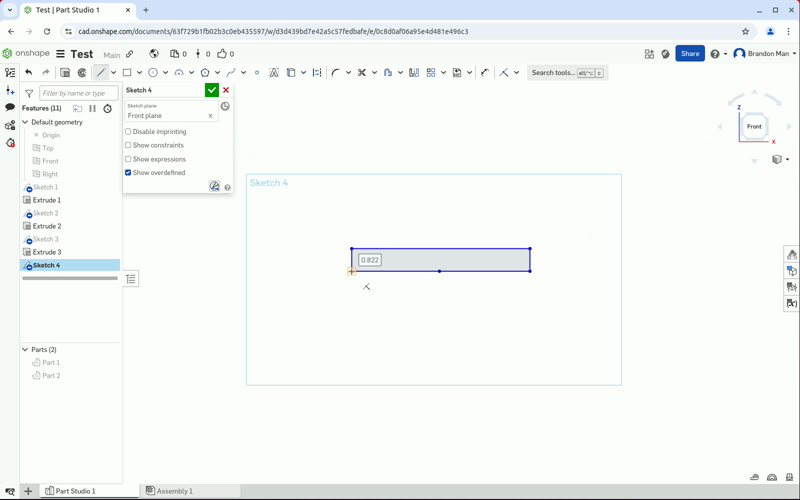
scroll(-6)
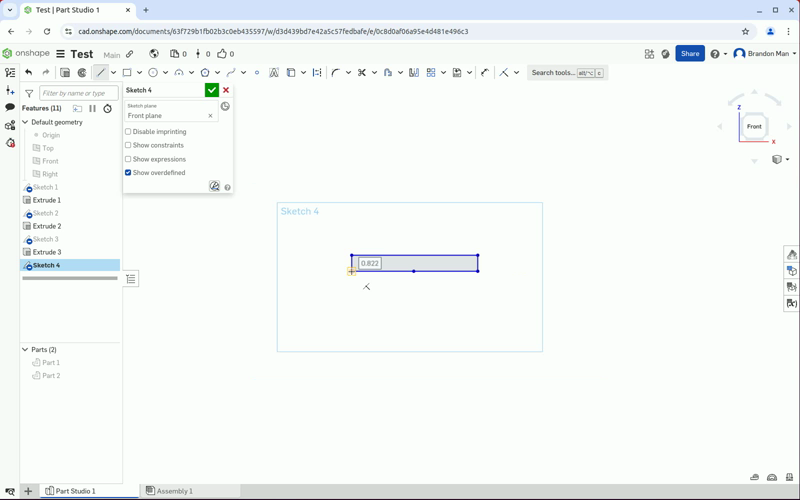
scroll(-6)
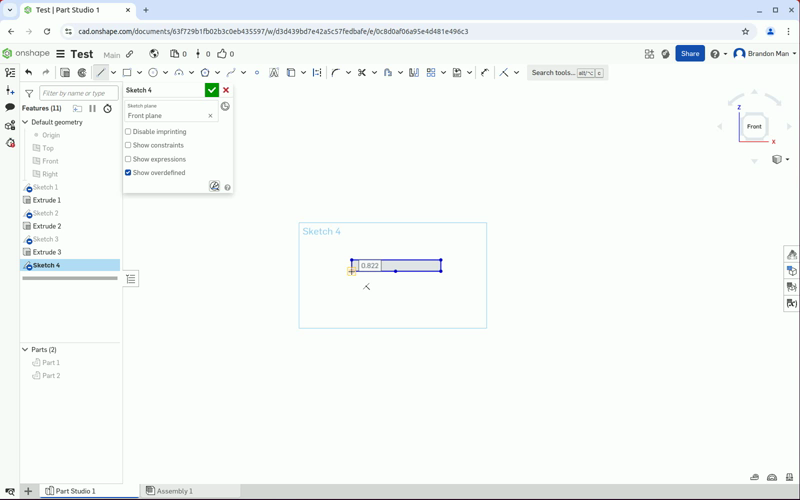
scroll(-6)
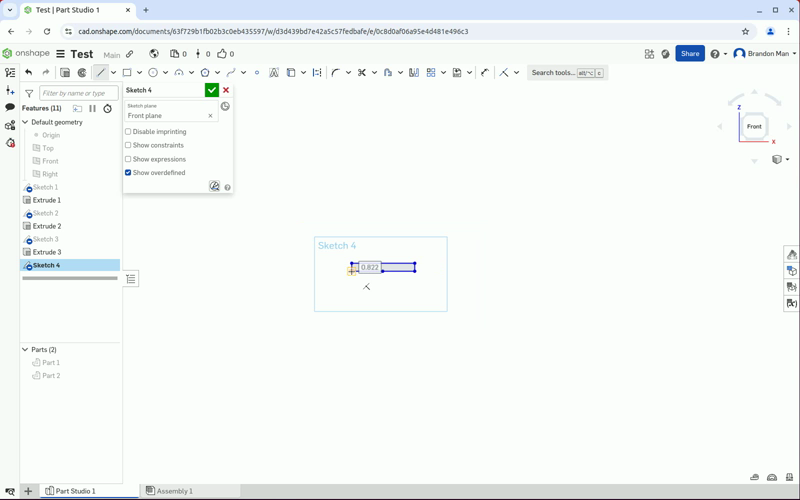
scroll(-6)
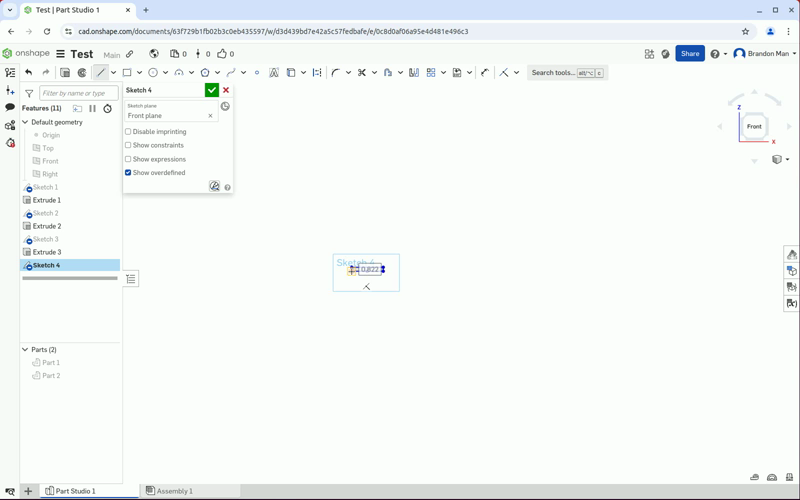
key(esc)
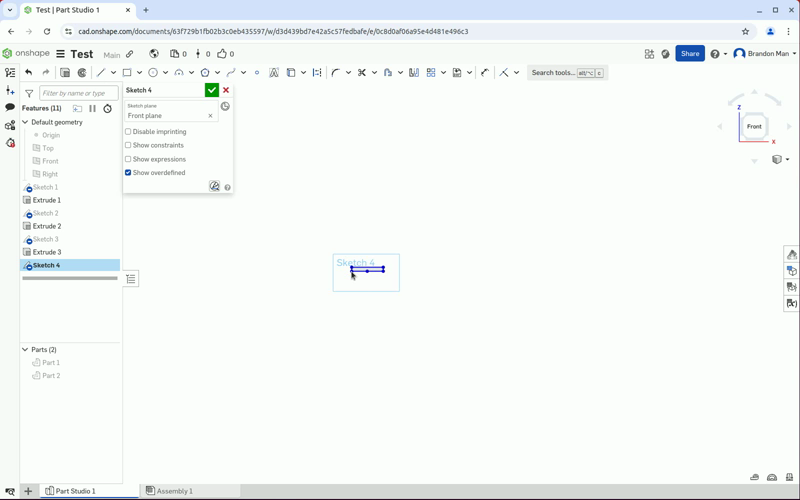
mouse_move(380, 270)
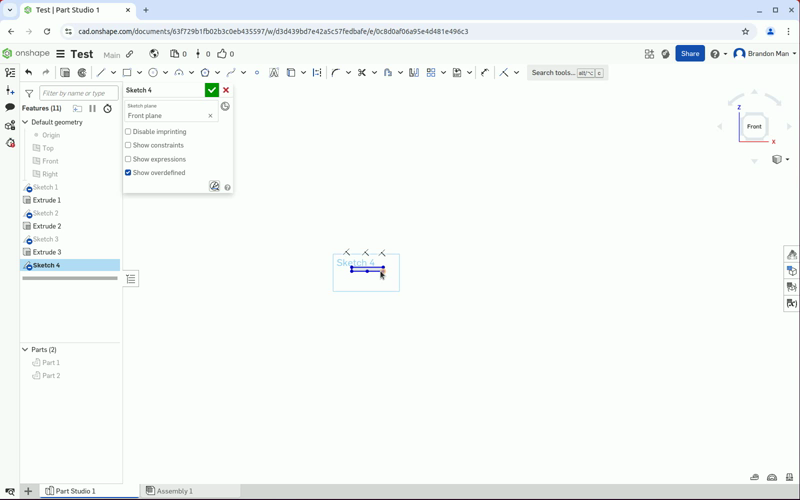
scroll(6)
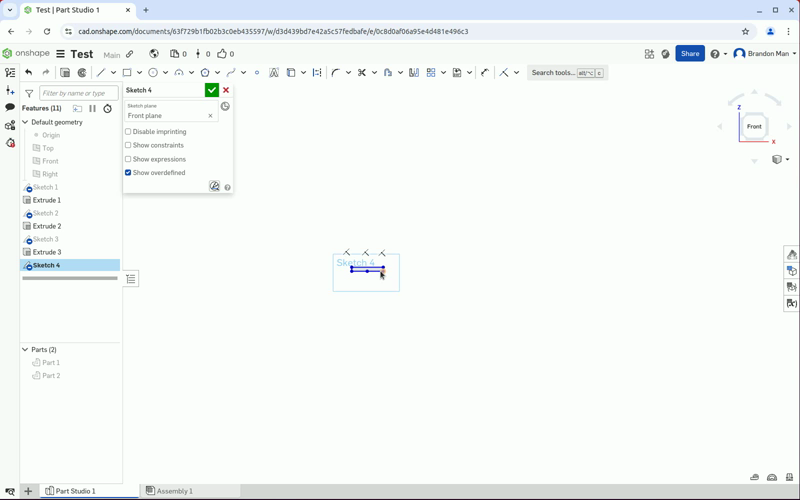
scroll(6)
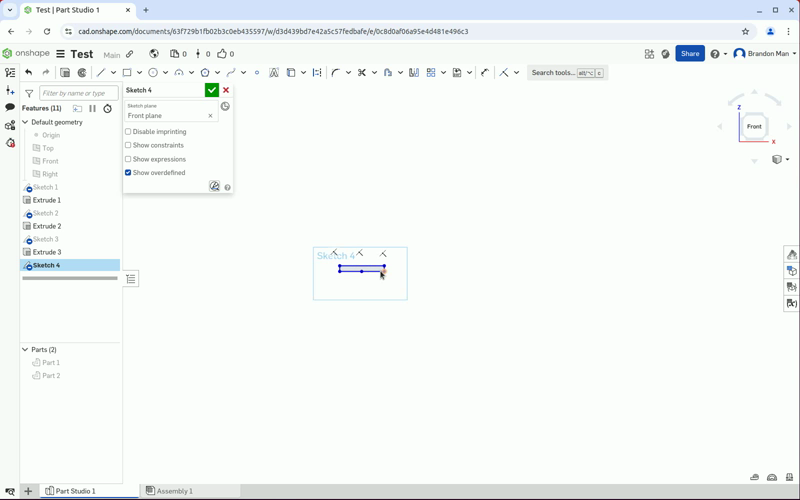
scroll(6)
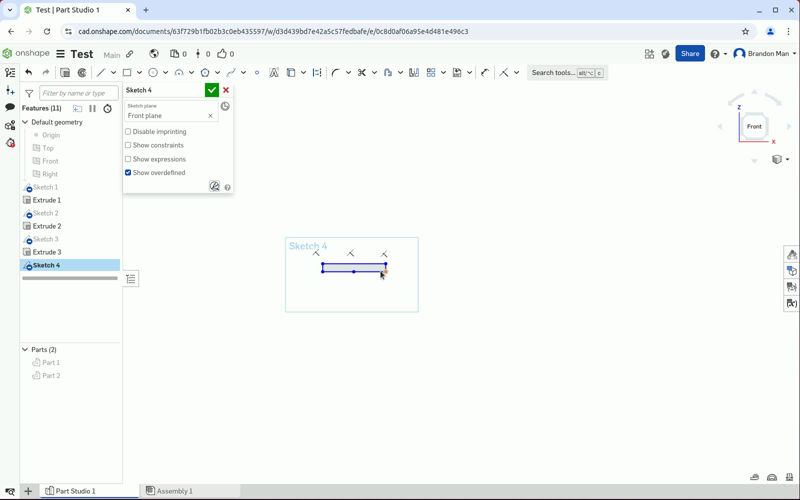
scroll(6)
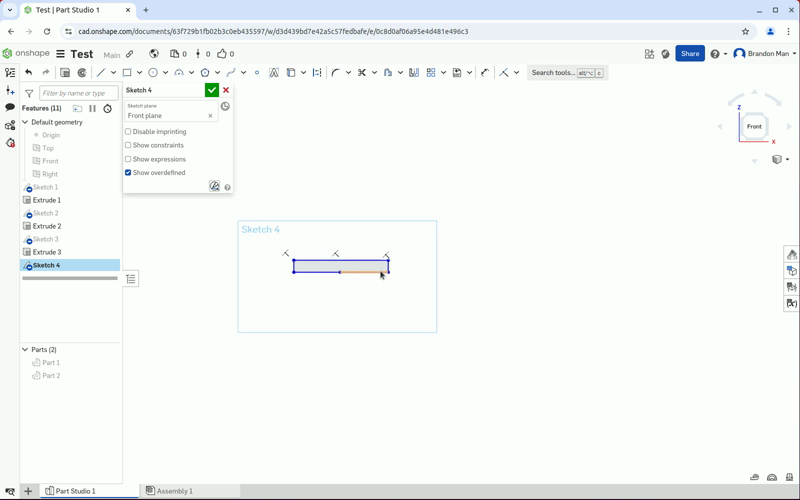
scroll(6)
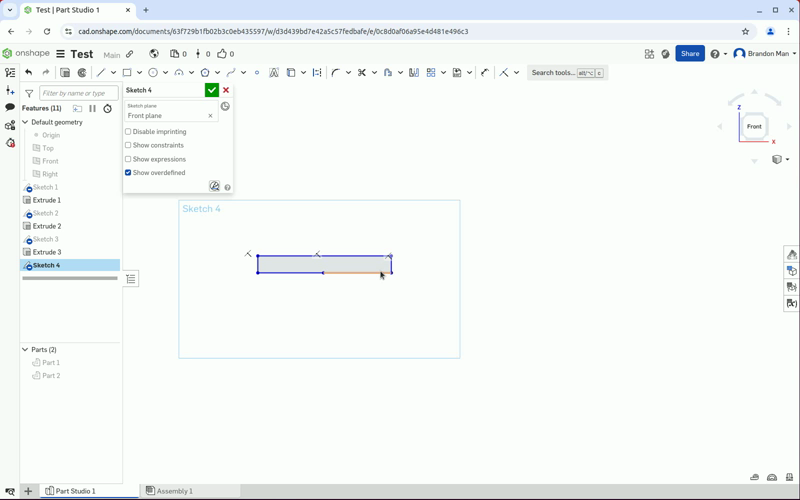
scroll(6)
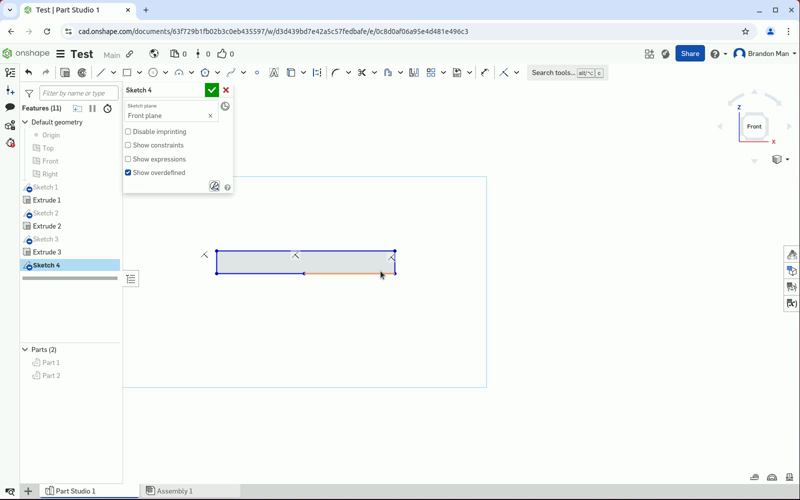
scroll(6)
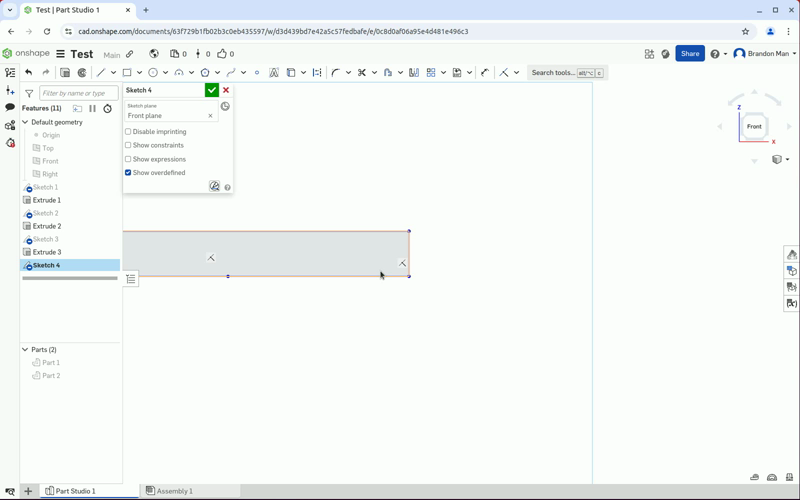
click(380, 270)
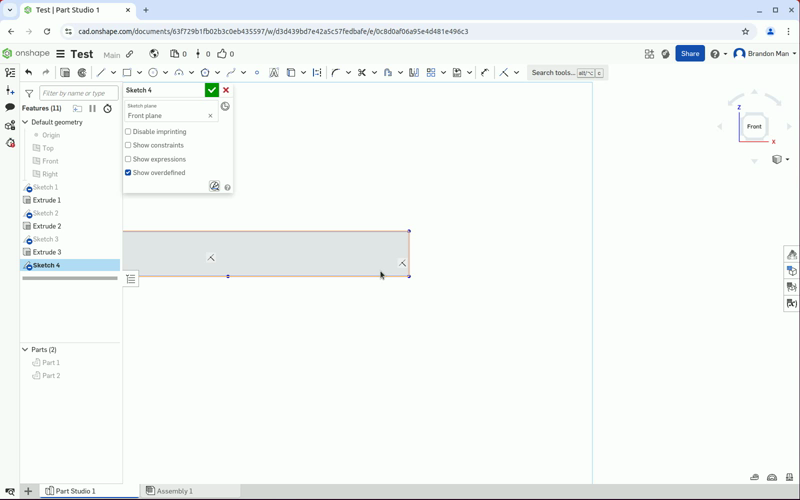
scroll(-6)
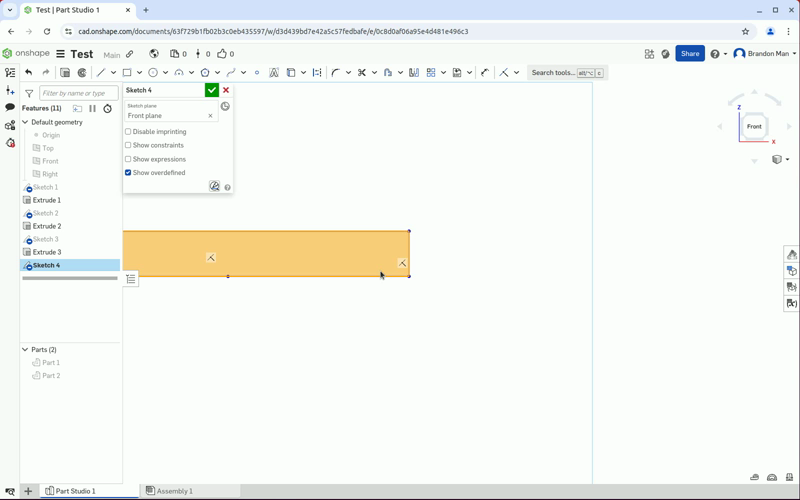
scroll(-6)
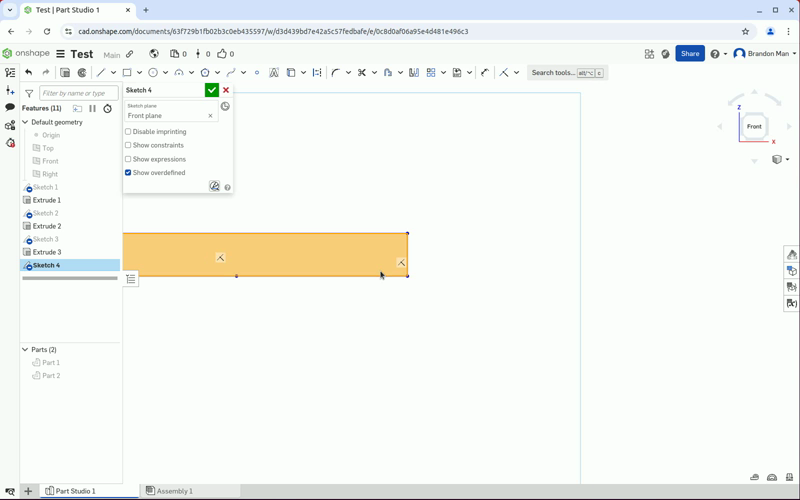
scroll(-6)
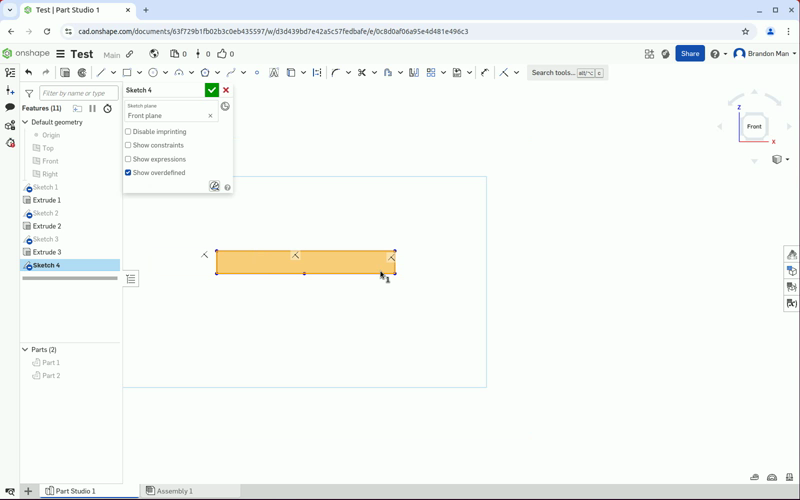
scroll(-6)
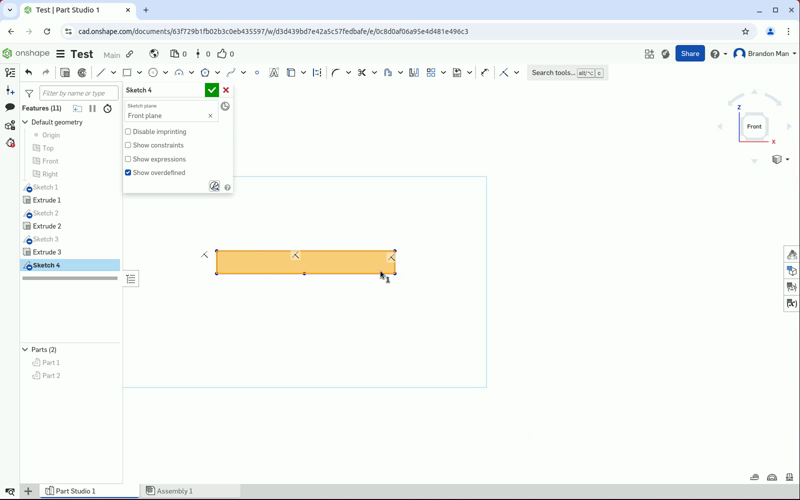
scroll(-6)
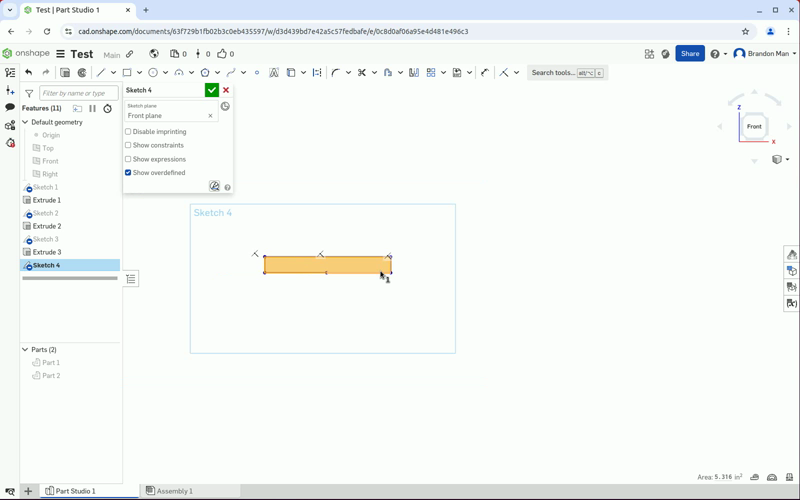
scroll(-6)
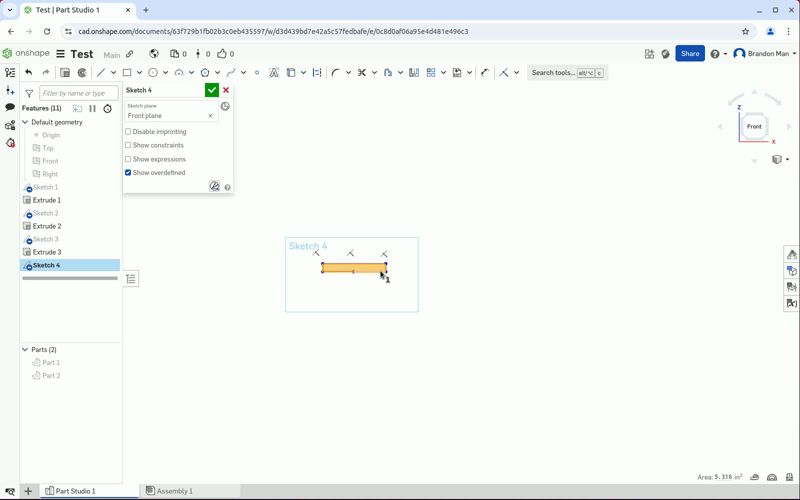
scroll(-6)
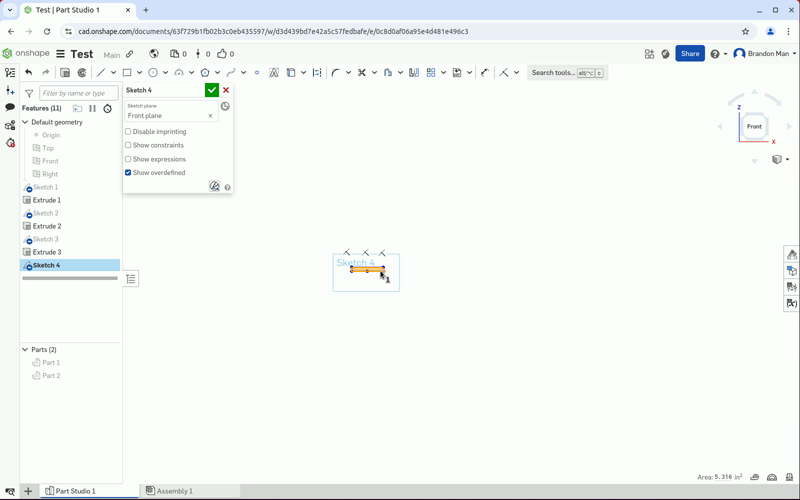
mouse_move(73, 352)
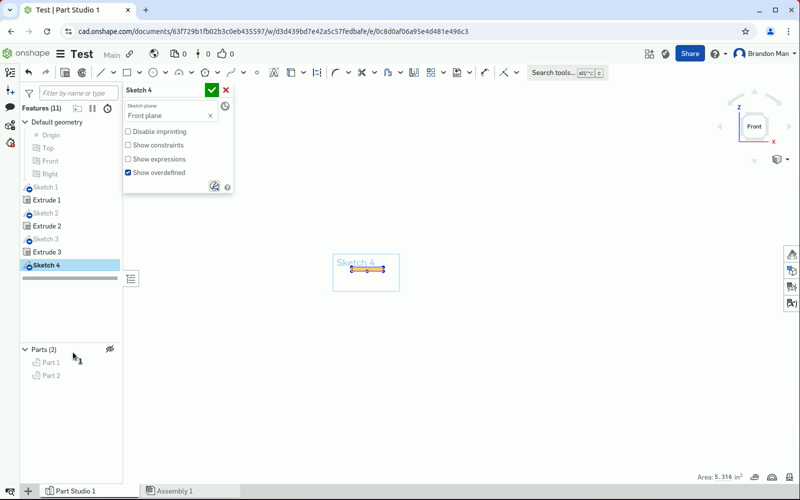
key(shift+y)
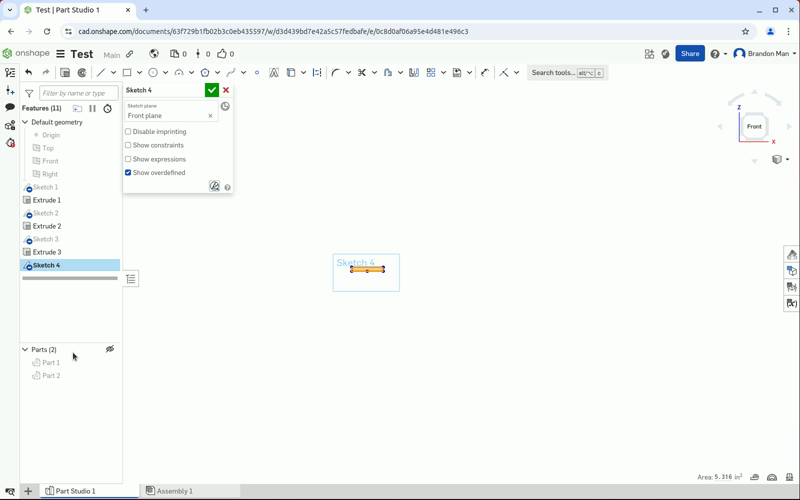
key(shift+e)
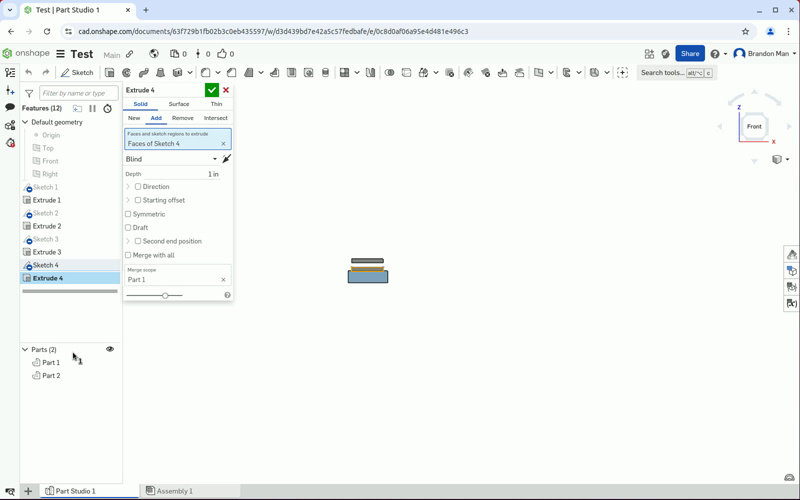
mouse_move(143, 106)
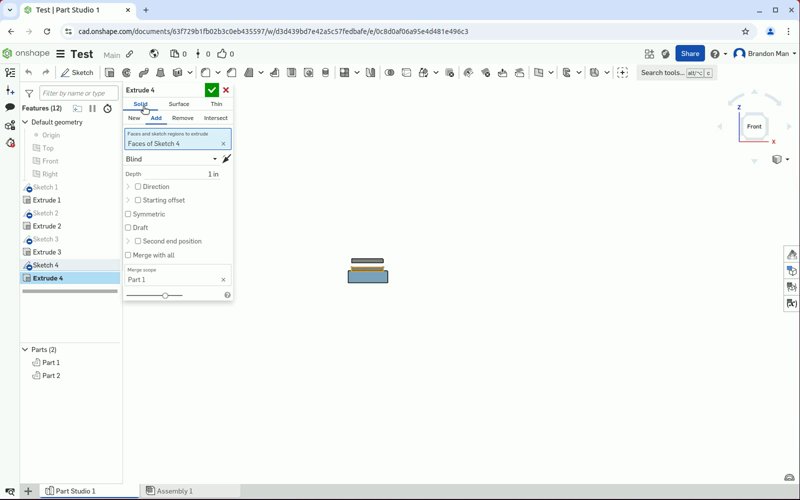
click(143, 106)
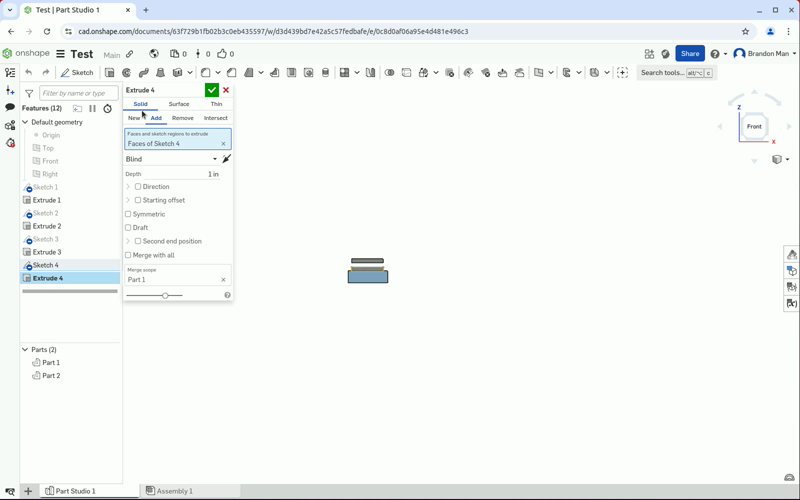
mouse_move(137, 120)
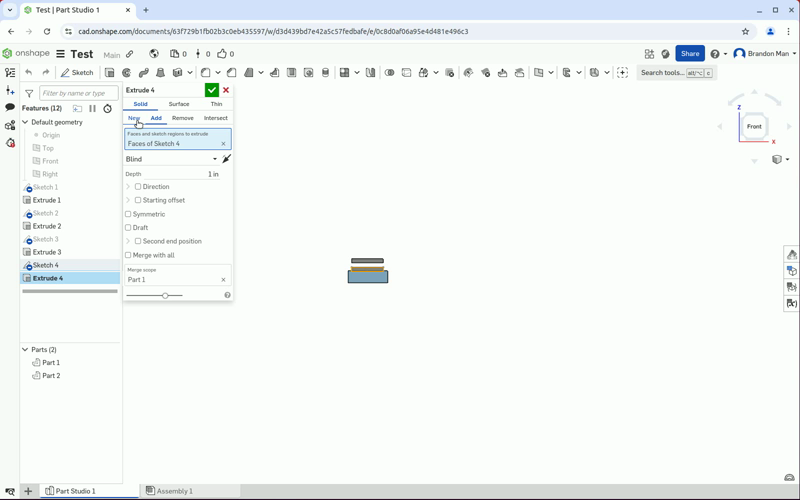
click(137, 120)
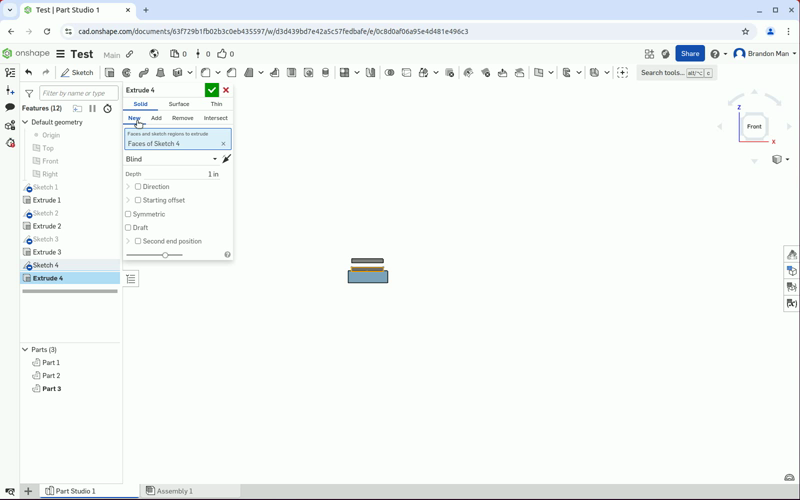
key(tab, 4)
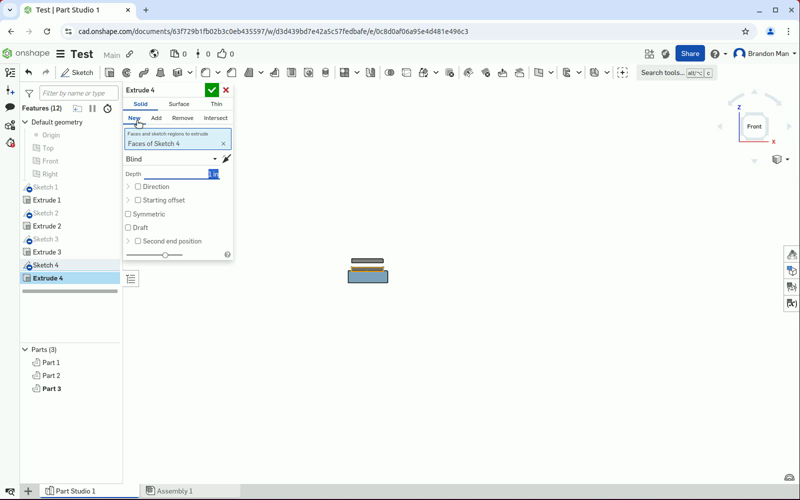
text(-0.722)
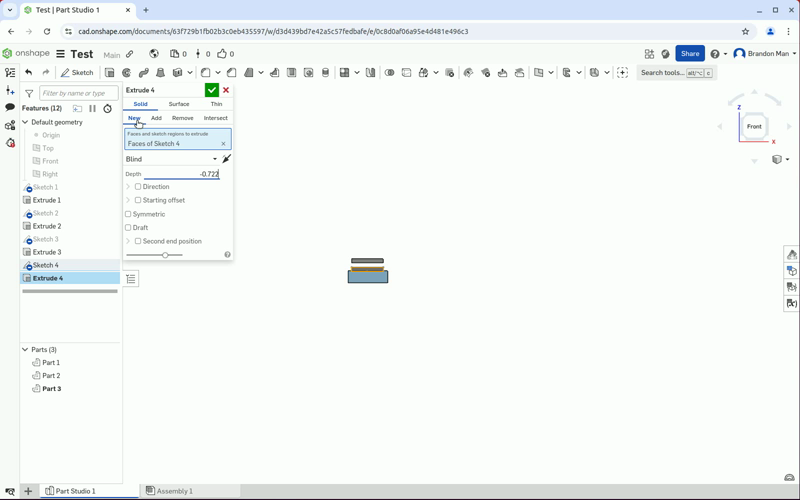
key(enter)
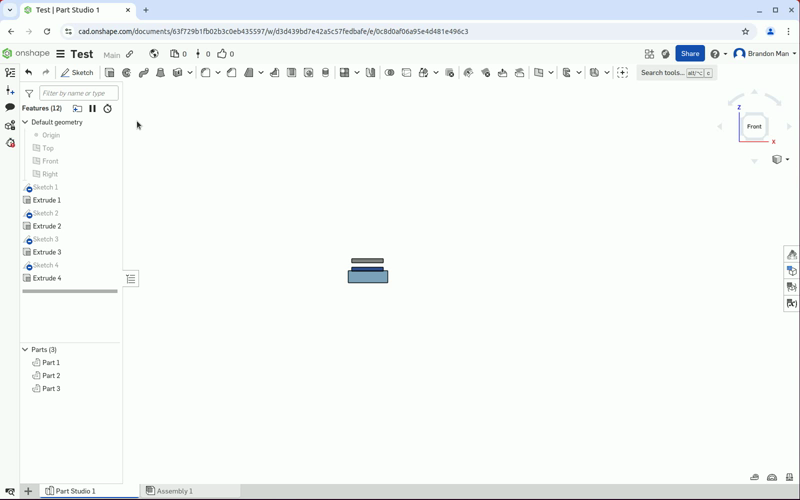
key(shift+h)
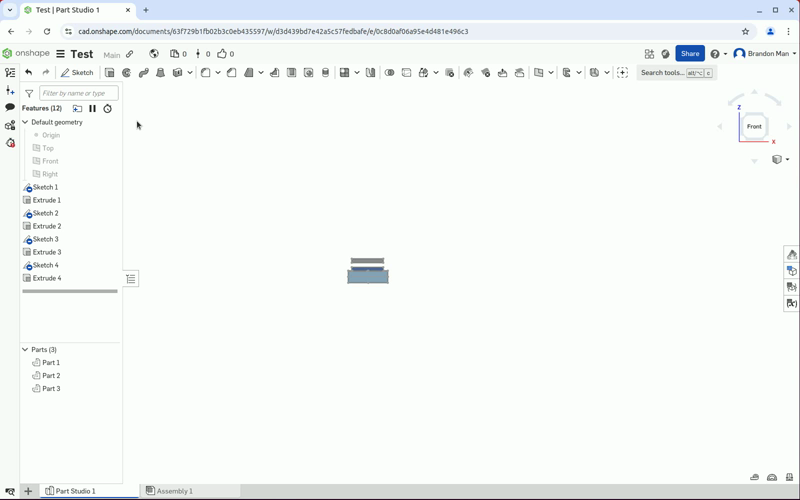
key(shift+h)
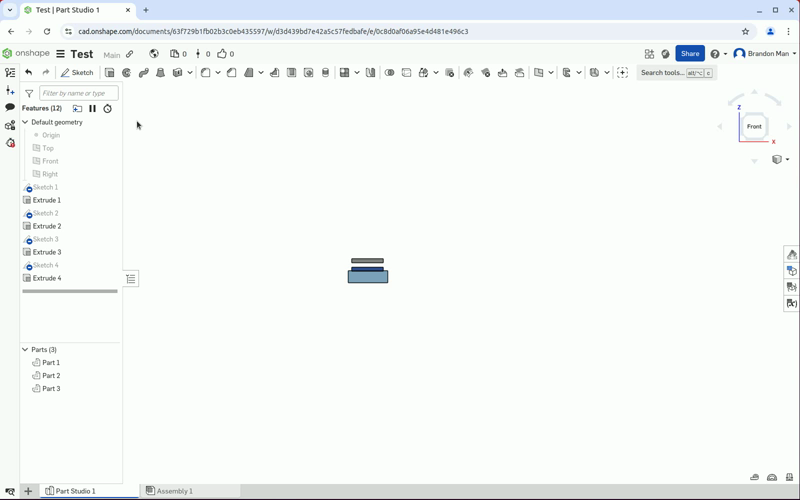
mouse_move(73, 189)
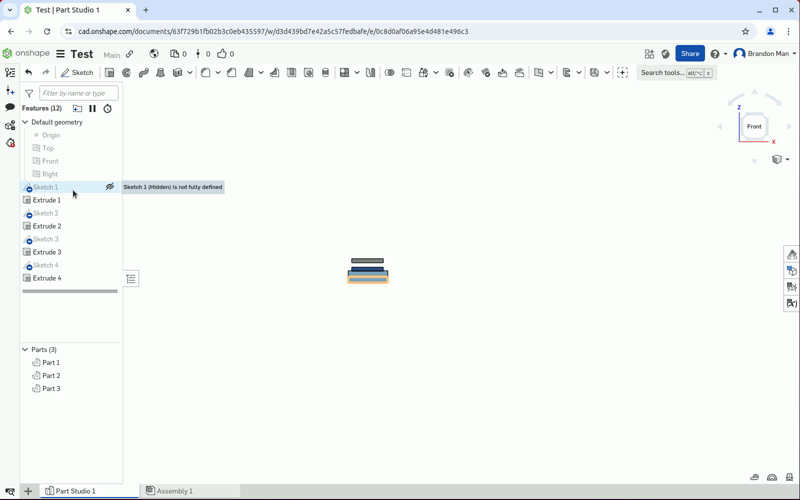
click(73, 189)
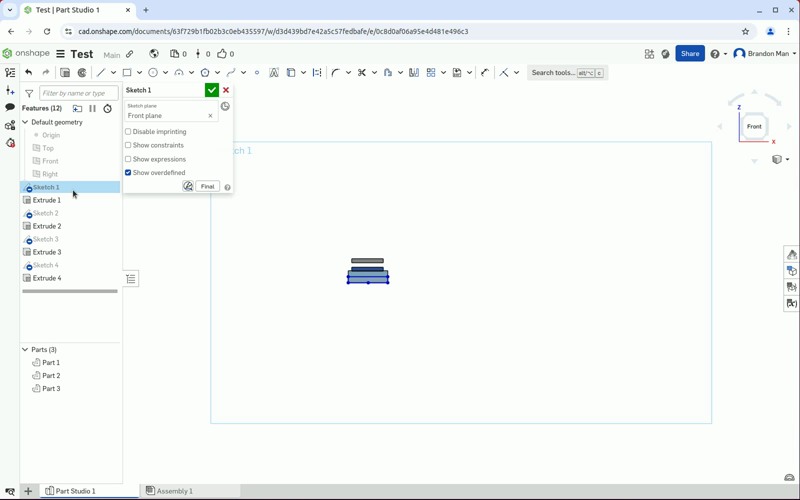
mouse_move(229, 92)
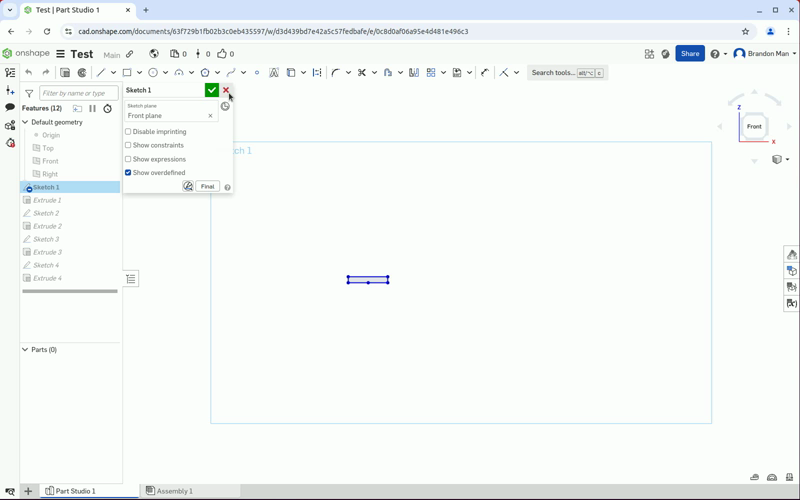
click(229, 92)
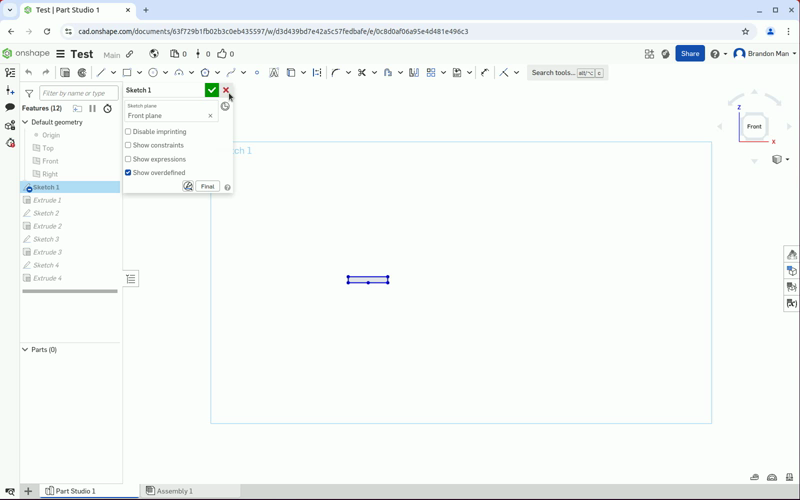
key(shift+s)
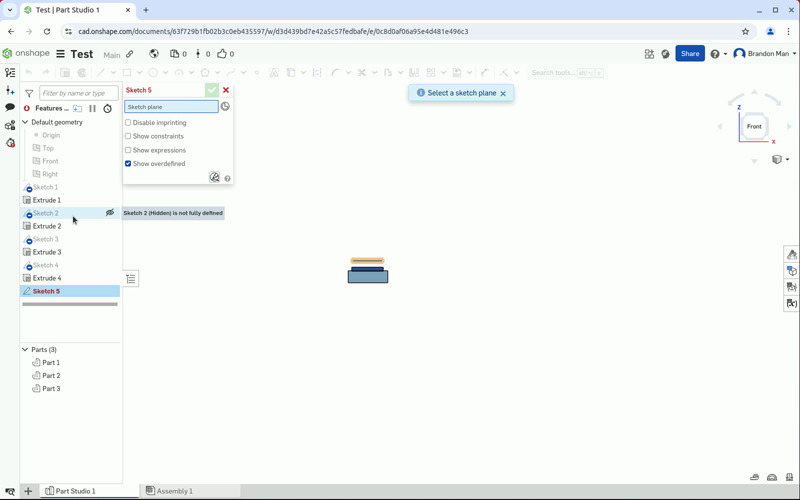
scroll(3)
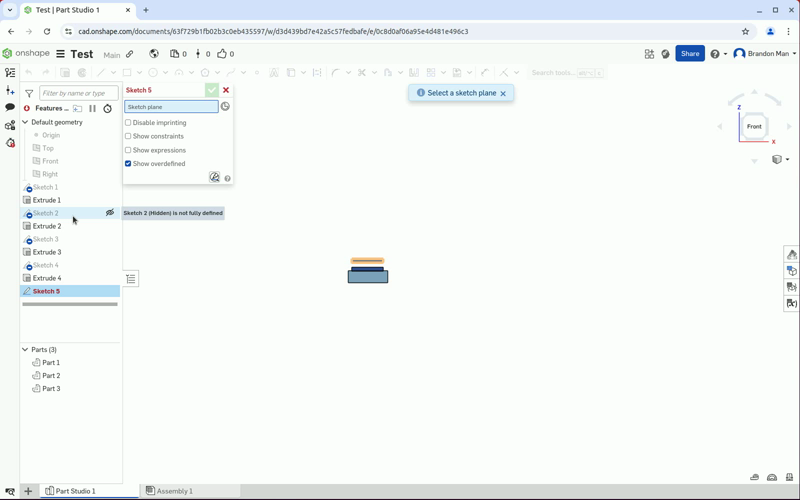
mouse_move(73, 163)
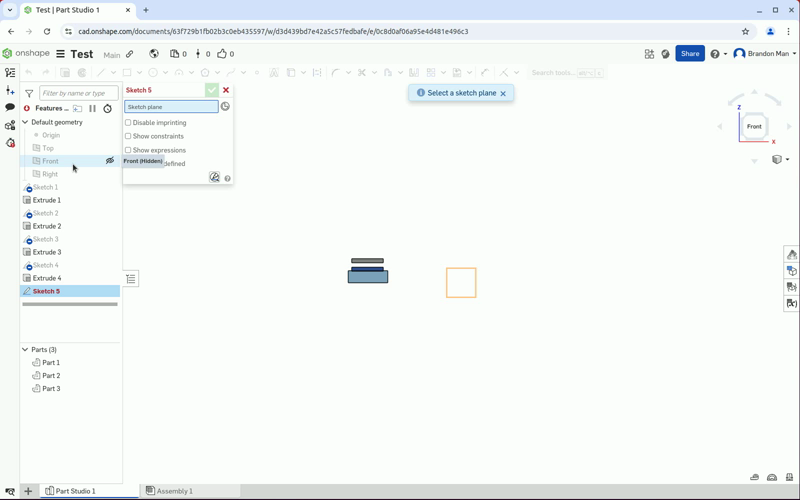
click(73, 163)
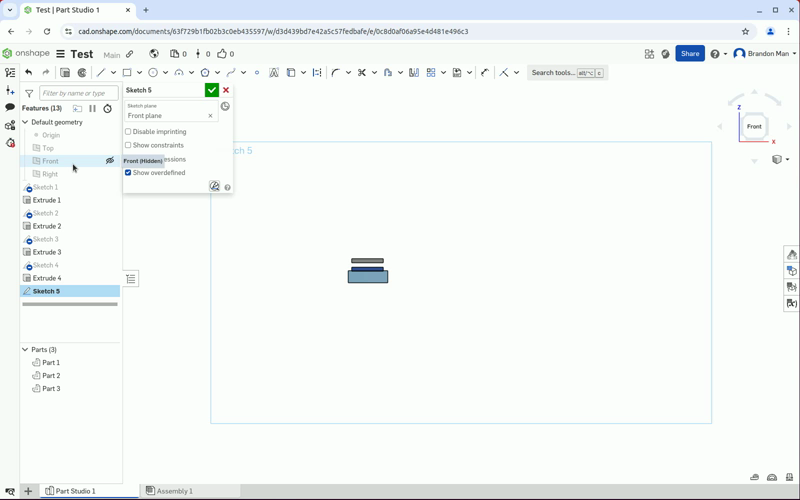
mouse_move(73, 352)
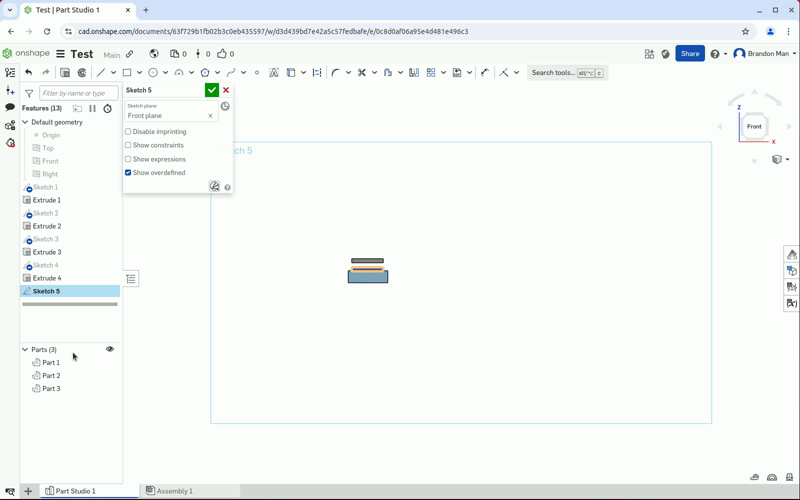
key(y)
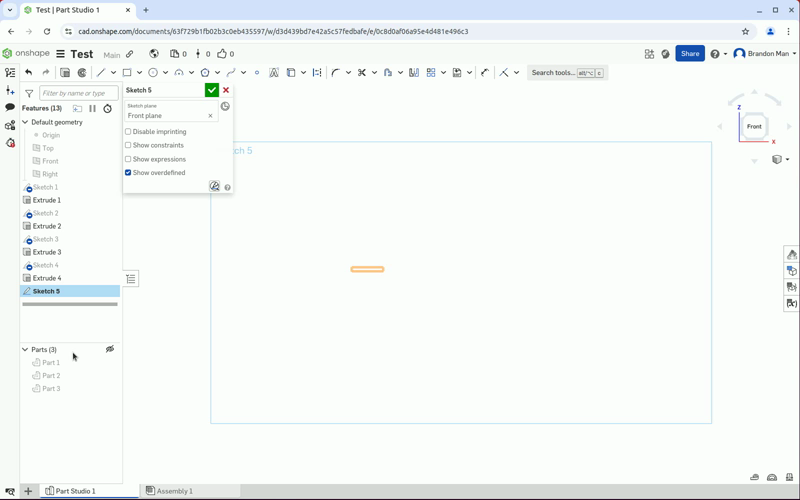
key(l)
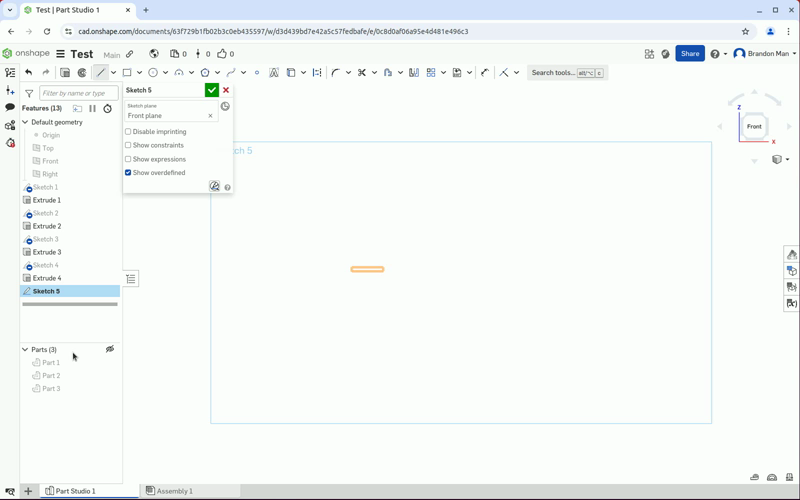
key_down(shift)
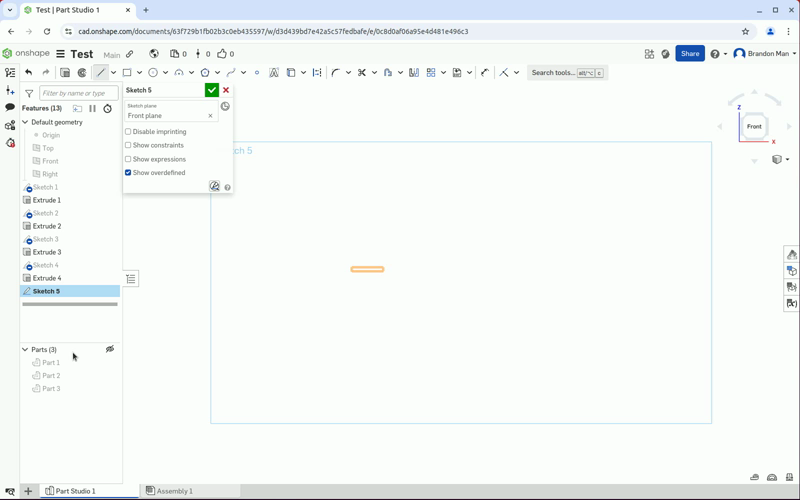
mouse_move(351, 267)
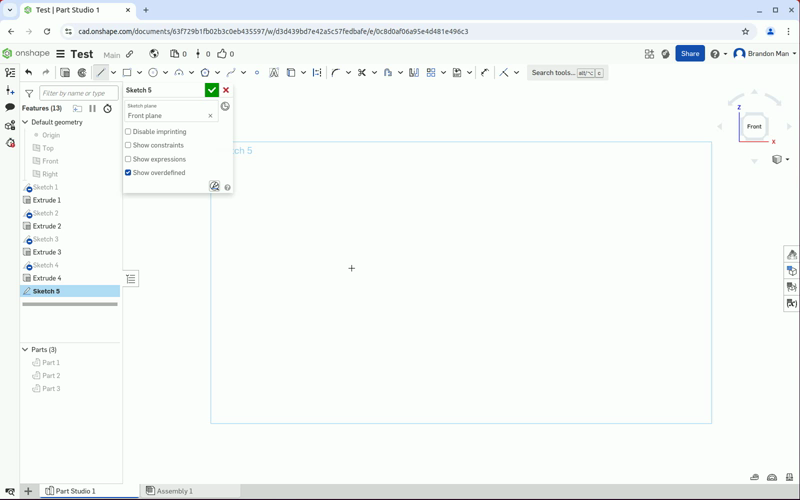
click(351, 267)
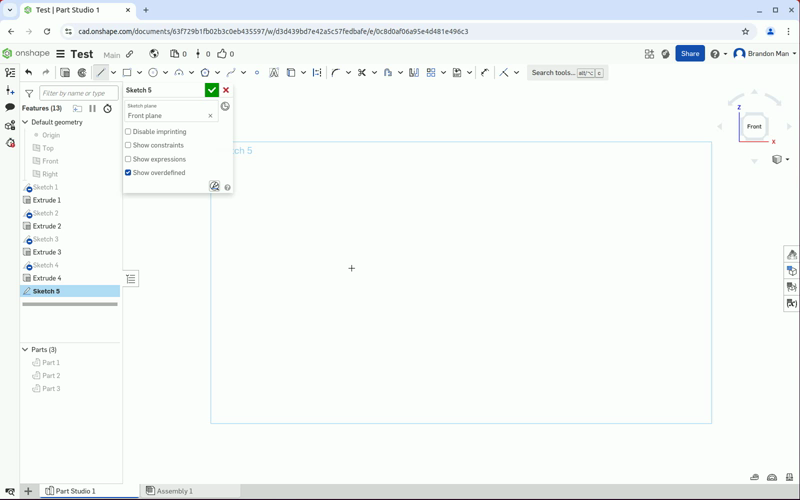
key_up(shift)
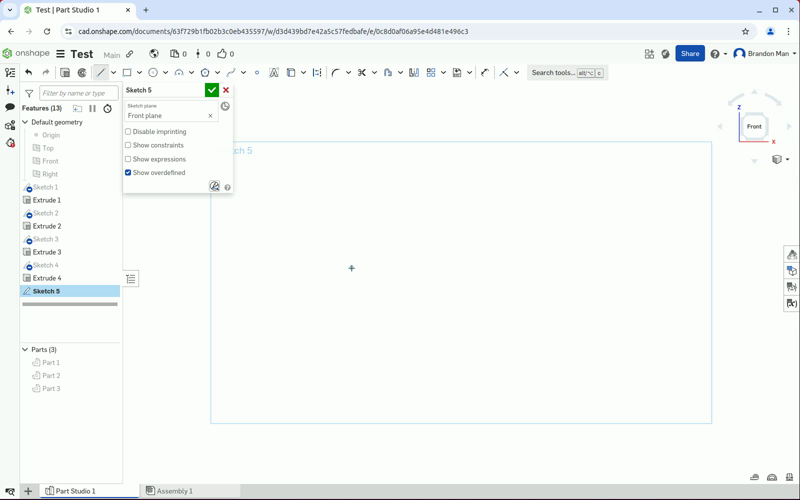
key_down(shift)
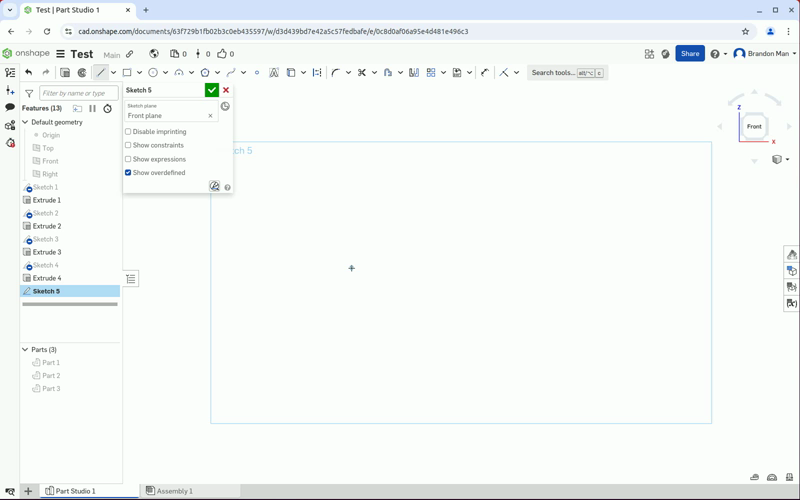
mouse_move(381, 267)
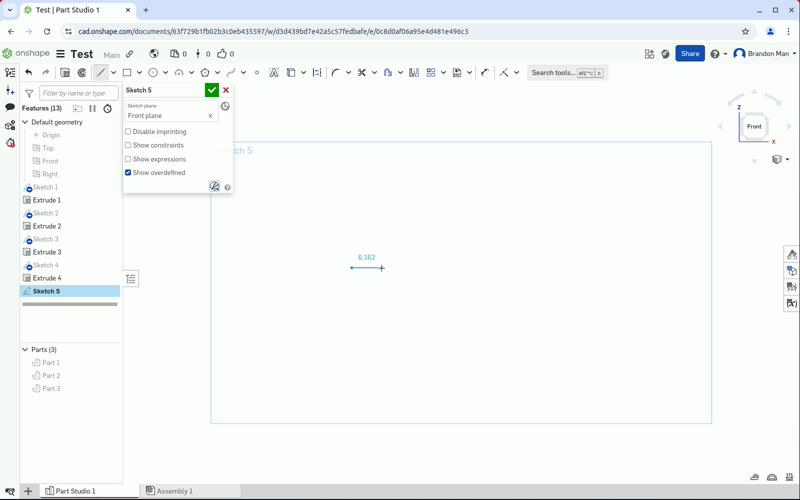
mouse_move(383, 267)
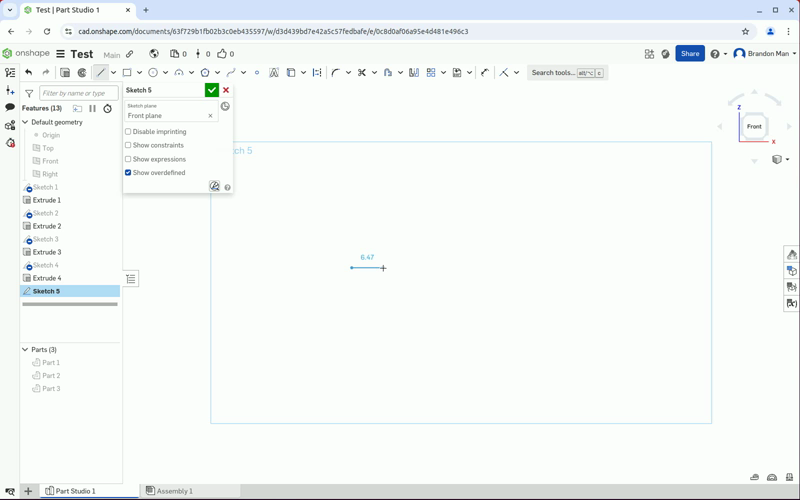
click(383, 267)
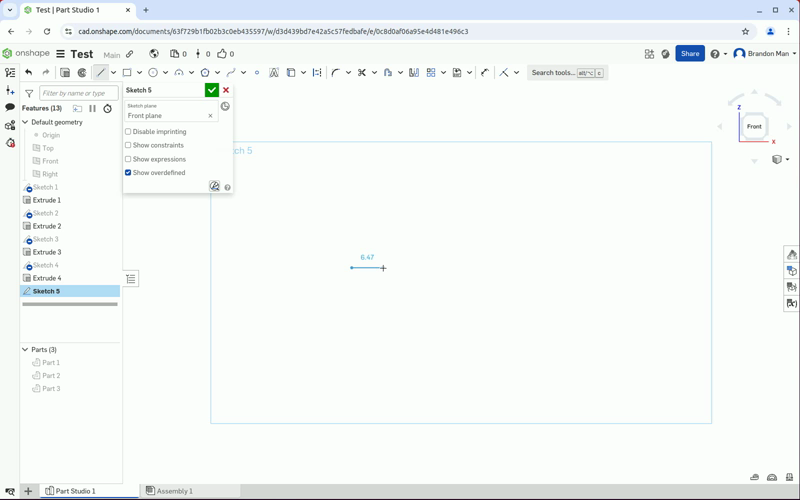
key_up(shift)
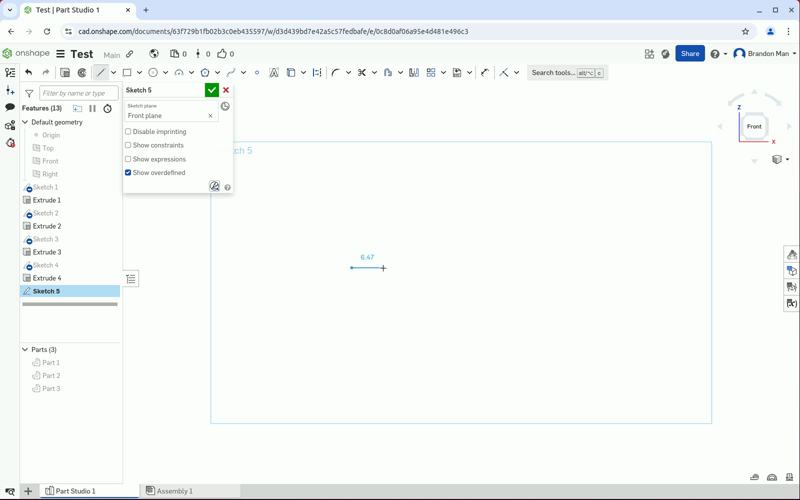
key_down(shift)
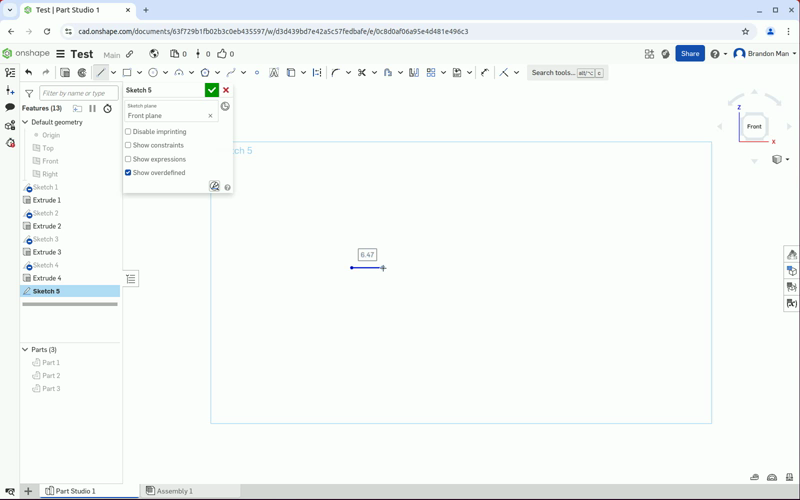
mouse_move(413, 267)
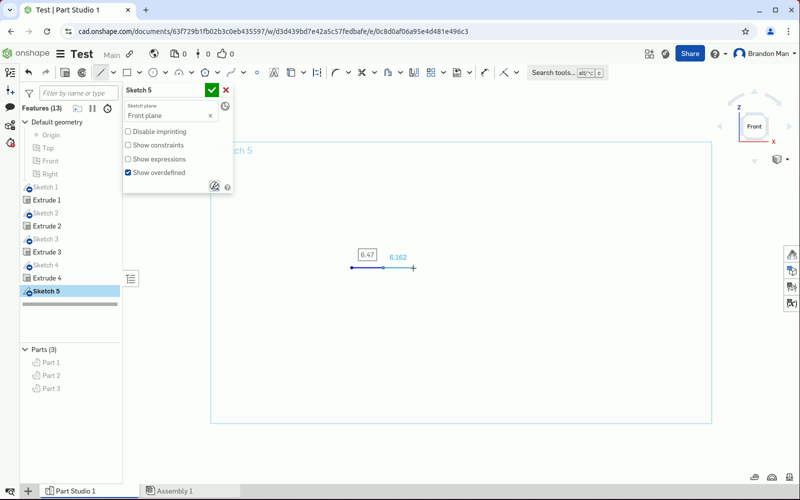
mouse_move(383, 263)
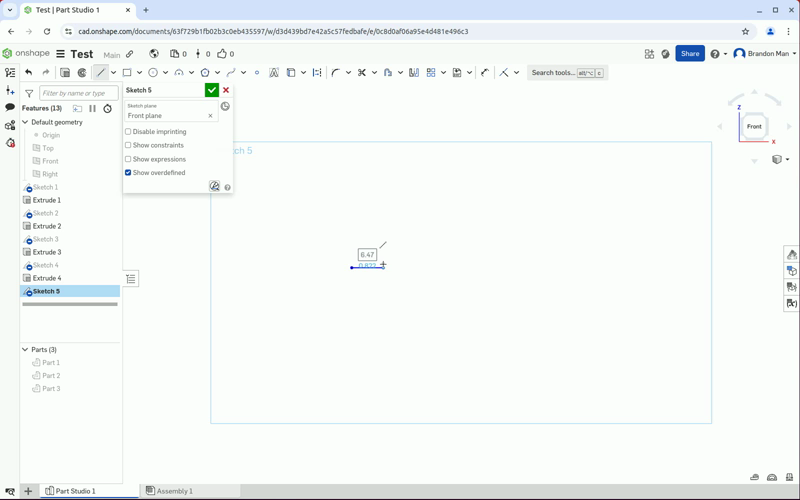
scroll(6)
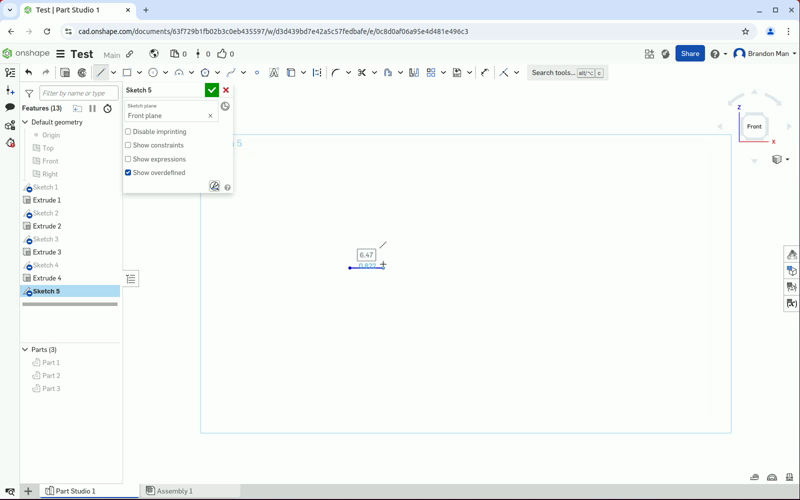
scroll(6)
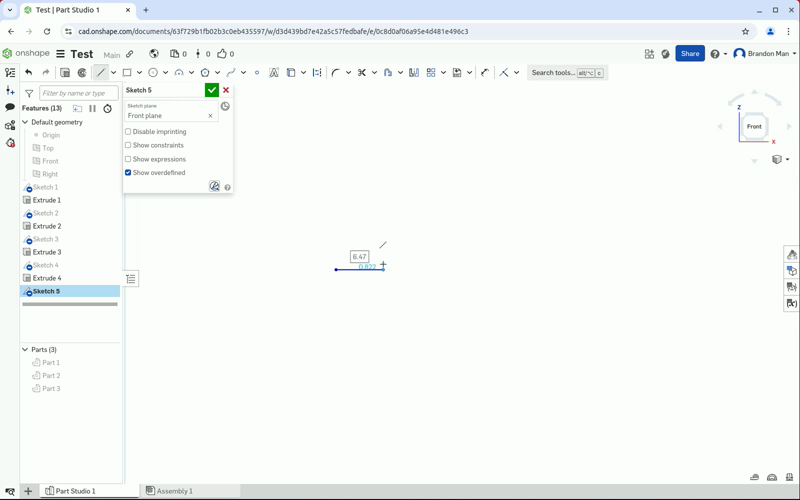
scroll(6)
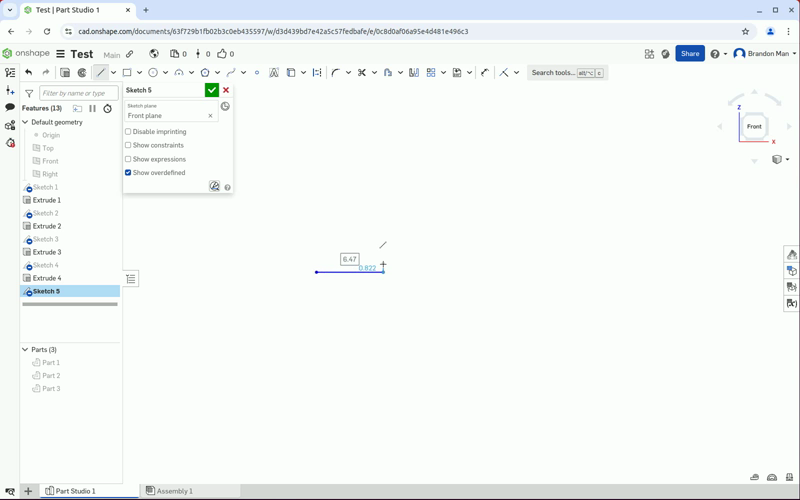
scroll(6)
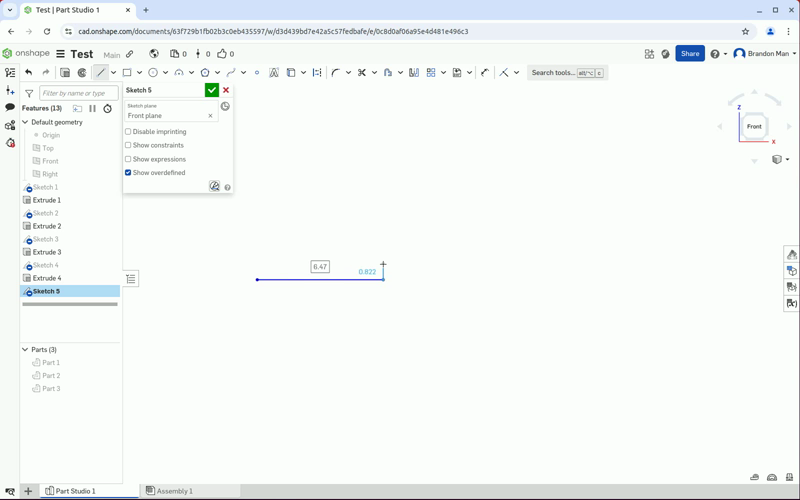
scroll(6)
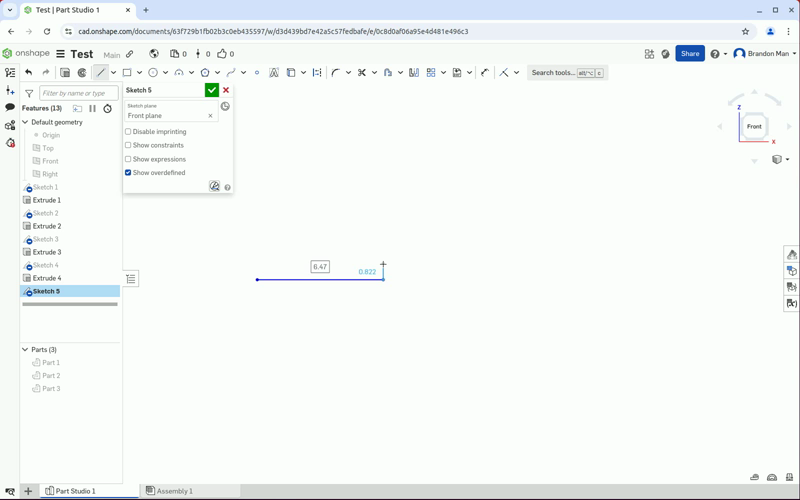
scroll(6)
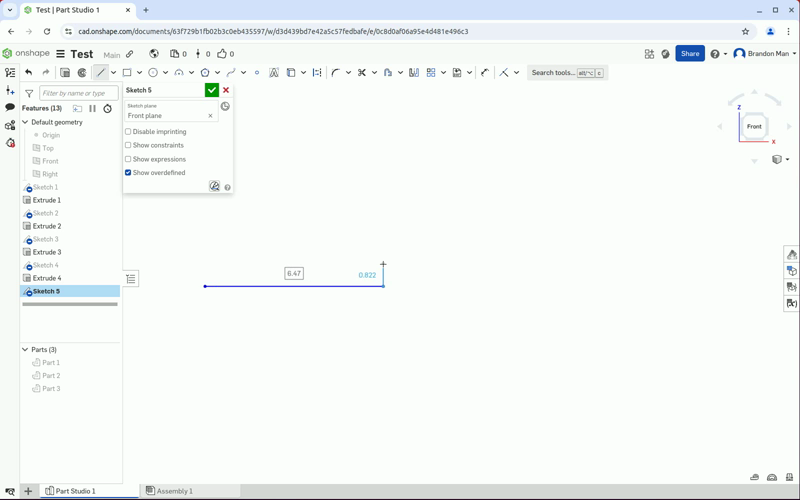
scroll(6)
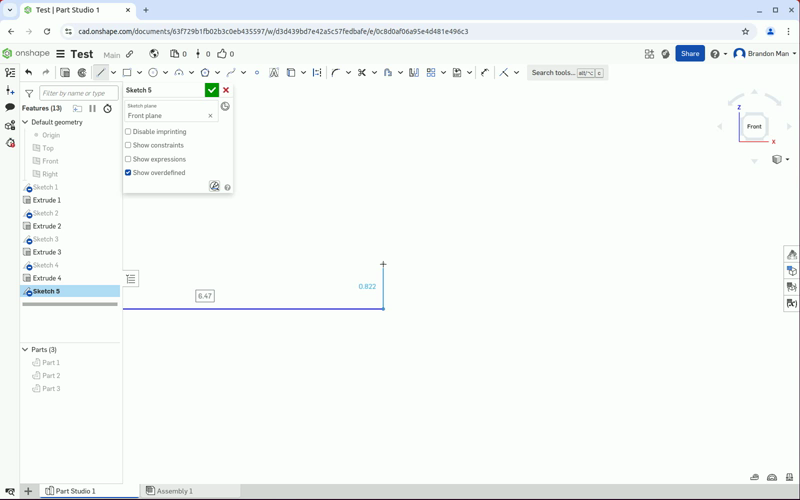
click(383, 263)
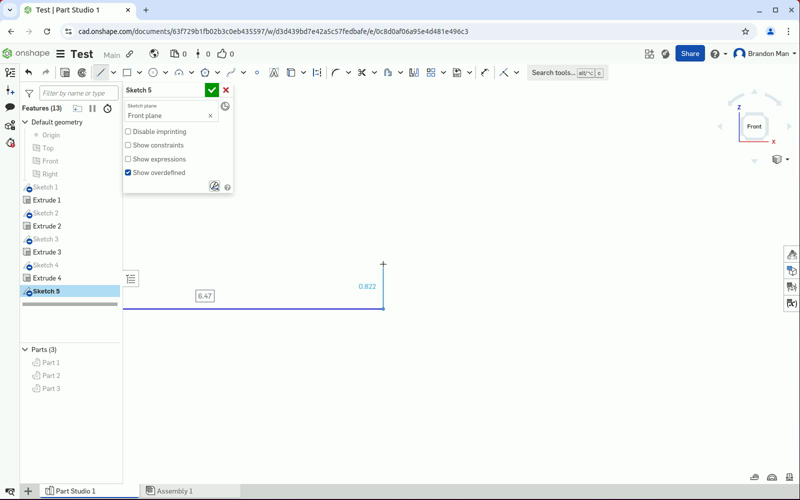
scroll(-6)
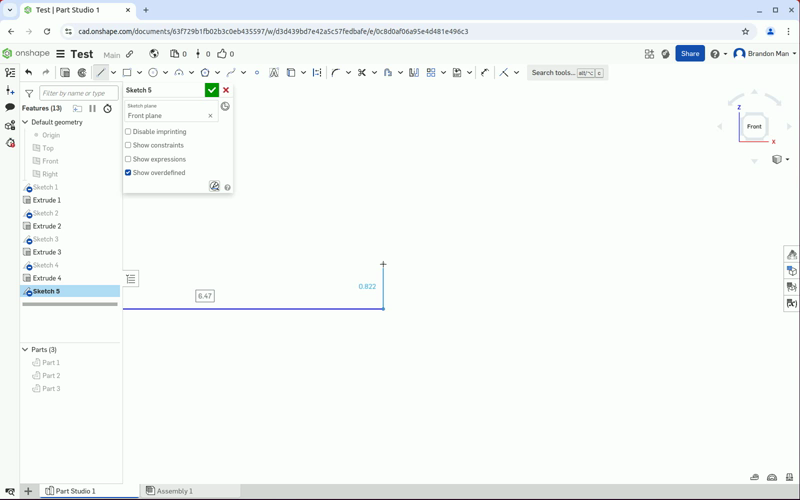
scroll(-6)
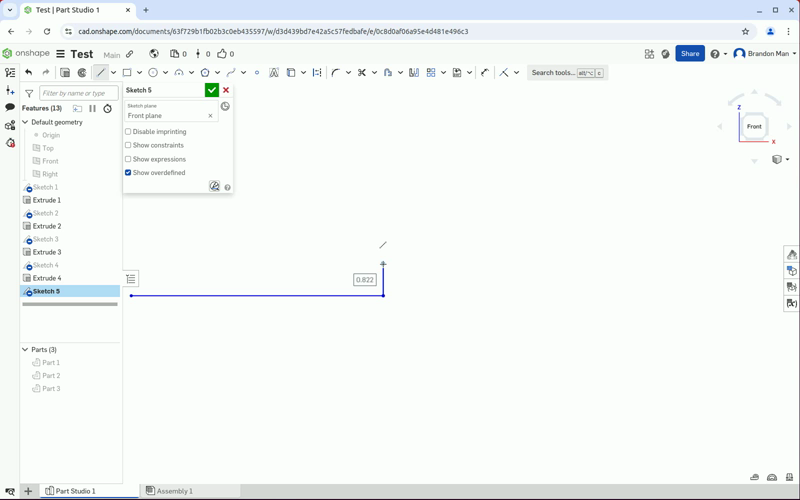
scroll(-6)
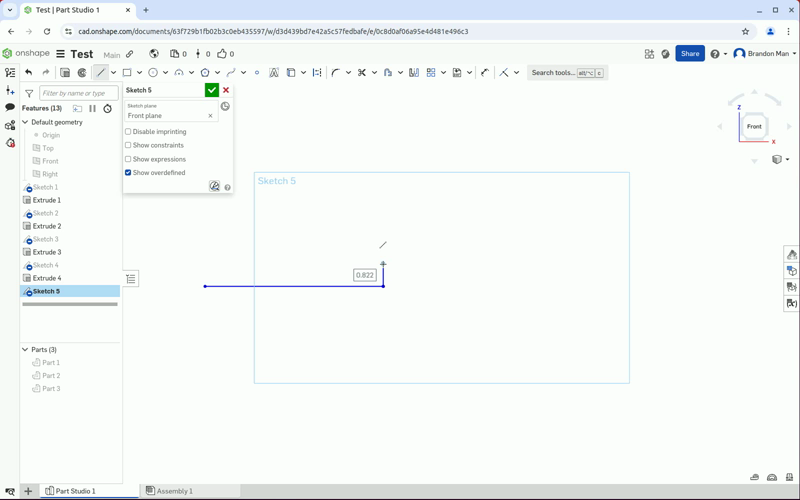
scroll(-6)
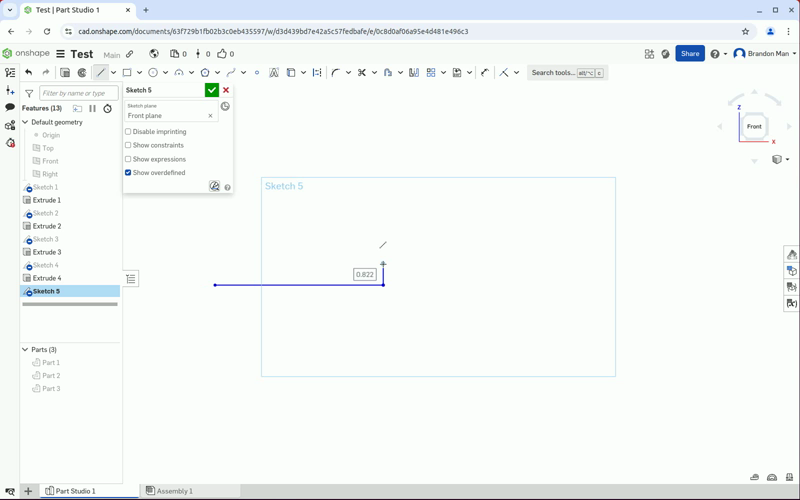
scroll(-6)
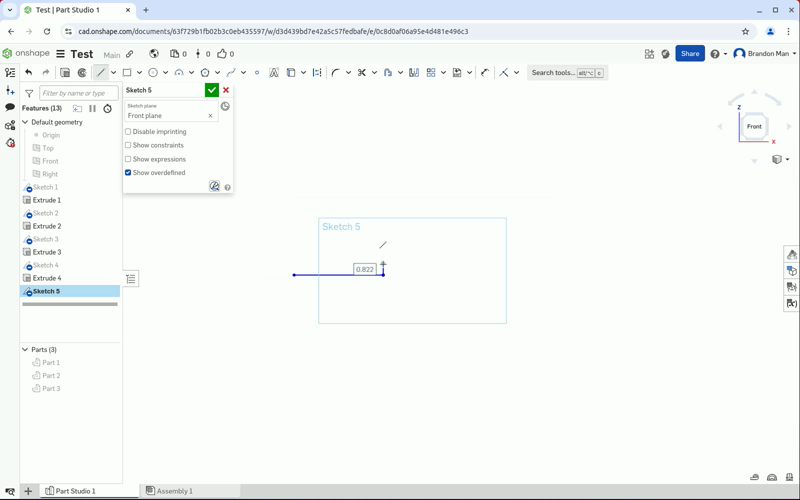
scroll(-6)
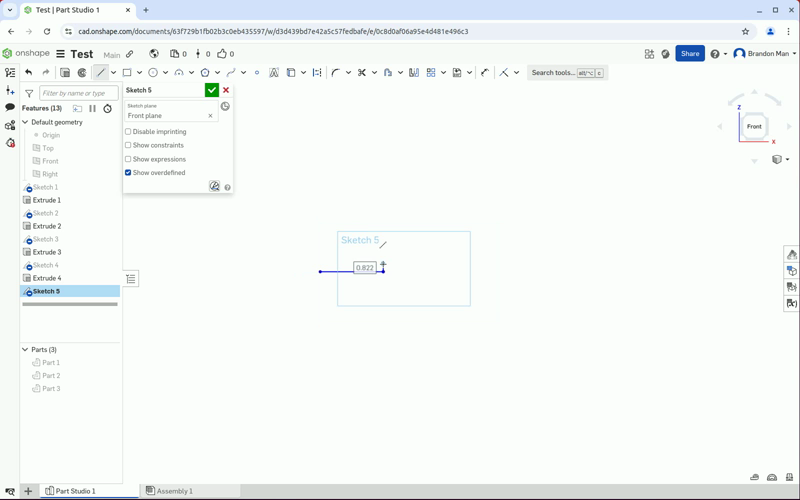
scroll(-6)
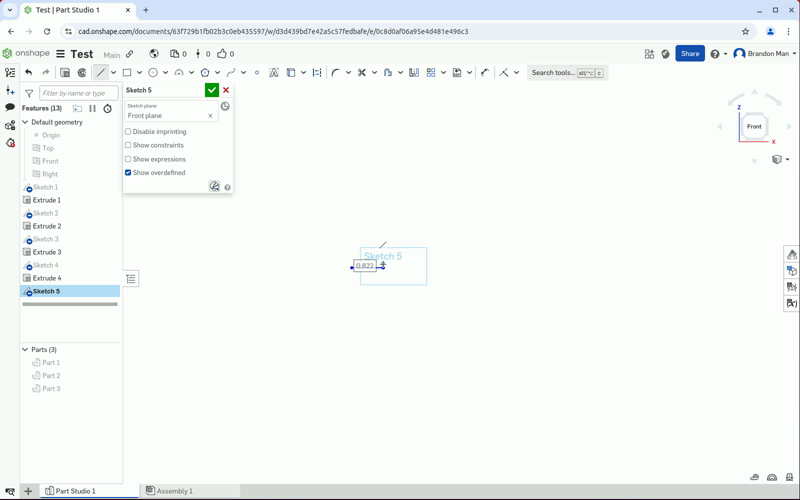
key_up(shift)
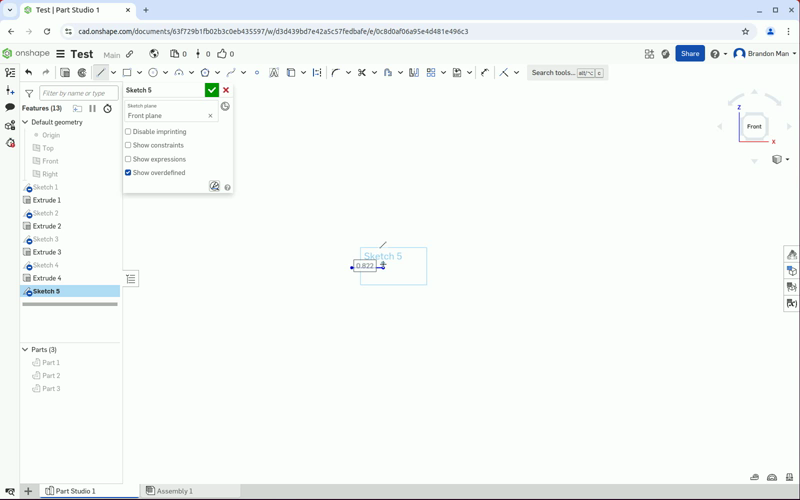
key_down(shift)
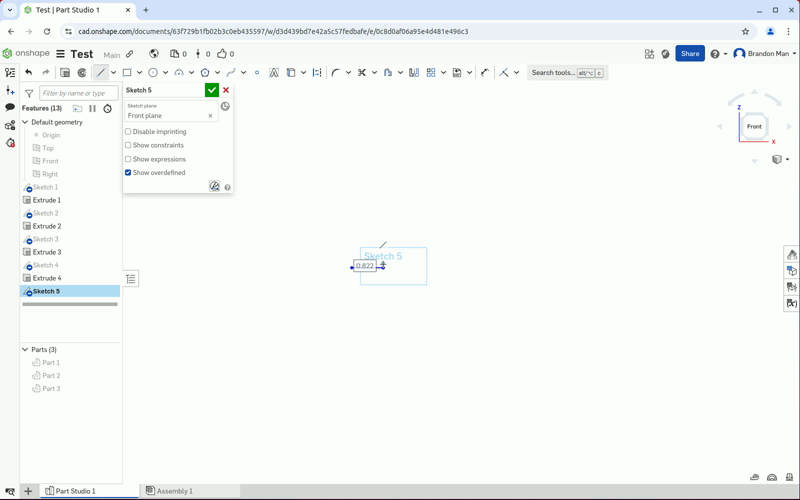
mouse_move(413, 263)
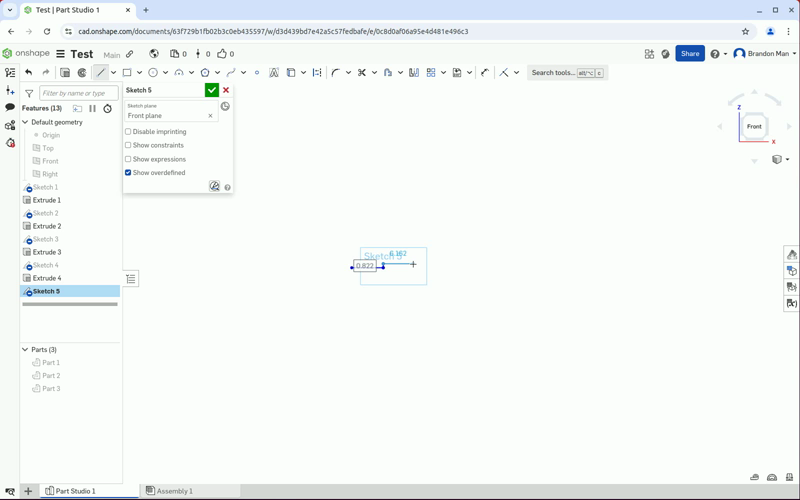
mouse_move(351, 263)
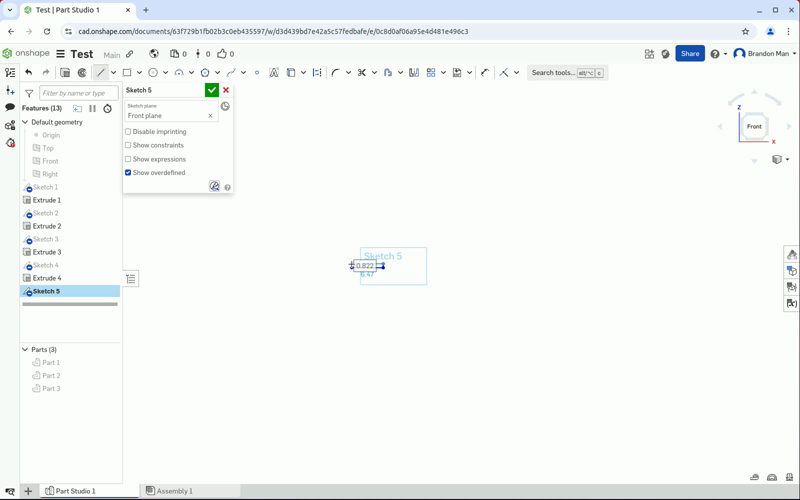
scroll(6)
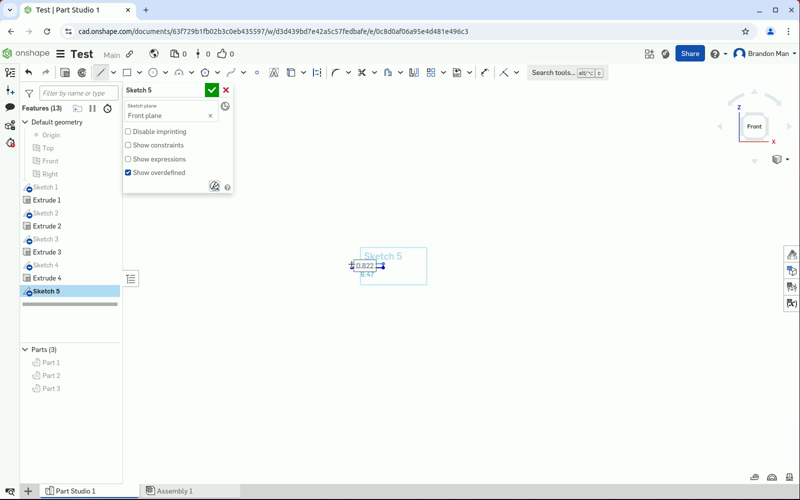
scroll(6)
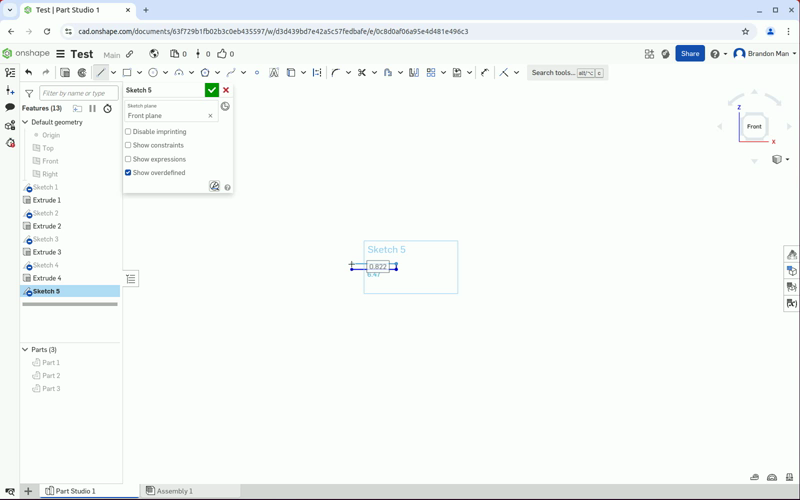
scroll(6)
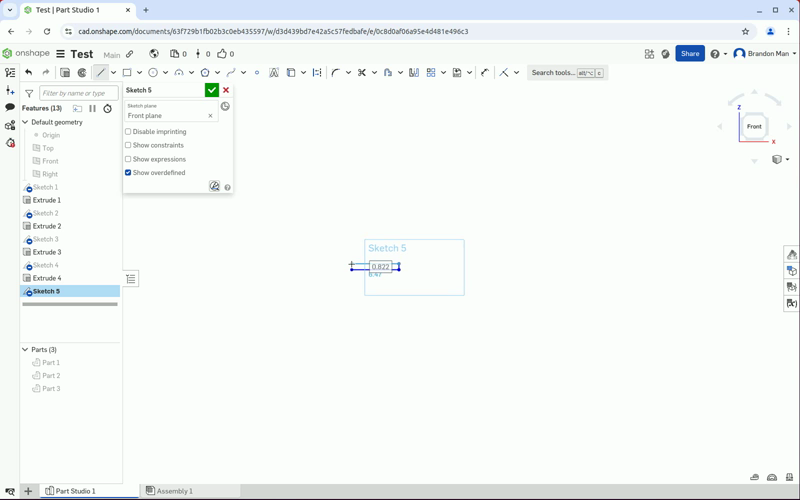
scroll(6)
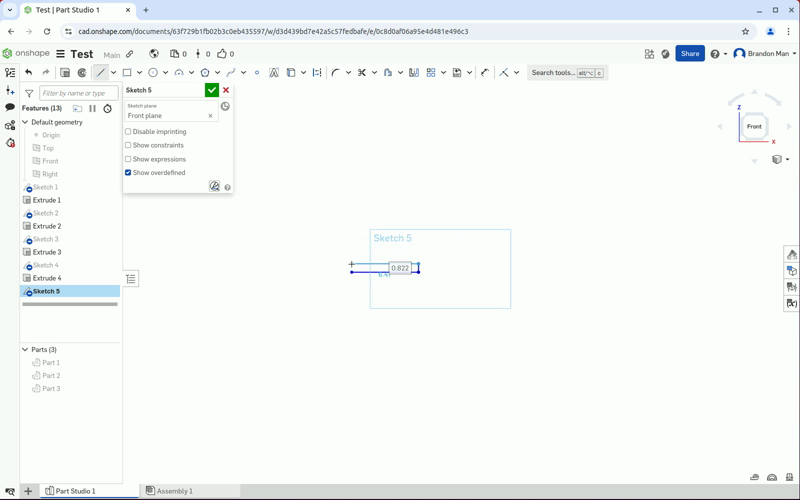
scroll(6)
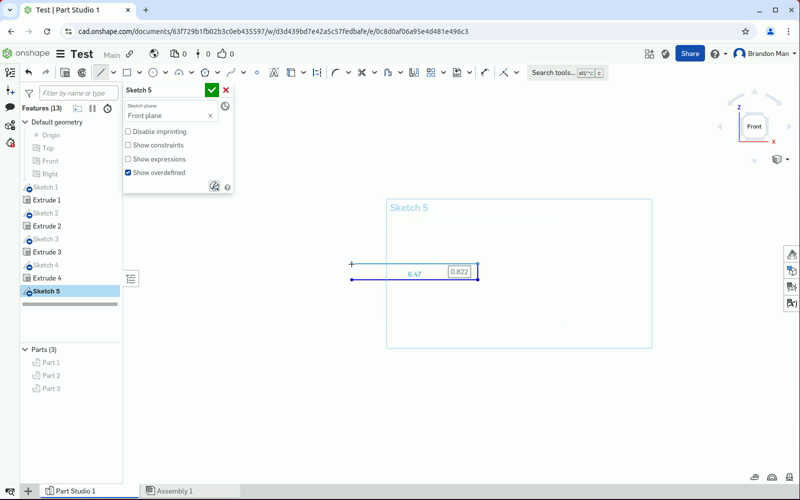
scroll(6)
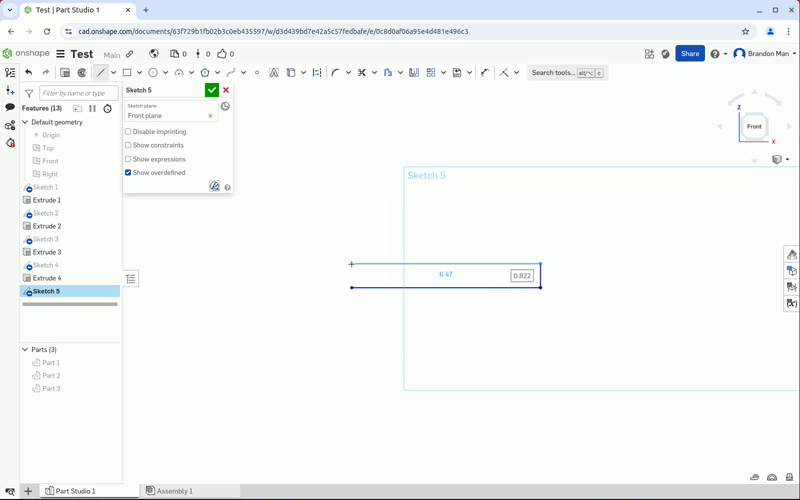
scroll(6)
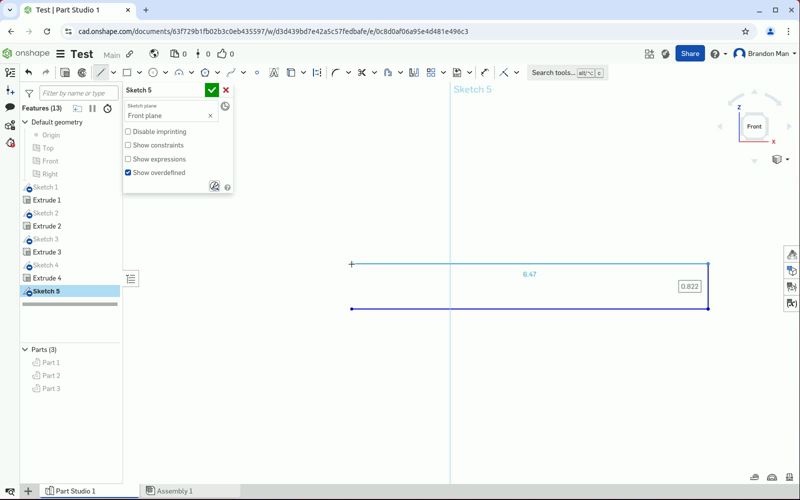
click(351, 263)
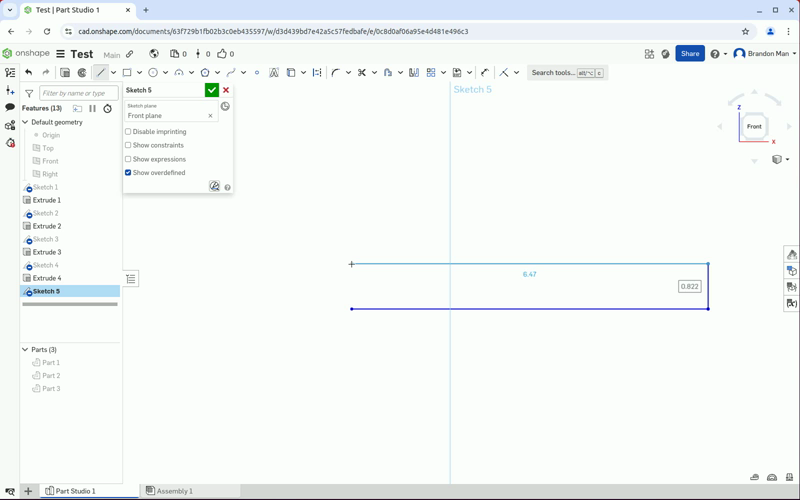
scroll(-6)
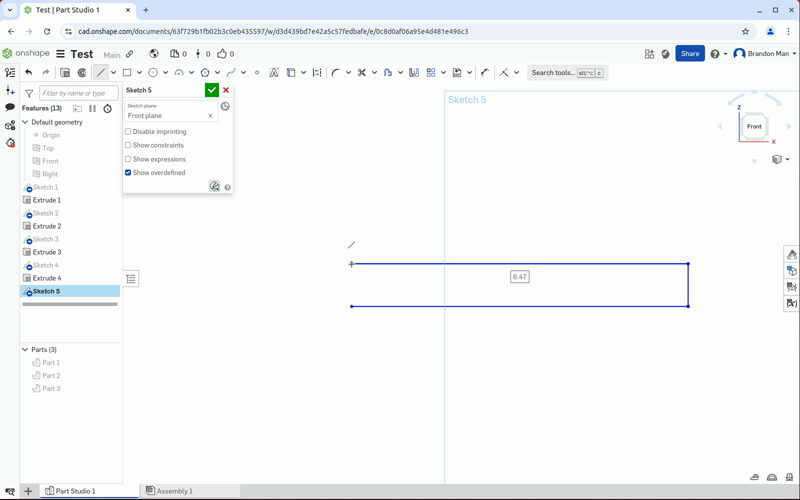
scroll(-6)
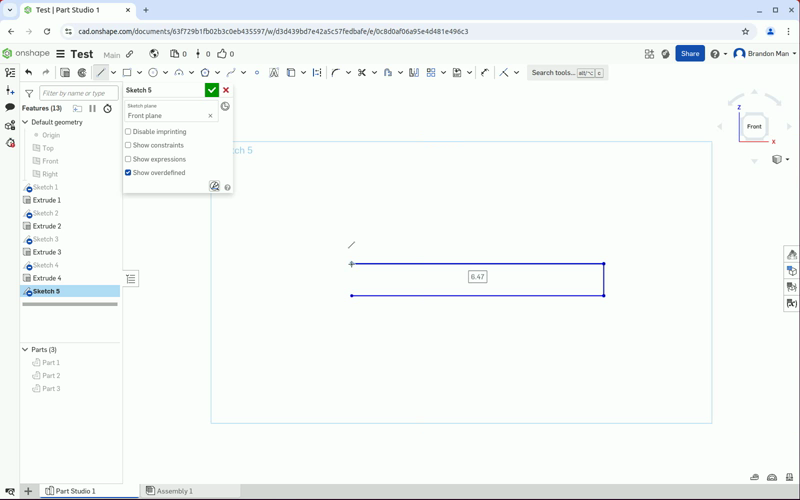
scroll(-6)
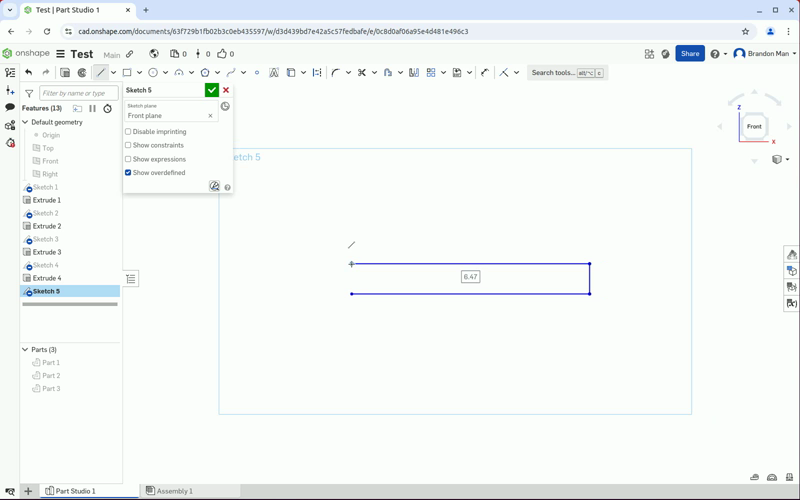
scroll(-6)
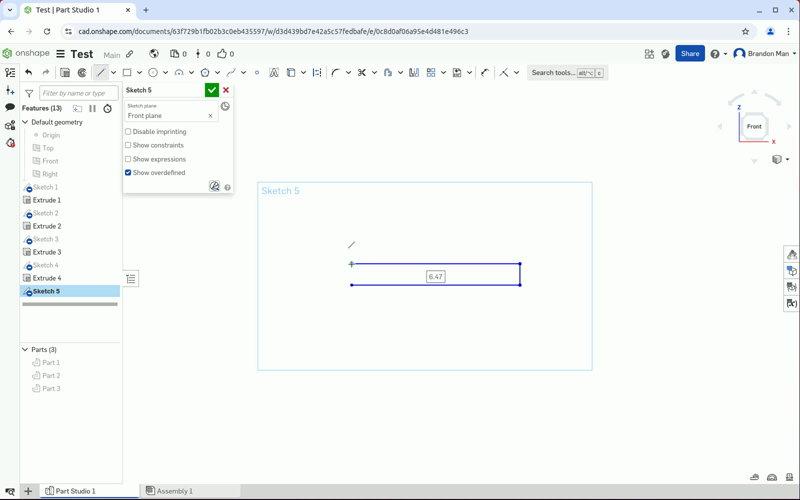
scroll(-6)
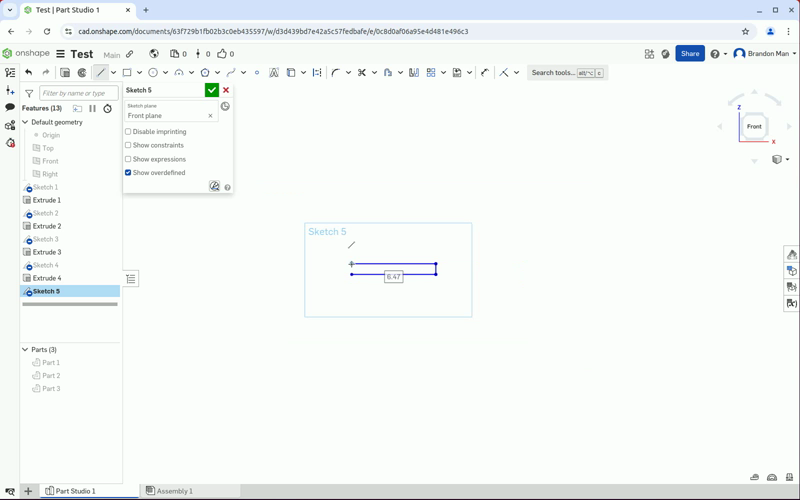
scroll(-6)
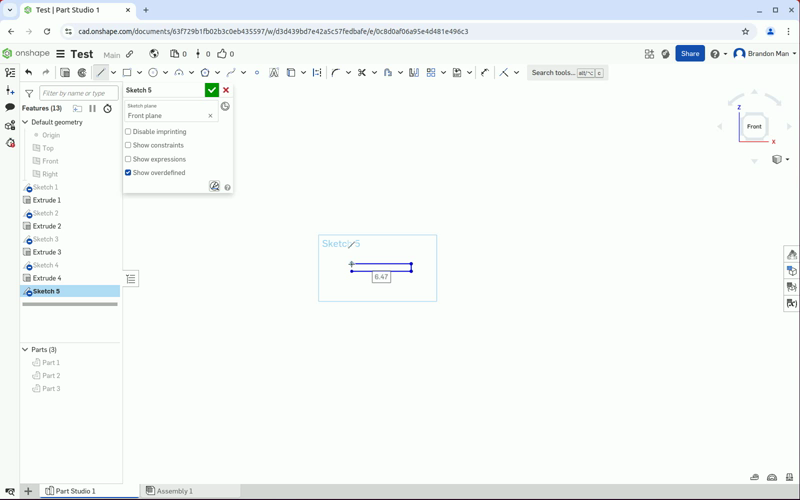
scroll(-6)
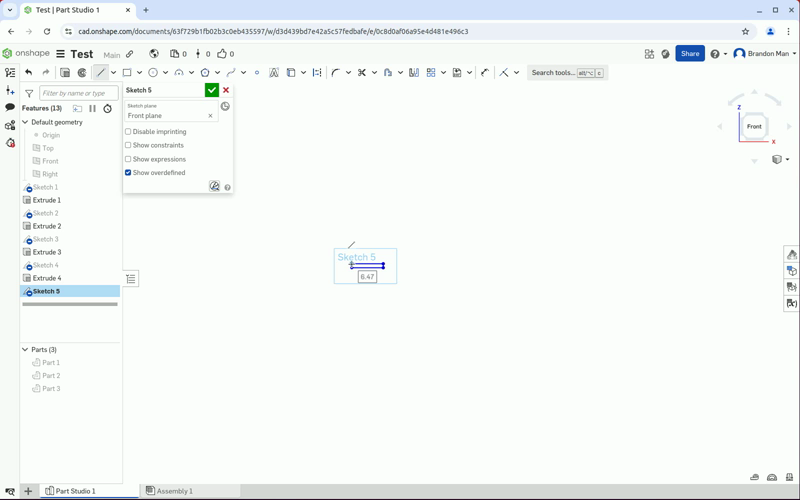
key_up(shift)
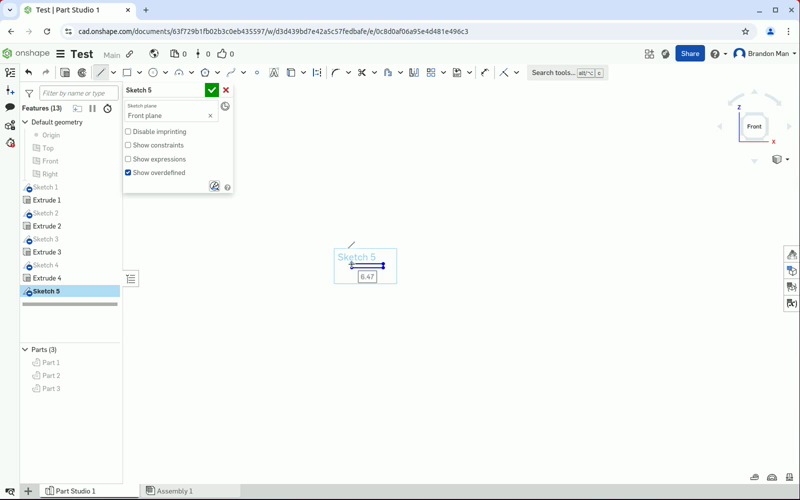
mouse_move(381, 263)
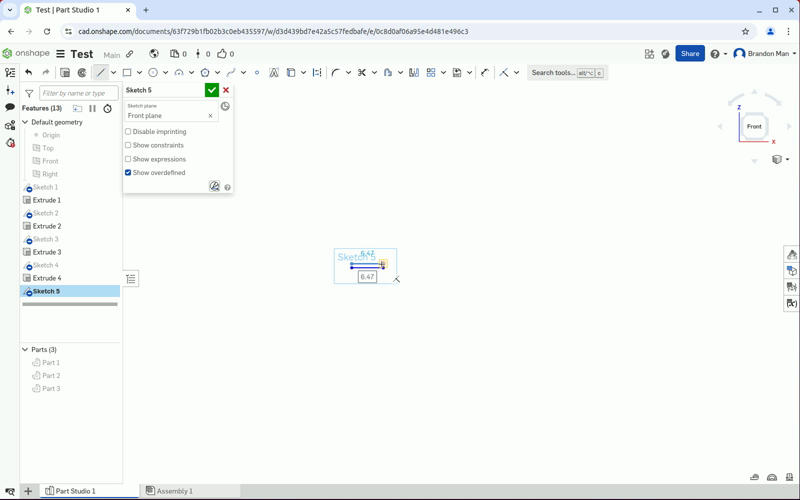
key_down(shift)
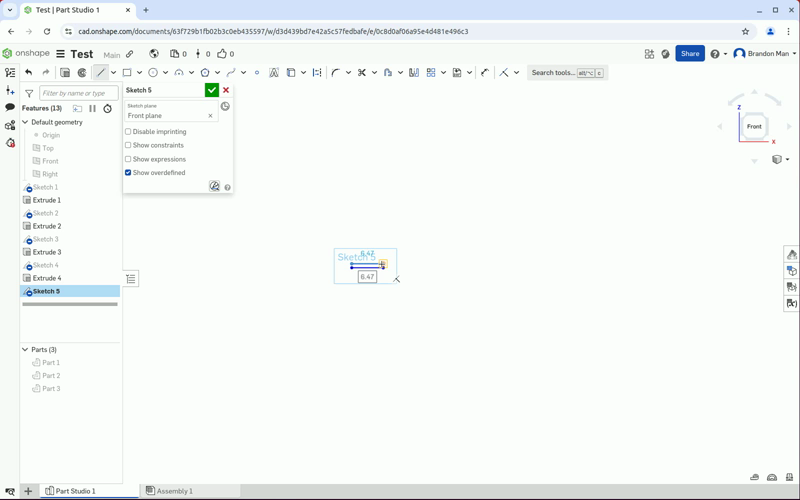
mouse_move(351, 267)
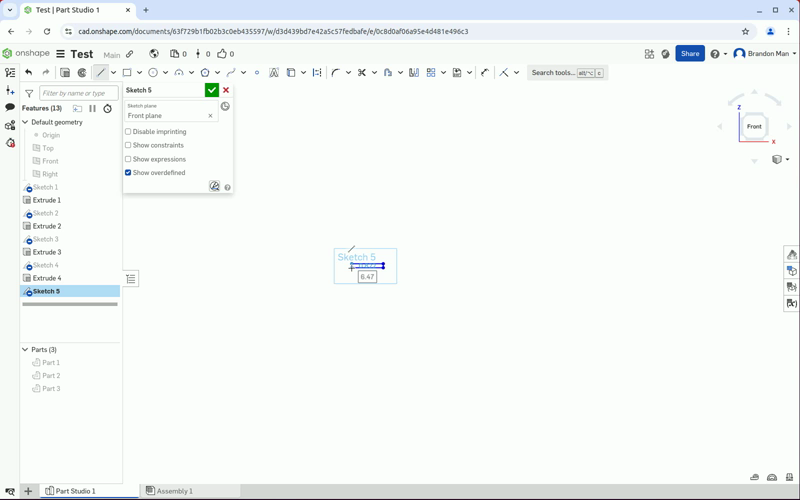
scroll(6)
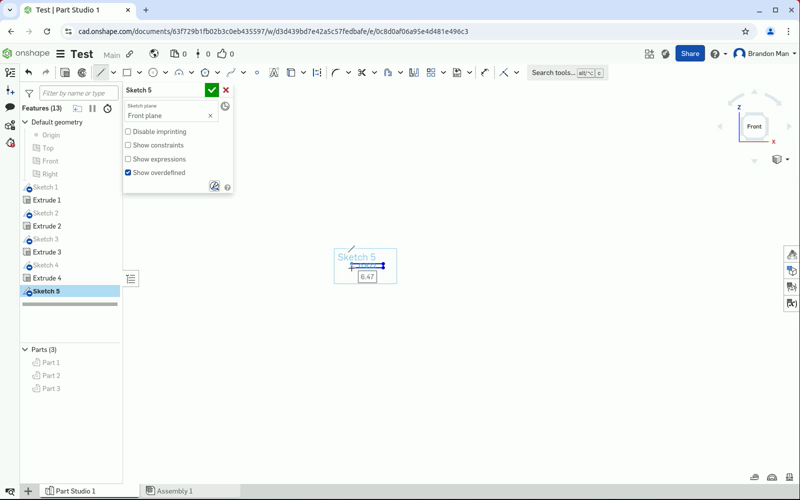
scroll(6)
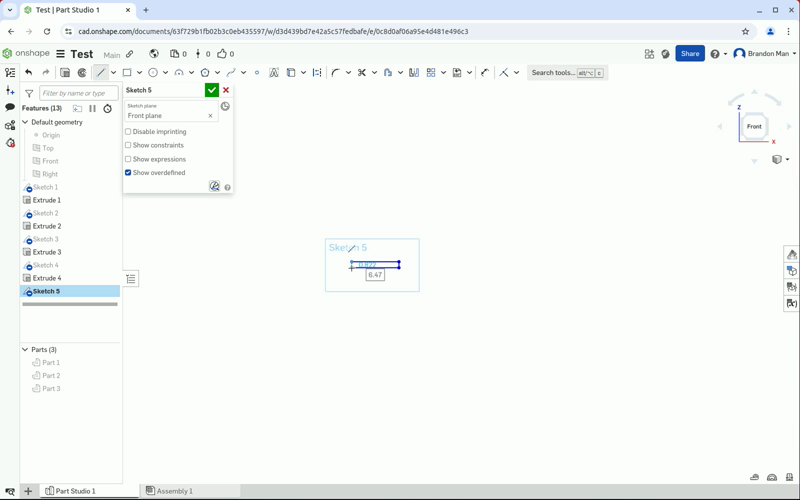
scroll(6)
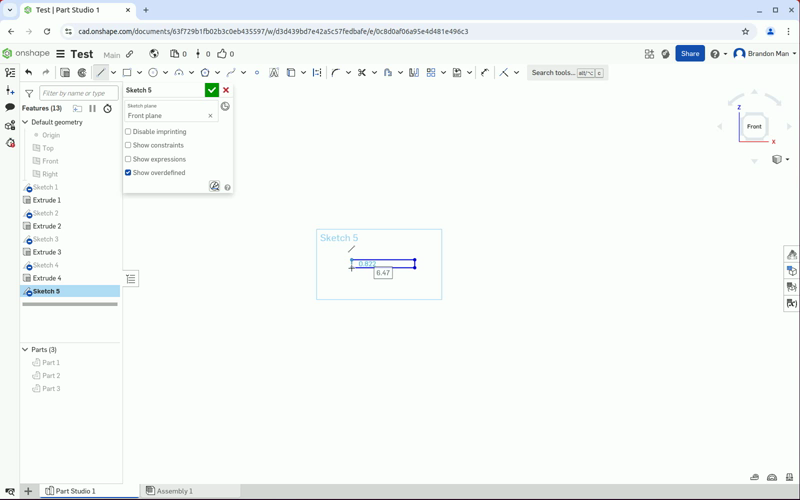
scroll(6)
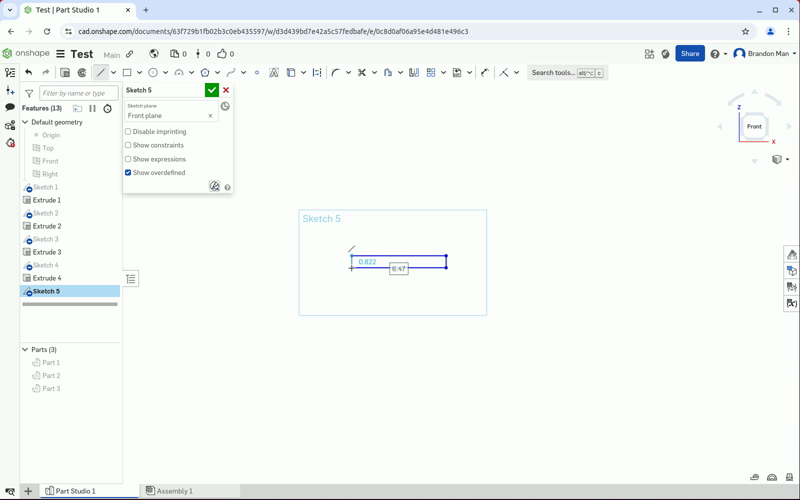
scroll(6)
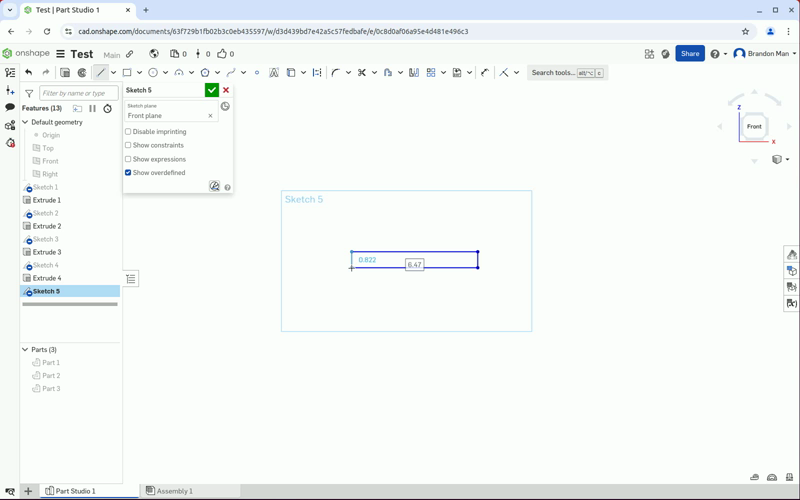
scroll(6)
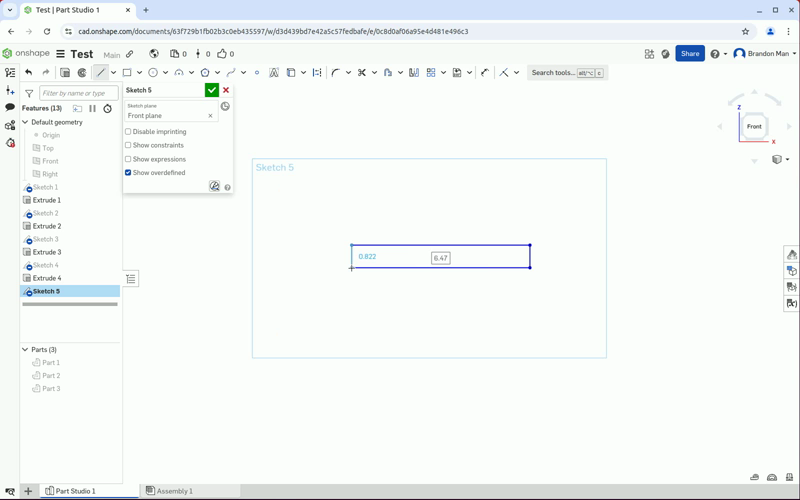
scroll(6)
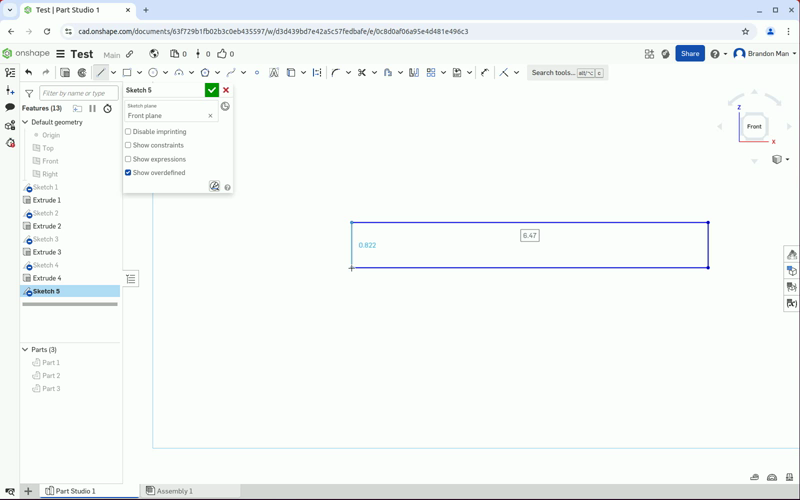
key_up(shift)
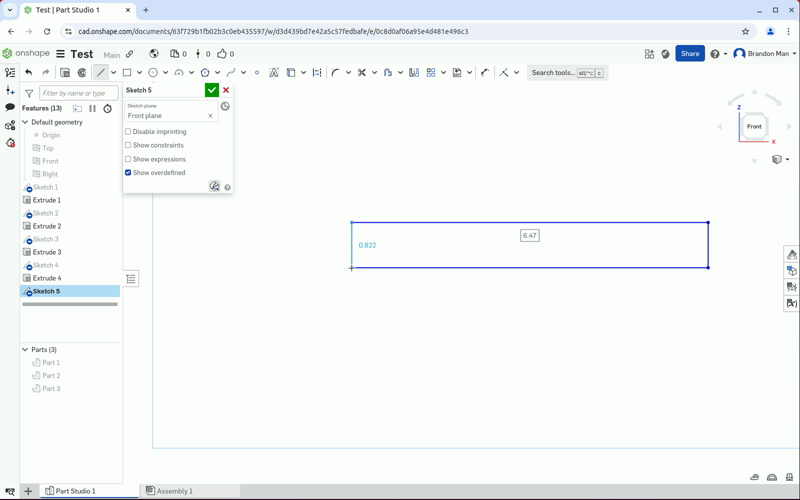
click(351, 267)
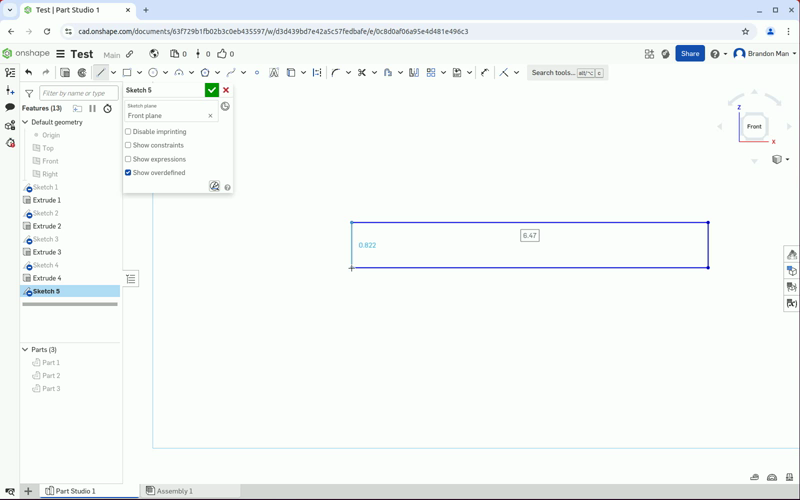
scroll(-6)
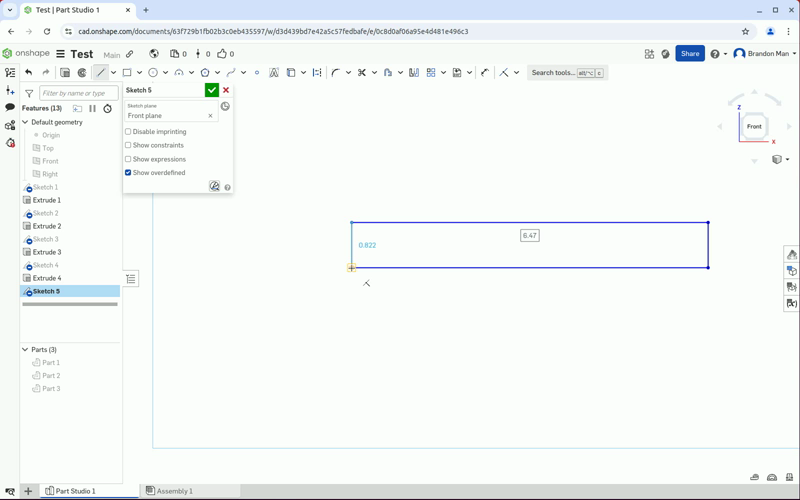
scroll(-6)
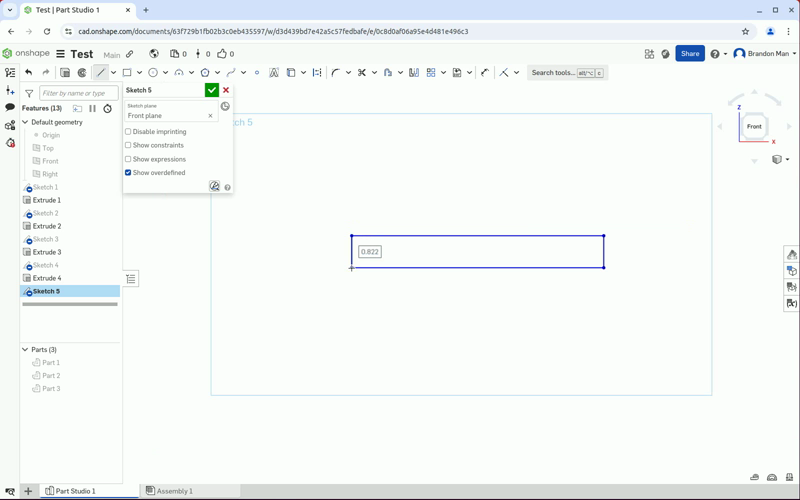
scroll(-6)
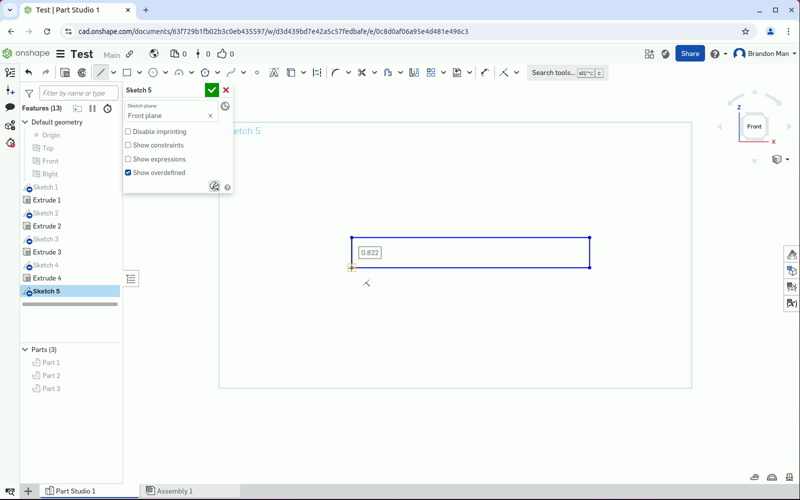
scroll(-6)
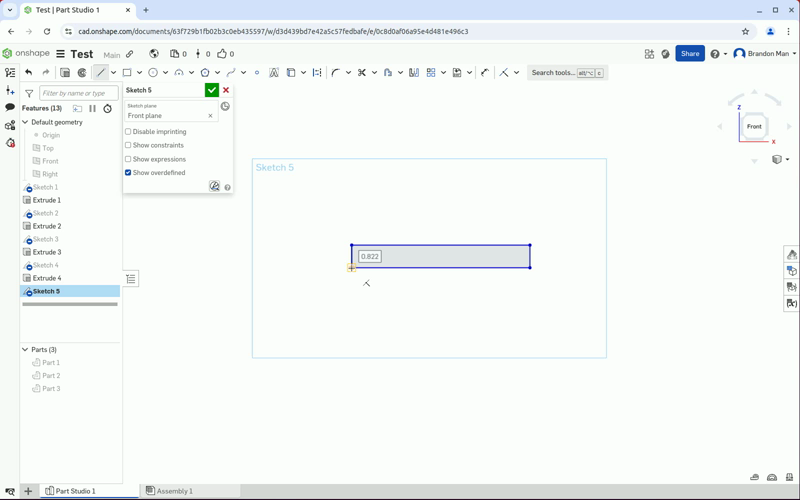
scroll(-6)
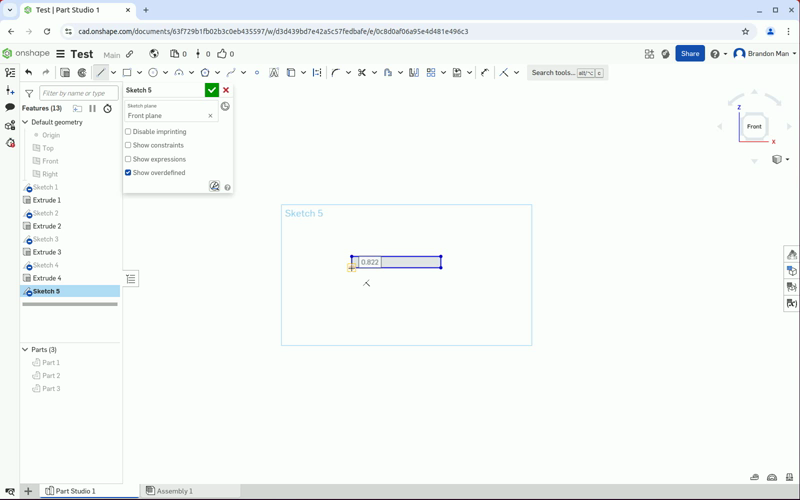
scroll(-6)
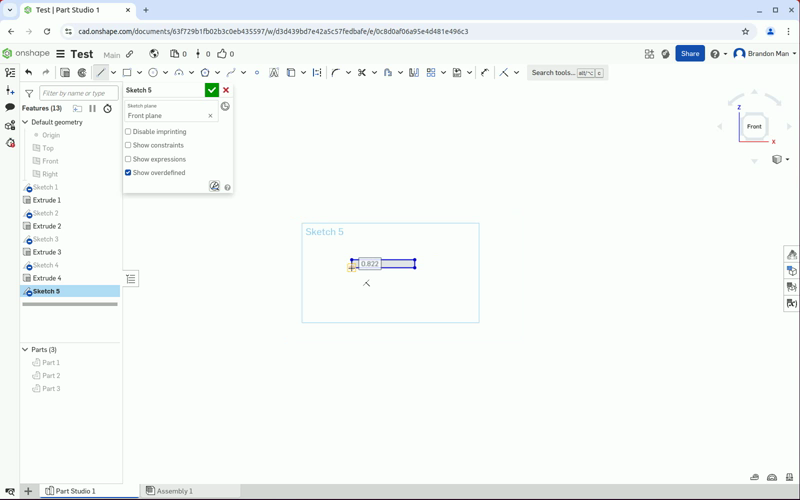
scroll(-6)
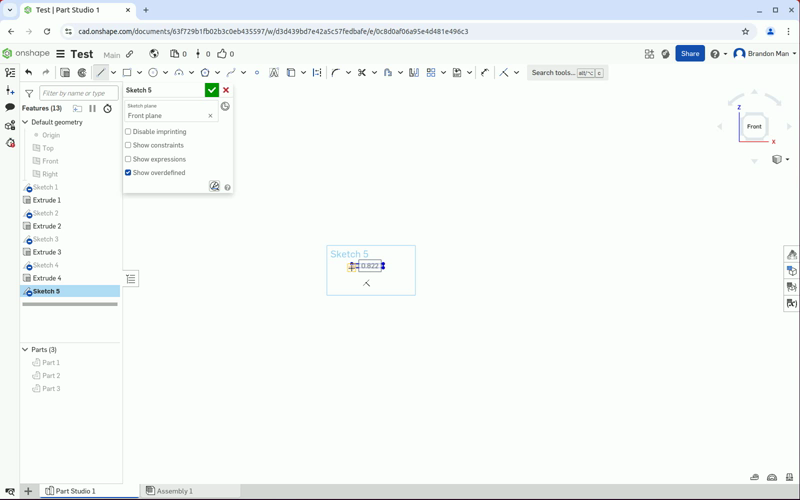
key(esc)
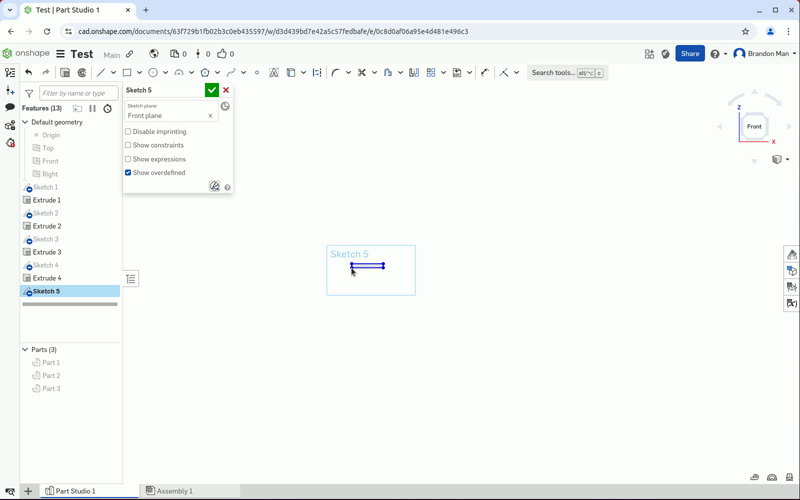
mouse_move(382, 263)
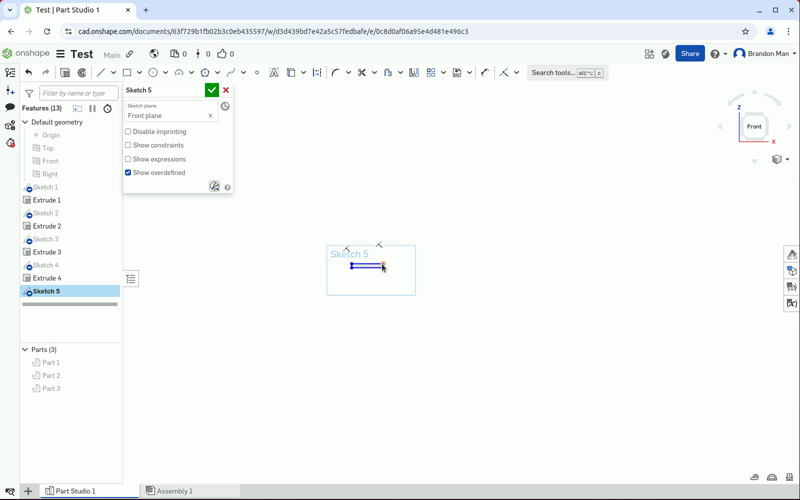
scroll(6)
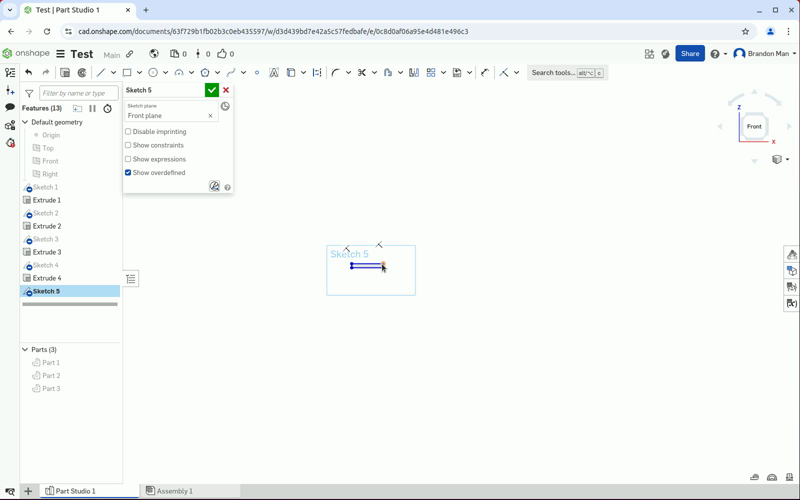
scroll(6)
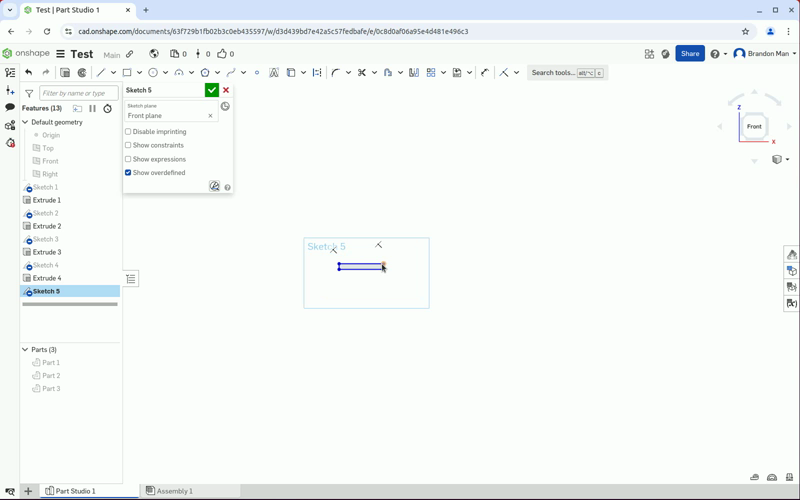
scroll(6)
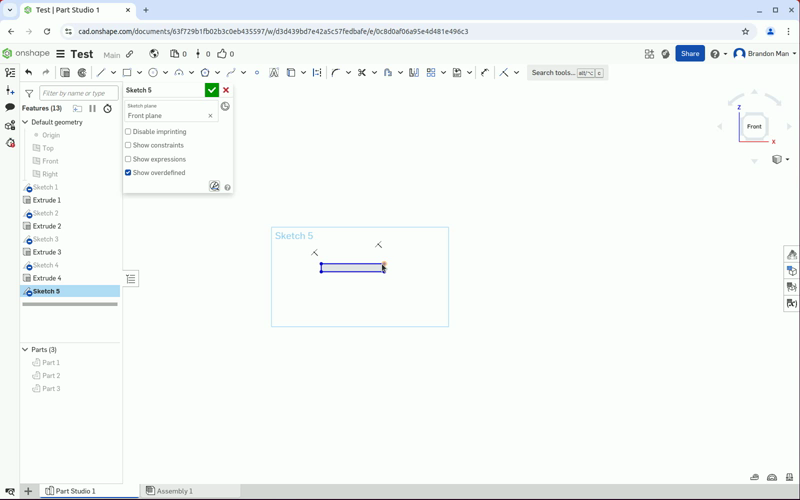
scroll(6)
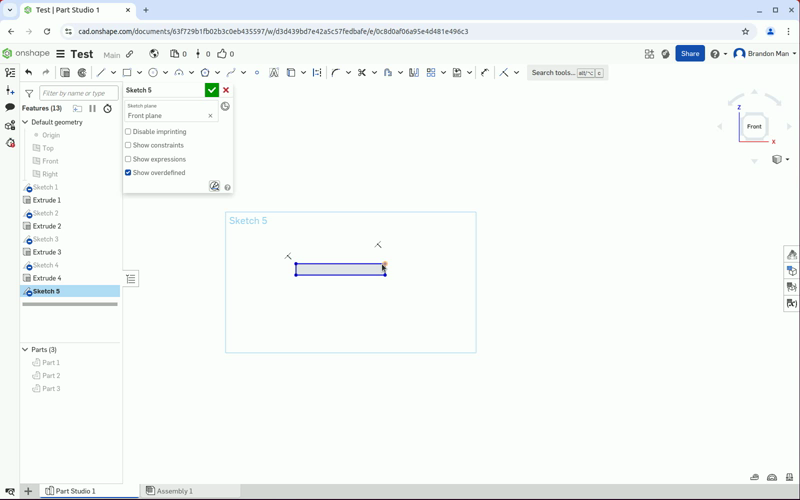
scroll(6)
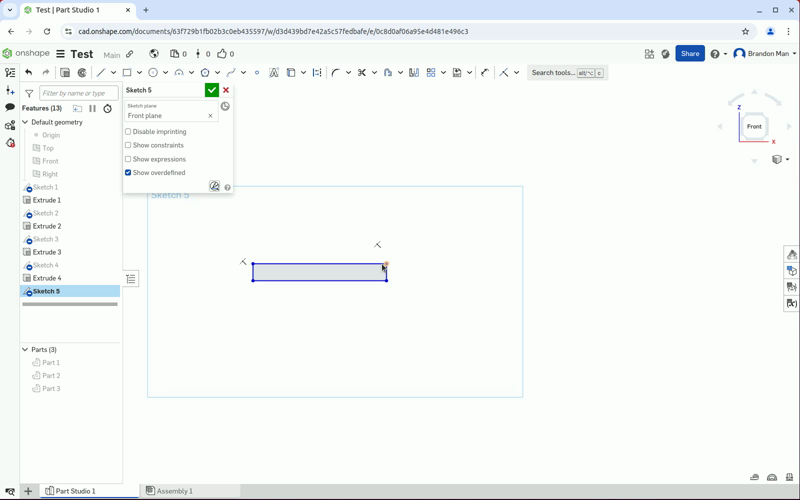
scroll(6)
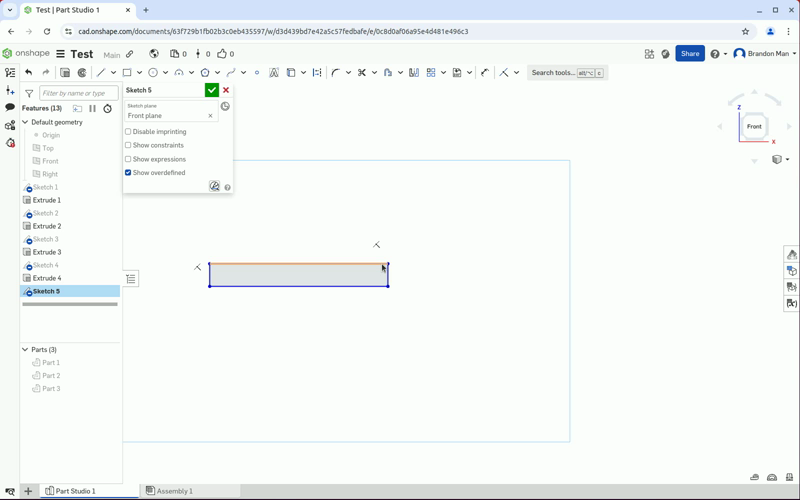
scroll(6)
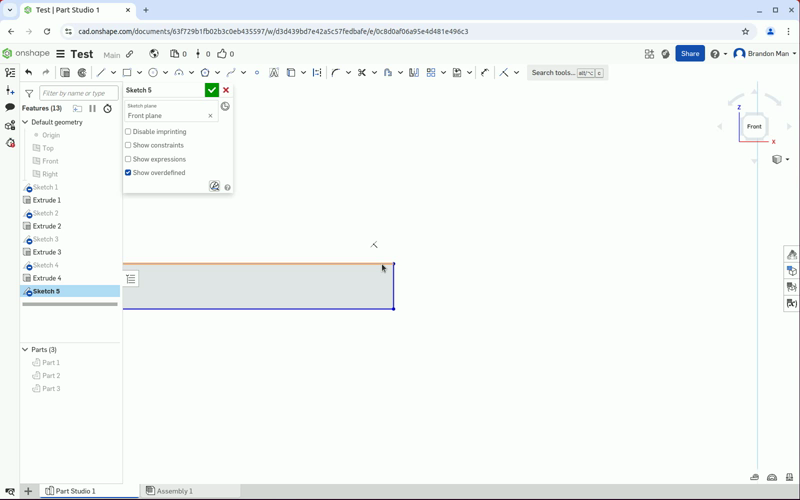
click(382, 263)
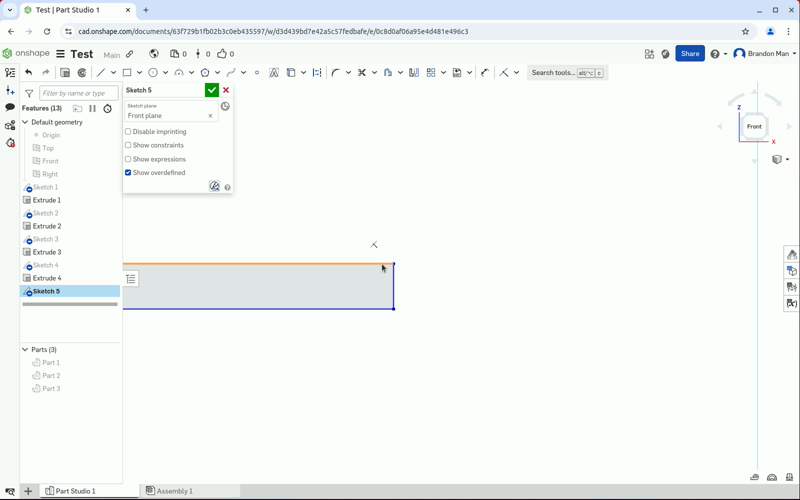
scroll(-6)
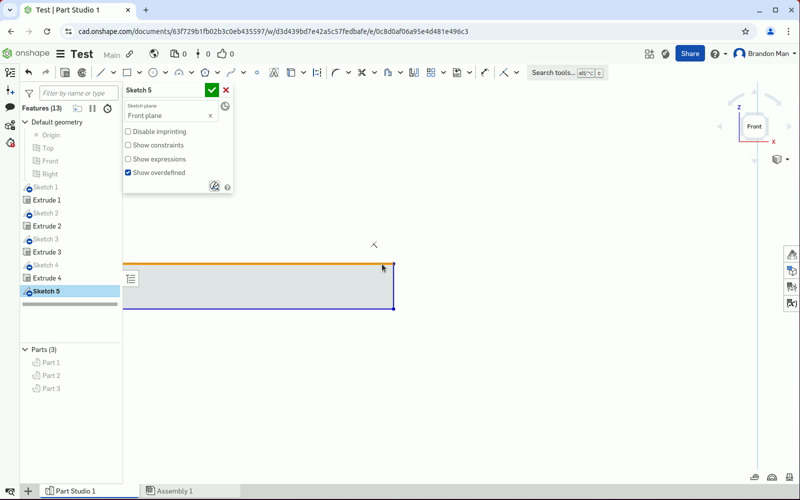
scroll(-6)
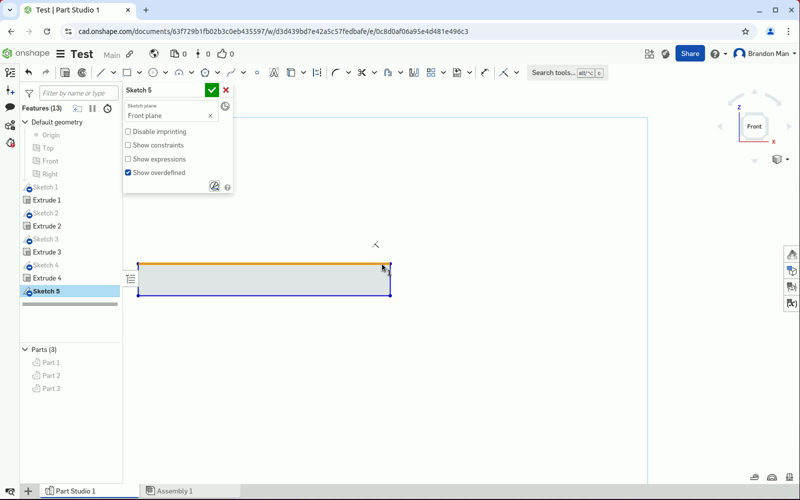
scroll(-6)
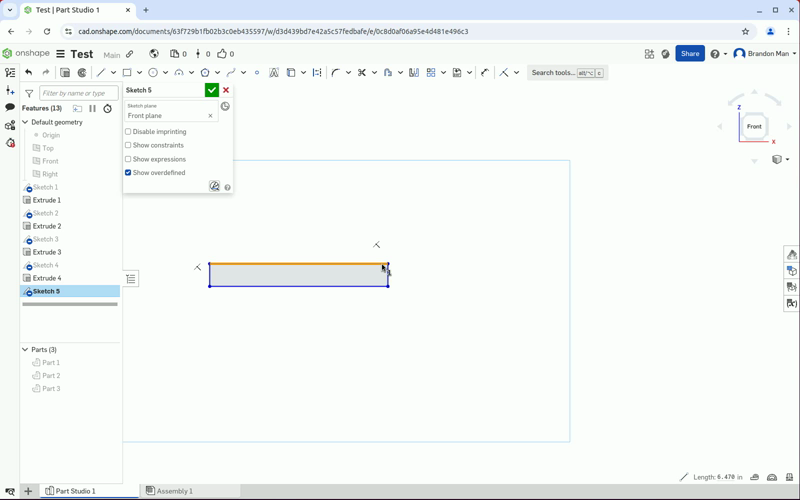
scroll(-6)
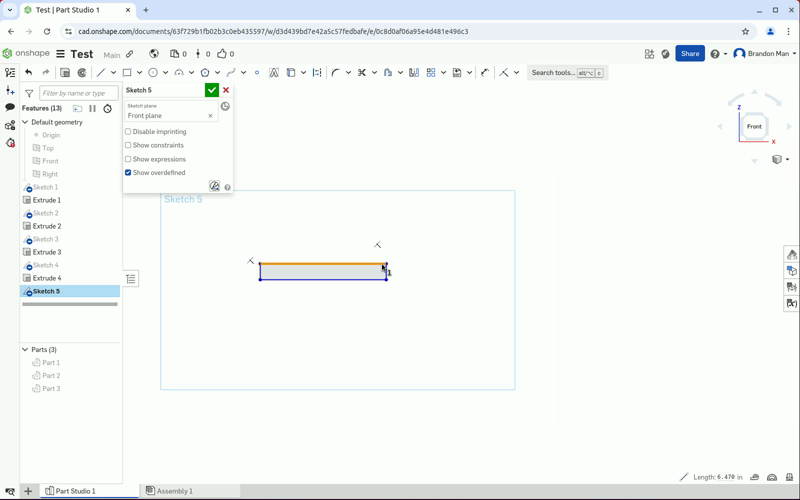
scroll(-6)
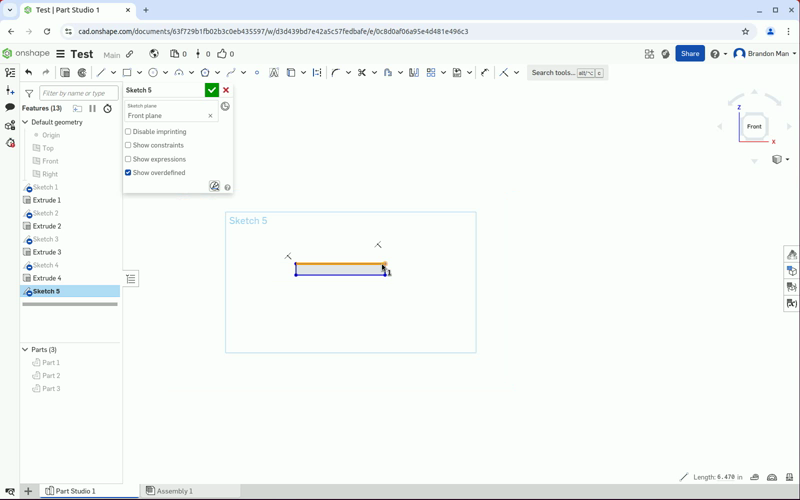
scroll(-6)
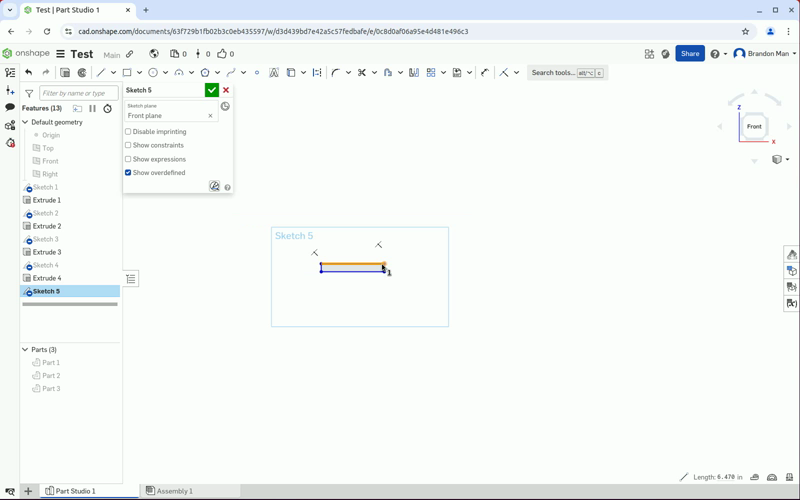
scroll(-6)
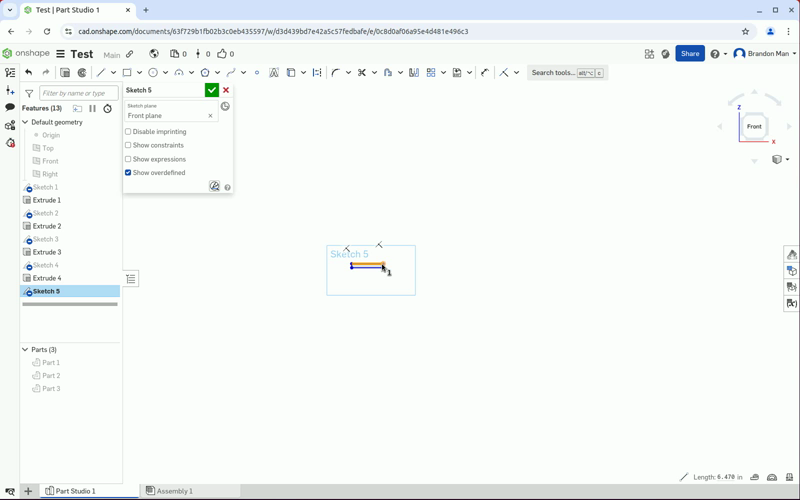
mouse_move(73, 352)
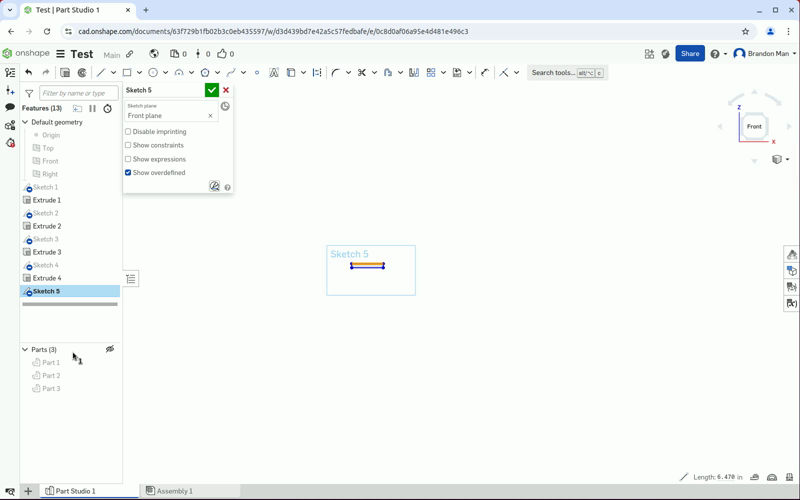
key(shift+y)
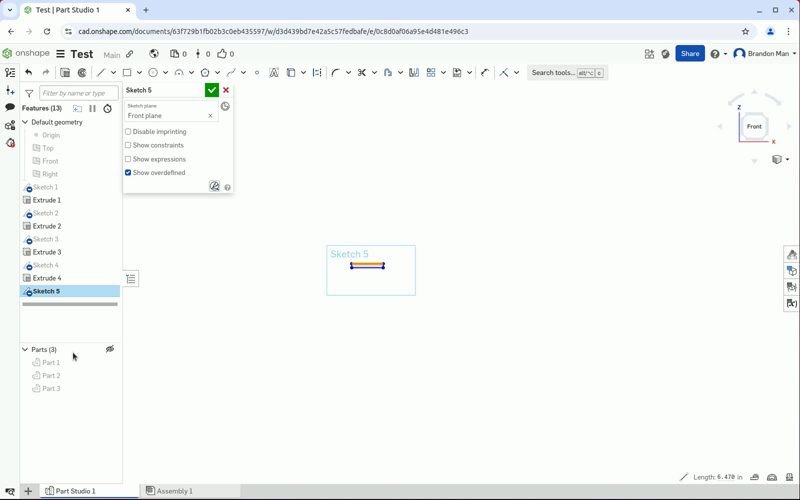
key(shift+e)
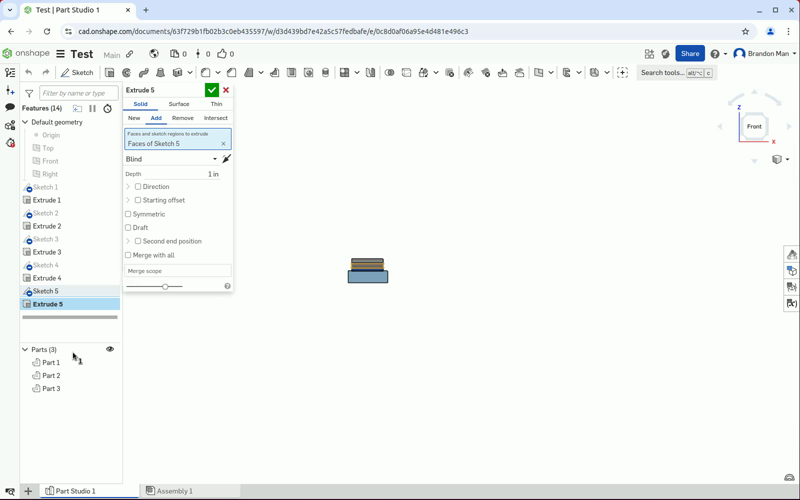
mouse_move(143, 106)
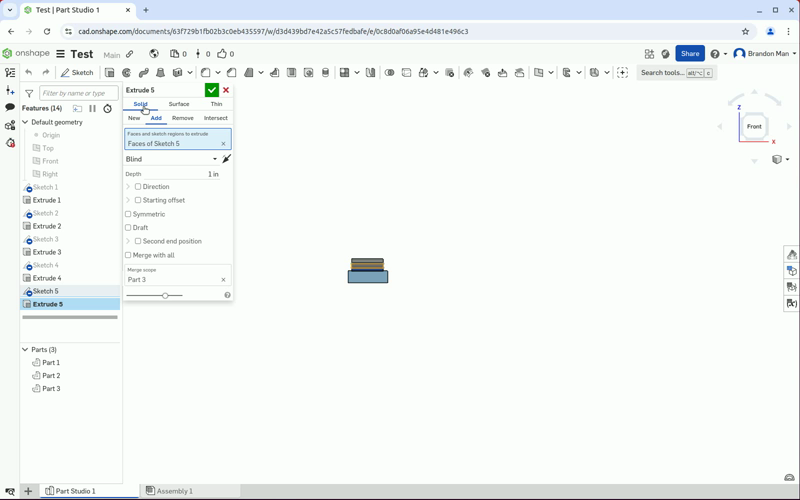
click(143, 106)
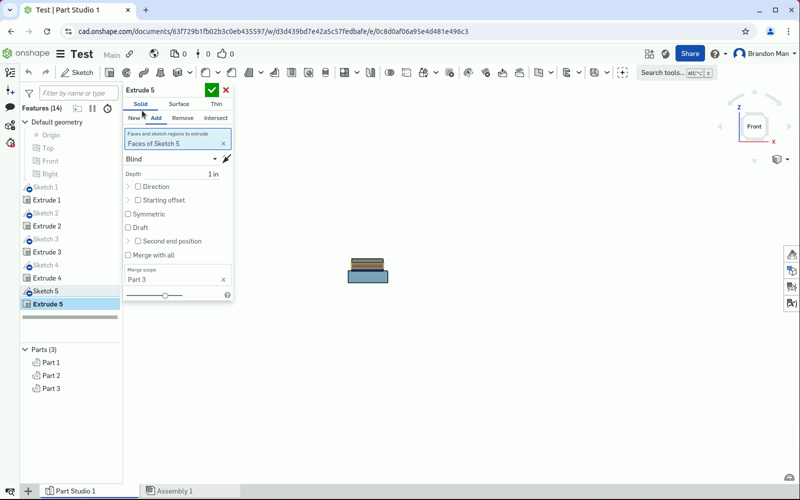
mouse_move(137, 120)
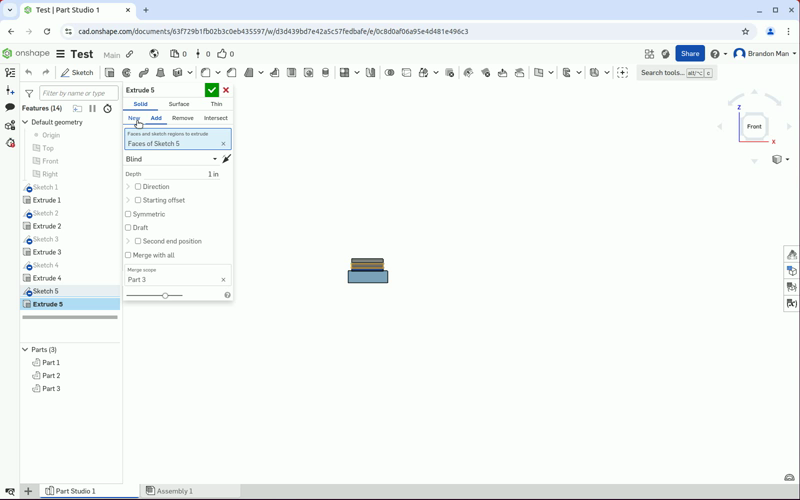
click(137, 120)
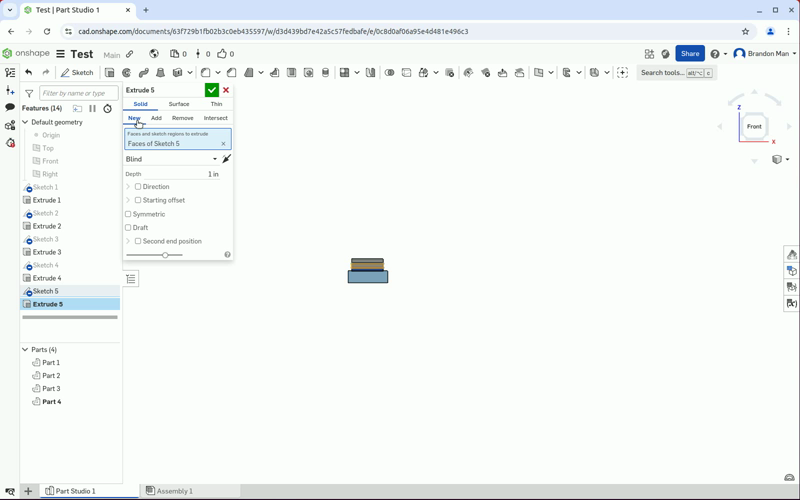
key(tab, 4)
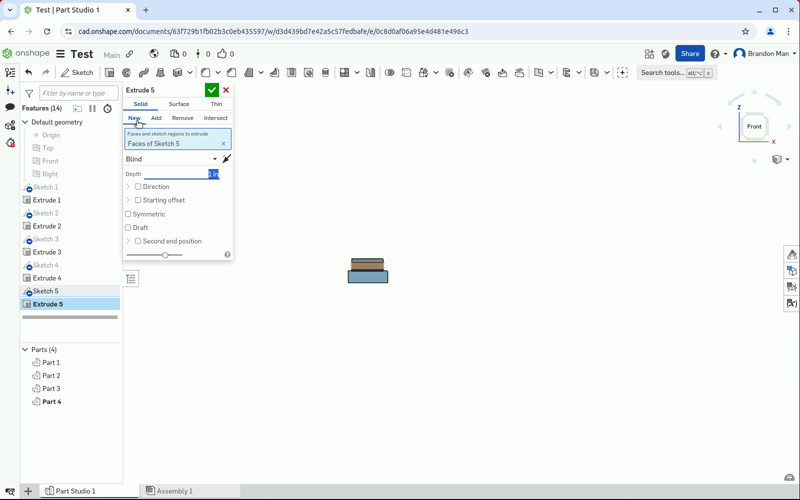
text(-0.722)
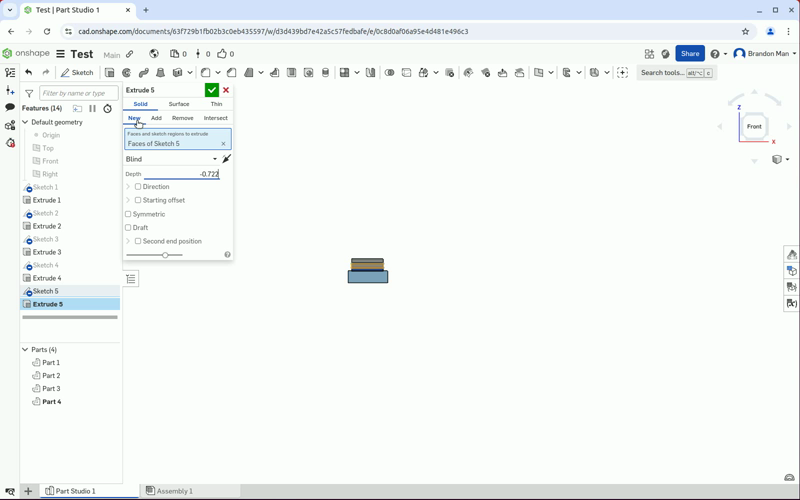
key(enter)
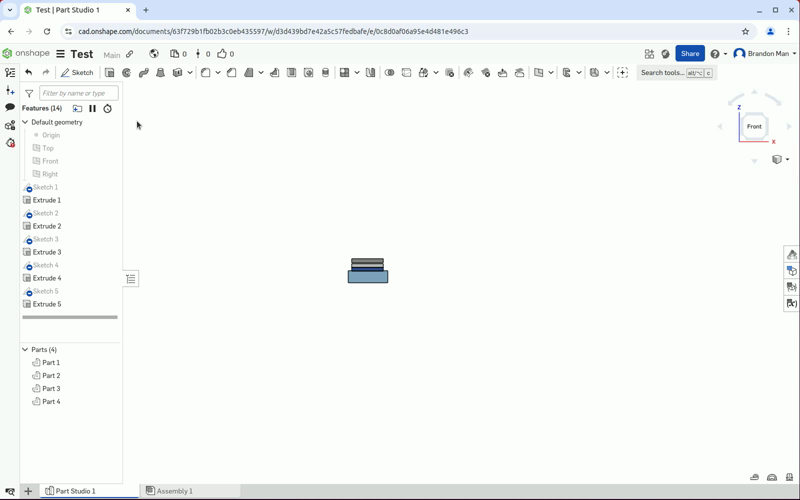
key(shift+h)
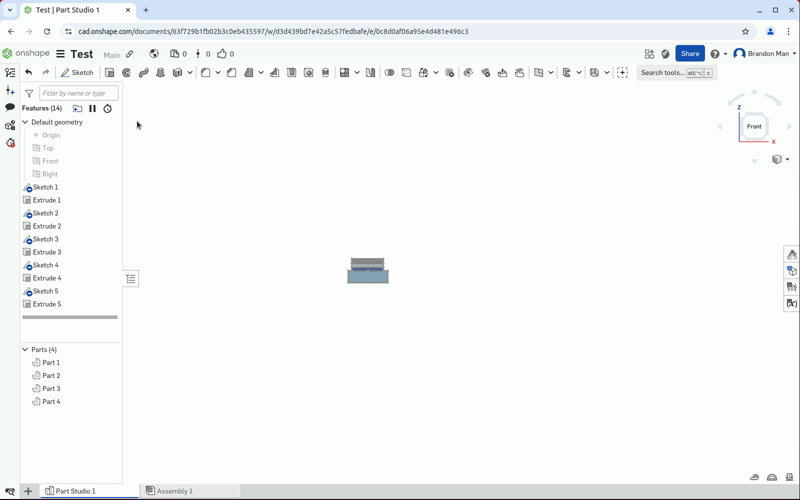
key(shift+h)
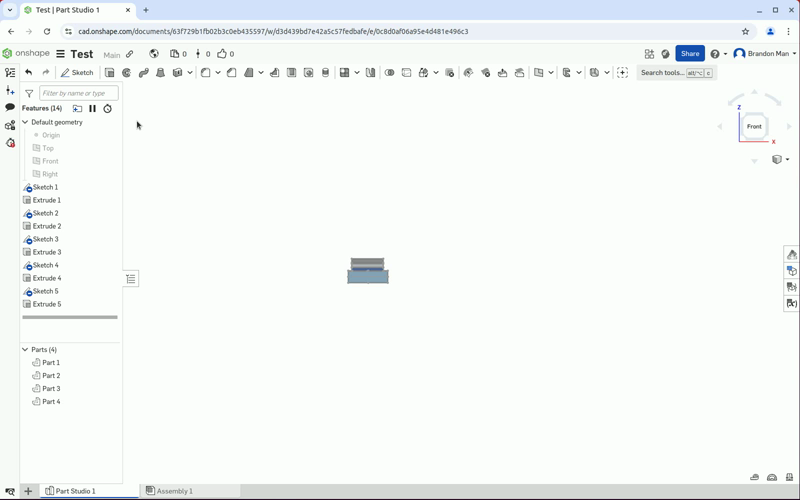
key(shift+7)
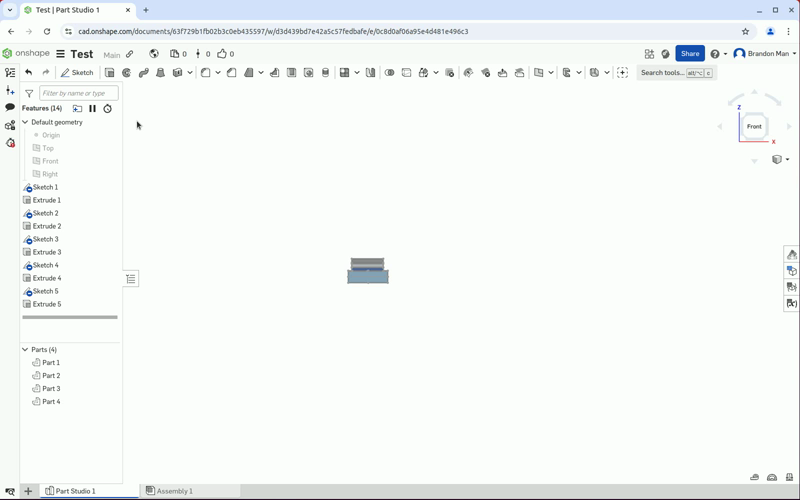
key(left, 2)
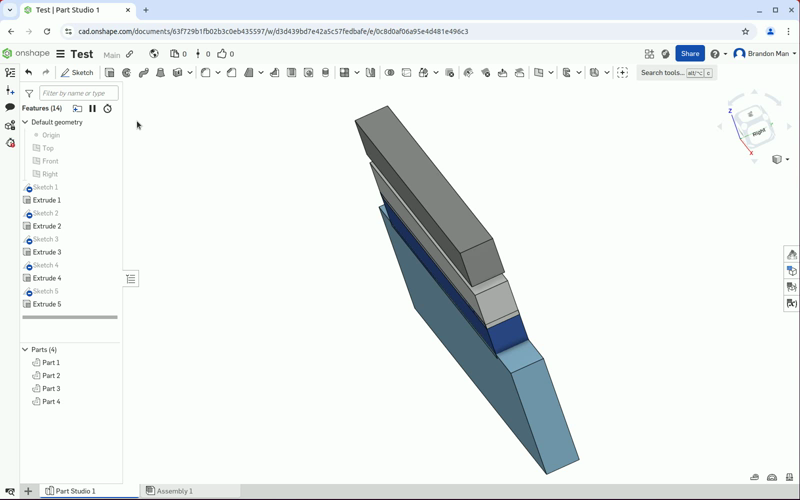
key(down, 2)
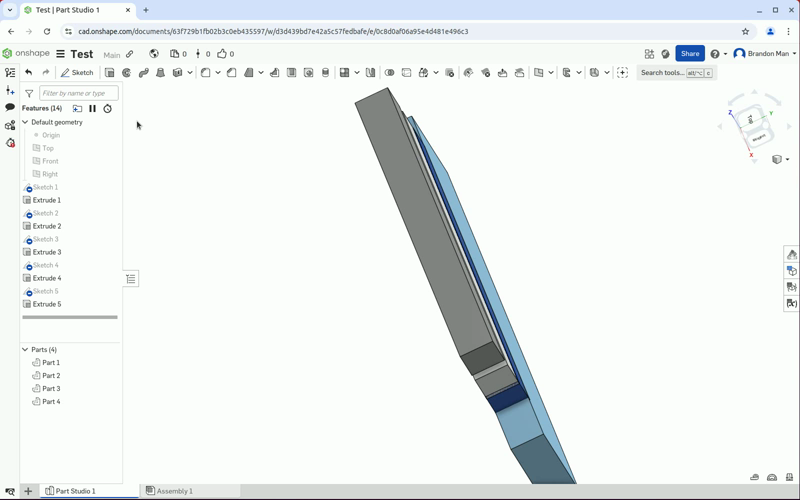
key(up, 2)
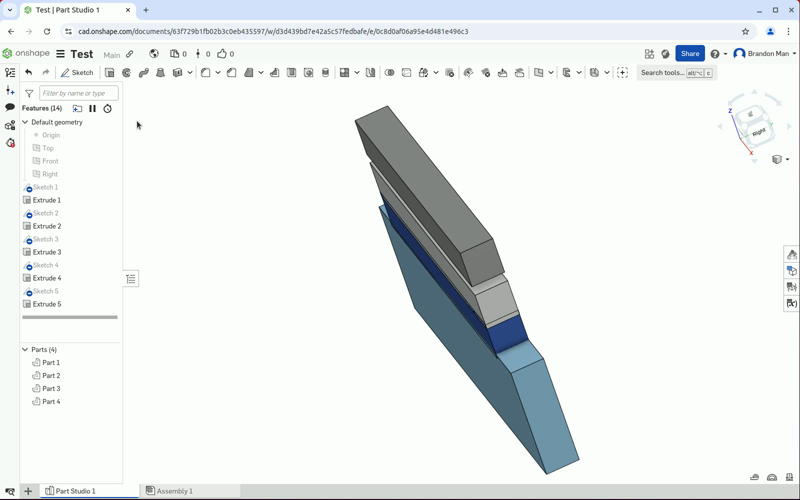
key(right, 2)
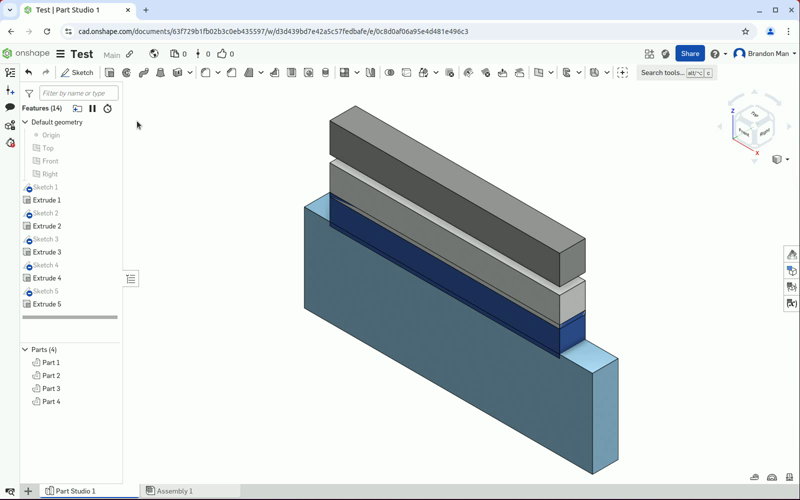
mouse_move(73, 189)
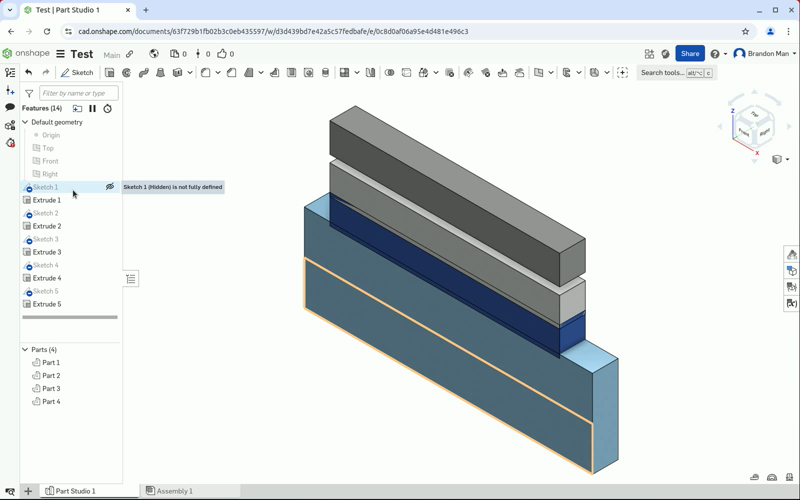
click(73, 189)